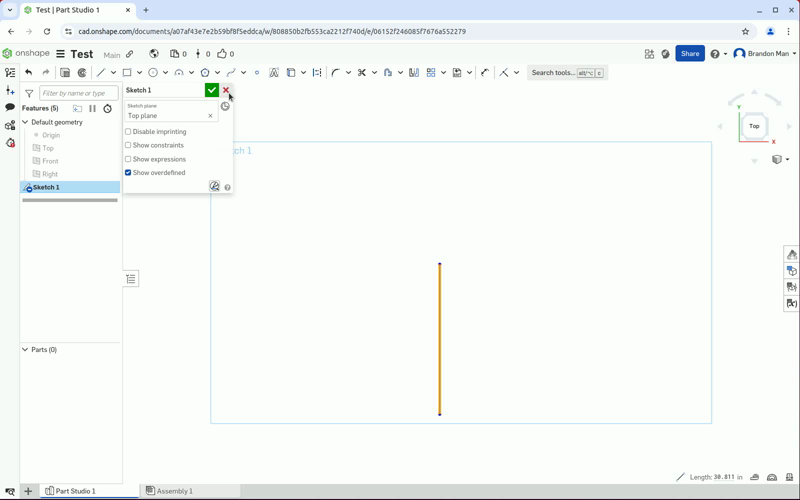
key(shift+h)
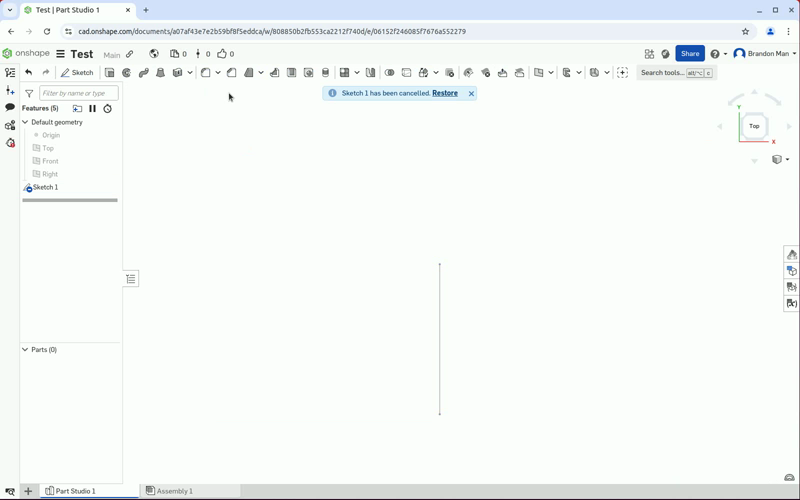
mouse_move(73, 352)
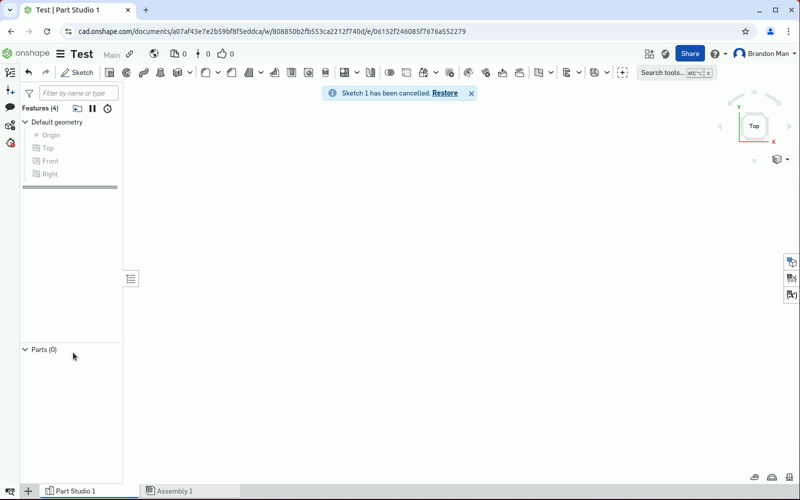
key(y)
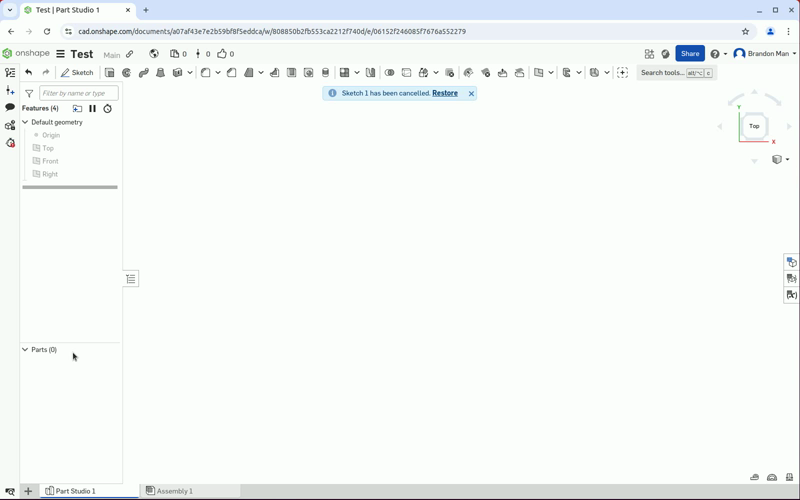
key(shift+p)
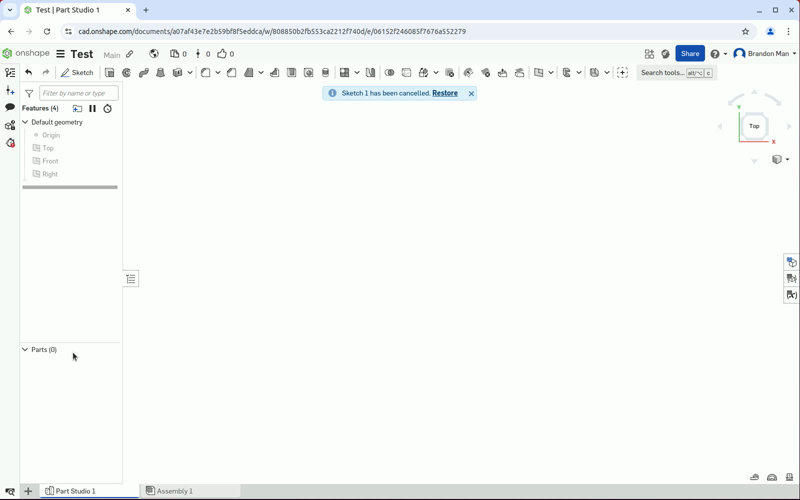
key(space)
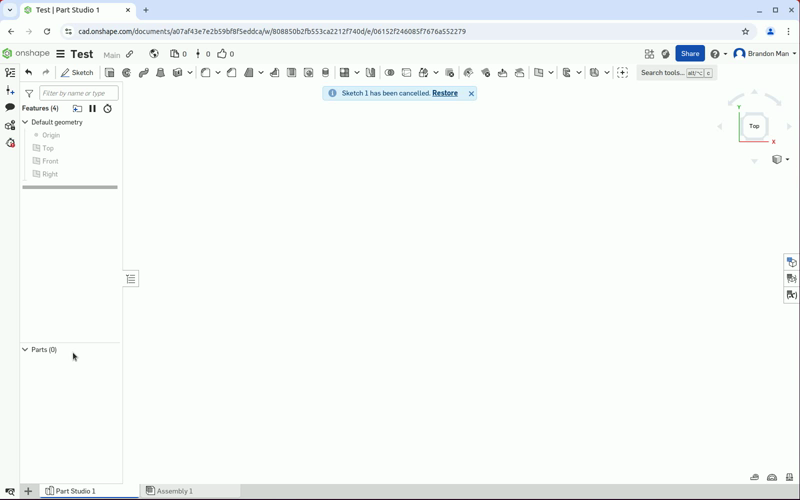
key_down(shift)
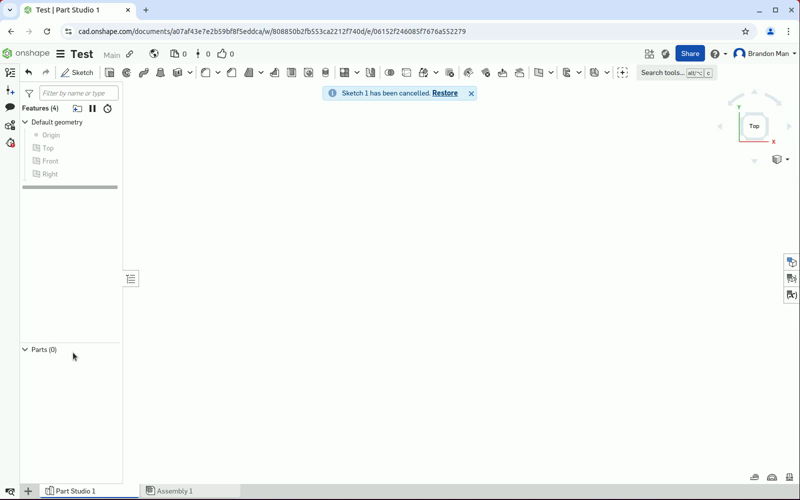
key(up)
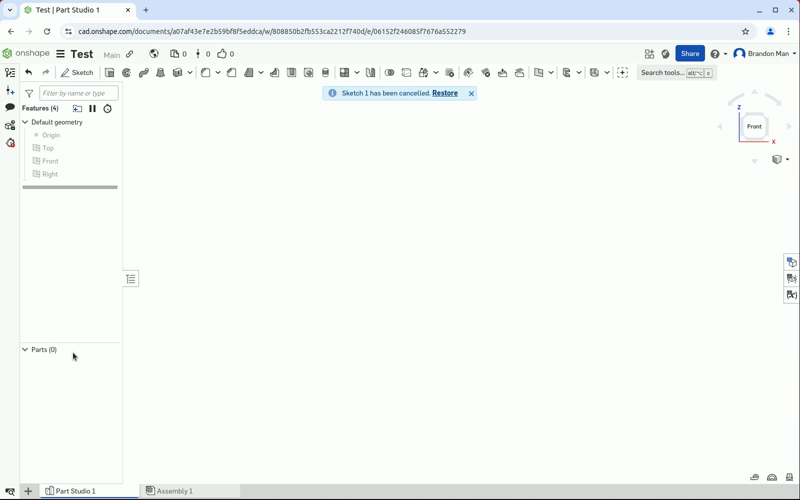
key_up(shift)
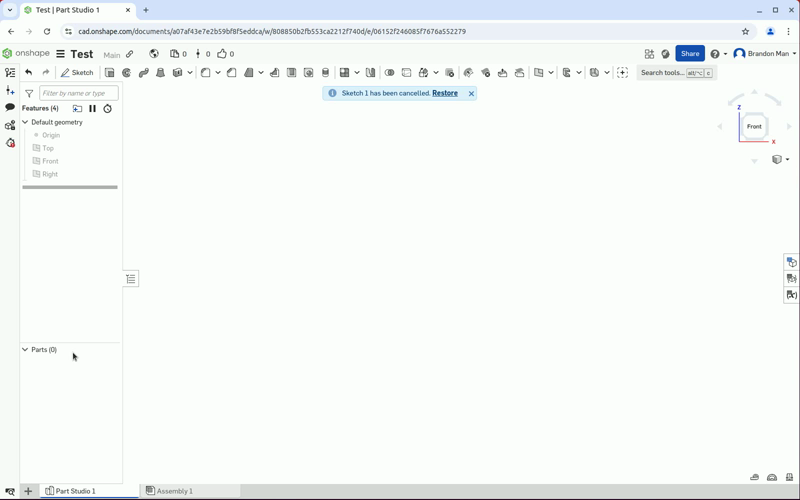
mouse_move(73, 352)
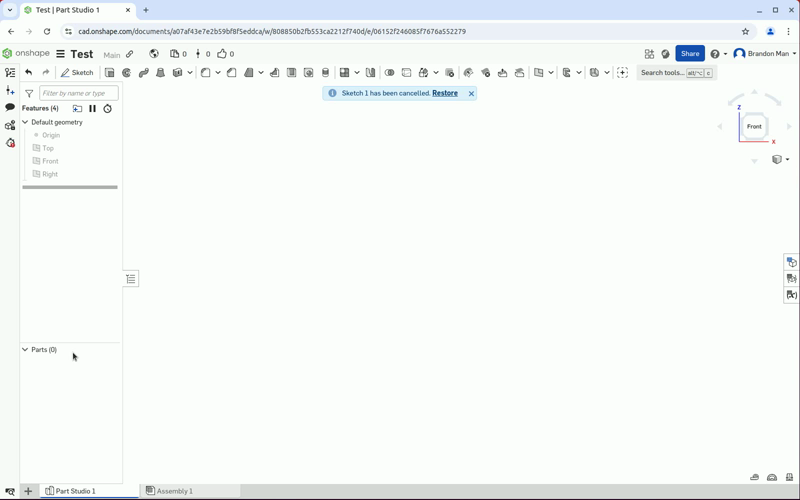
key(shift+y)
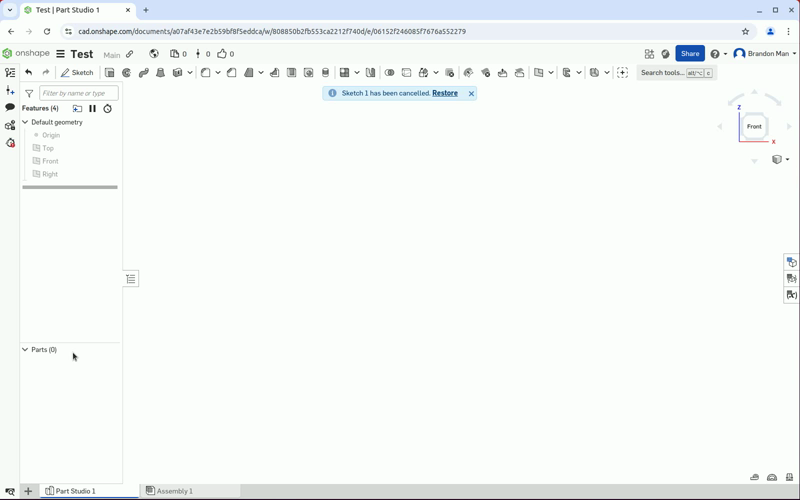
key(shift+s)
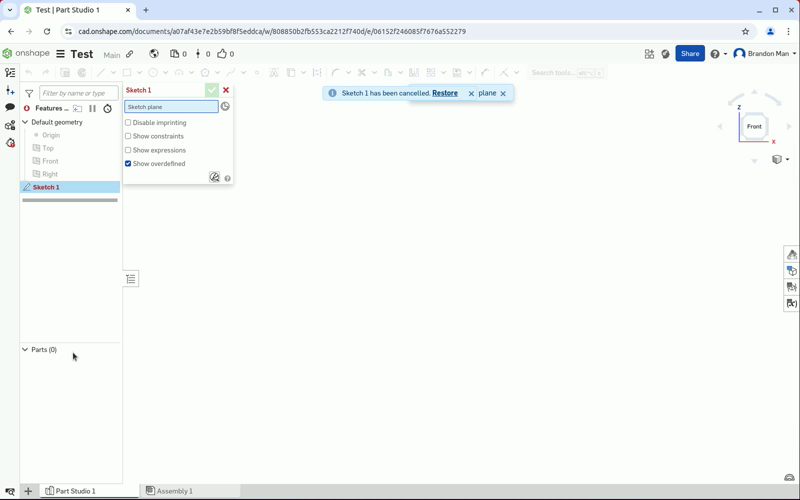
mouse_move(73, 163)
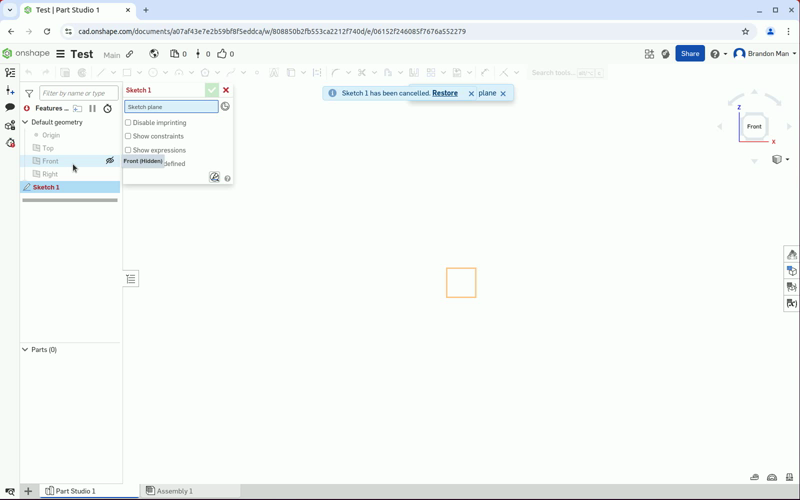
click(73, 163)
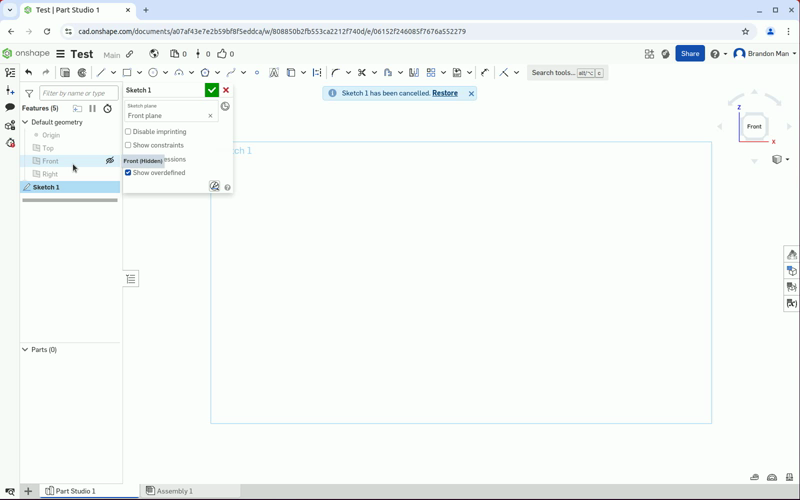
mouse_move(73, 352)
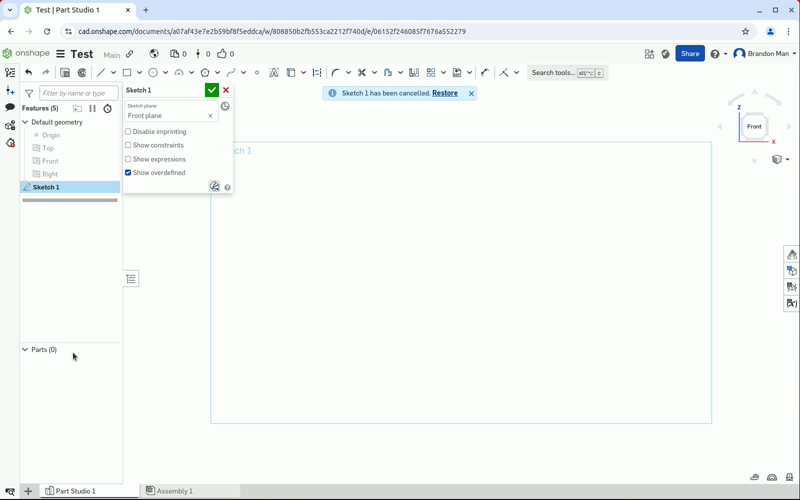
key(y)
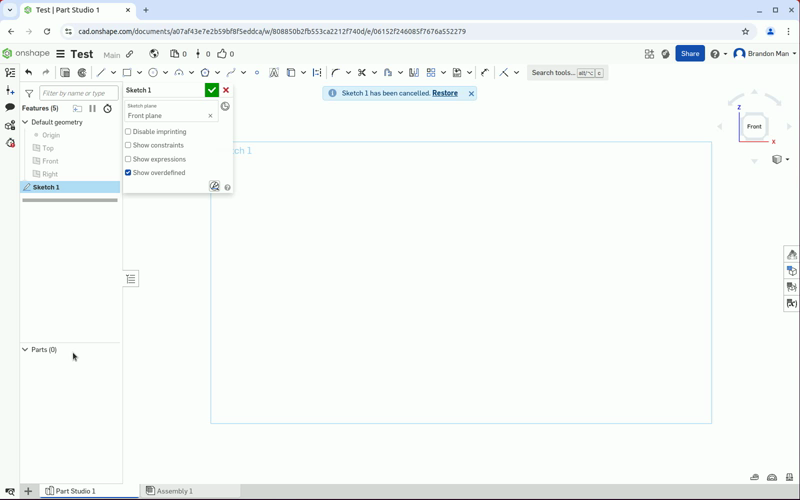
key(c)
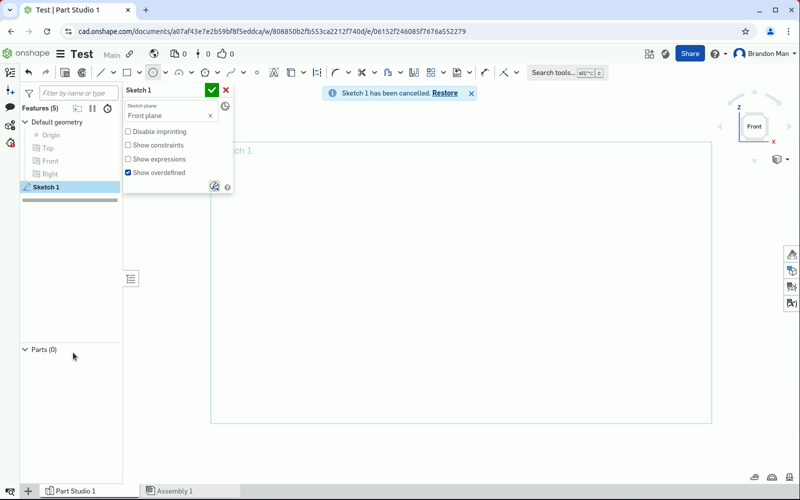
key_down(shift)
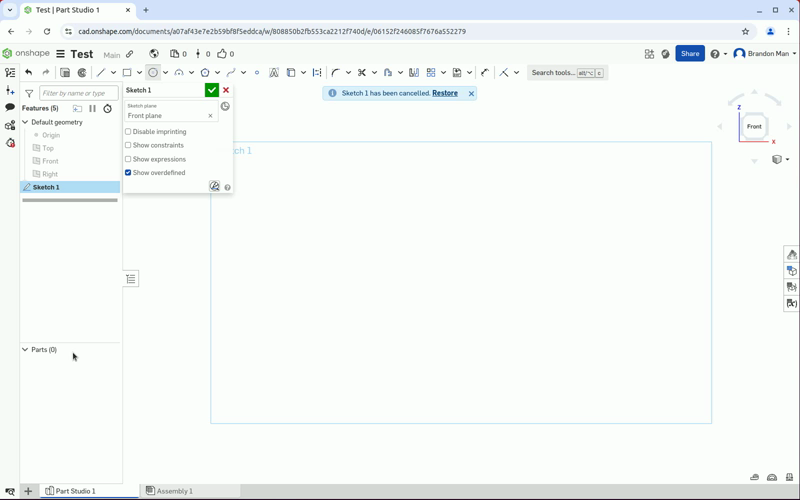
mouse_move(461, 282)
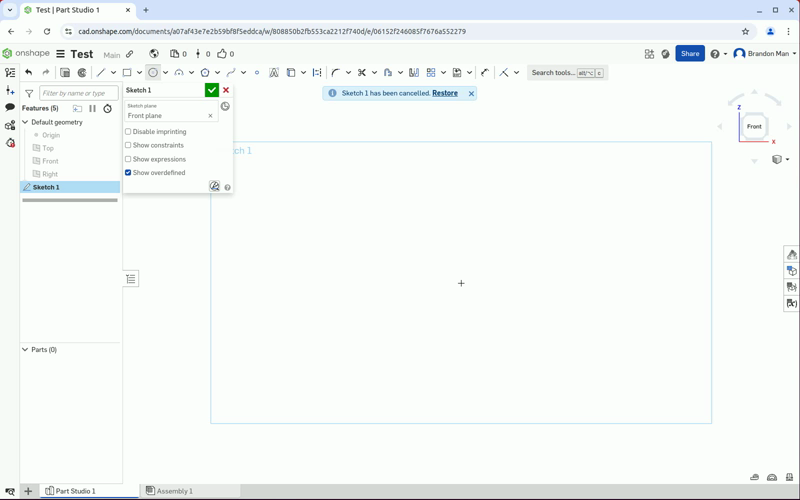
click(461, 282)
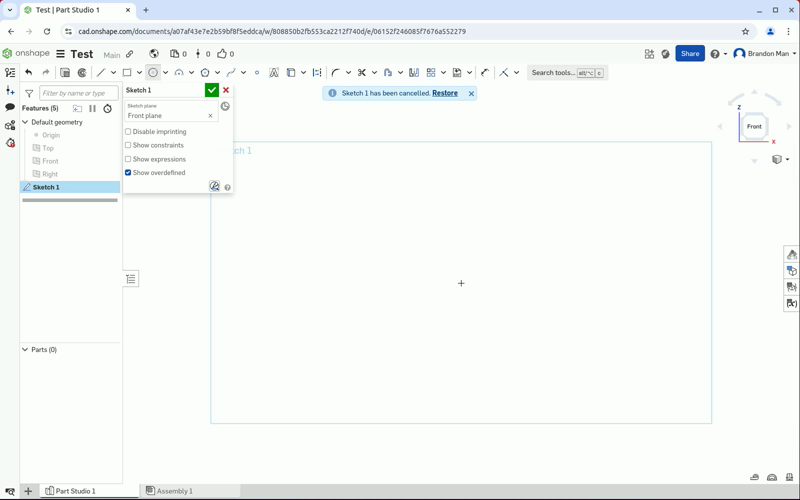
key_up(shift)
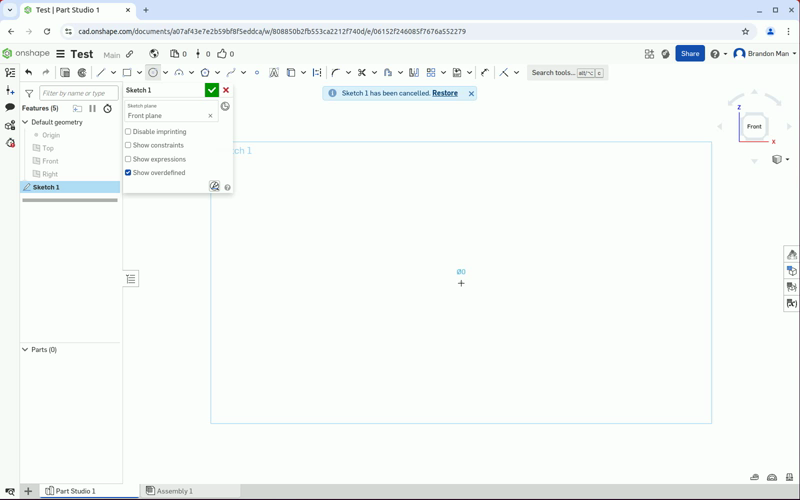
mouse_move(477, 282)
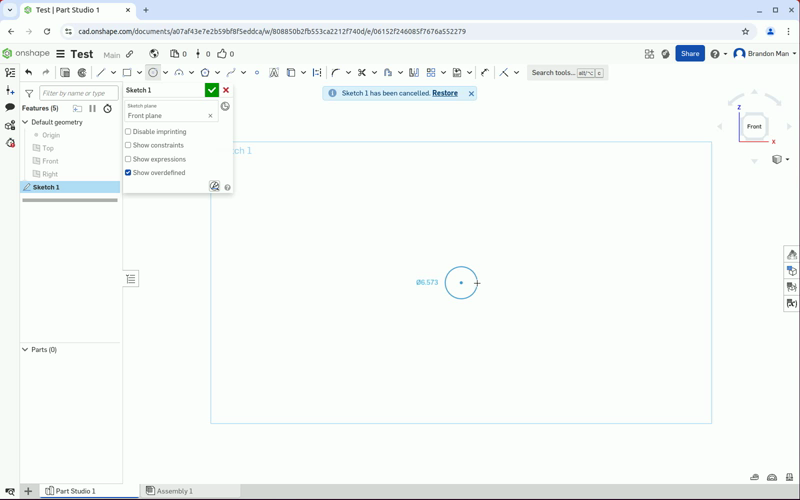
click(477, 282)
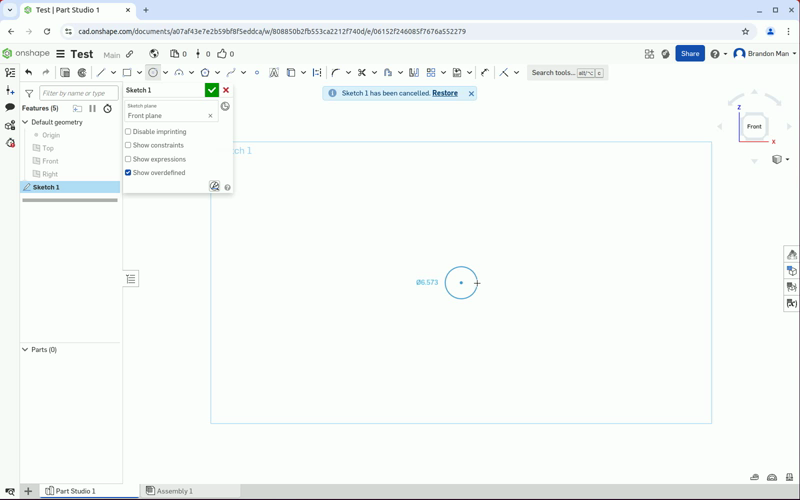
key(esc)
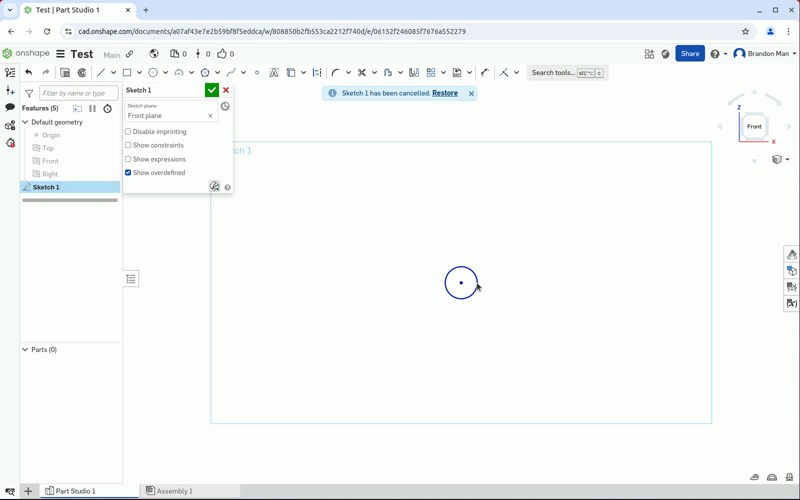
key(l)
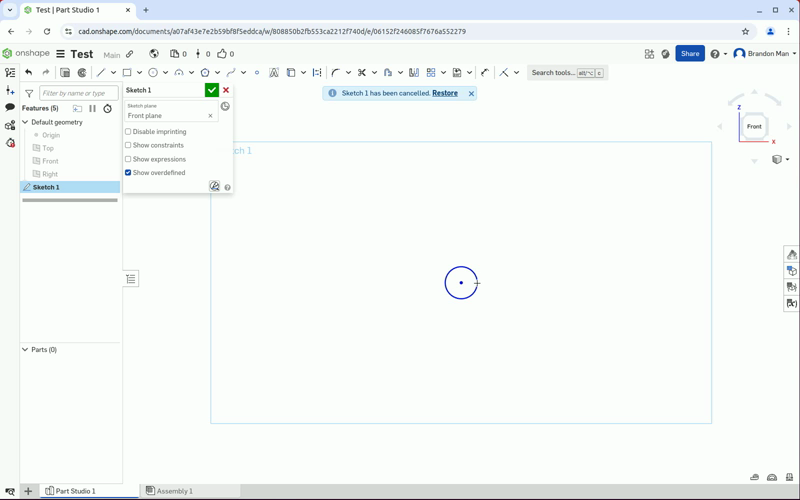
key_down(shift)
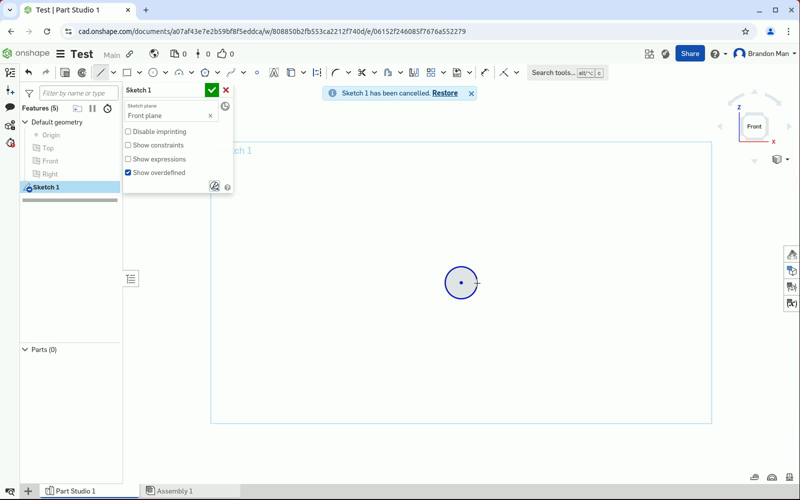
mouse_move(450, 286)
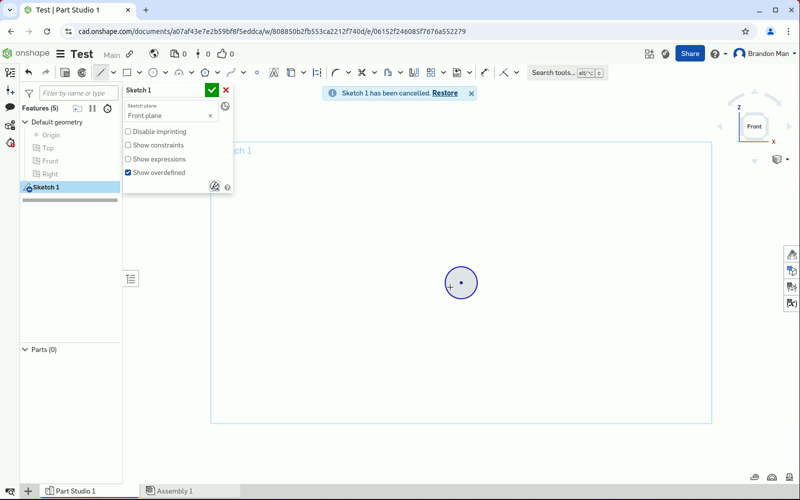
click(450, 286)
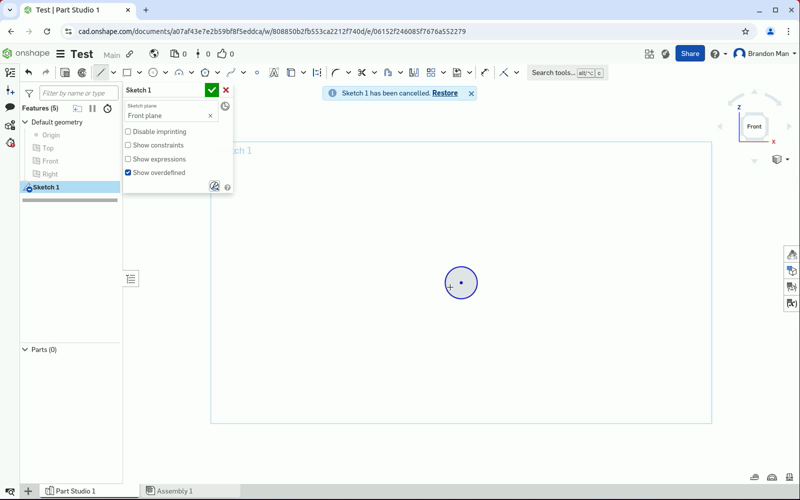
key_up(shift)
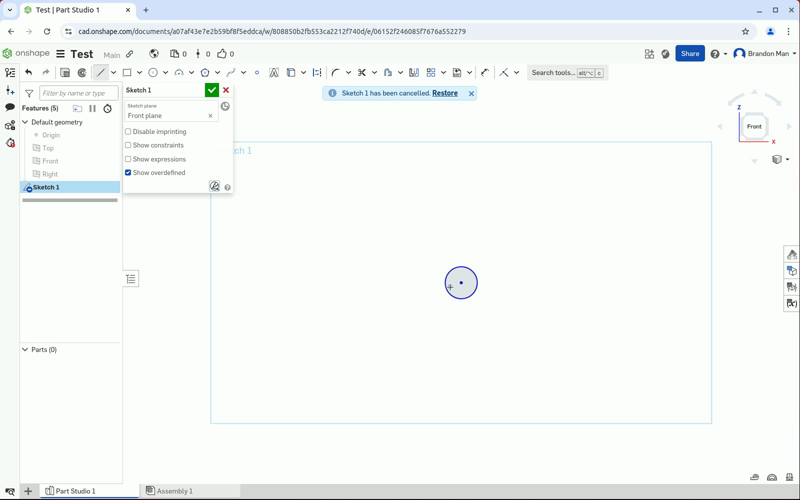
key_down(shift)
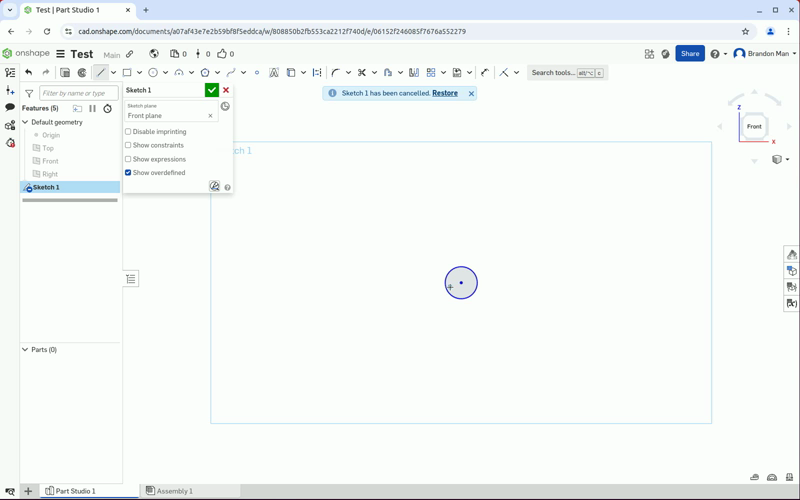
mouse_move(480, 286)
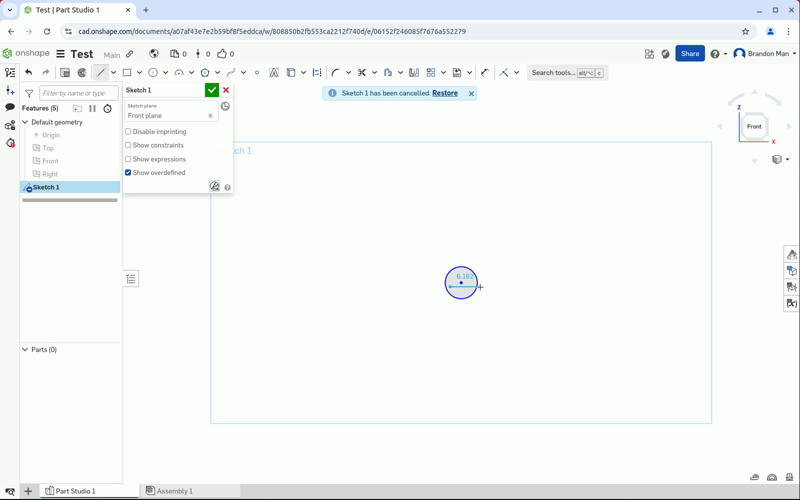
mouse_move(458, 271)
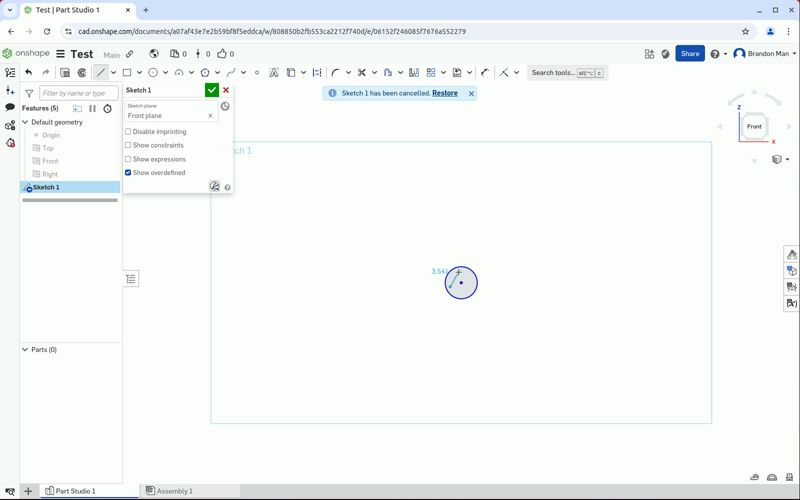
click(458, 271)
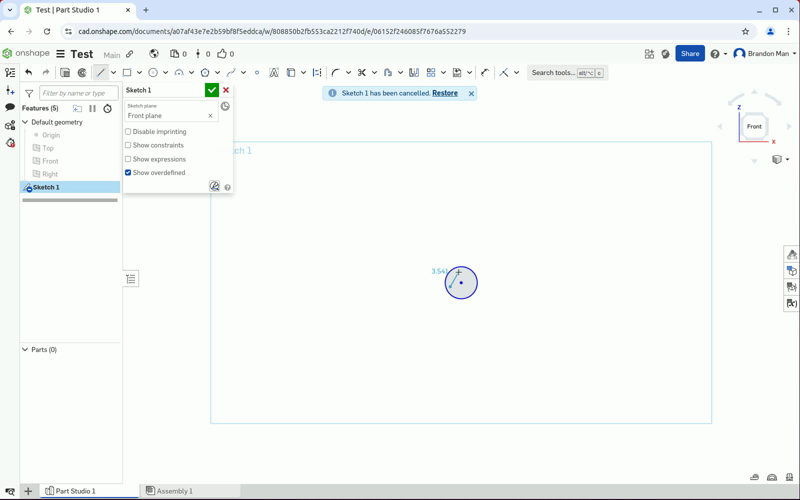
key_up(shift)
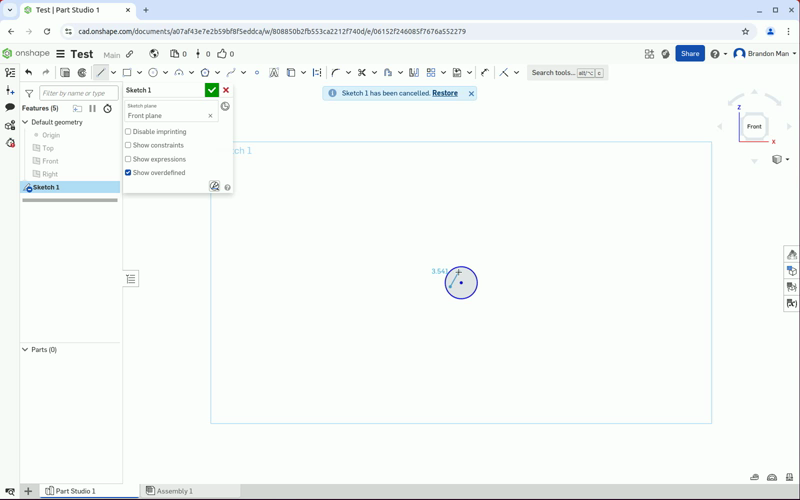
key(esc)
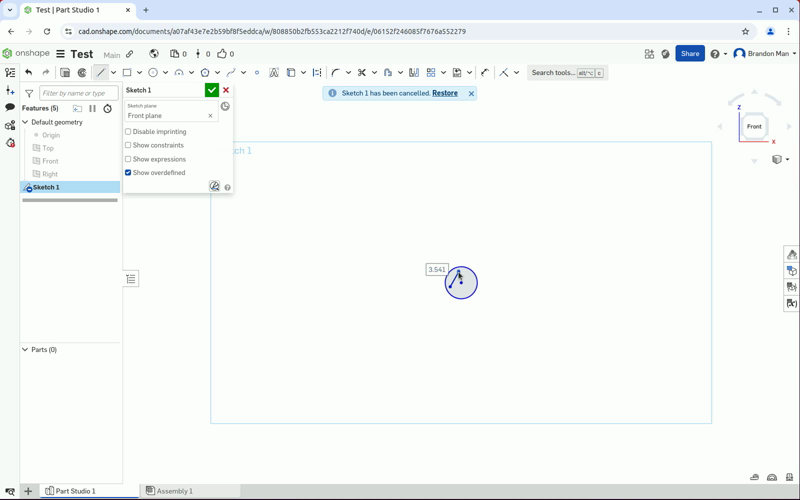
key(a)
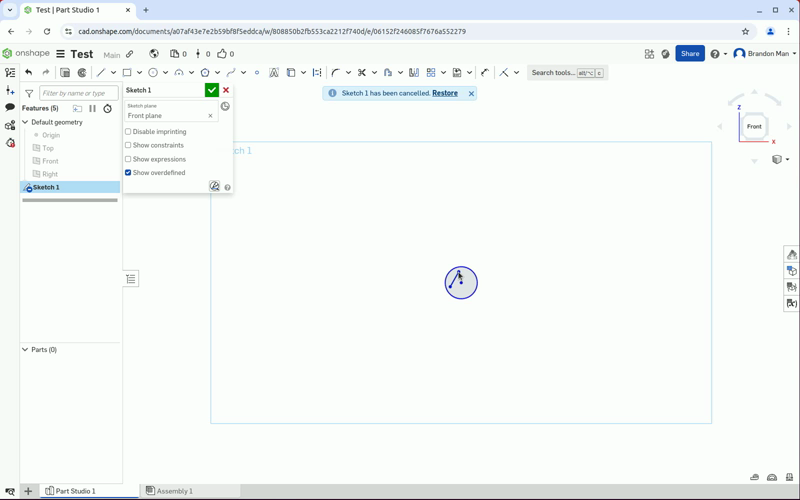
mouse_move(458, 271)
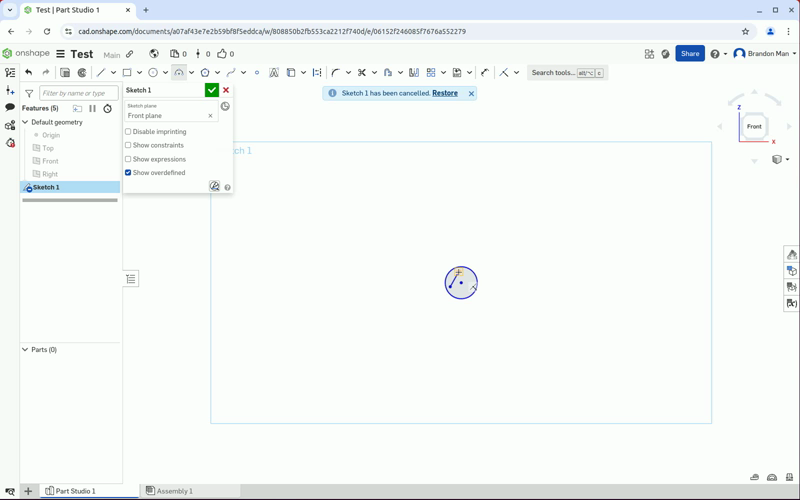
click(458, 271)
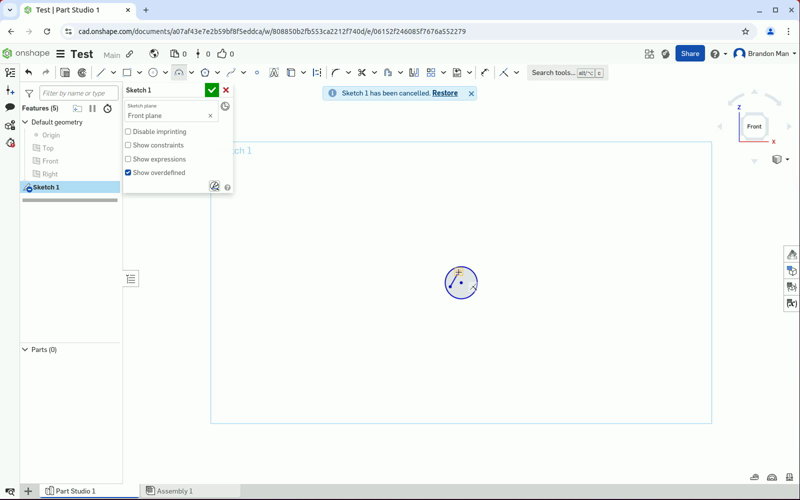
mouse_move(450, 286)
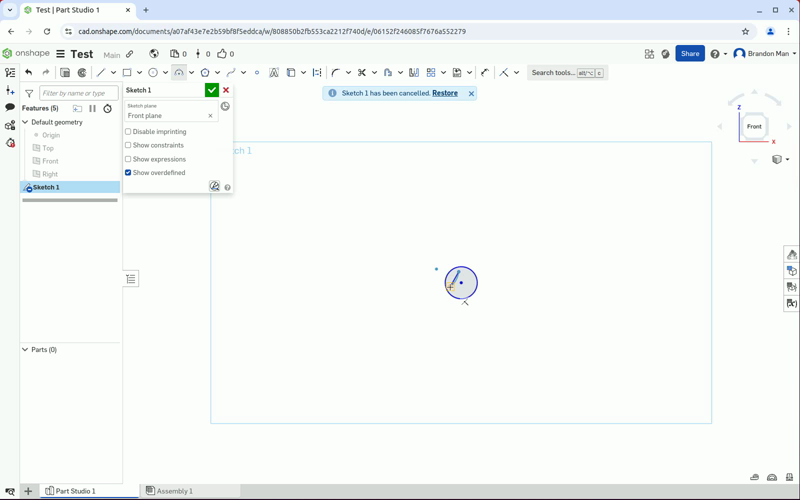
click(450, 286)
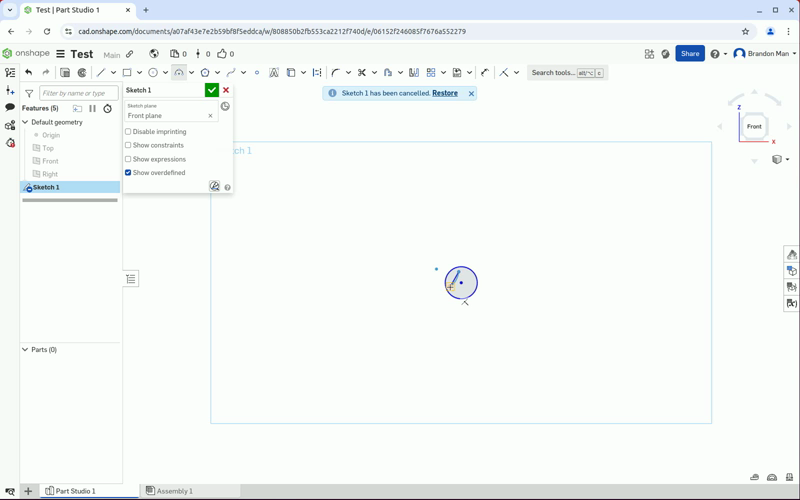
key_down(shift)
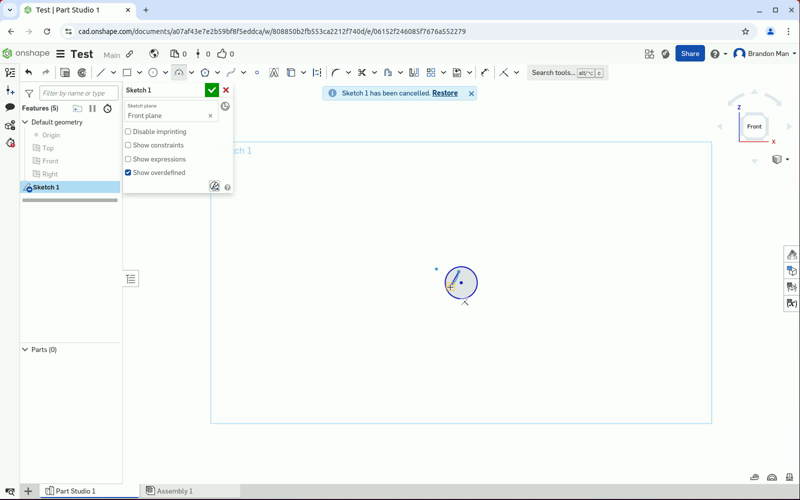
mouse_move(450, 276)
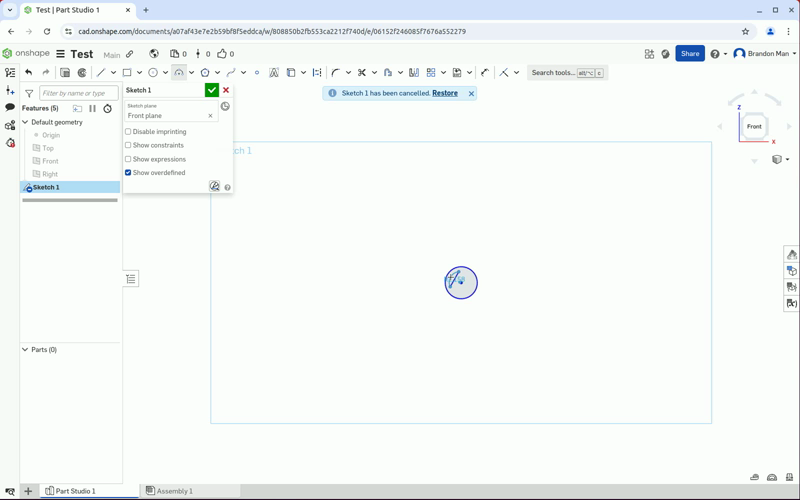
click(450, 276)
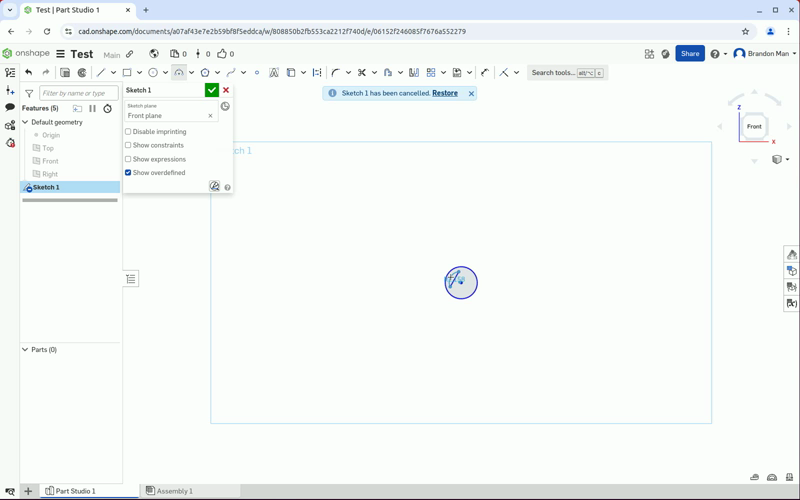
key_up(shift)
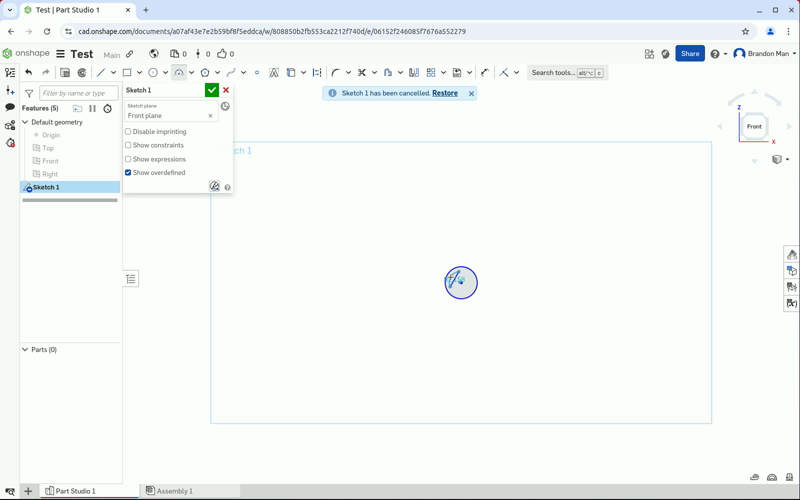
key(esc)
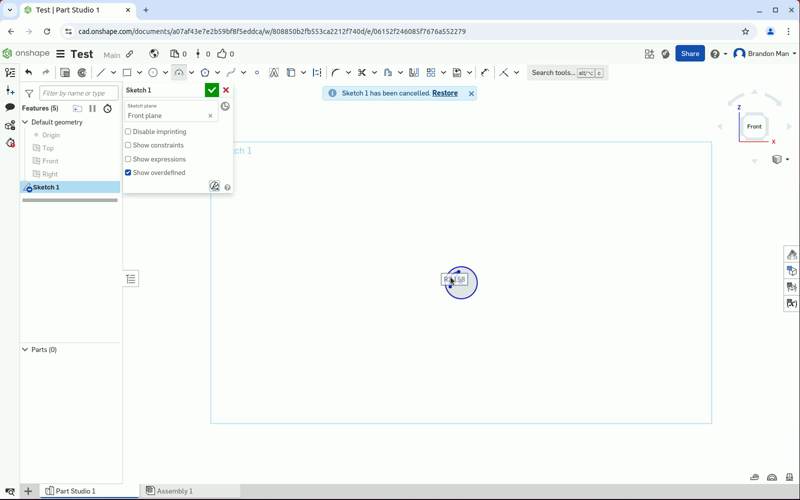
key(a)
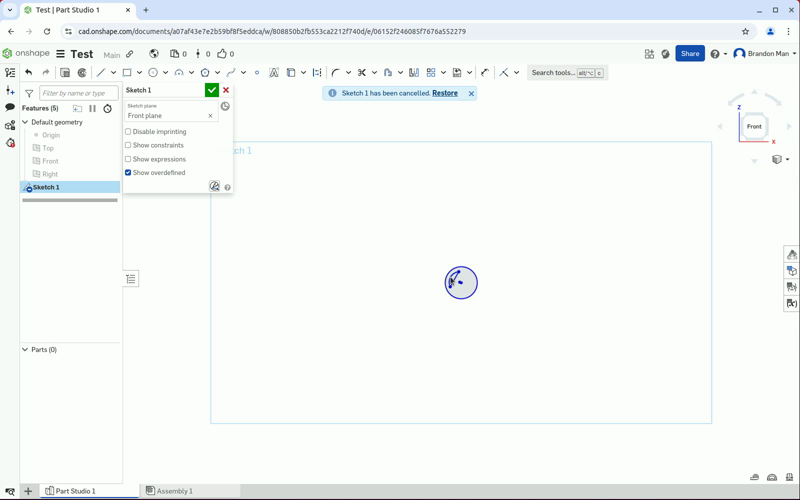
key_down(shift)
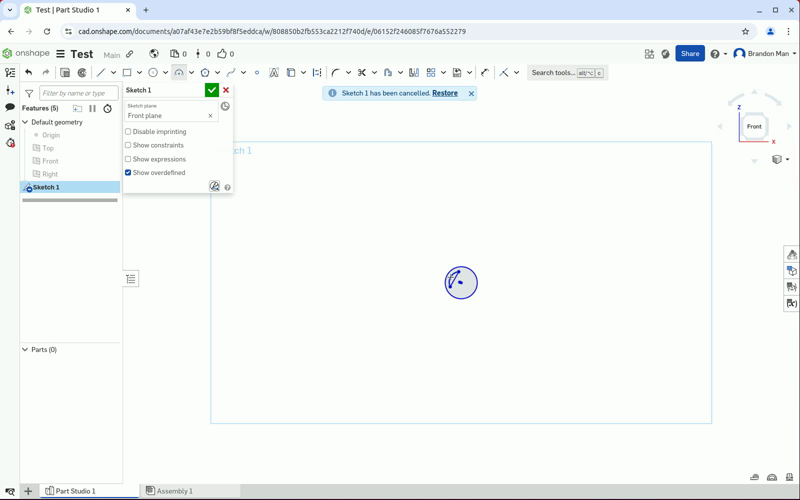
mouse_move(451, 289)
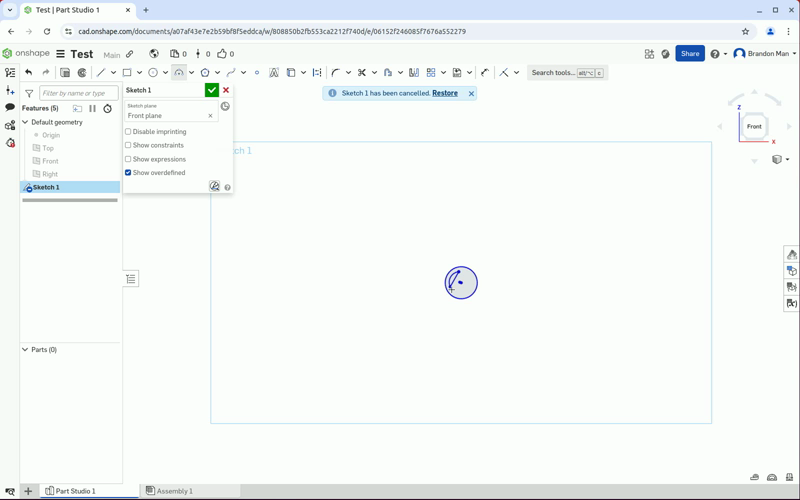
scroll(6)
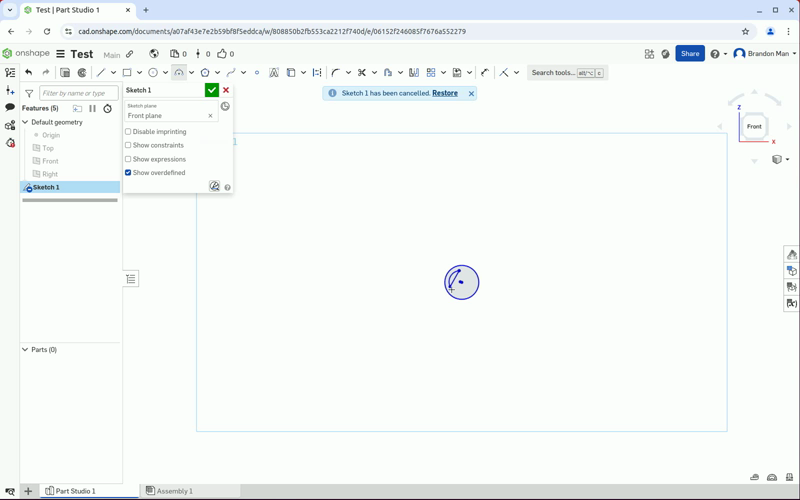
scroll(6)
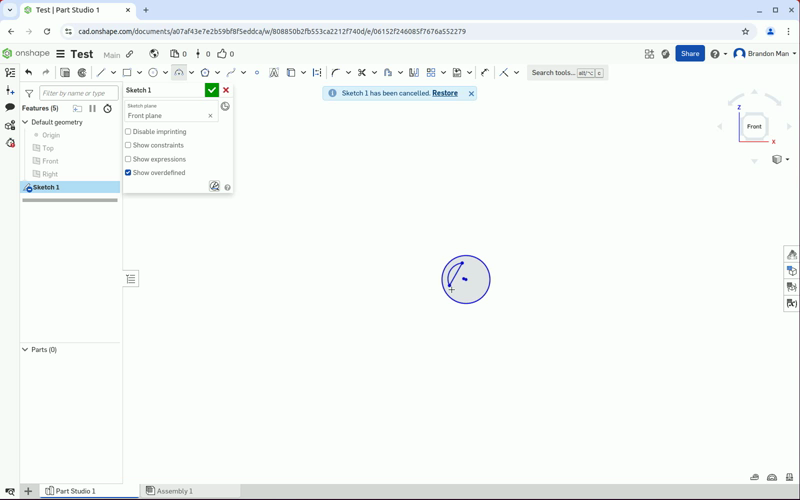
scroll(6)
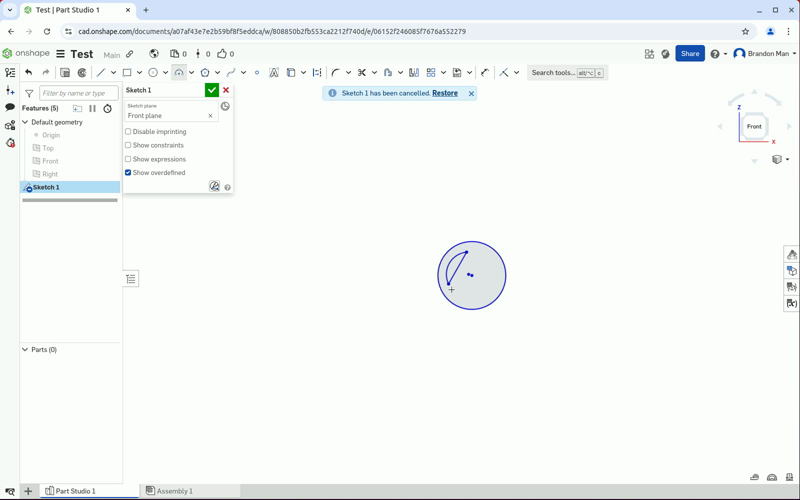
scroll(6)
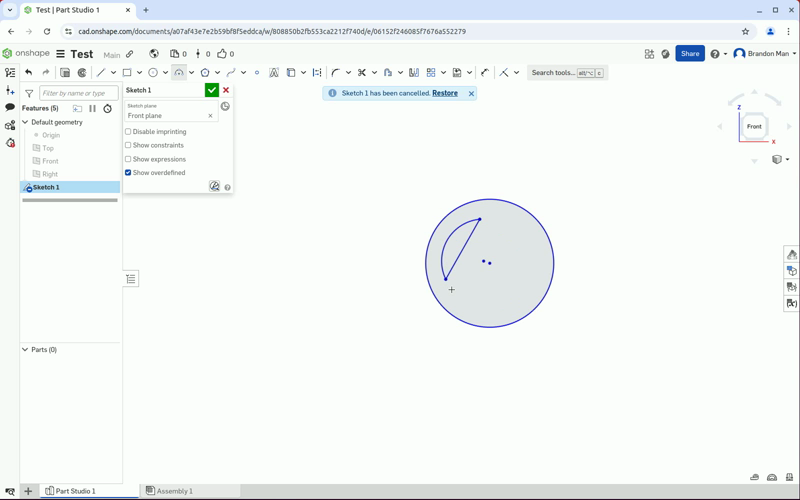
scroll(6)
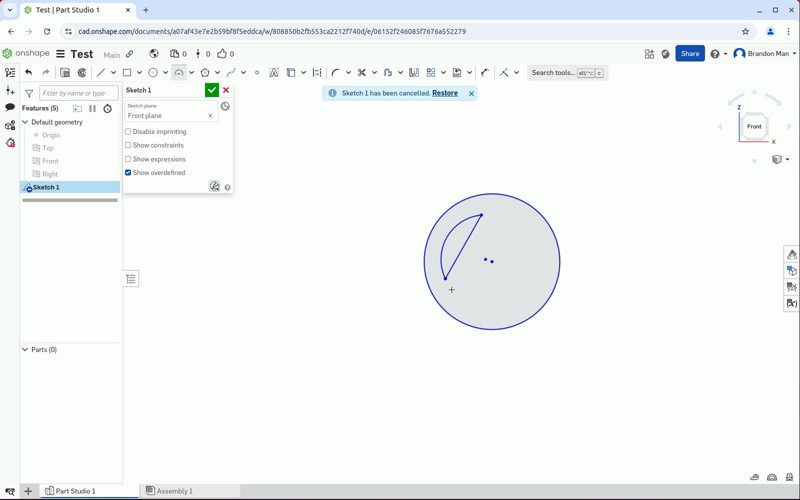
scroll(6)
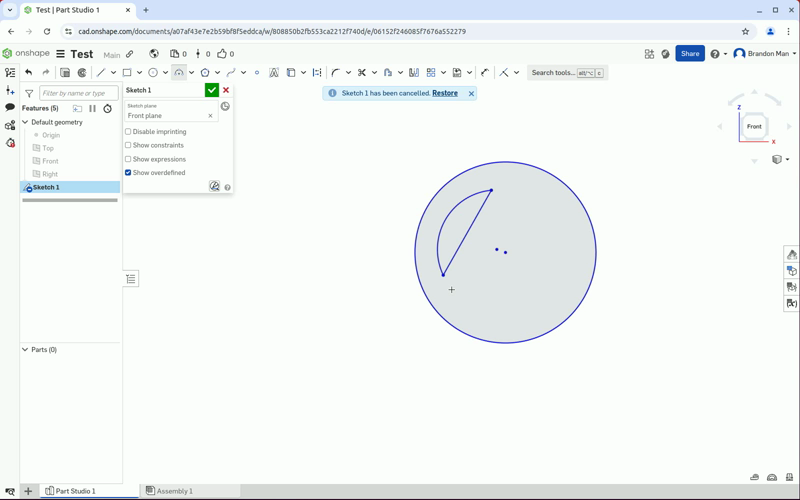
scroll(6)
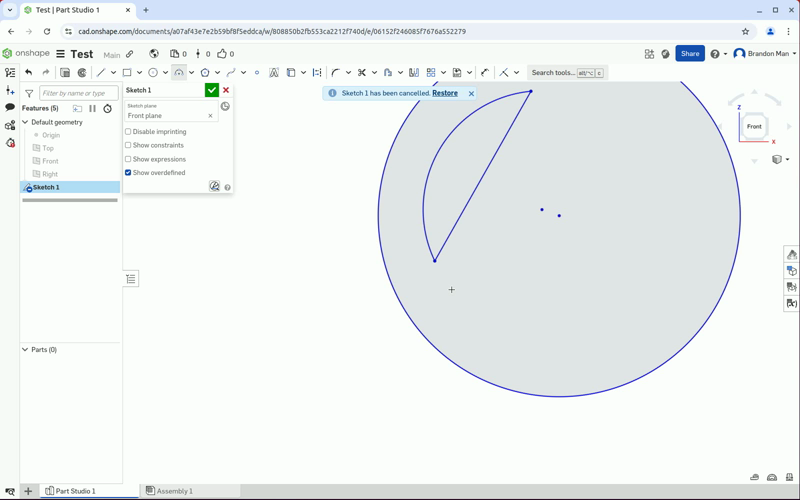
click(451, 289)
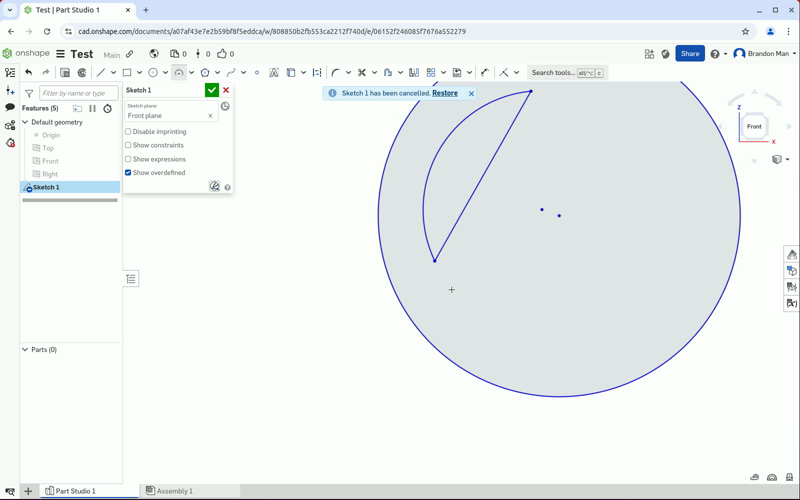
scroll(-6)
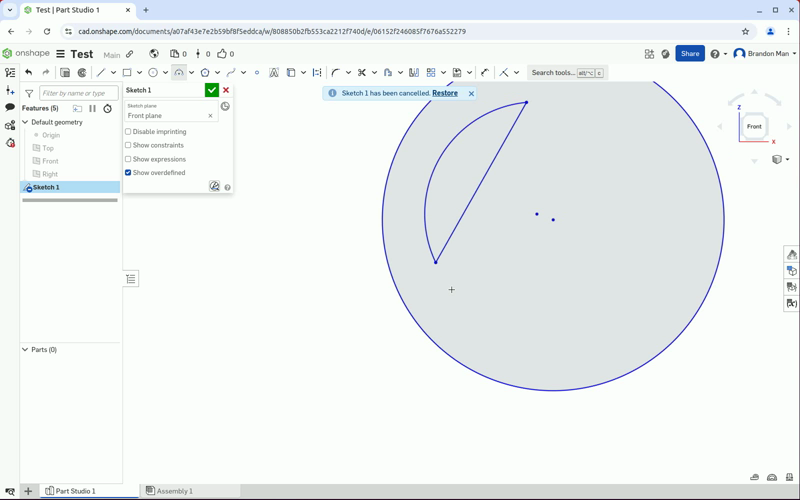
scroll(-6)
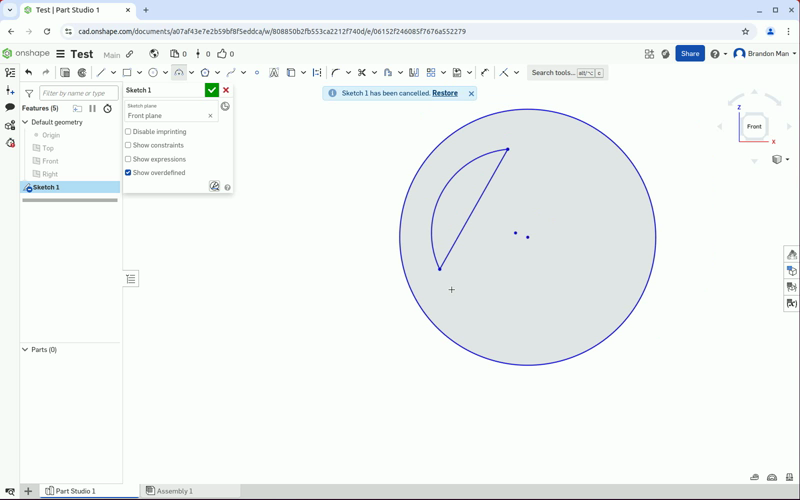
scroll(-6)
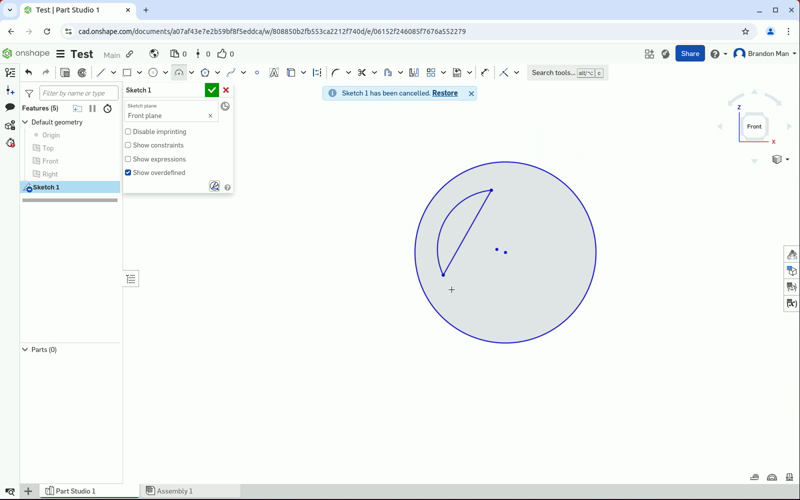
scroll(-6)
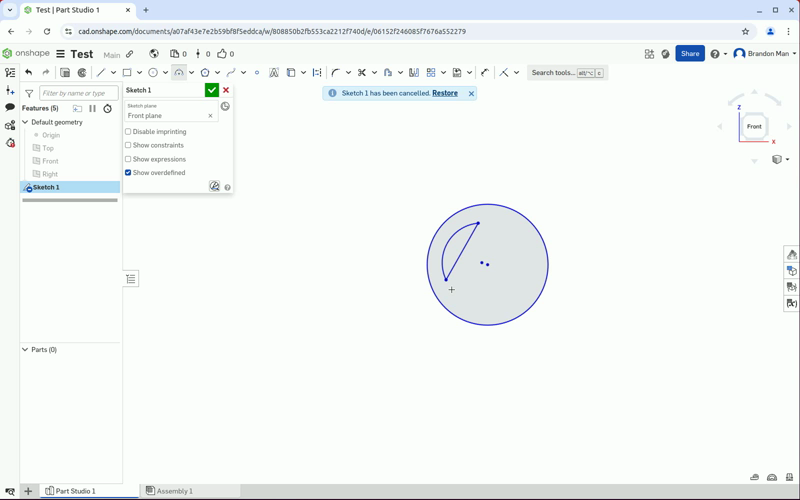
scroll(-6)
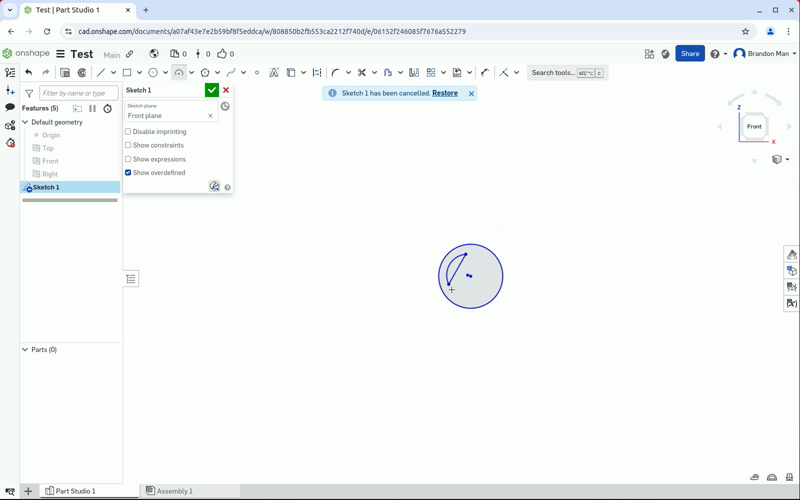
scroll(-6)
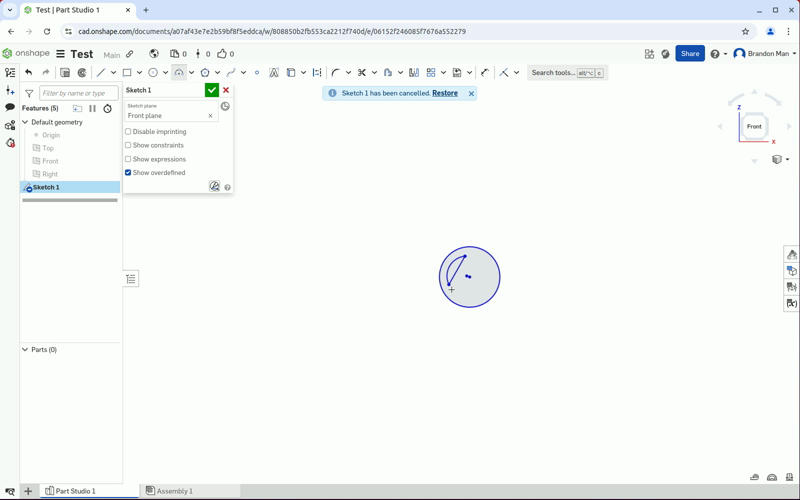
scroll(-6)
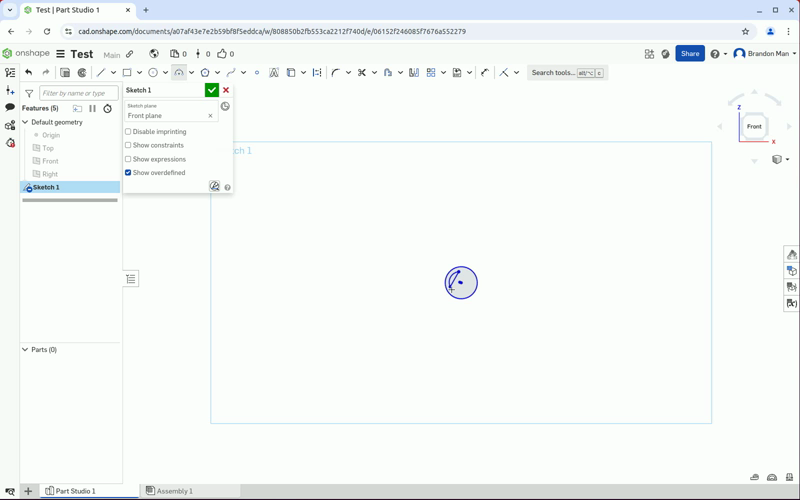
key_up(shift)
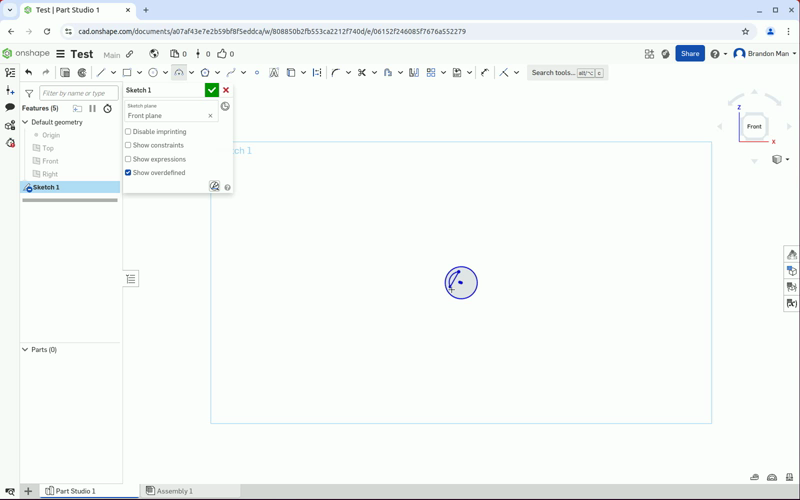
key_down(shift)
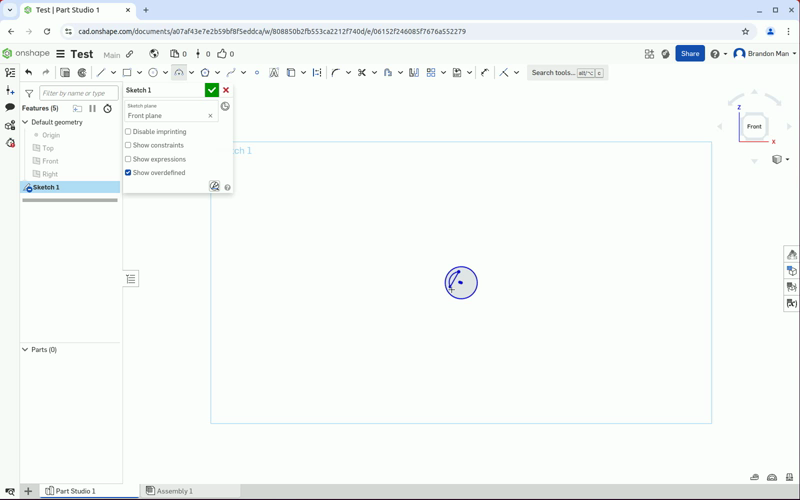
mouse_move(470, 289)
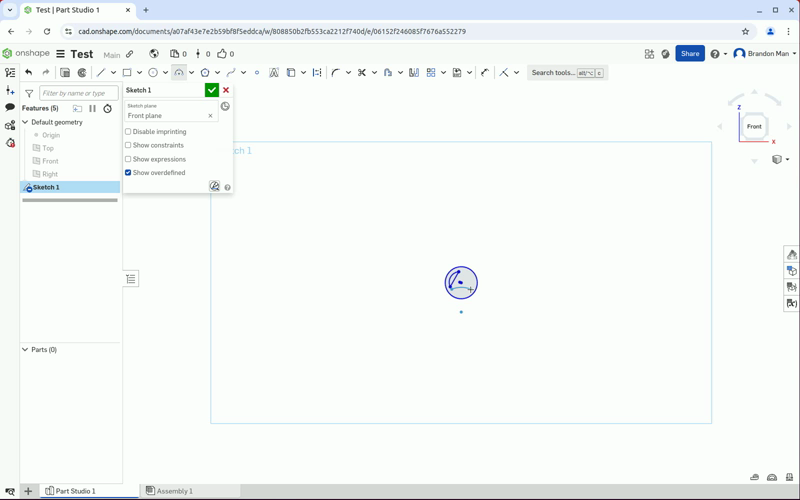
click(470, 289)
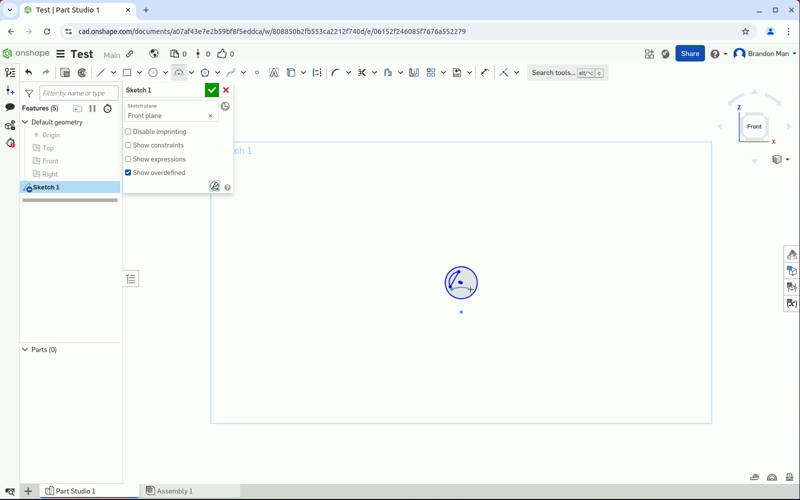
mouse_move(461, 294)
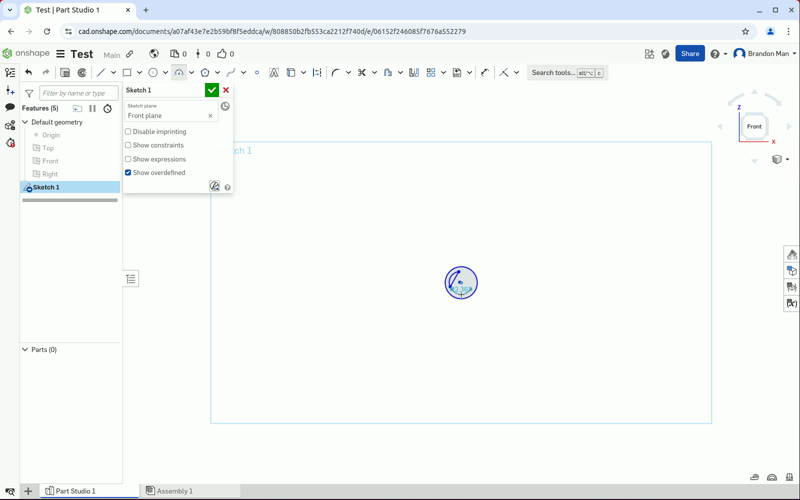
click(461, 294)
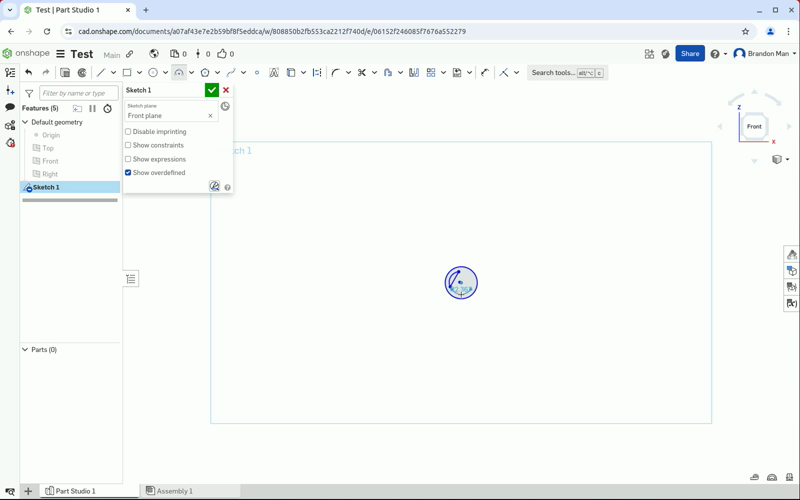
key_up(shift)
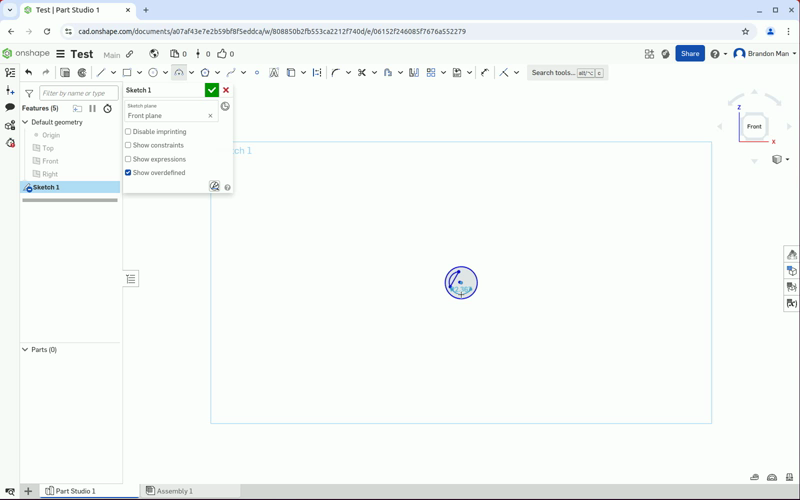
key(esc)
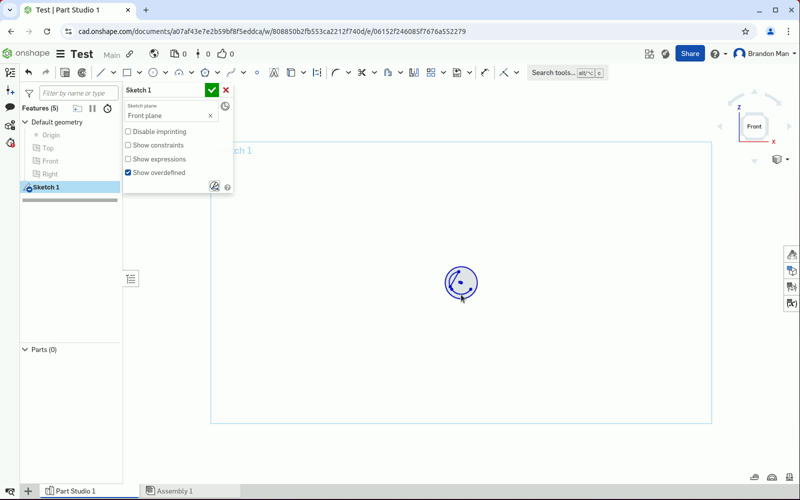
key(l)
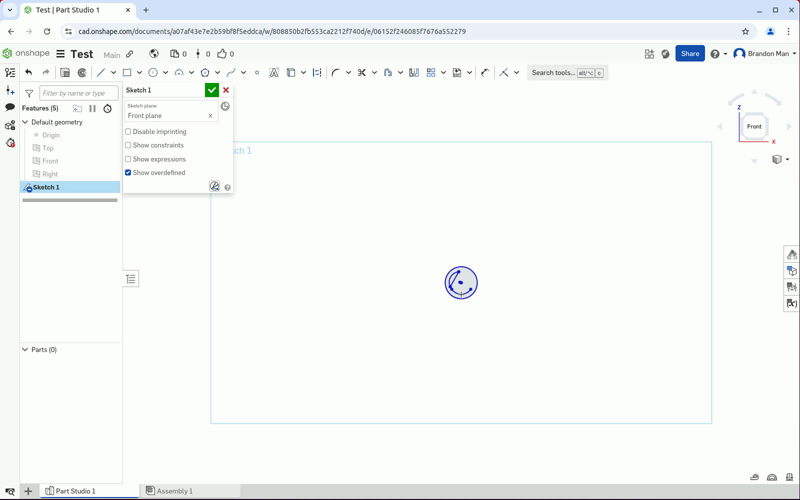
mouse_move(470, 289)
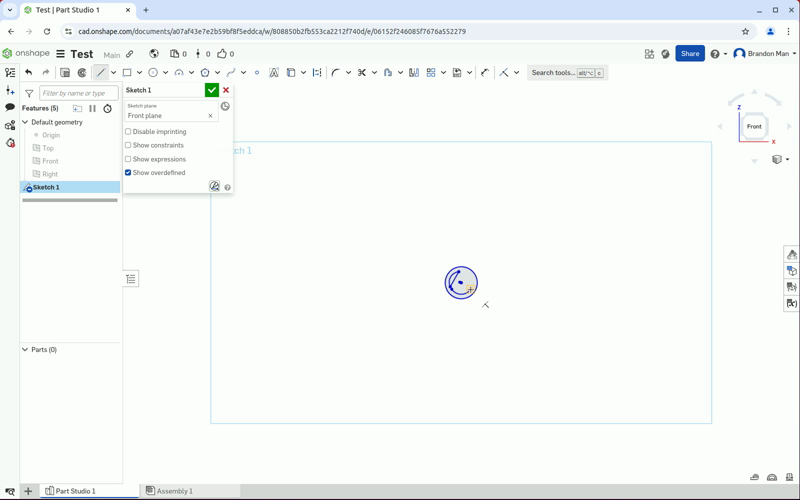
click(470, 289)
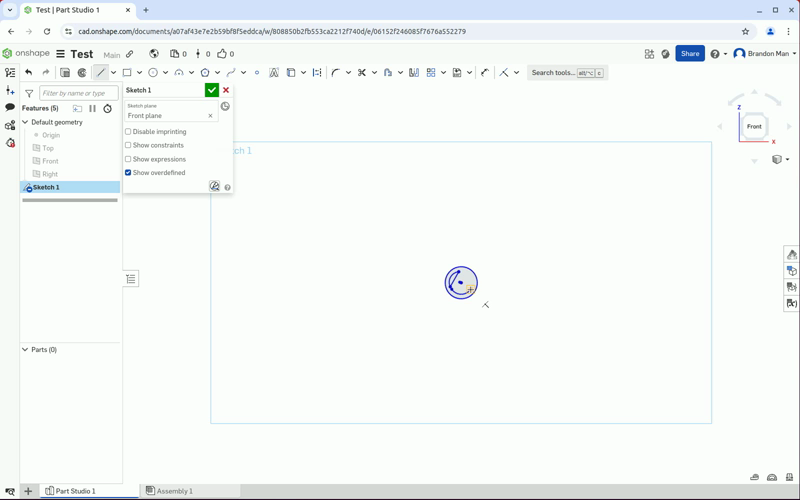
mouse_move(501, 289)
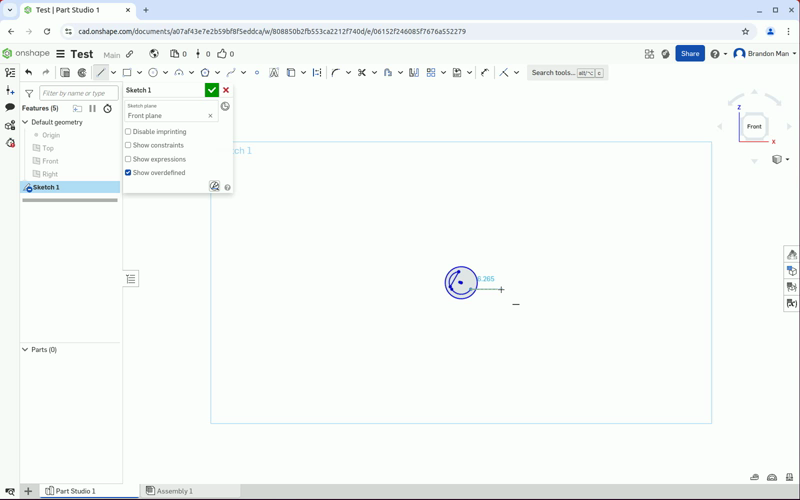
key_down(shift)
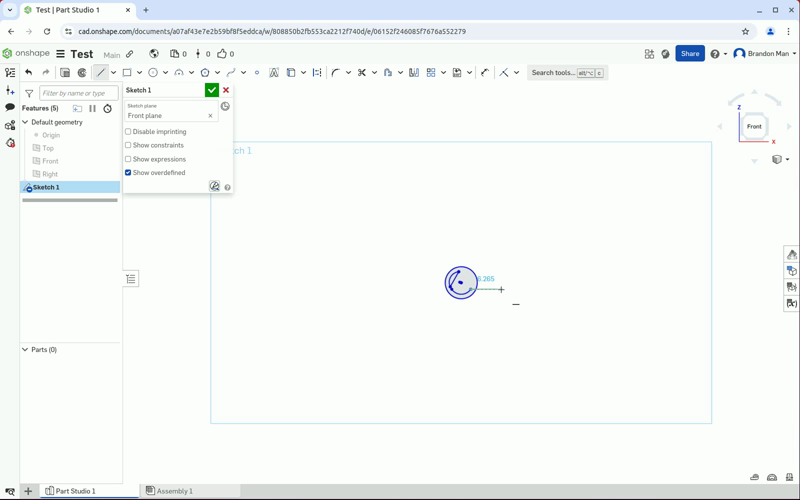
mouse_move(451, 289)
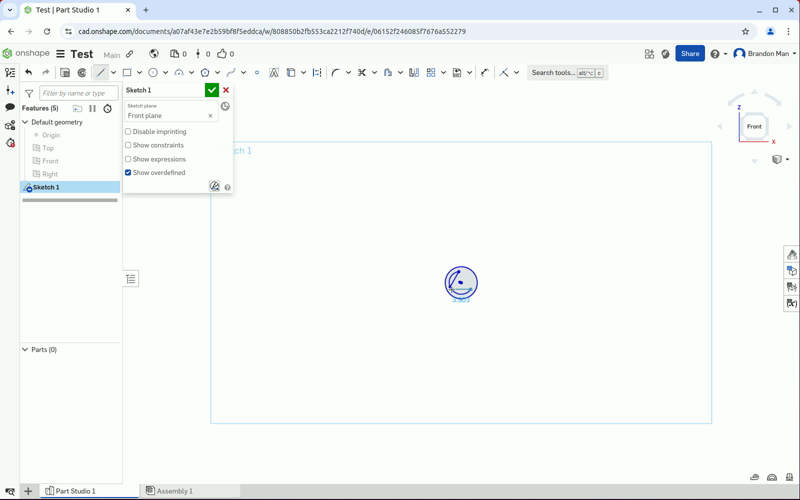
scroll(6)
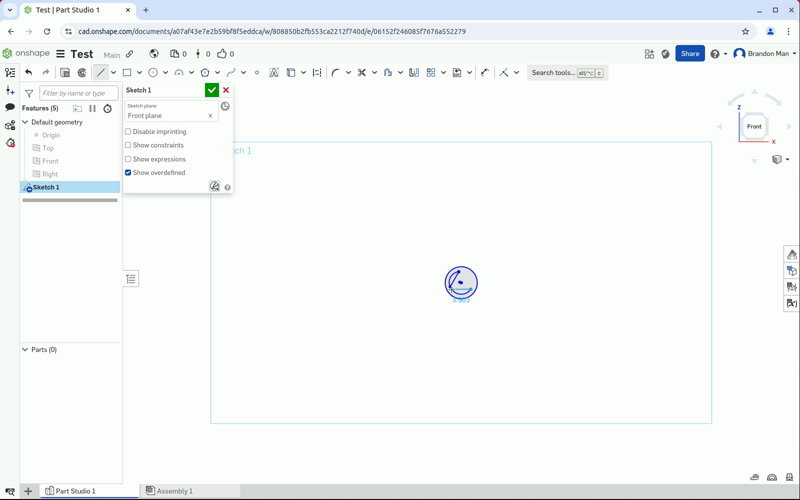
scroll(6)
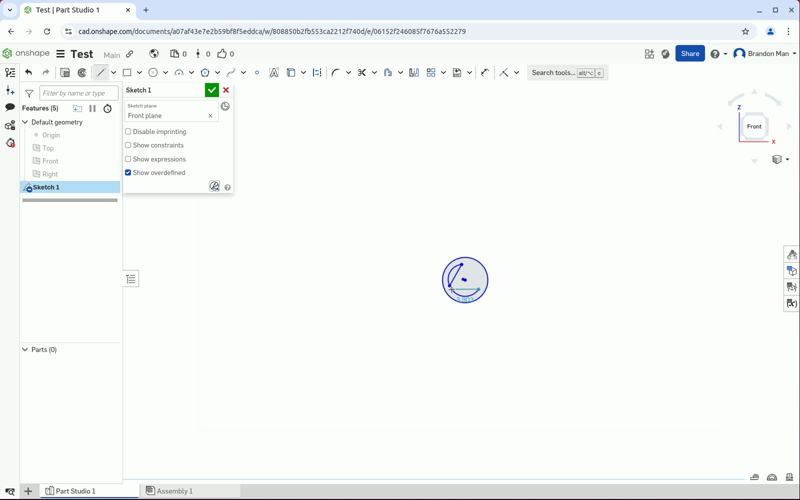
scroll(6)
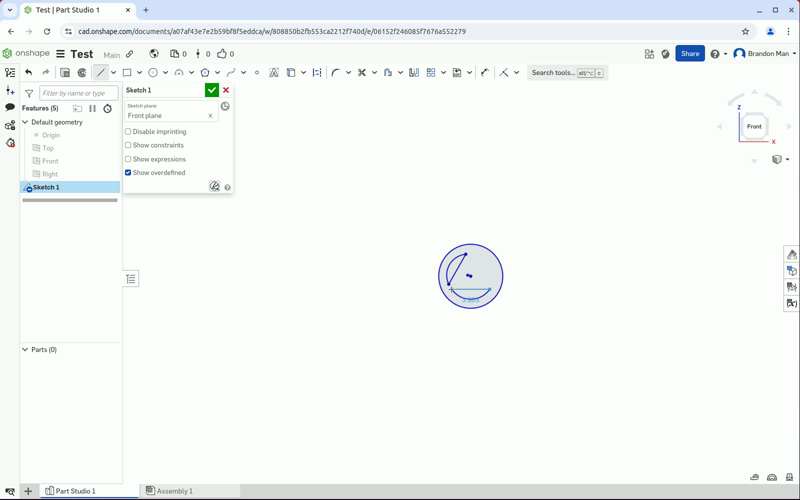
scroll(6)
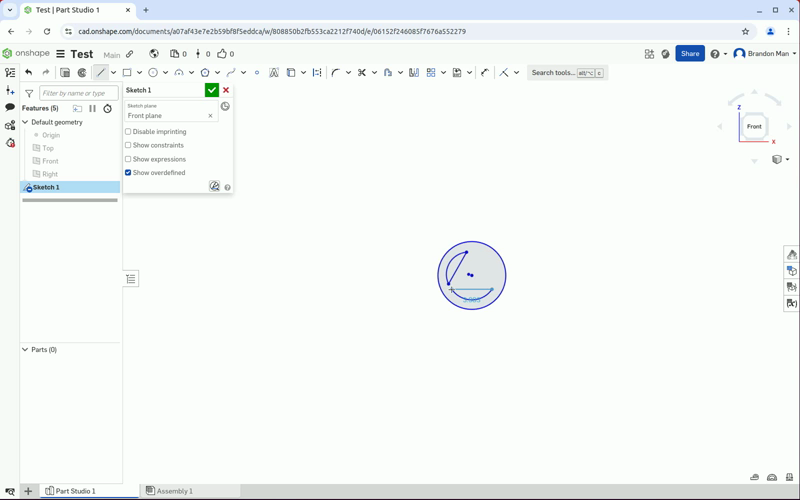
scroll(6)
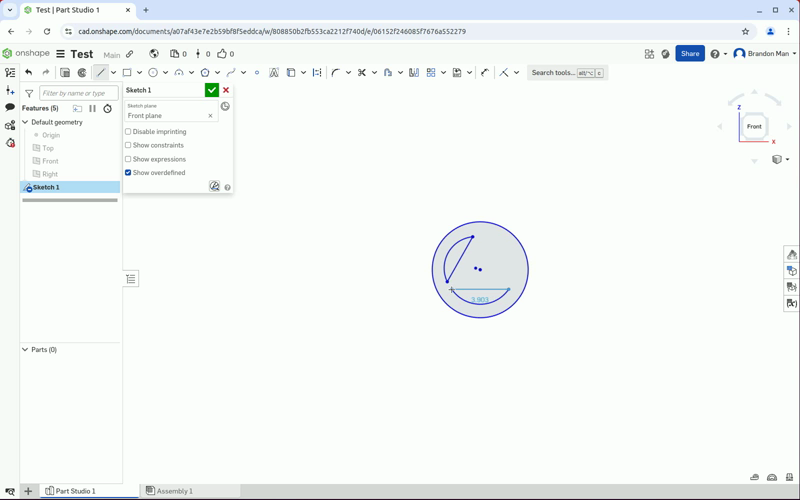
scroll(6)
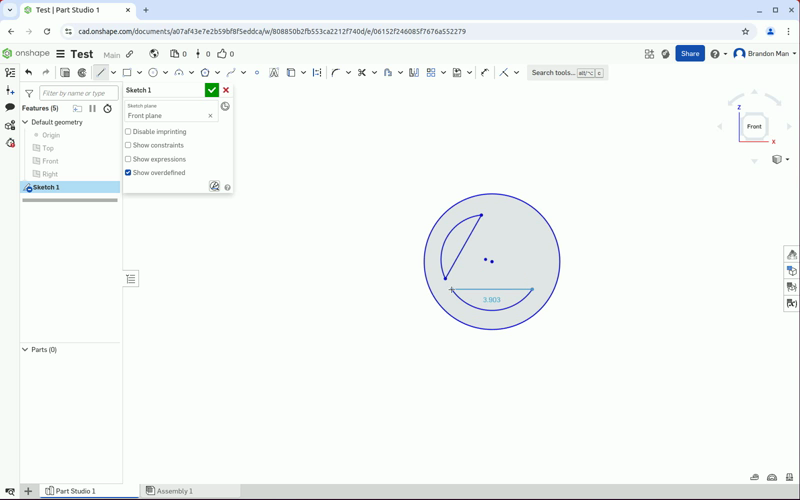
scroll(6)
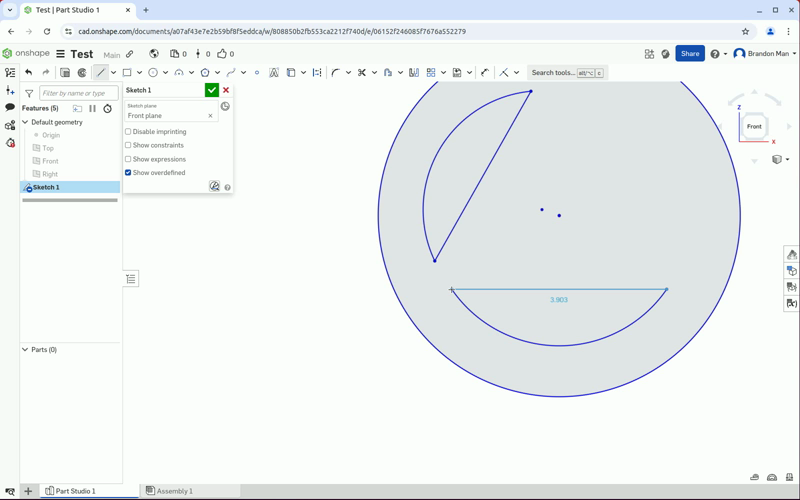
key_up(shift)
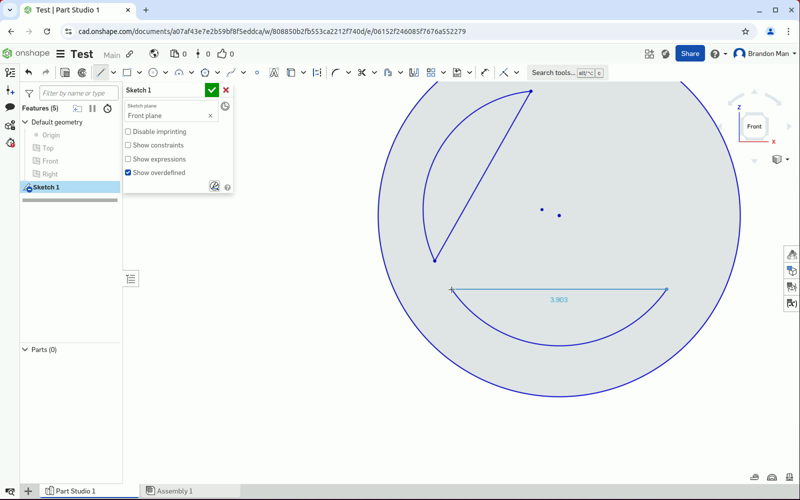
click(451, 289)
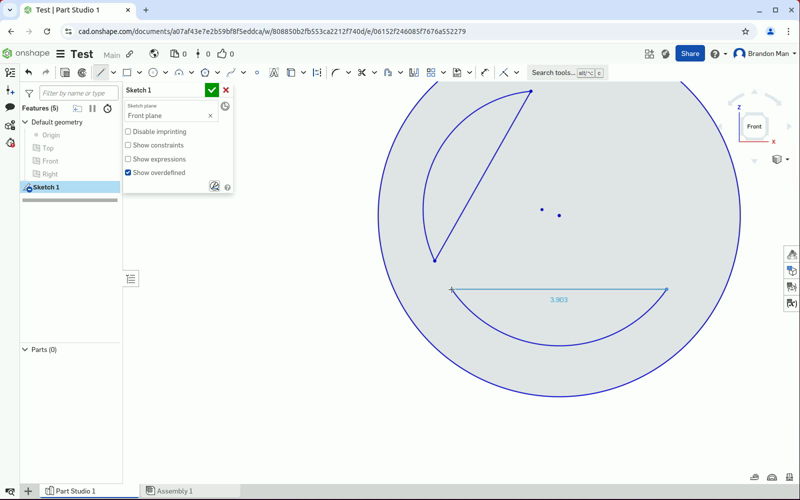
scroll(-6)
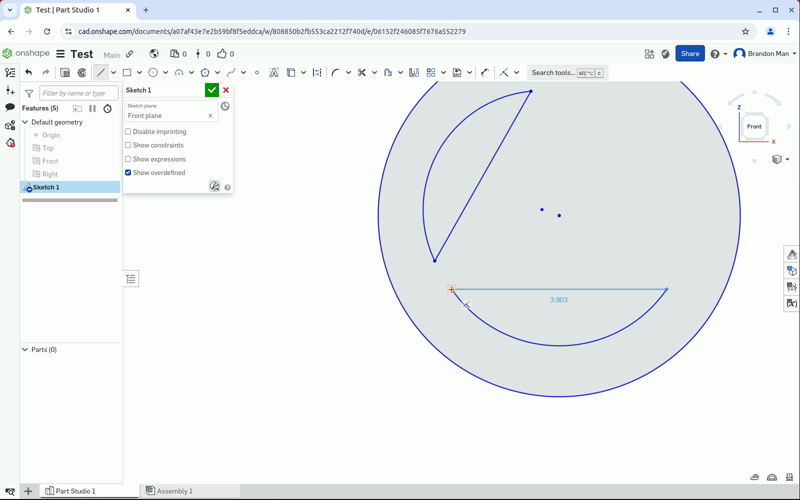
scroll(-6)
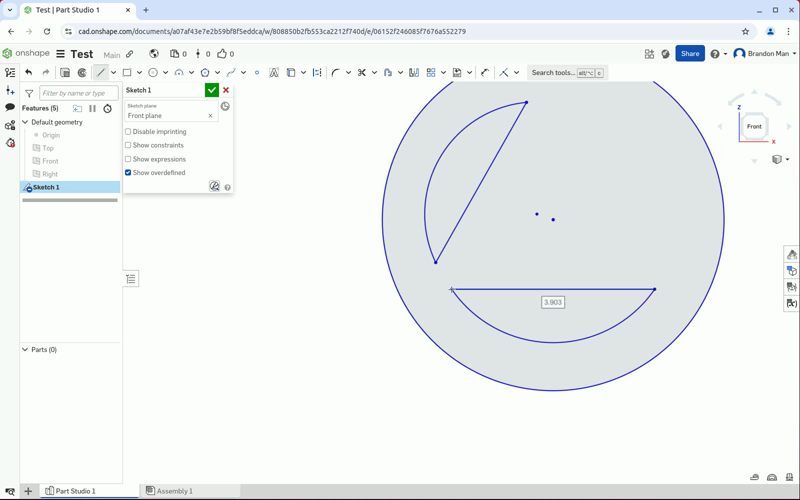
scroll(-6)
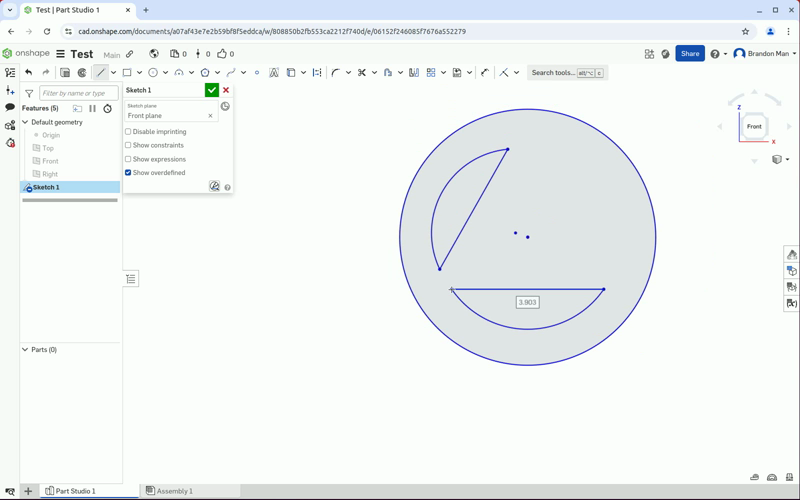
scroll(-6)
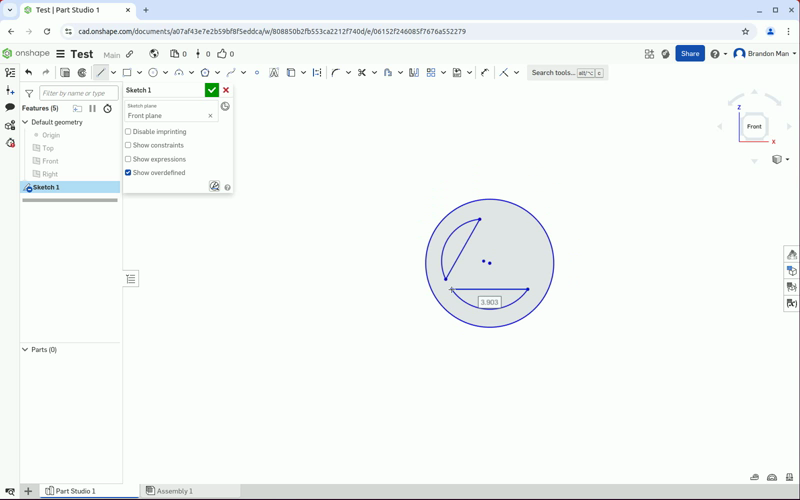
scroll(-6)
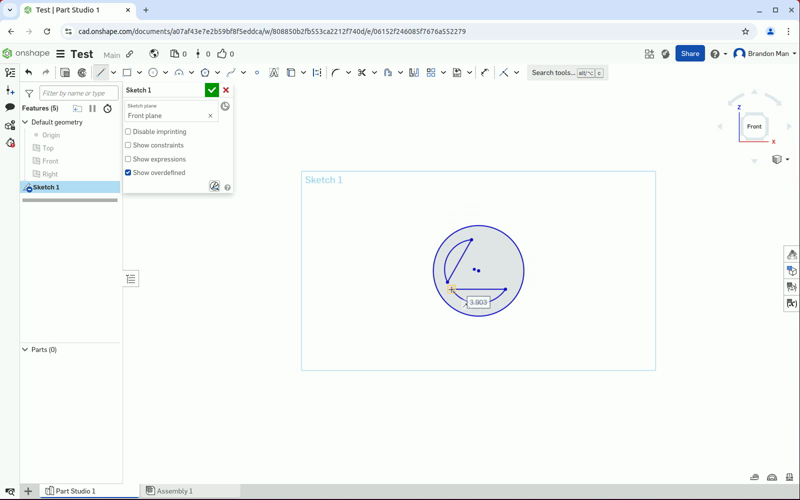
scroll(-6)
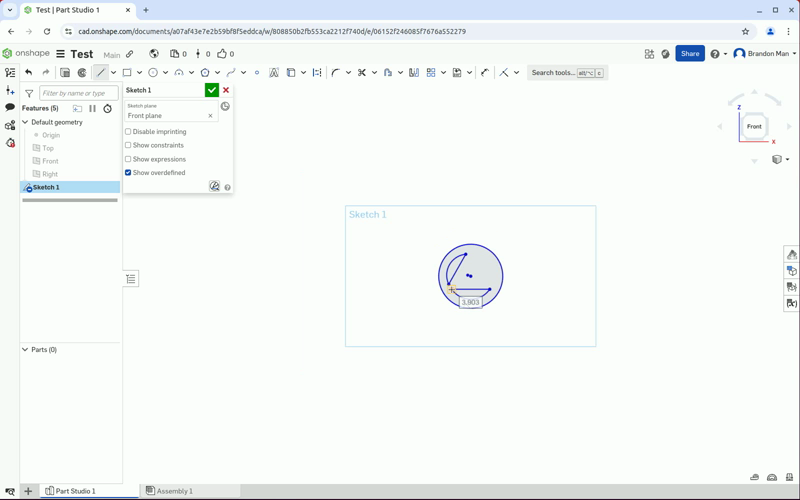
scroll(-6)
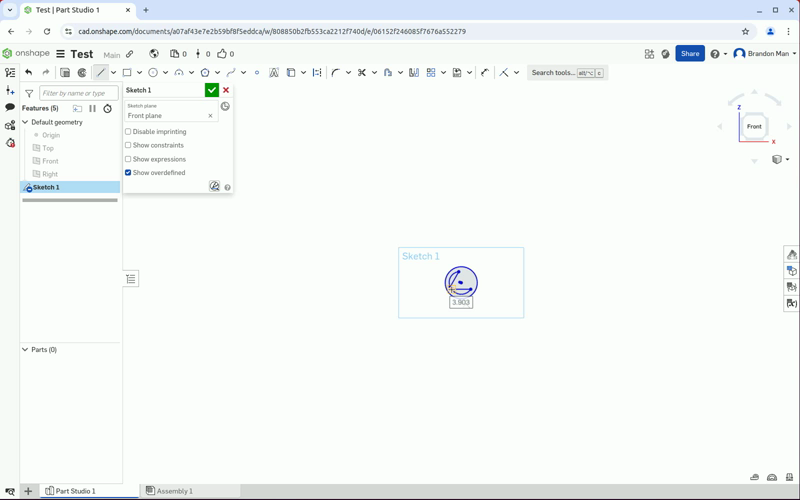
key(esc)
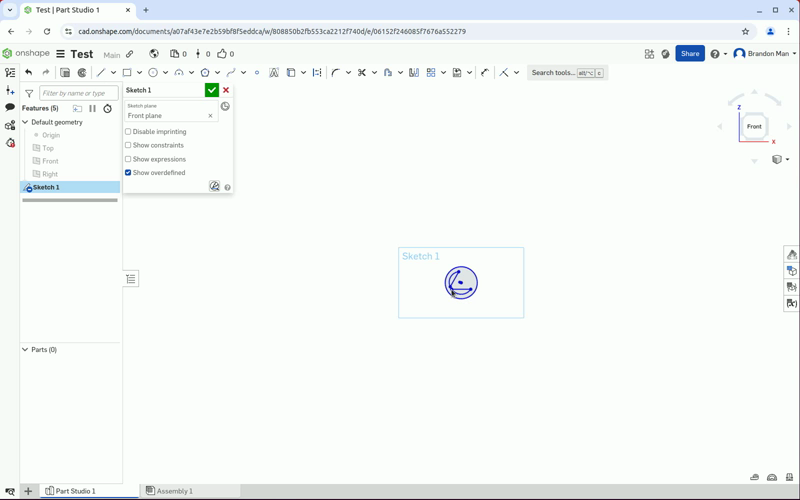
key(l)
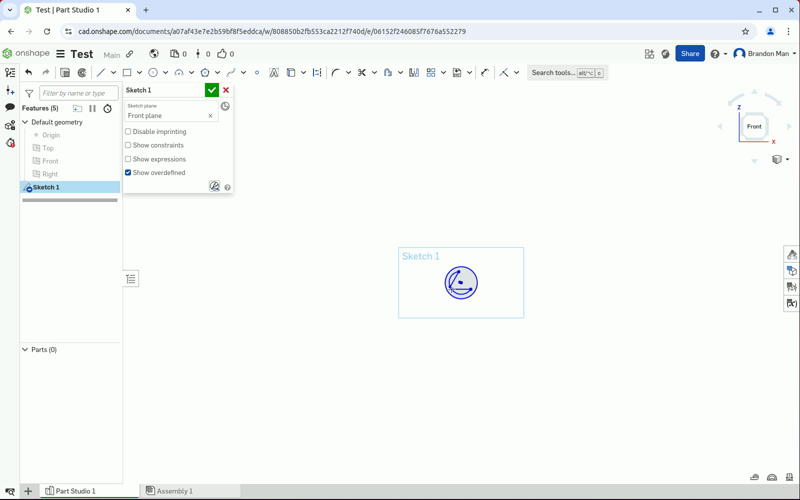
key_down(shift)
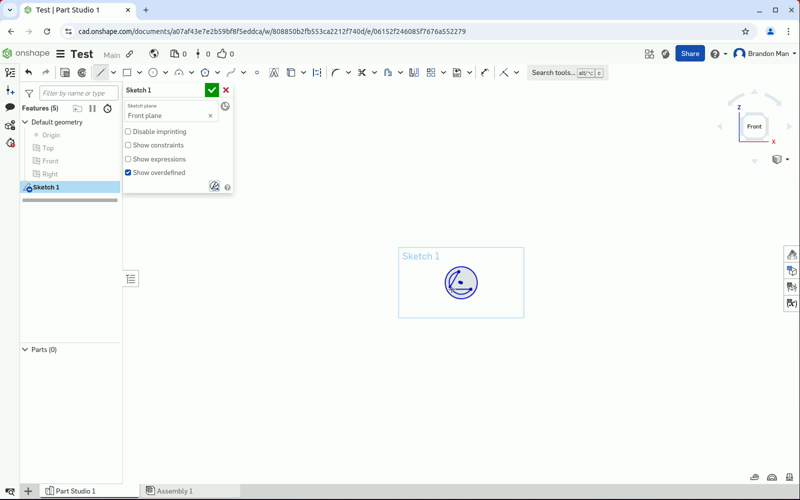
mouse_move(454, 286)
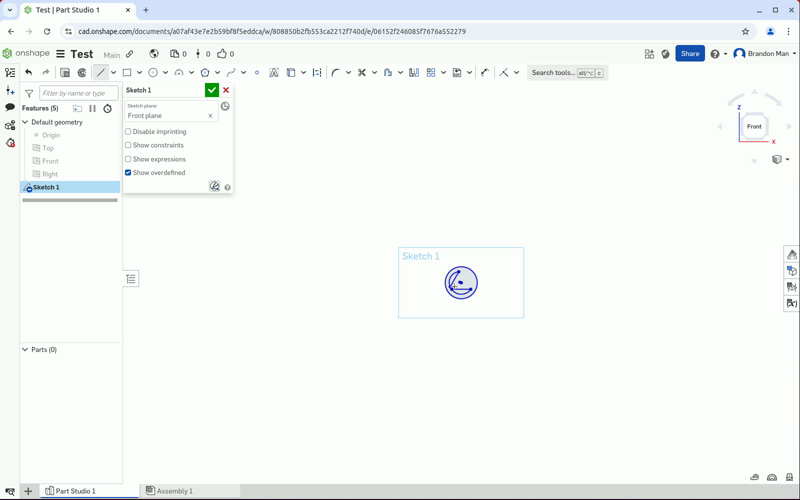
scroll(6)
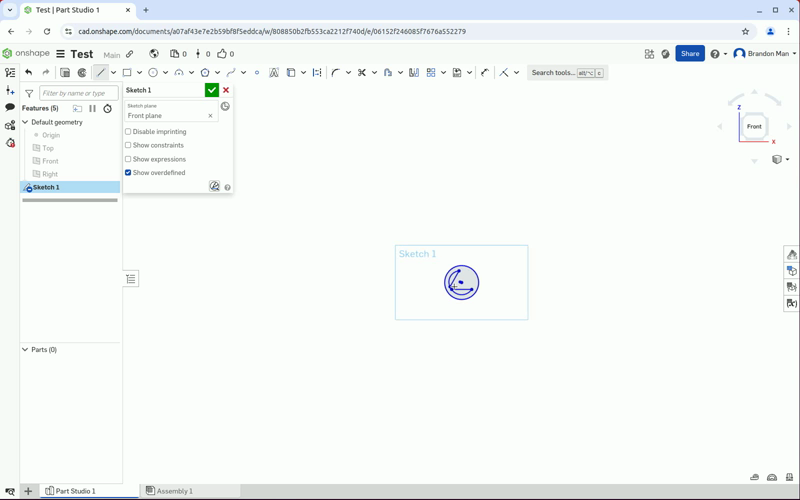
scroll(6)
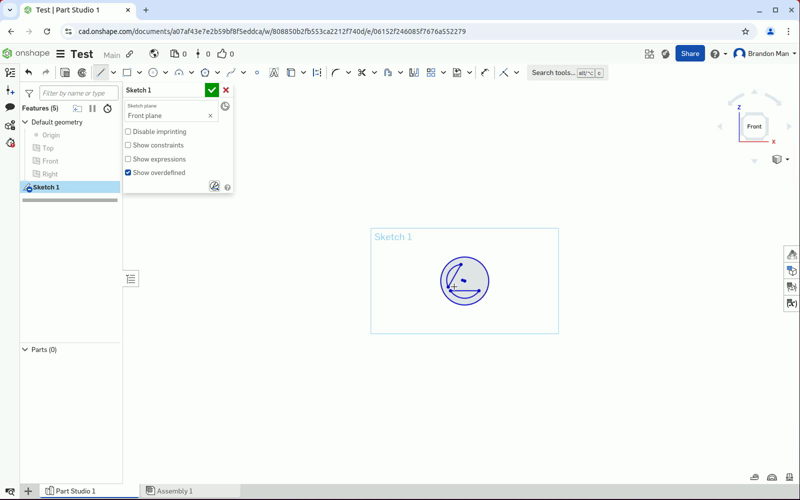
scroll(6)
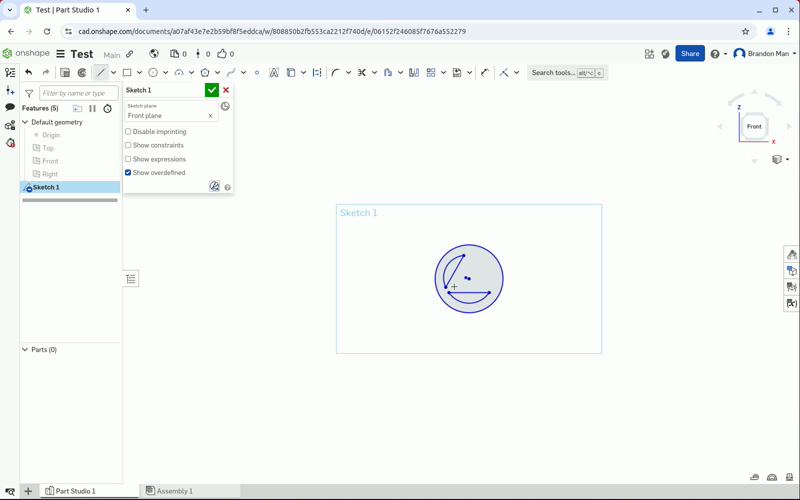
scroll(6)
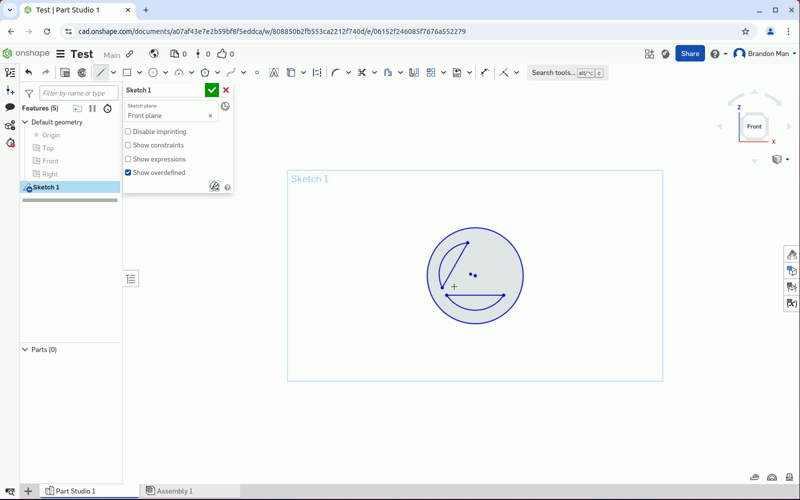
scroll(6)
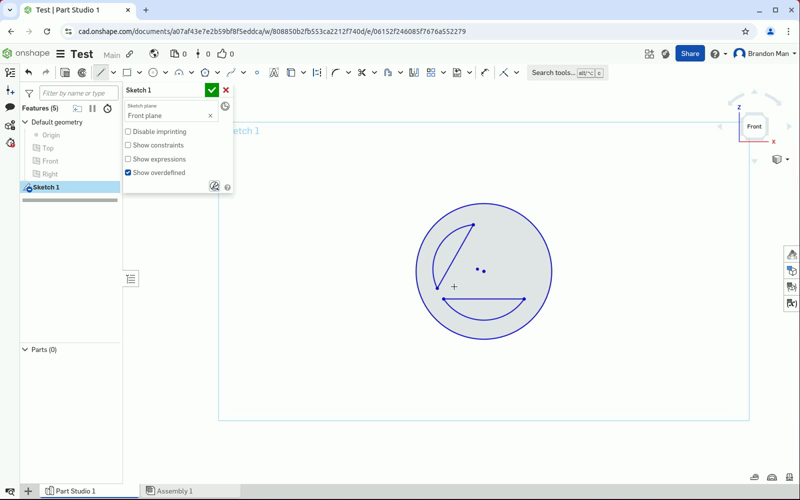
scroll(6)
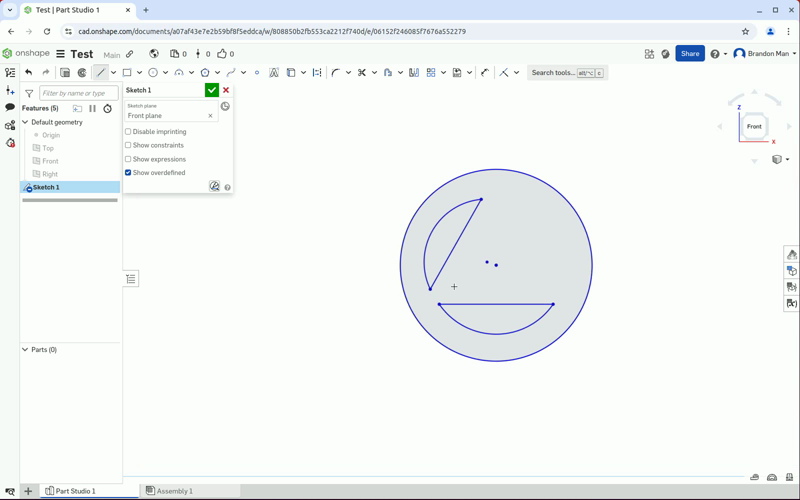
scroll(6)
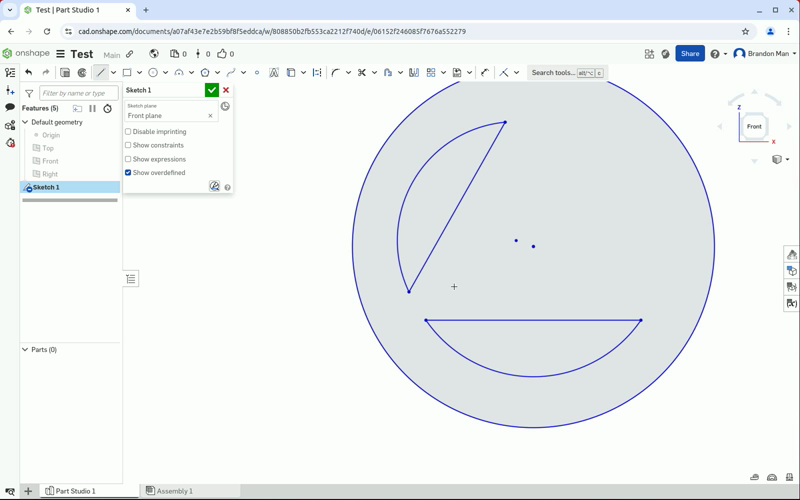
click(454, 286)
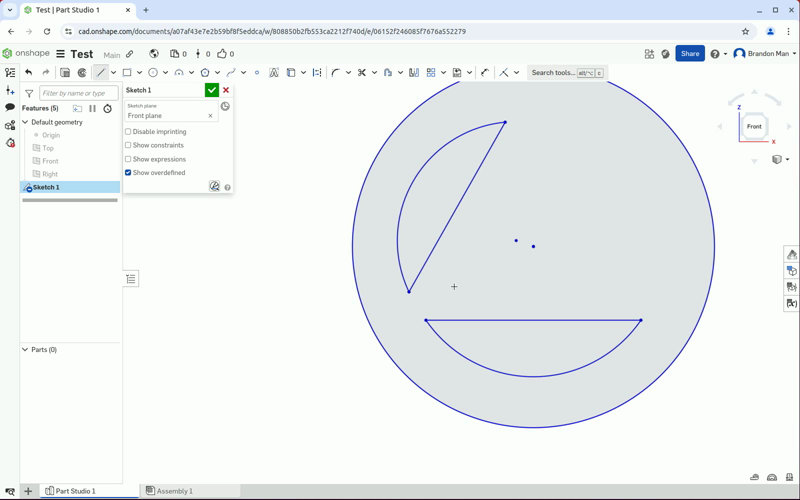
scroll(-6)
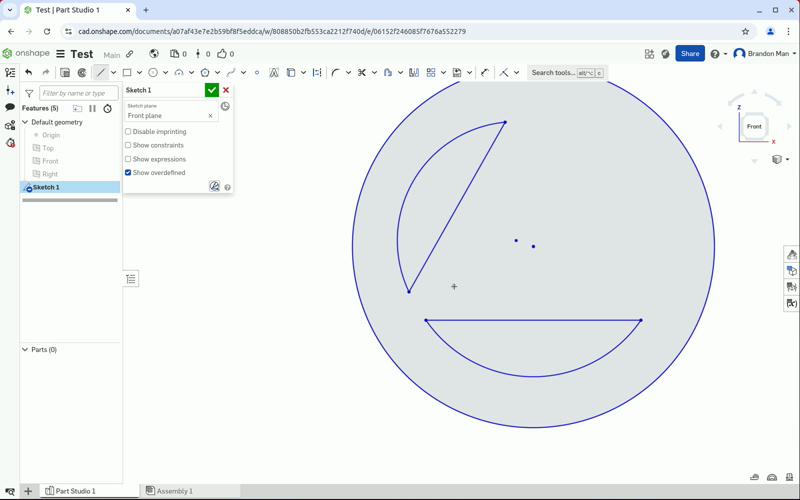
scroll(-6)
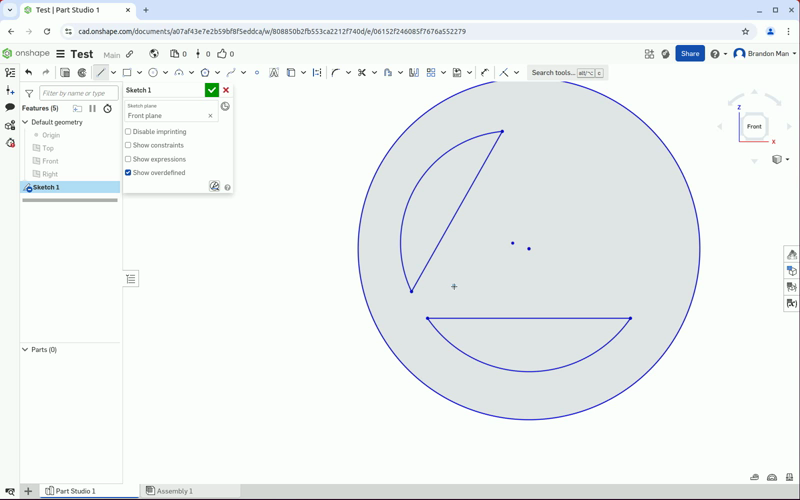
scroll(-6)
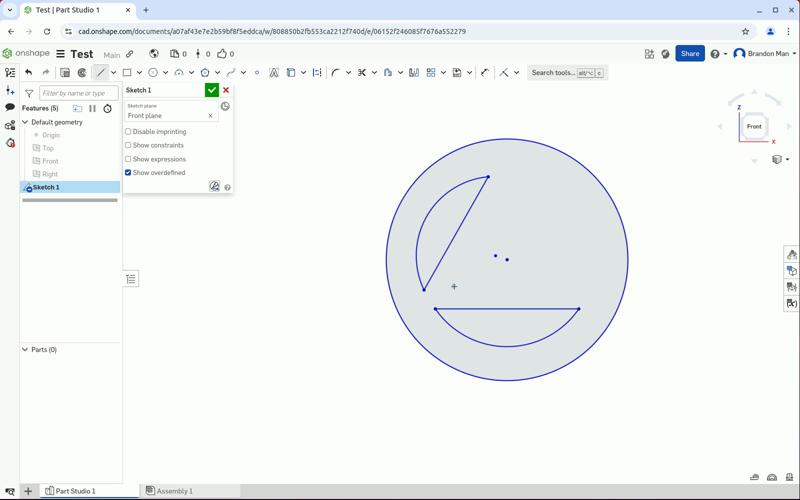
scroll(-6)
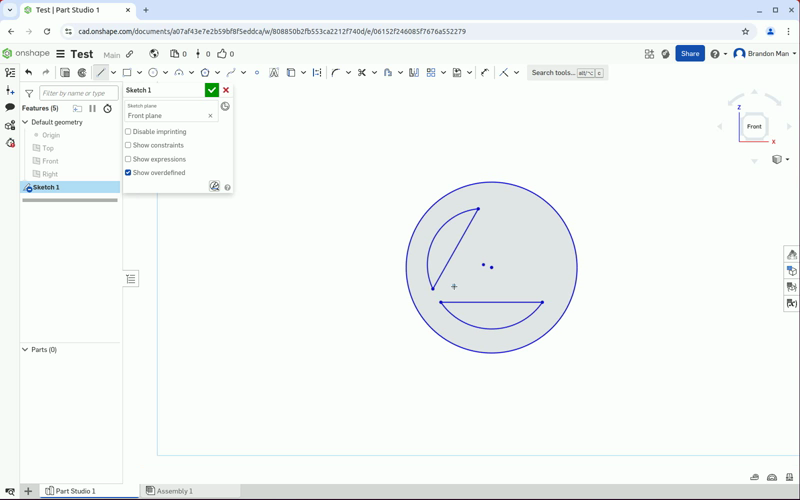
scroll(-6)
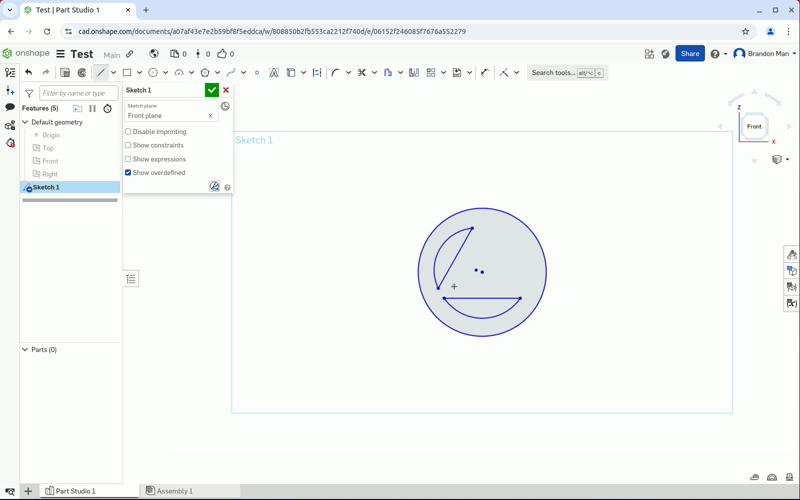
scroll(-6)
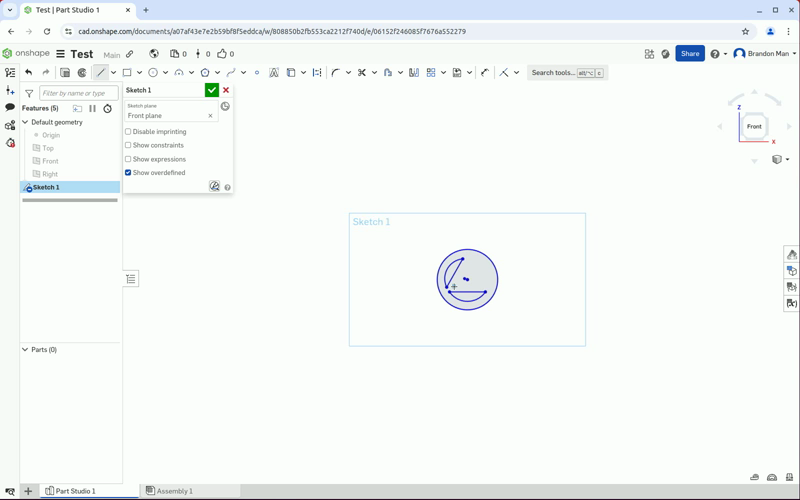
scroll(-6)
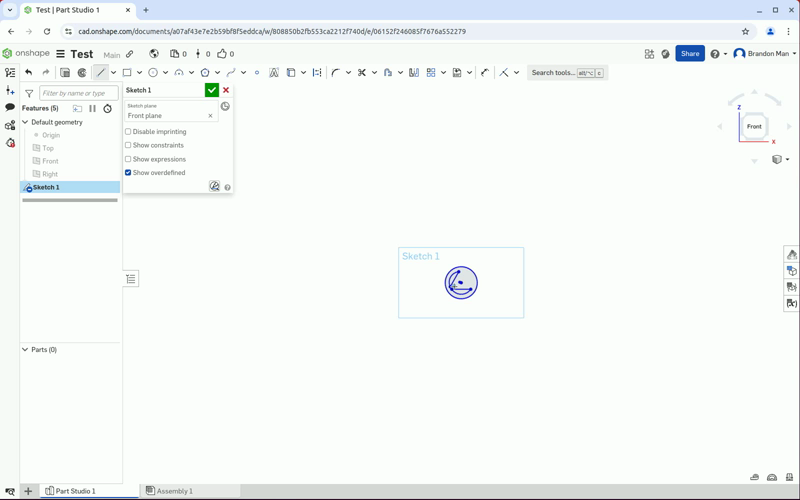
key_up(shift)
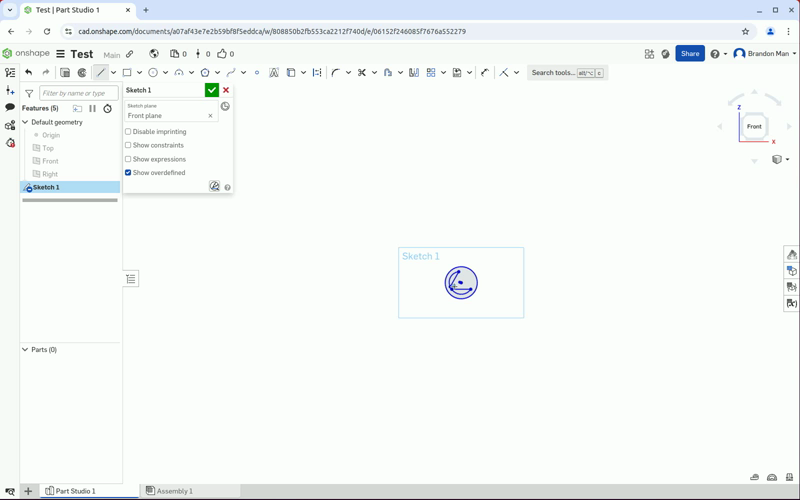
key_down(shift)
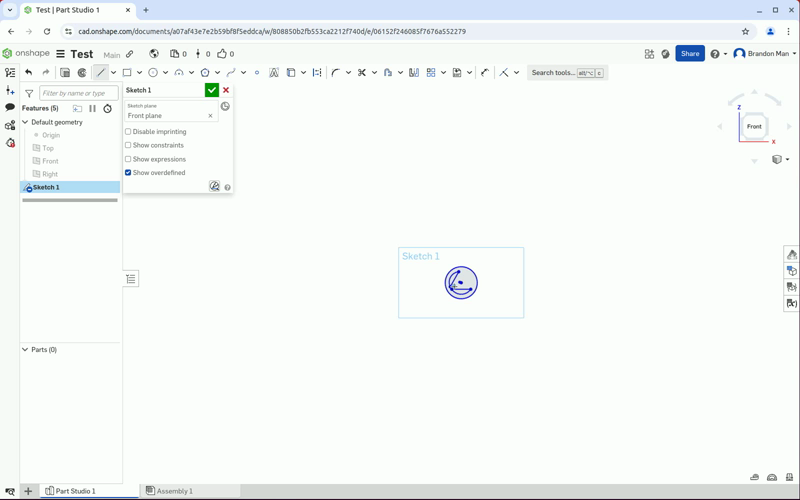
mouse_move(484, 286)
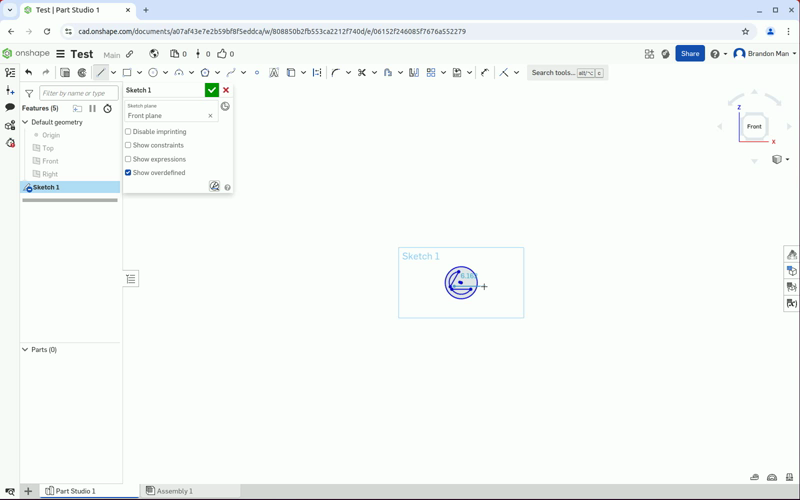
mouse_move(468, 286)
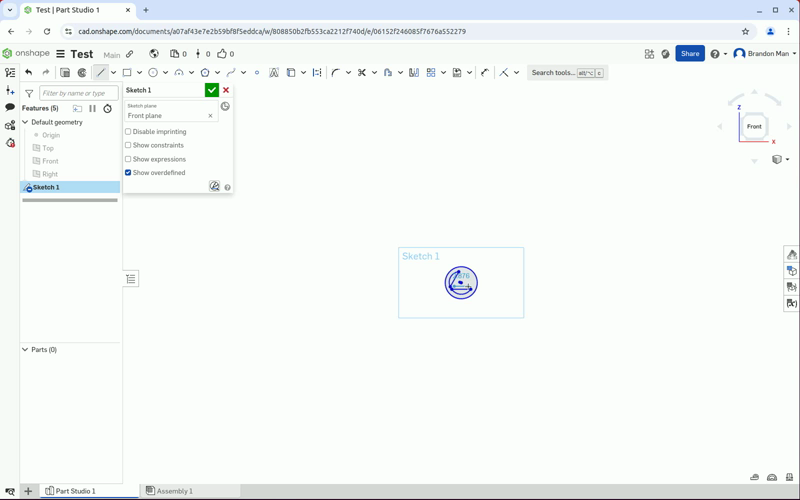
scroll(6)
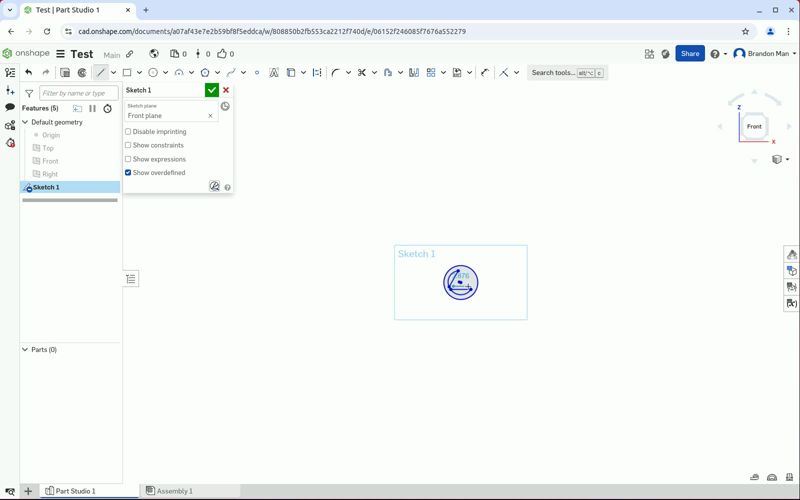
scroll(6)
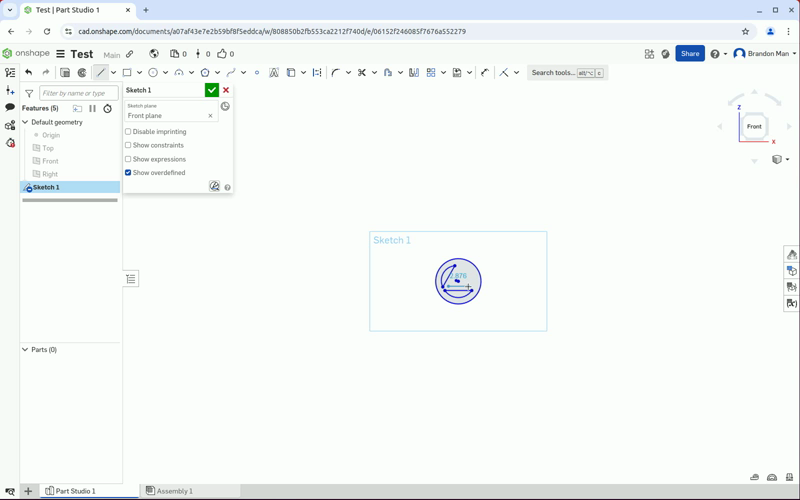
scroll(6)
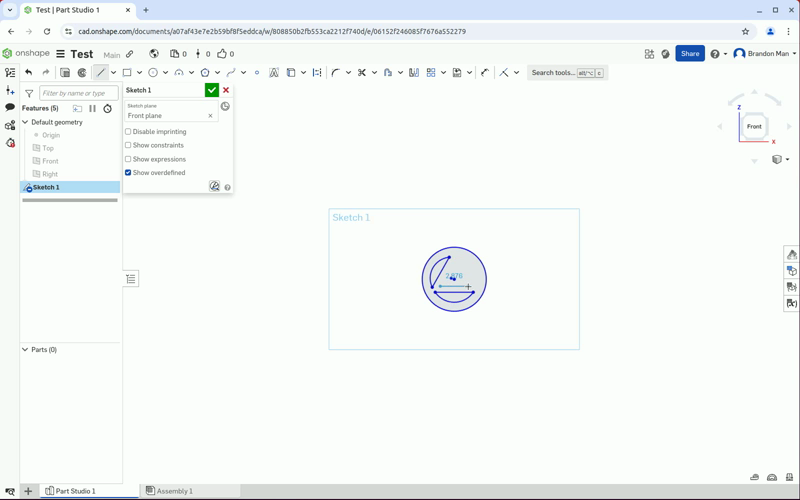
scroll(6)
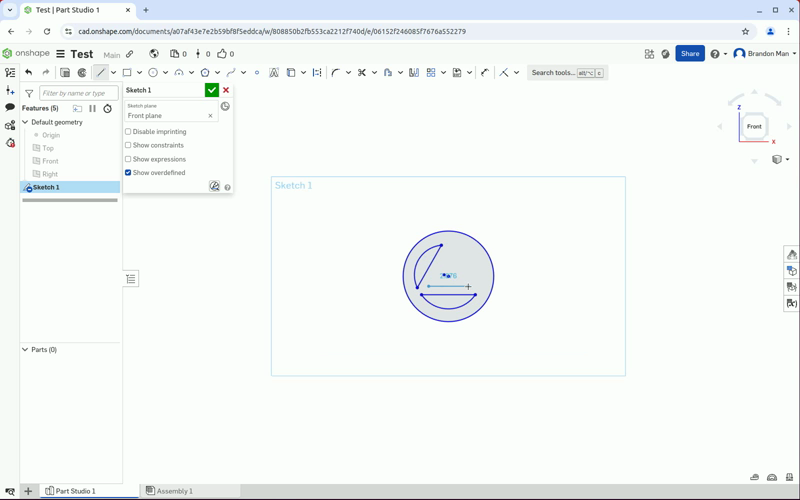
scroll(6)
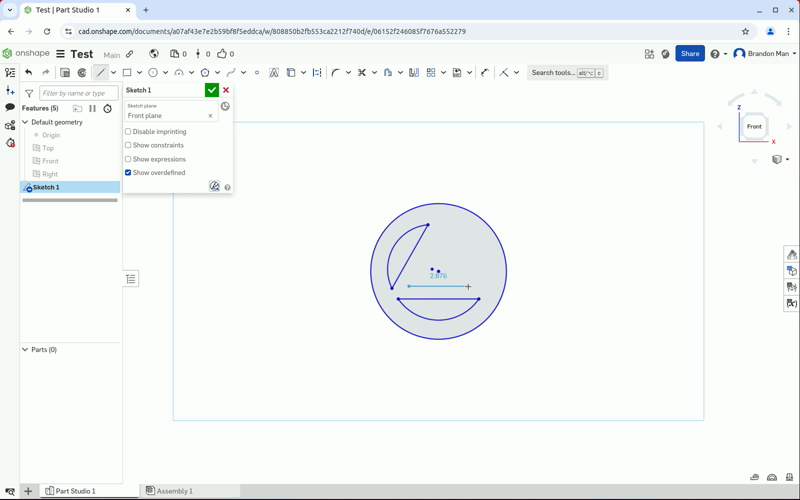
scroll(6)
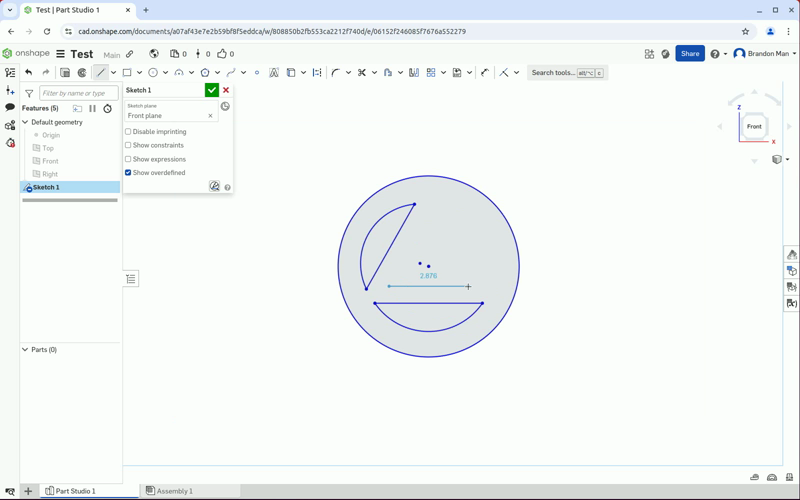
scroll(6)
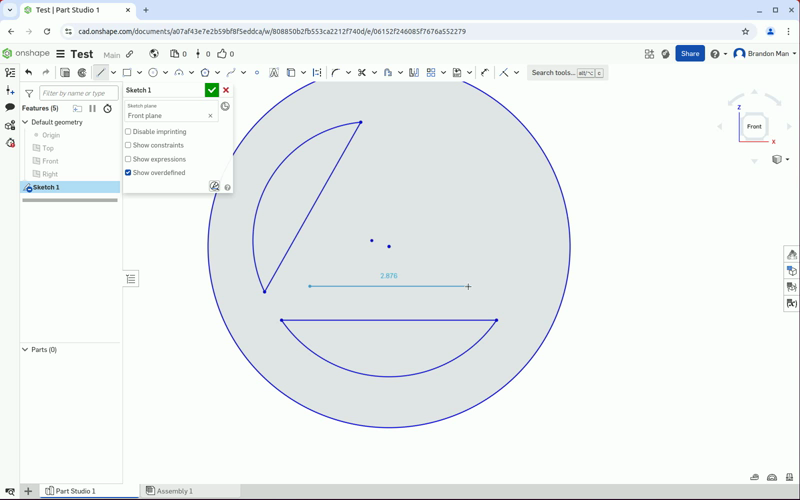
click(468, 286)
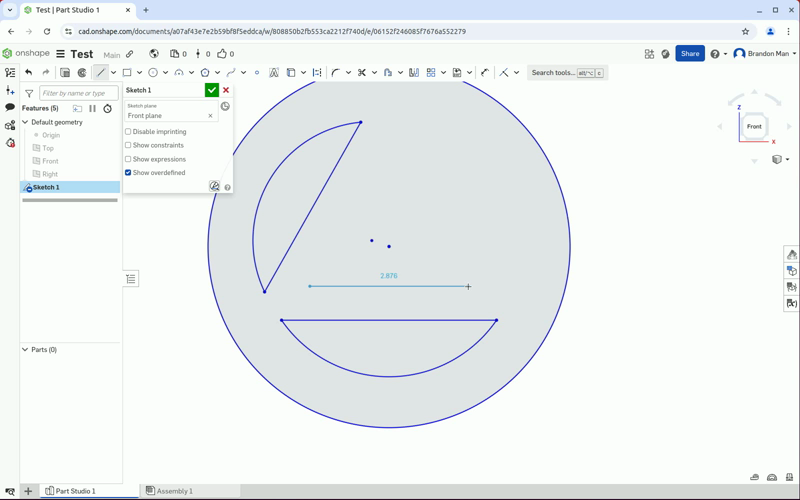
scroll(-6)
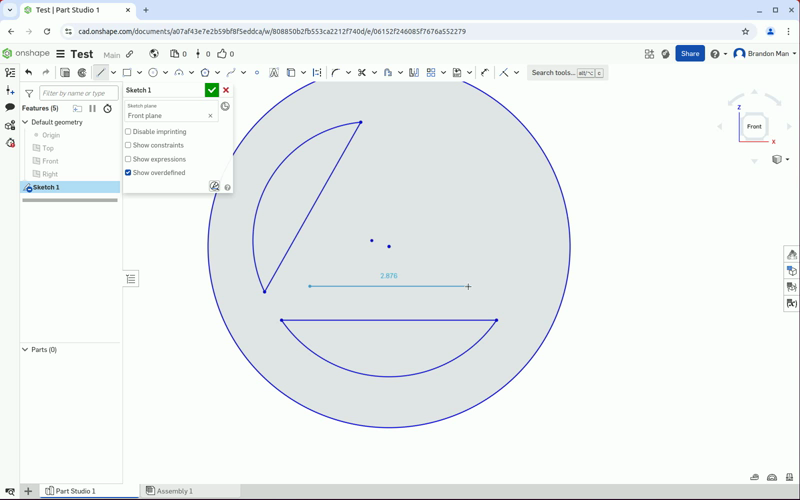
scroll(-6)
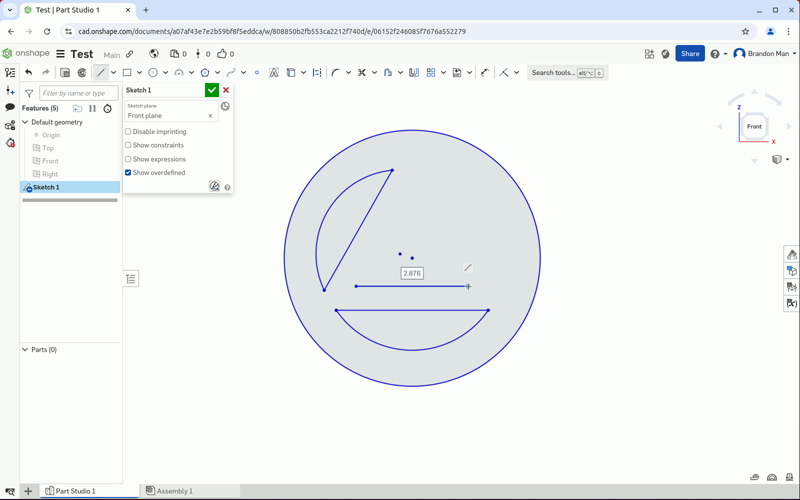
scroll(-6)
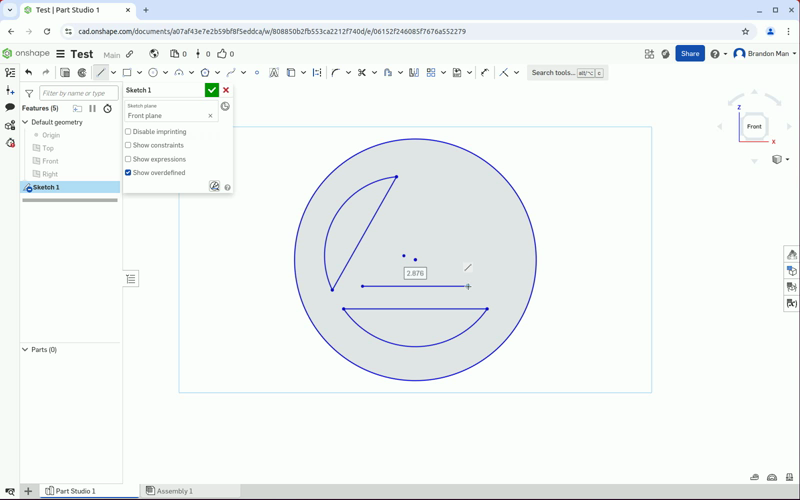
scroll(-6)
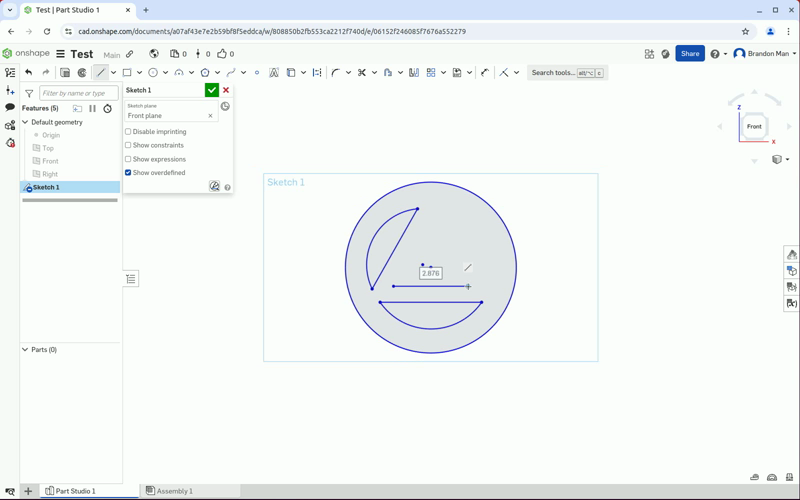
scroll(-6)
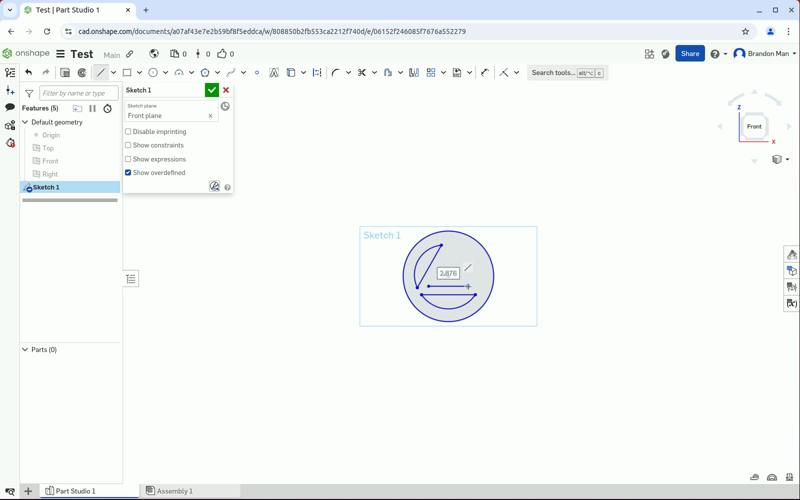
scroll(-6)
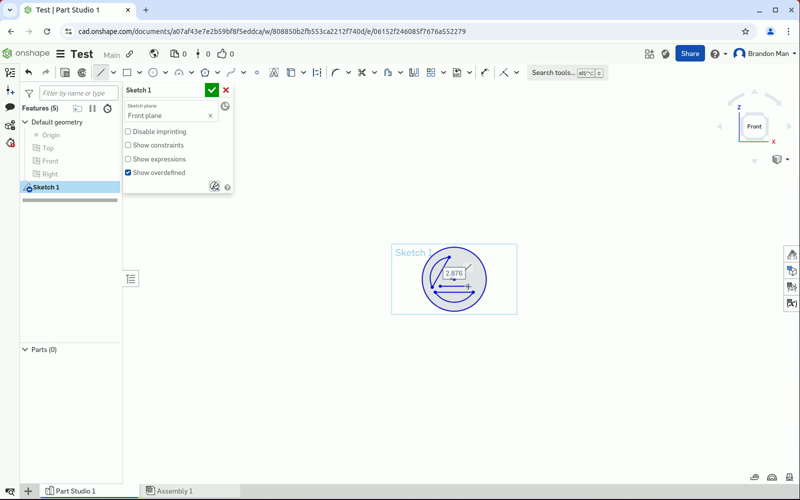
scroll(-6)
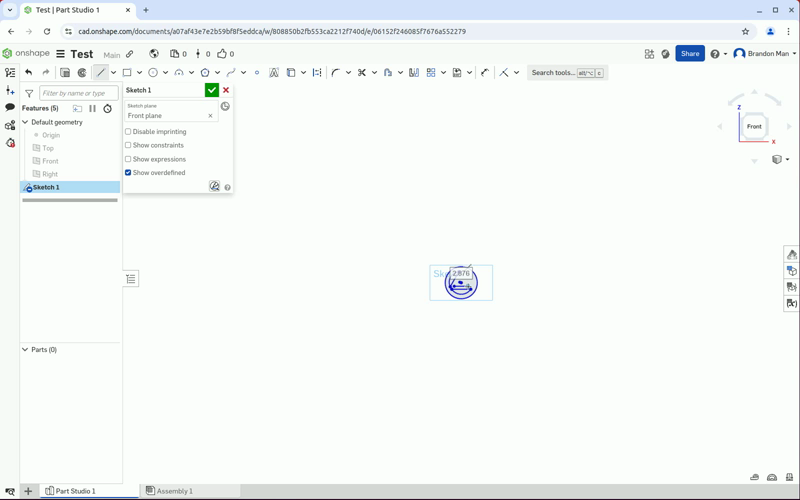
key_up(shift)
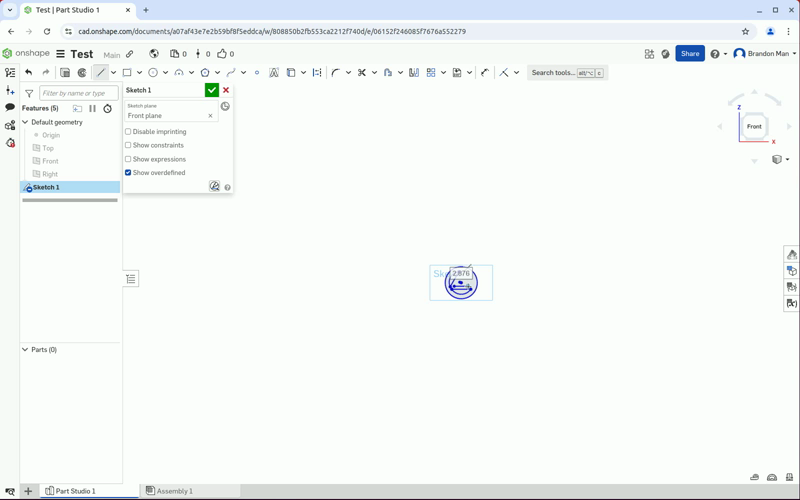
key_down(shift)
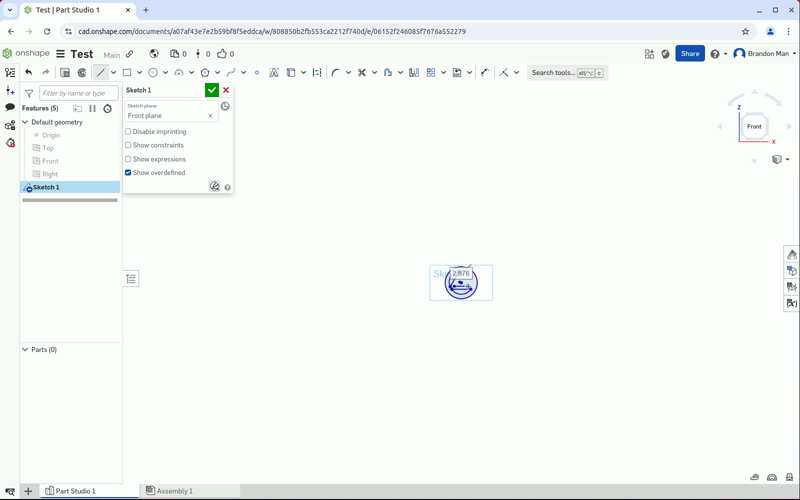
mouse_move(498, 286)
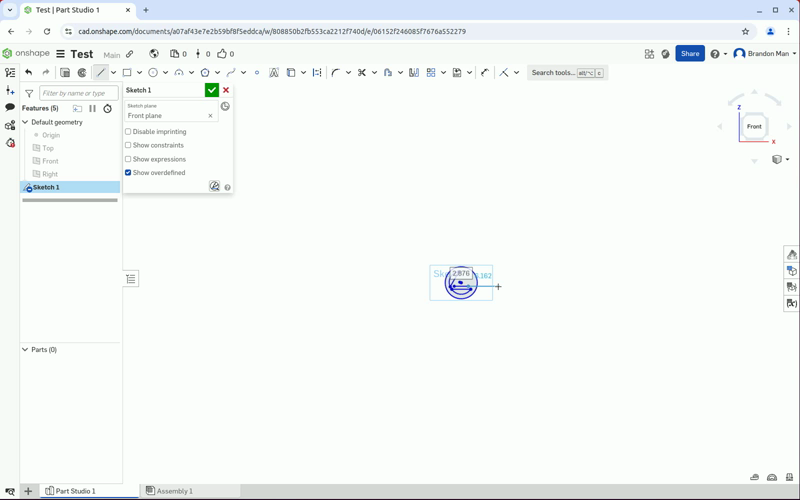
mouse_move(461, 273)
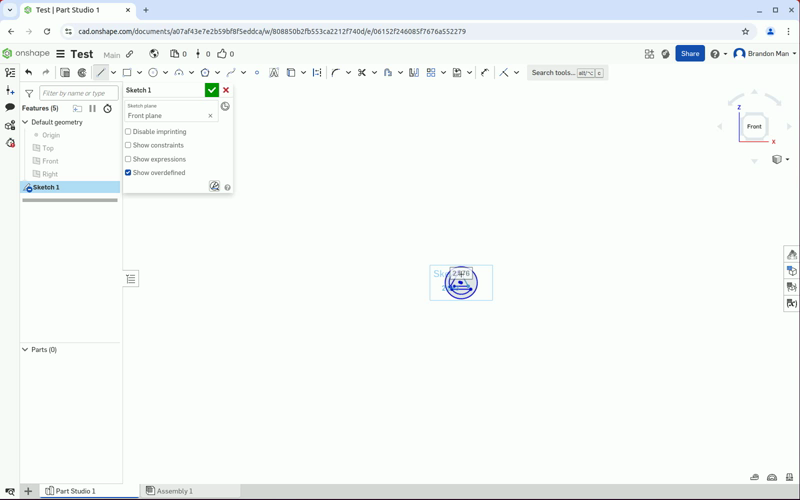
scroll(6)
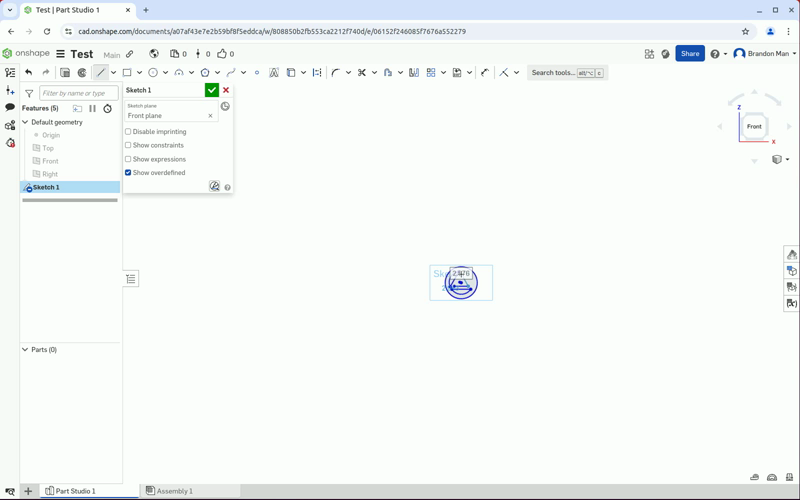
scroll(6)
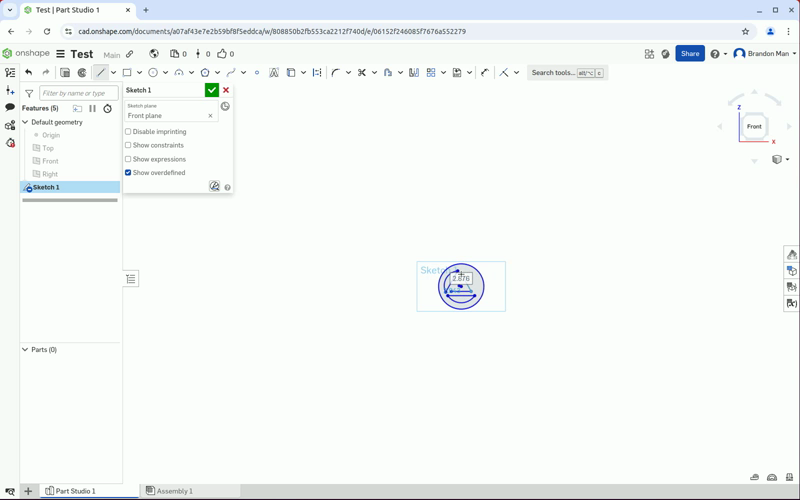
scroll(6)
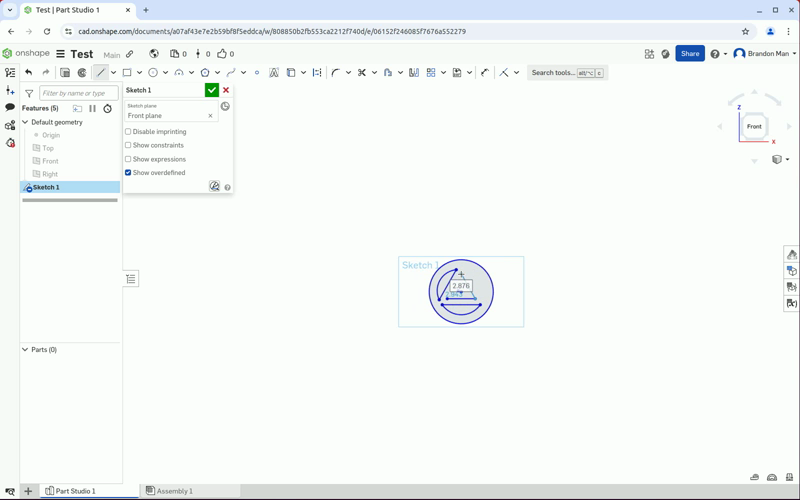
scroll(6)
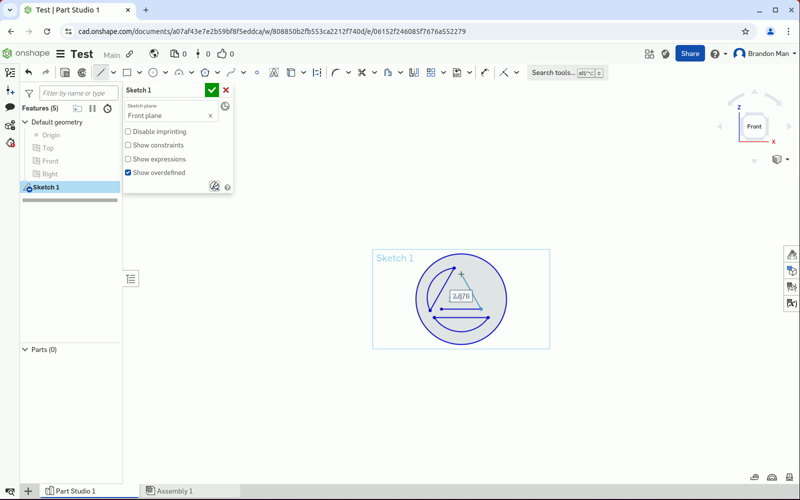
scroll(6)
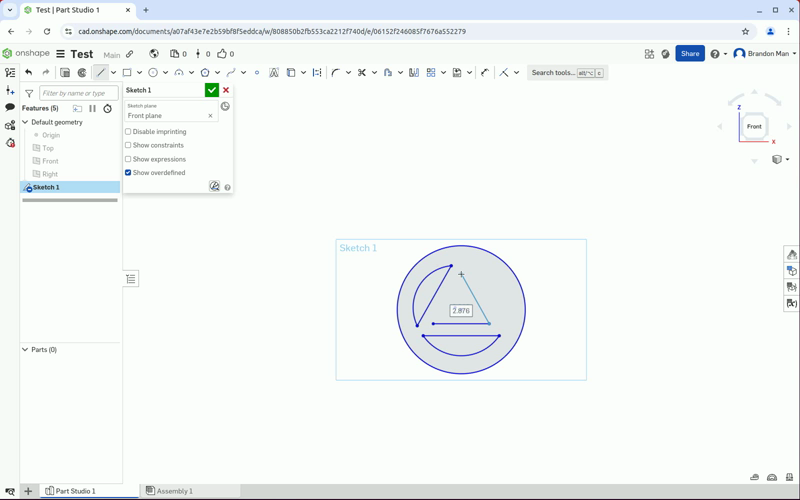
scroll(6)
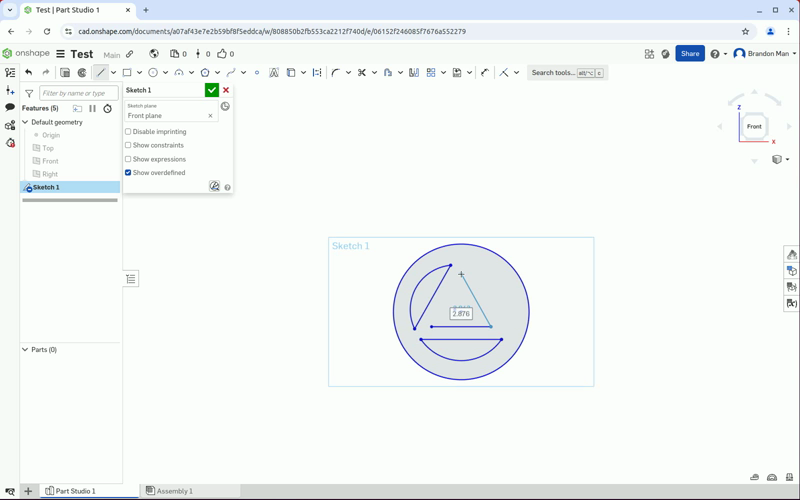
scroll(6)
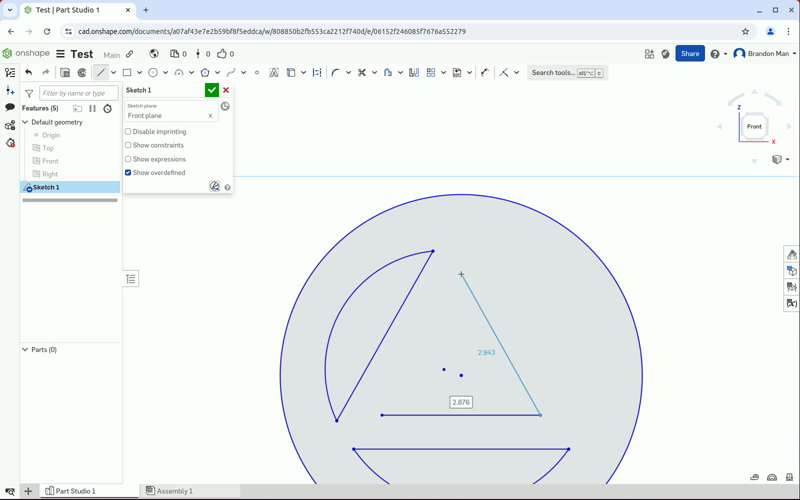
click(461, 273)
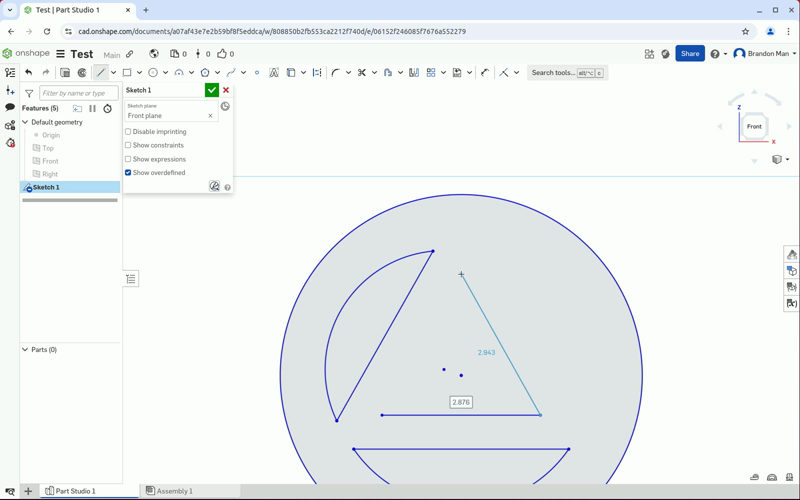
scroll(-6)
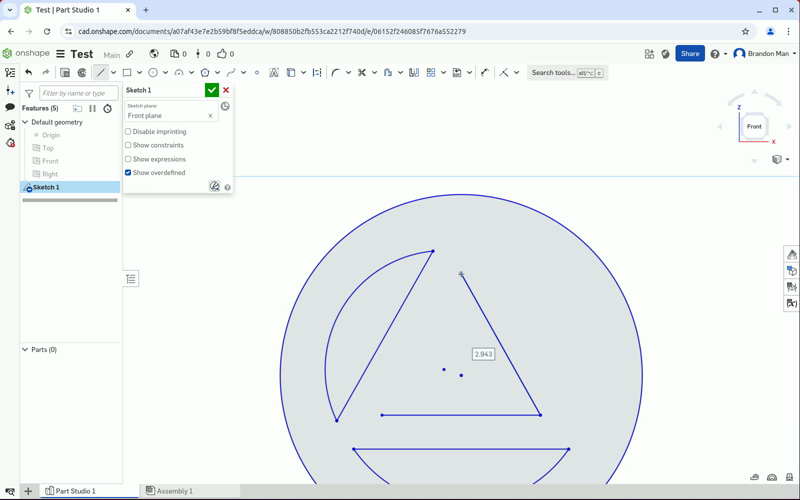
scroll(-6)
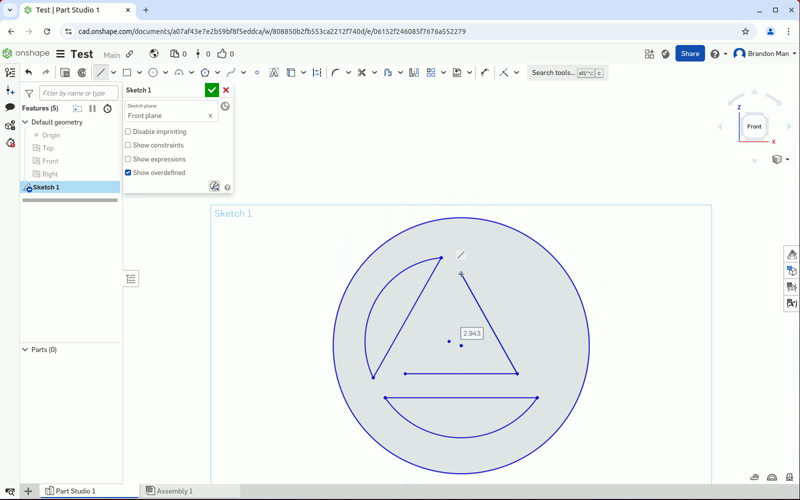
scroll(-6)
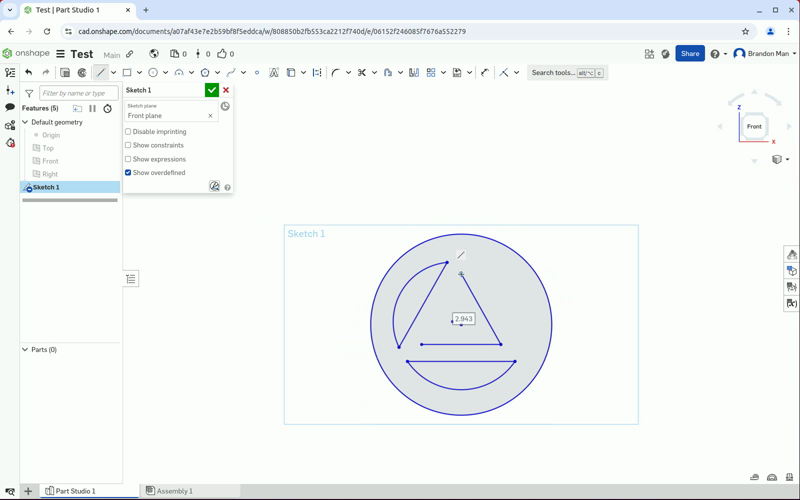
scroll(-6)
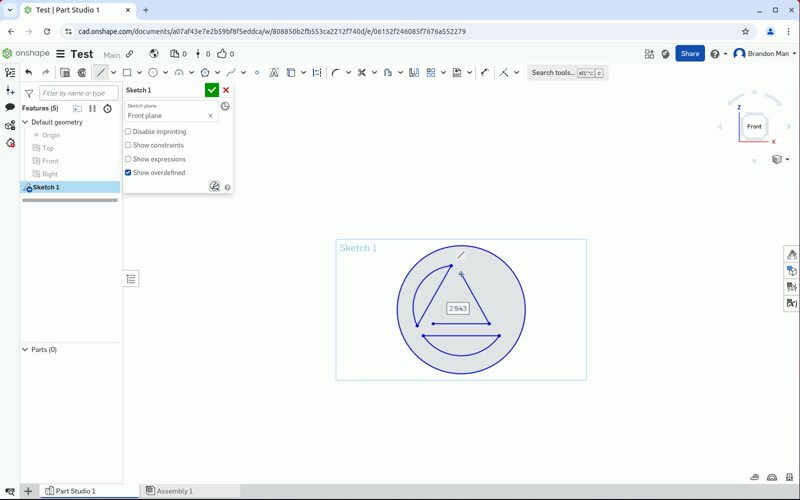
scroll(-6)
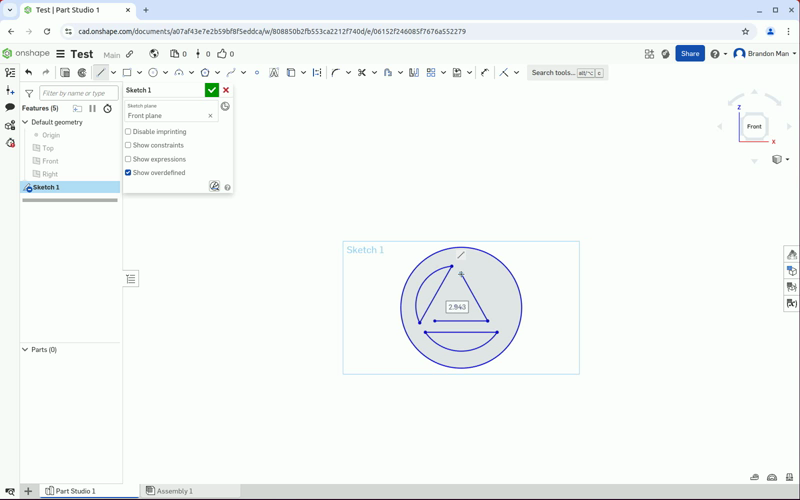
scroll(-6)
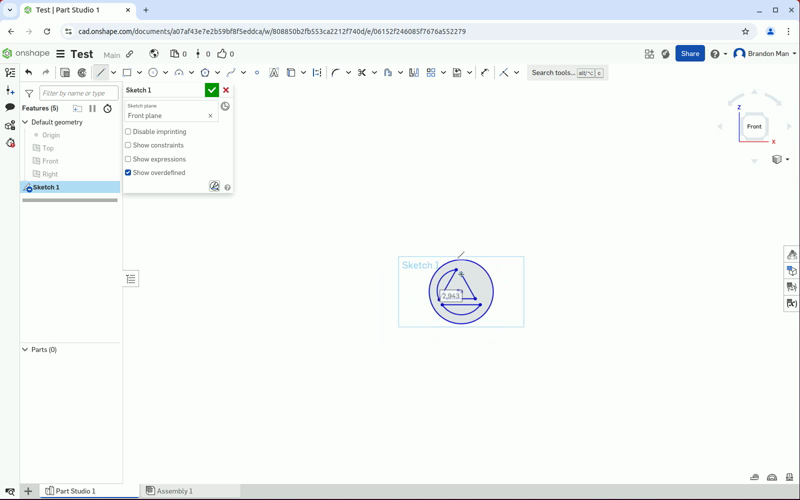
scroll(-6)
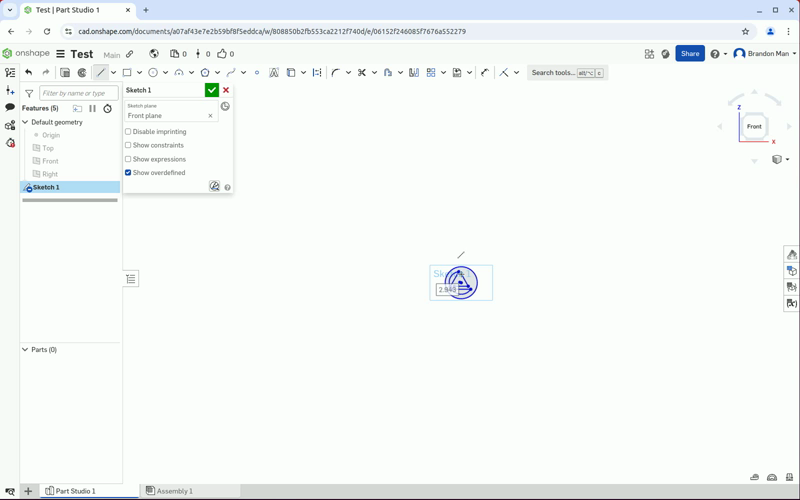
key_up(shift)
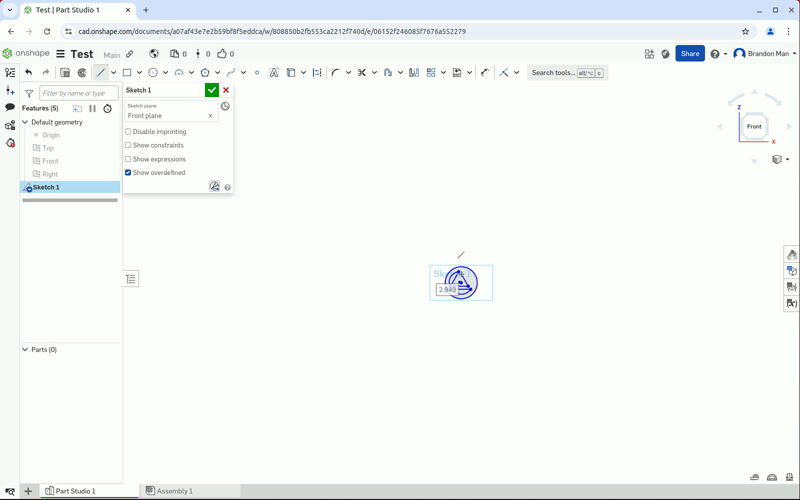
mouse_move(491, 273)
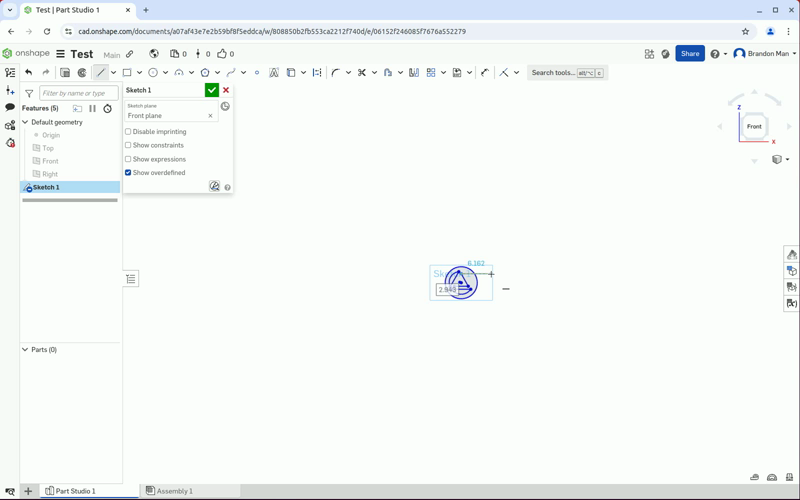
key_down(shift)
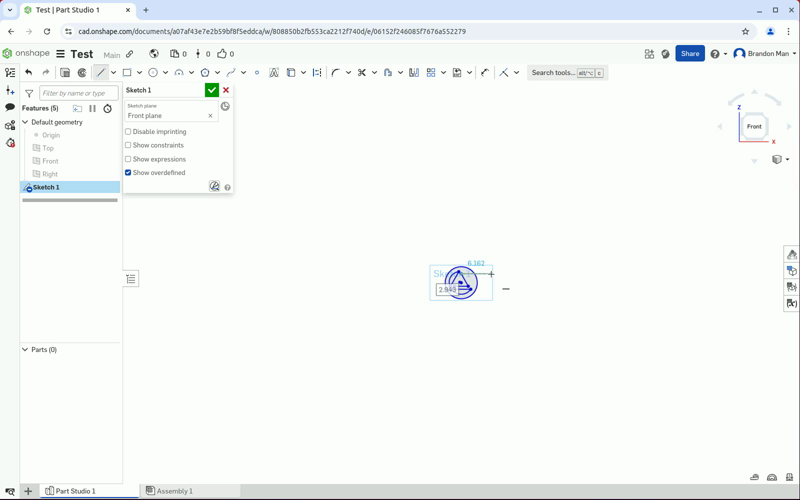
mouse_move(454, 286)
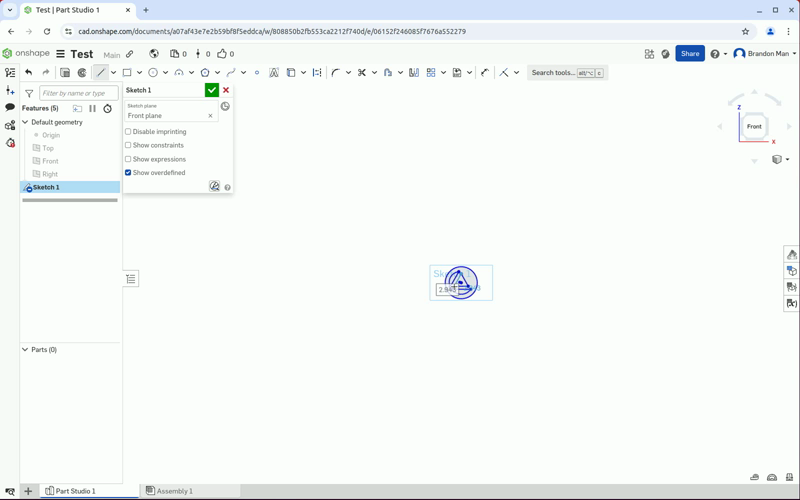
scroll(6)
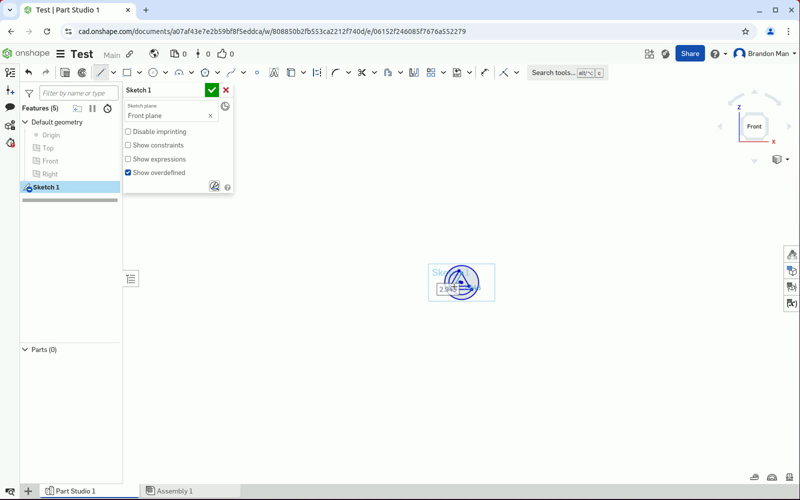
scroll(6)
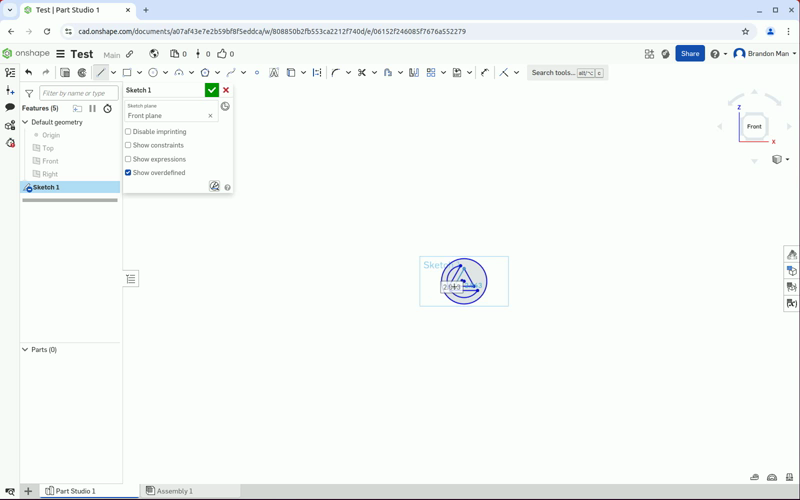
scroll(6)
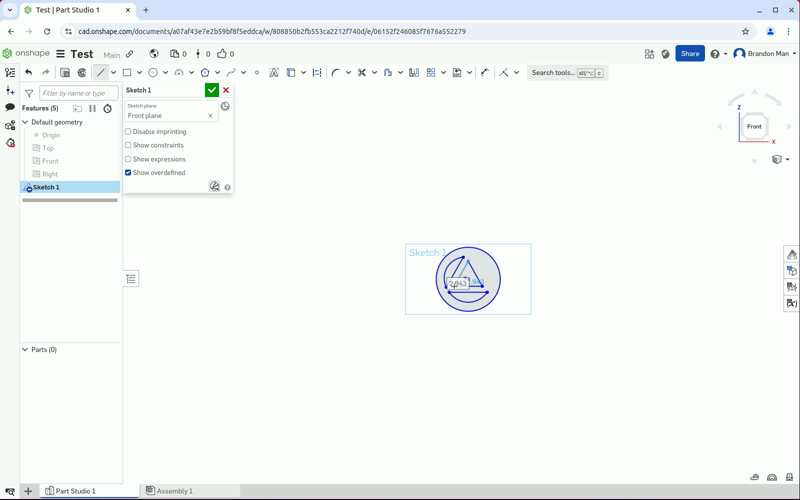
scroll(6)
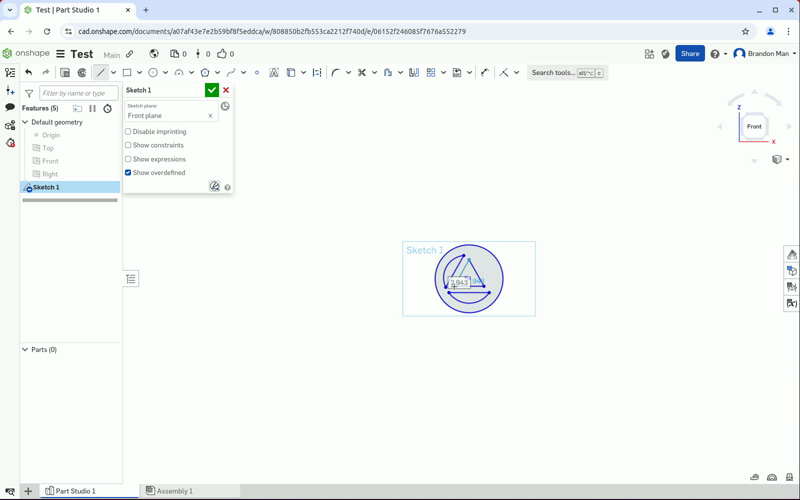
scroll(6)
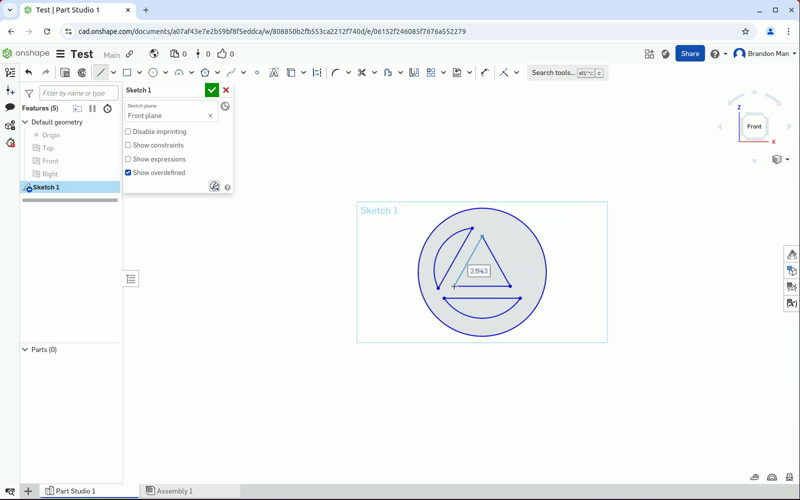
scroll(6)
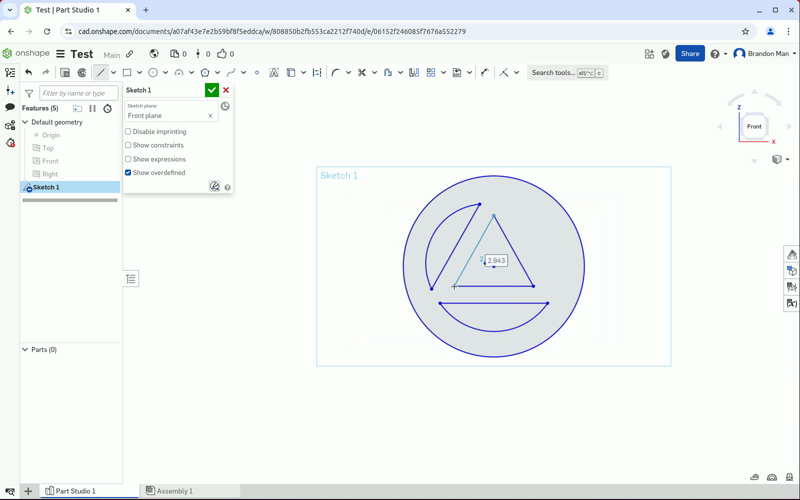
scroll(6)
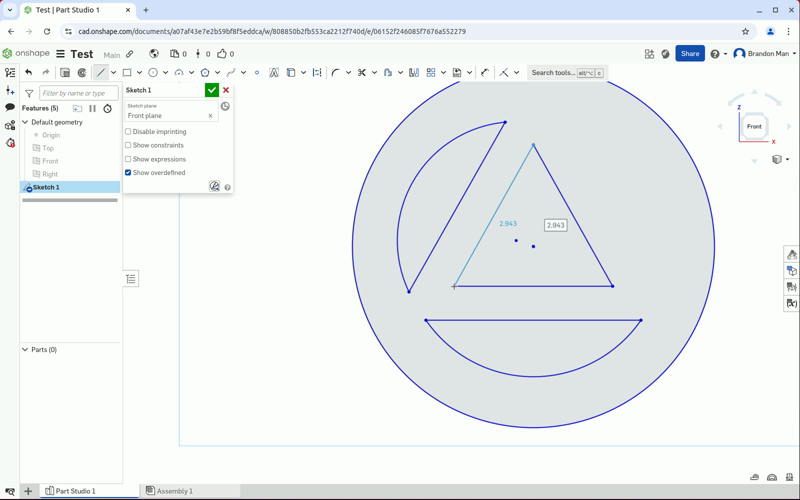
key_up(shift)
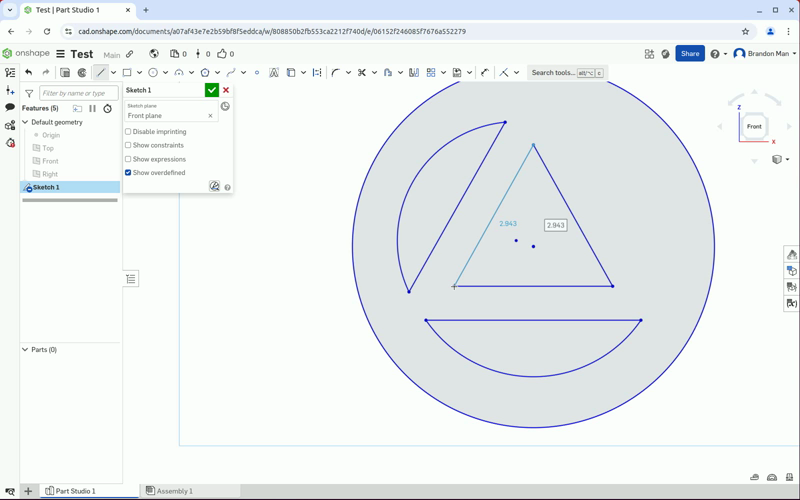
click(454, 286)
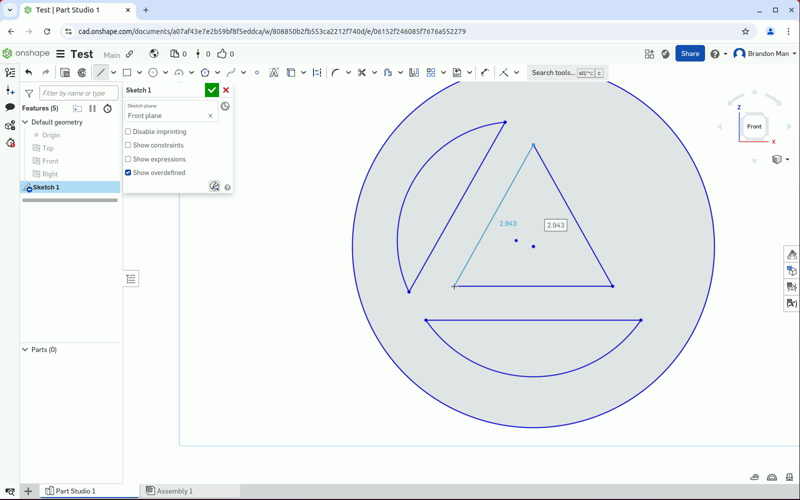
scroll(-6)
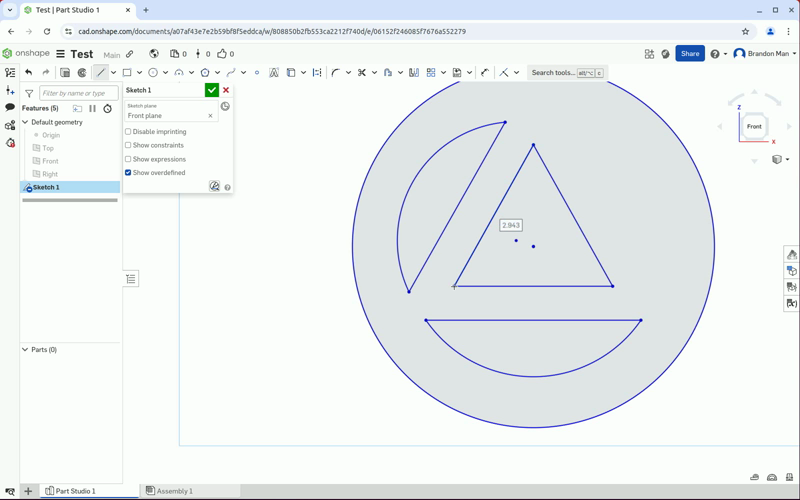
scroll(-6)
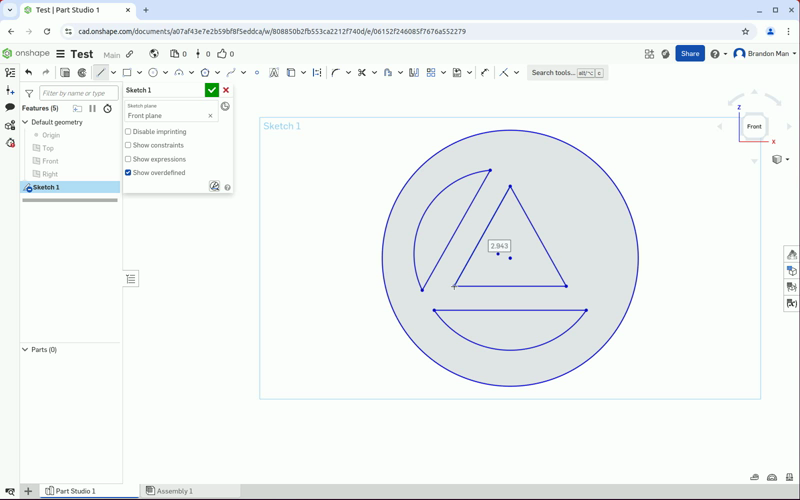
scroll(-6)
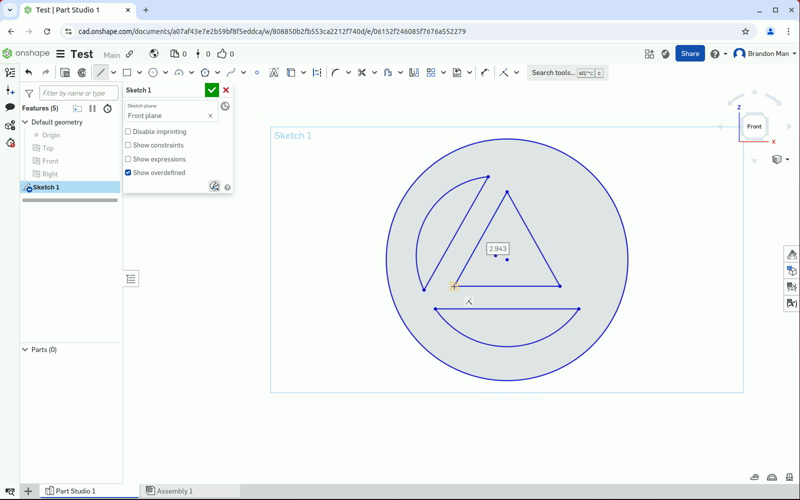
scroll(-6)
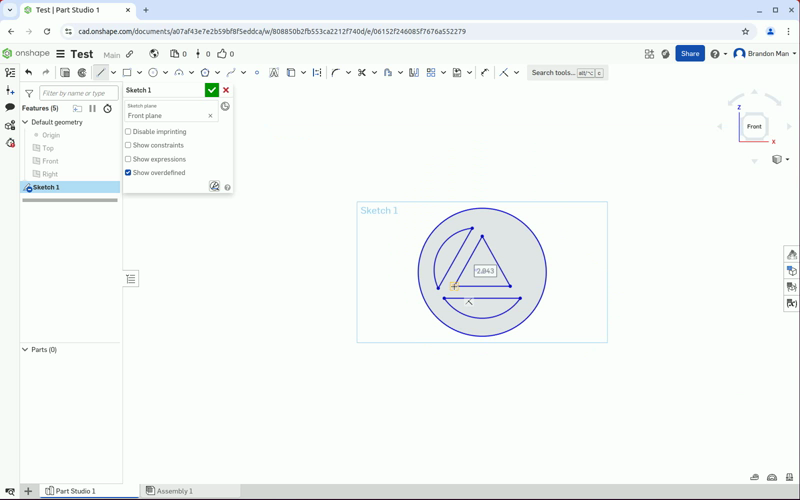
scroll(-6)
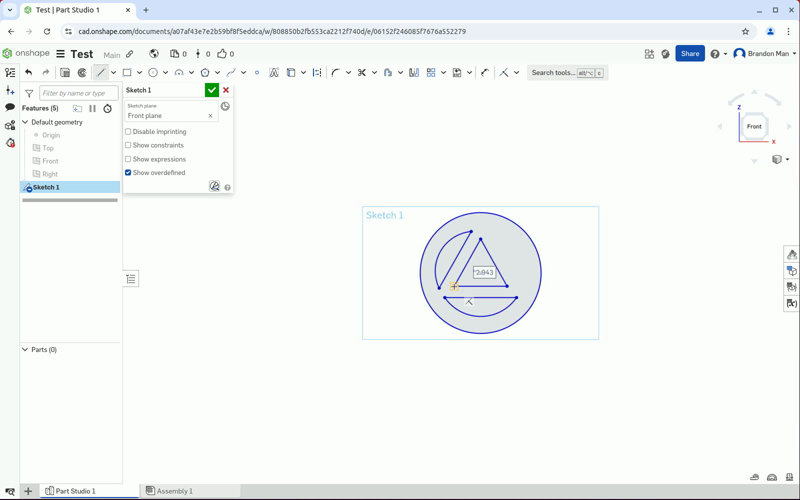
scroll(-6)
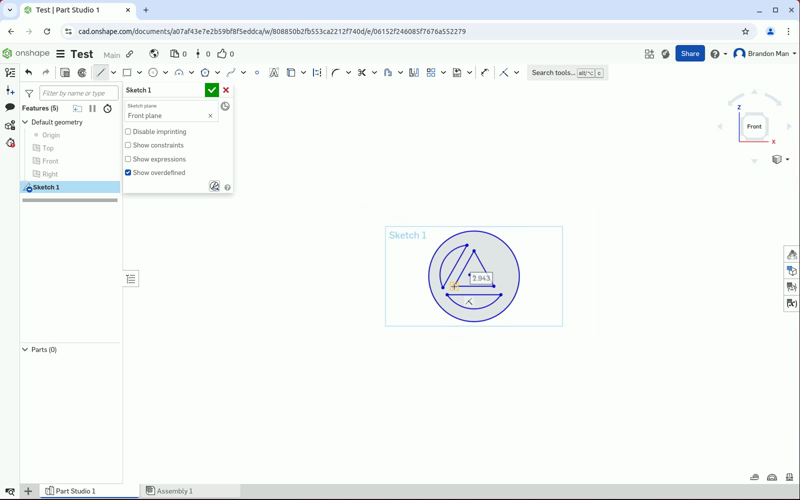
scroll(-6)
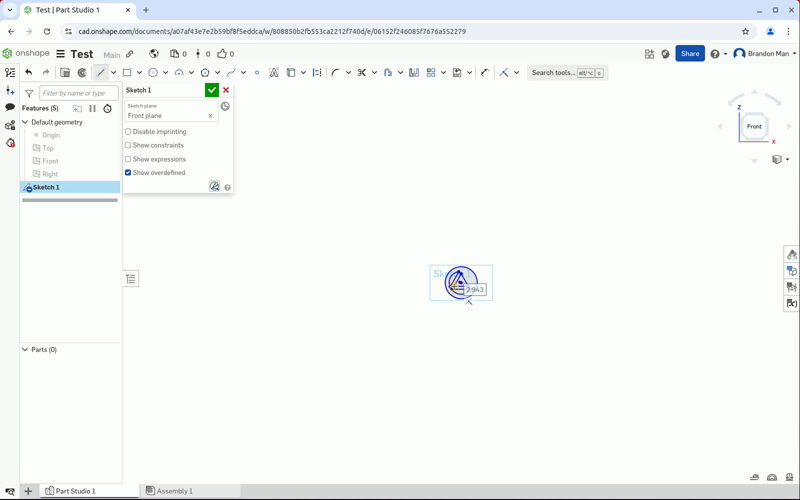
key(esc)
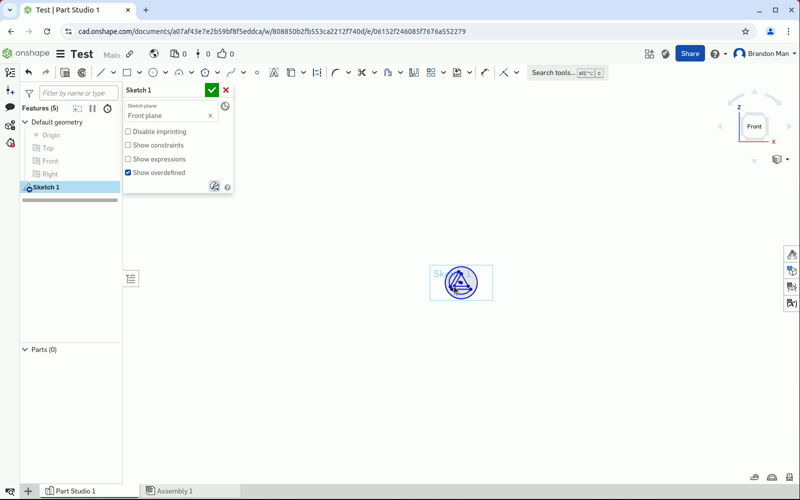
key(l)
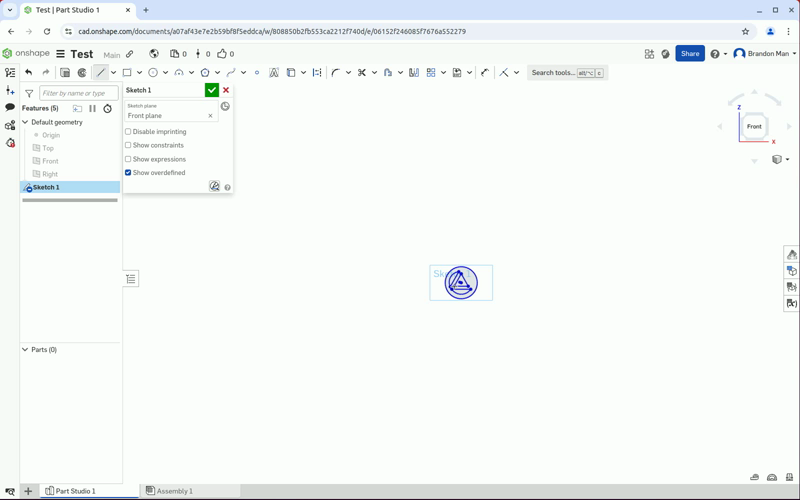
key_down(shift)
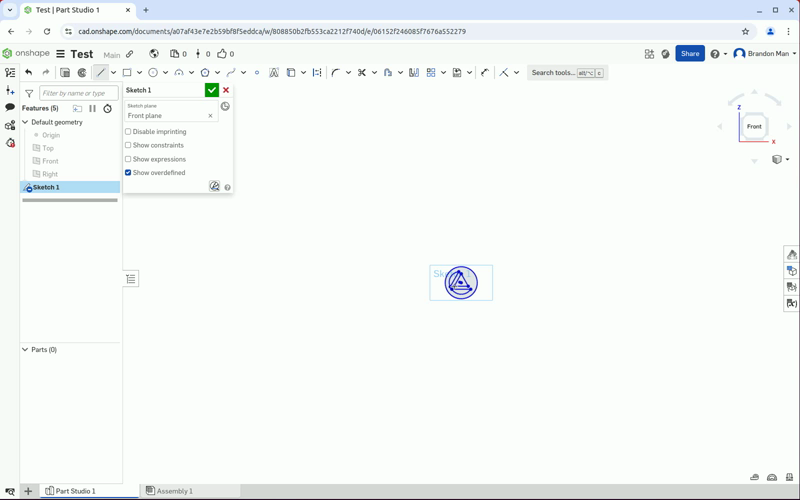
mouse_move(459, 271)
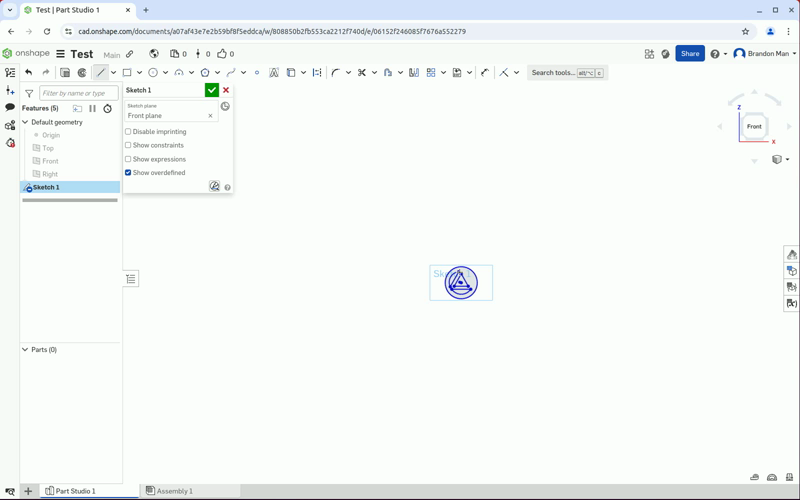
scroll(6)
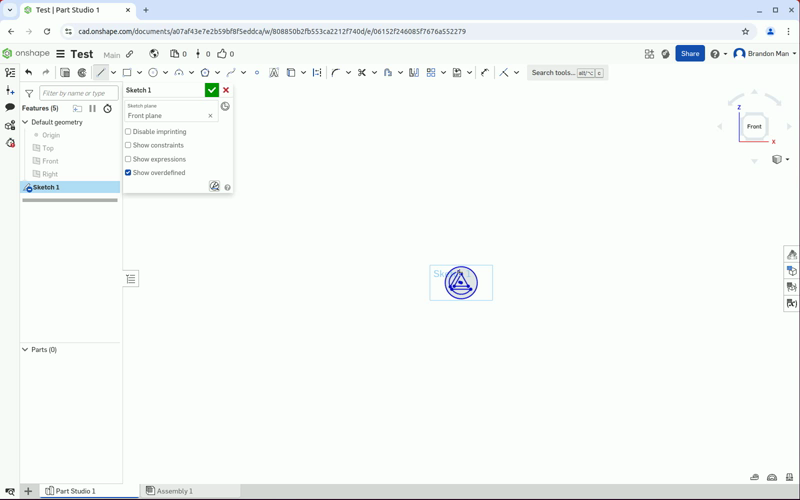
scroll(6)
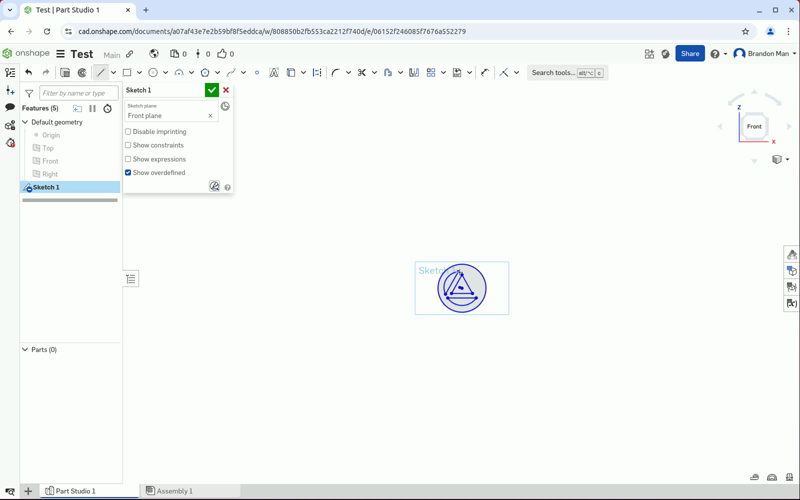
scroll(6)
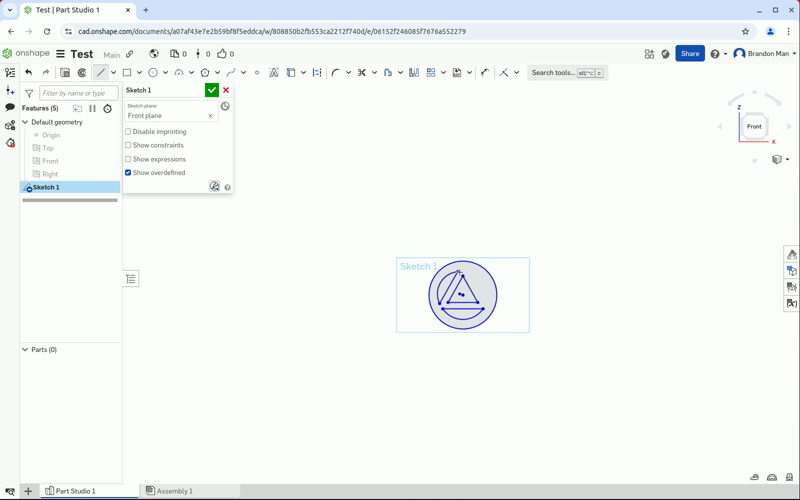
scroll(6)
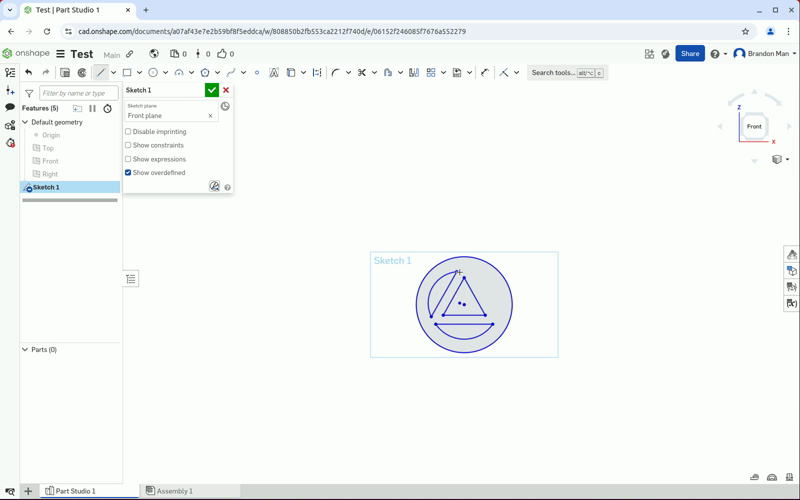
scroll(6)
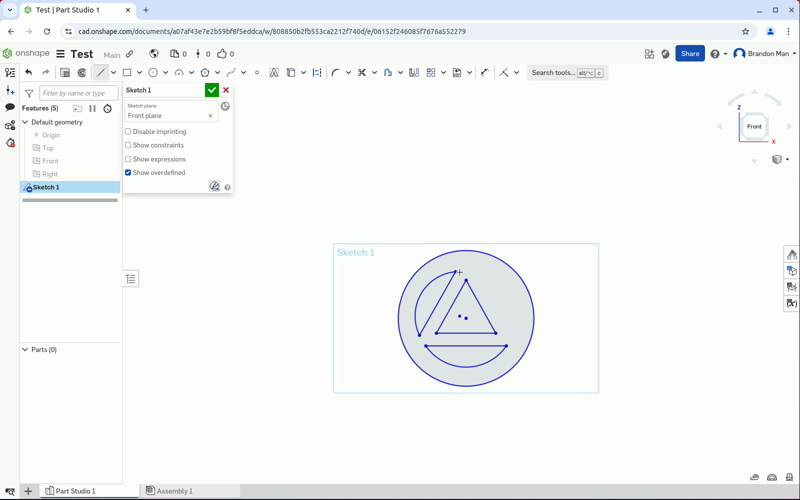
scroll(6)
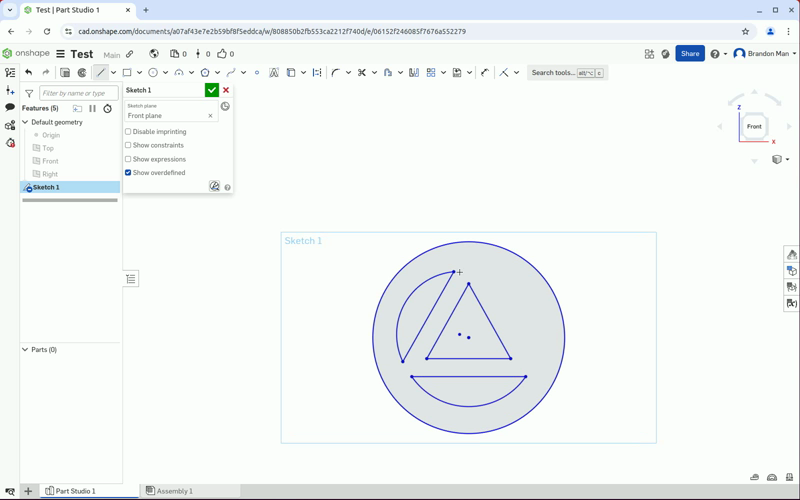
scroll(6)
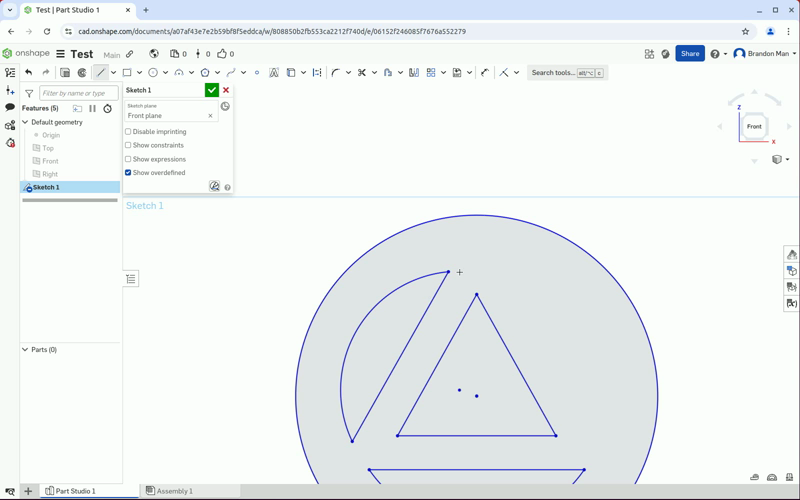
click(459, 271)
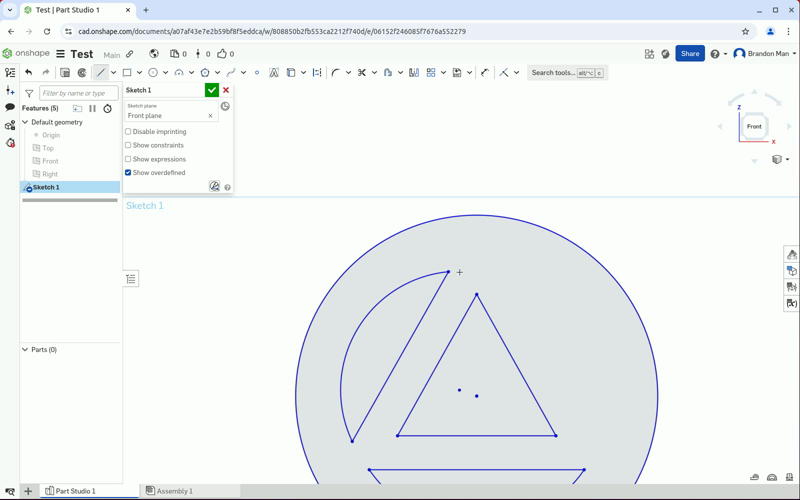
scroll(-6)
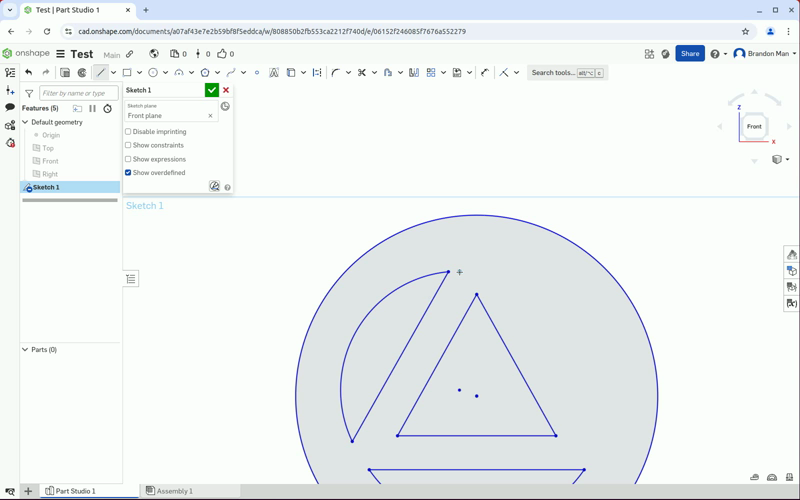
scroll(-6)
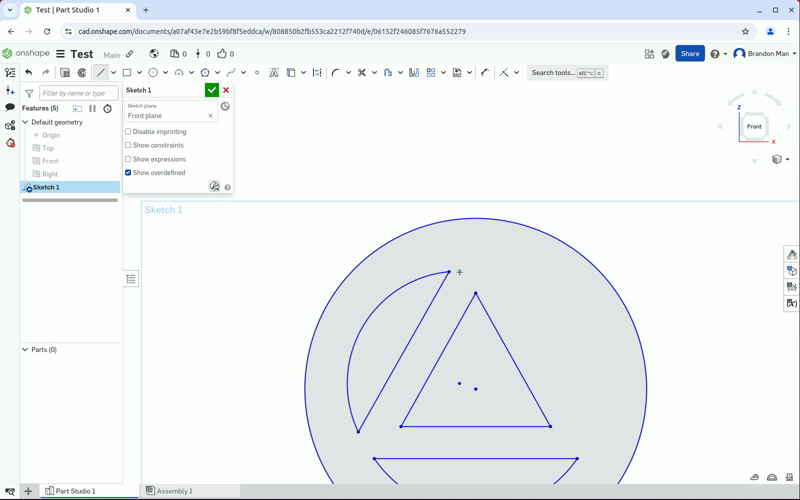
scroll(-6)
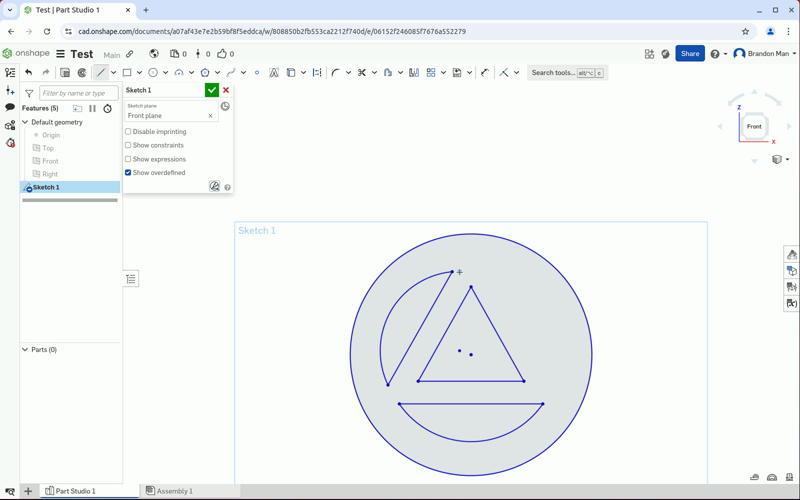
scroll(-6)
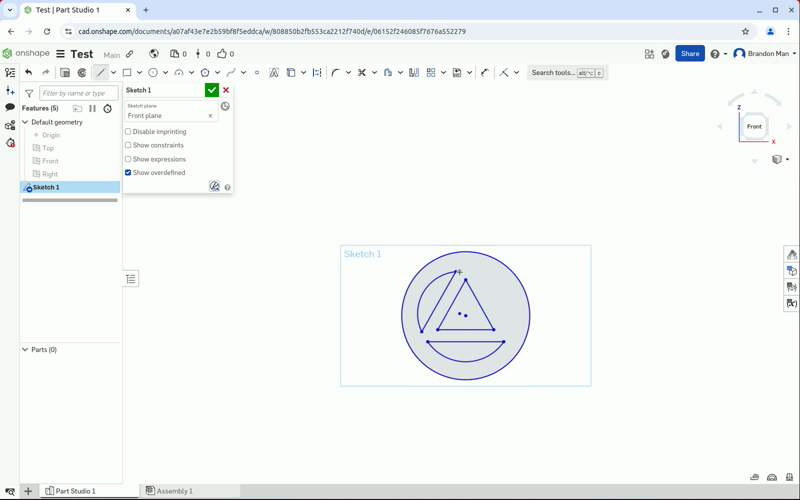
scroll(-6)
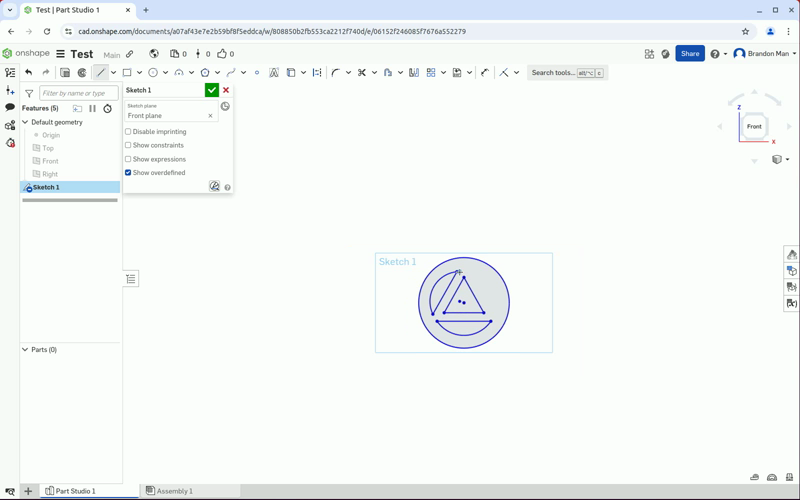
scroll(-6)
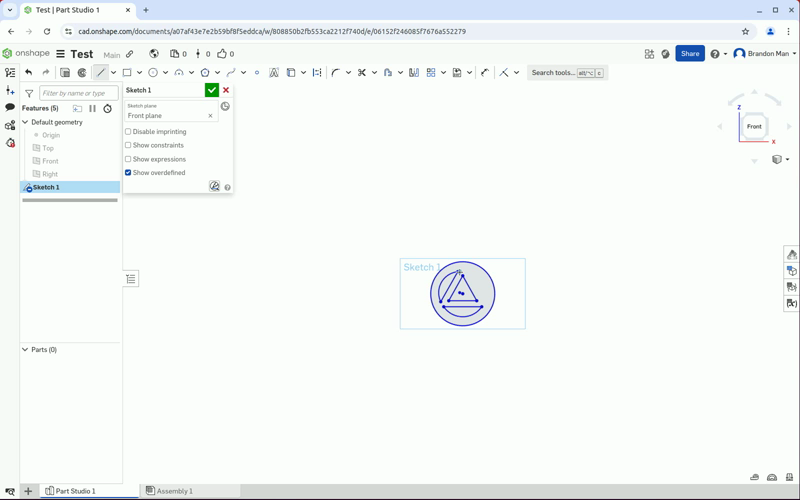
scroll(-6)
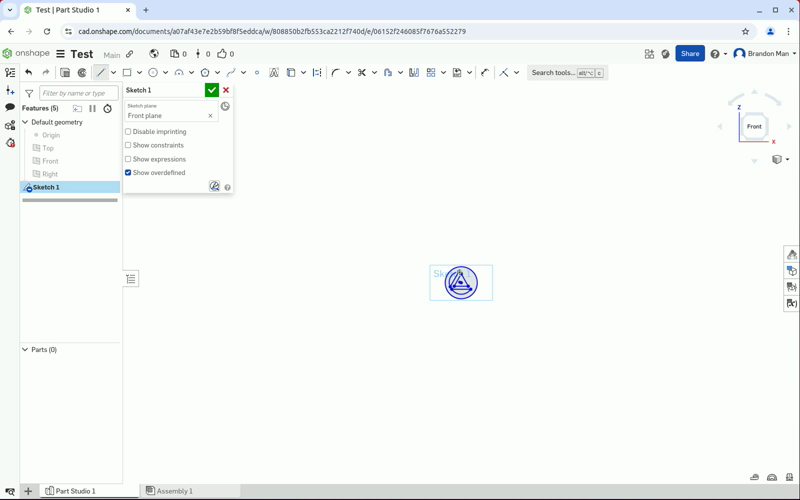
key_up(shift)
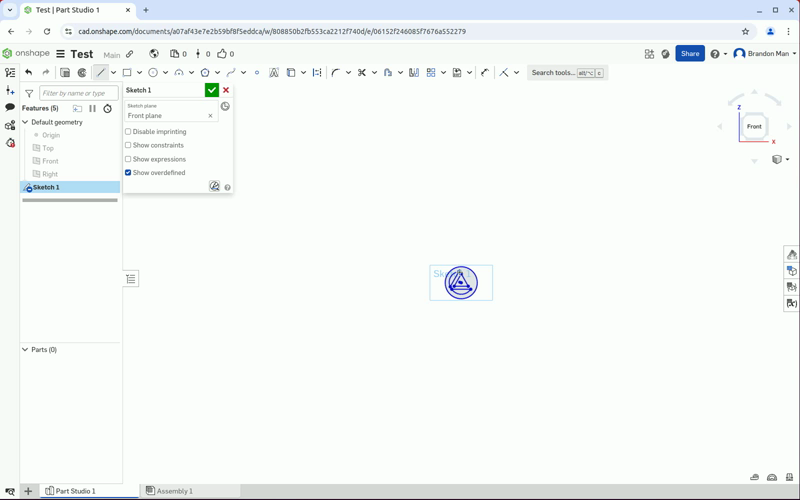
key_down(shift)
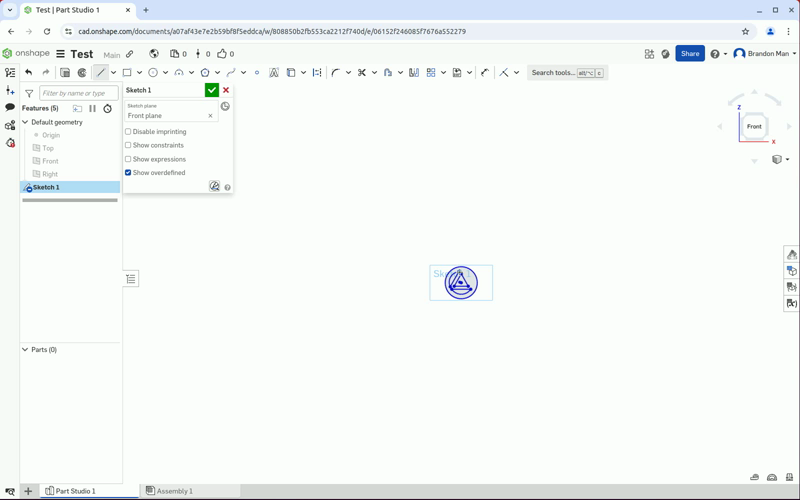
mouse_move(489, 271)
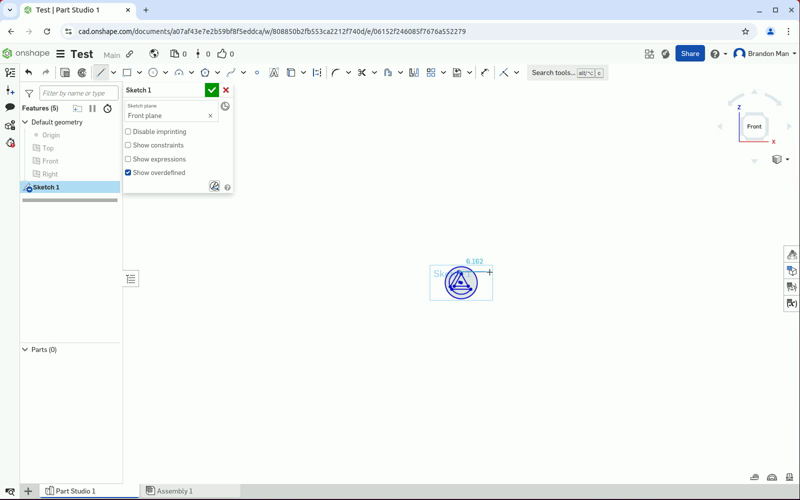
mouse_move(462, 271)
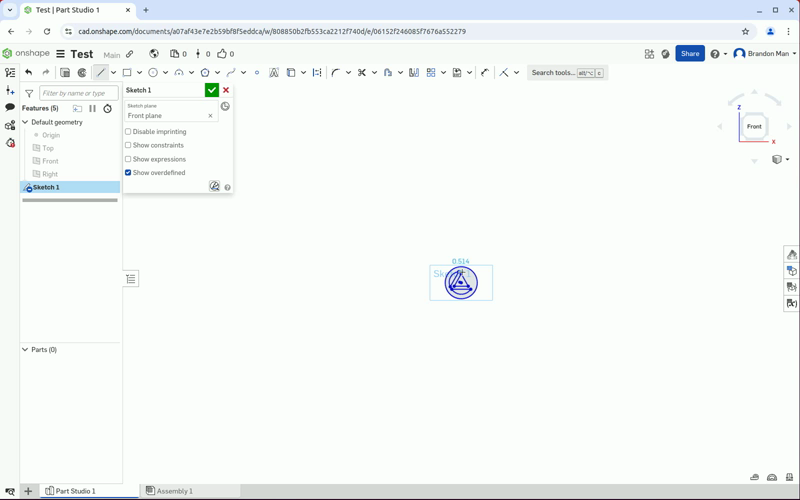
scroll(6)
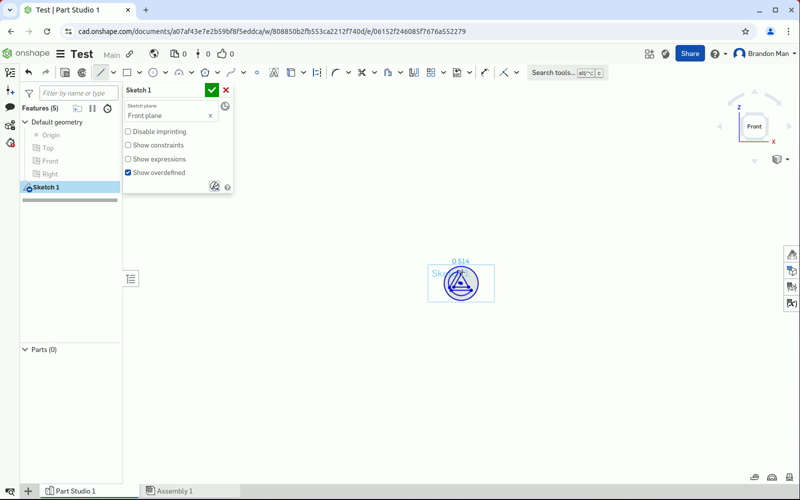
scroll(6)
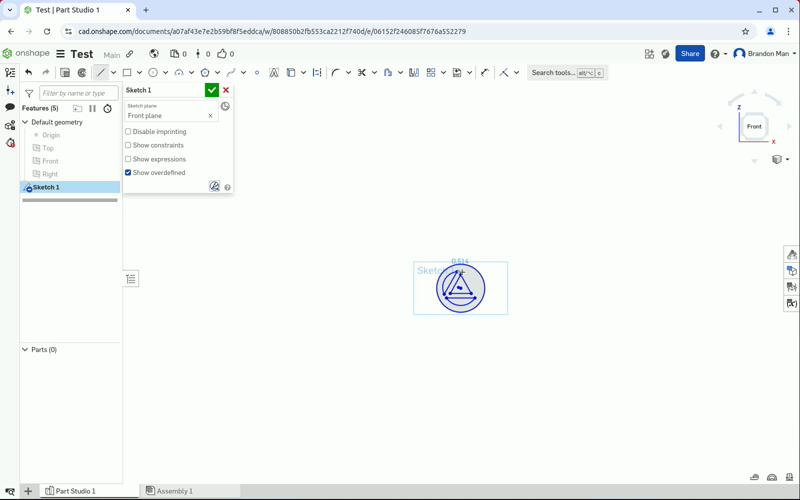
scroll(6)
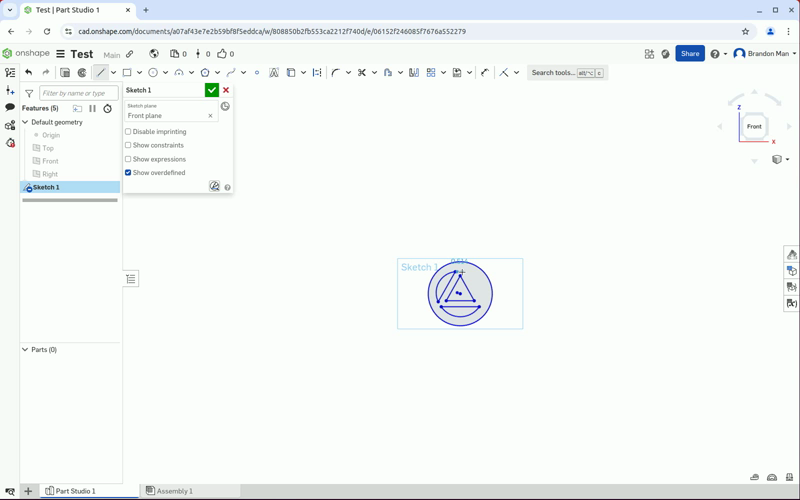
scroll(6)
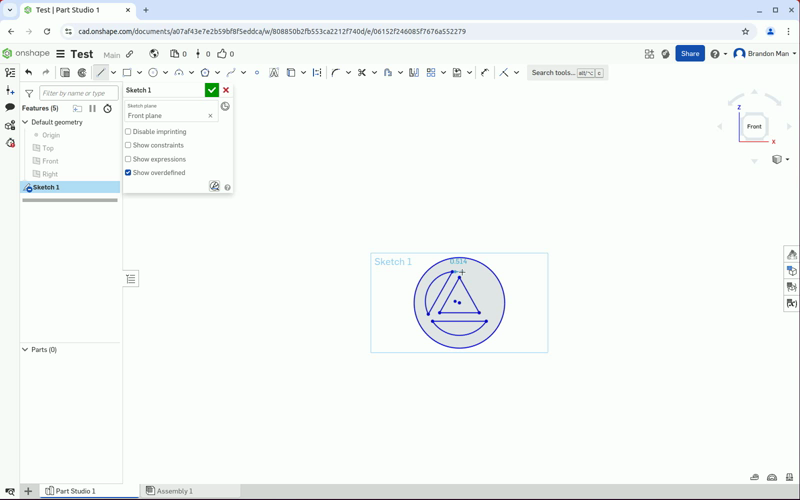
scroll(6)
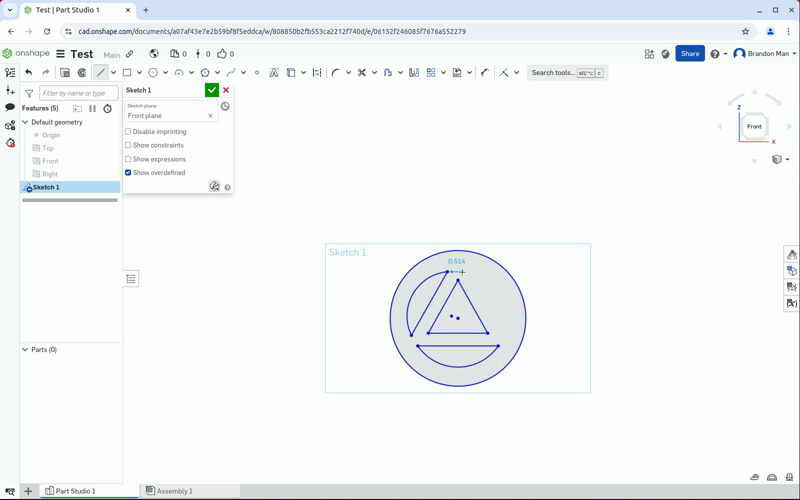
scroll(6)
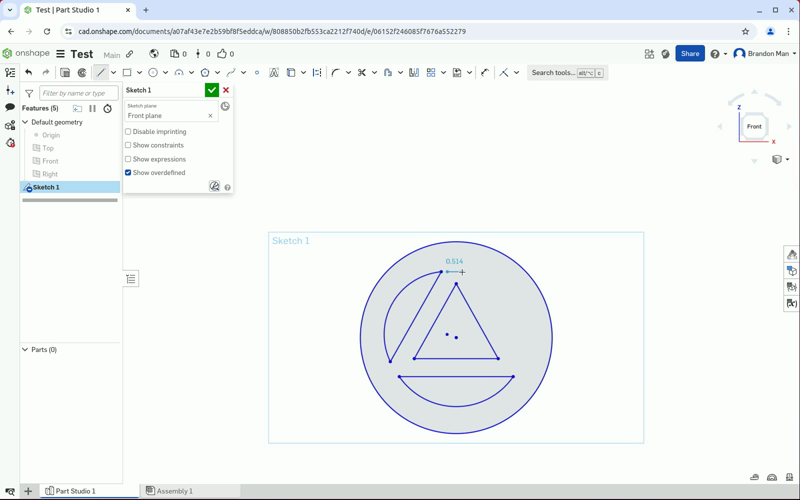
scroll(6)
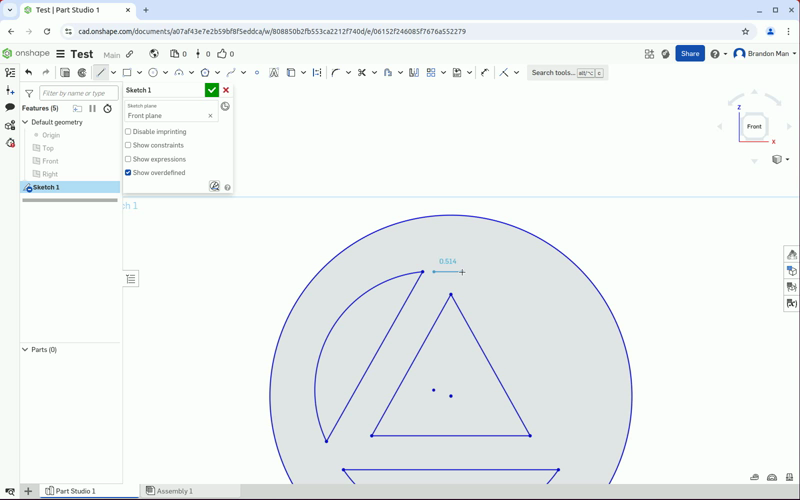
click(462, 271)
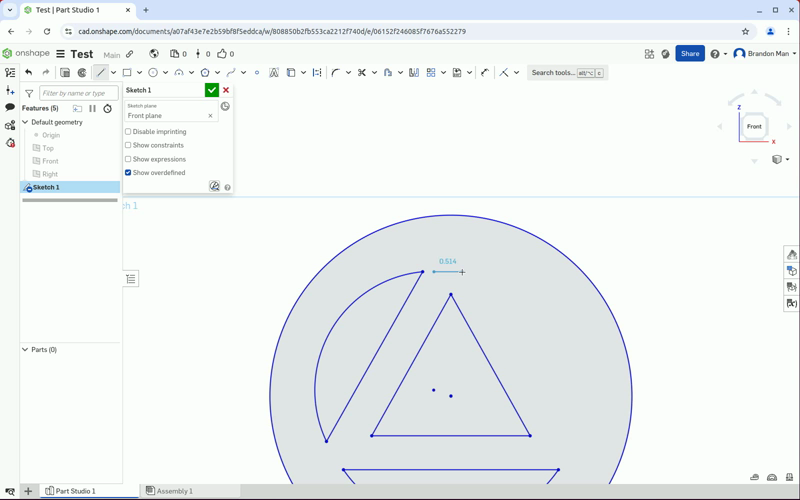
scroll(-6)
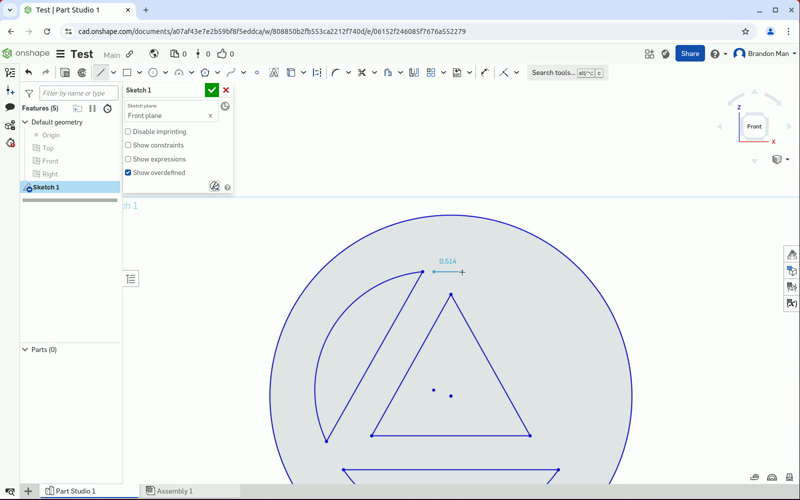
scroll(-6)
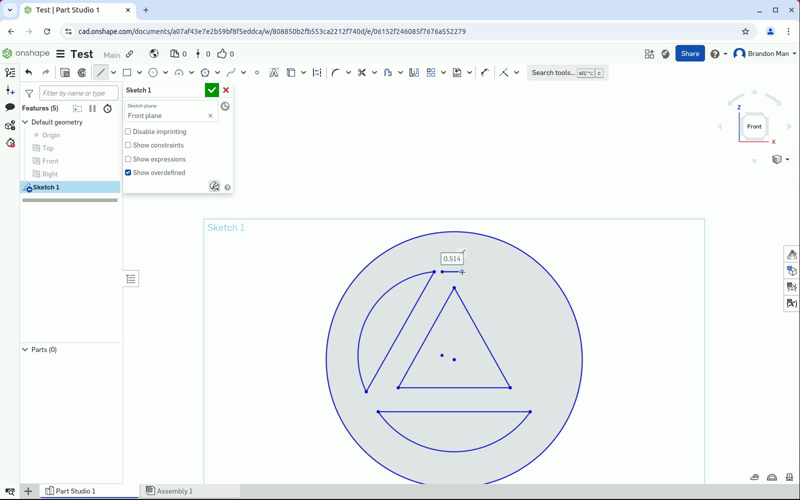
scroll(-6)
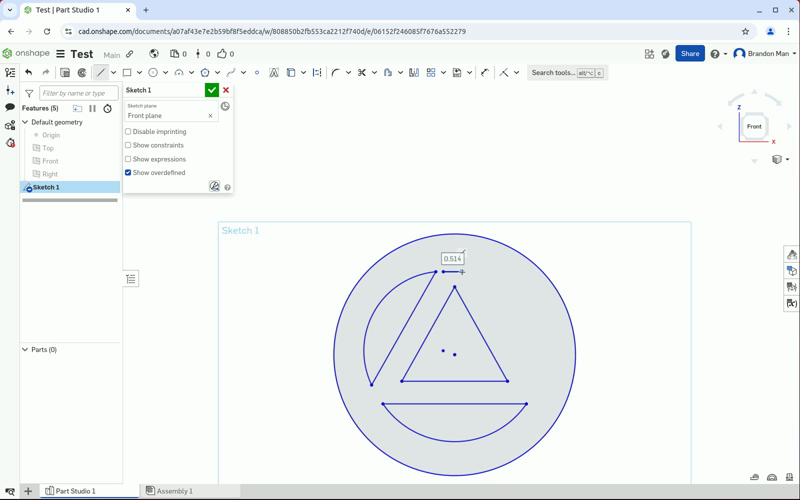
scroll(-6)
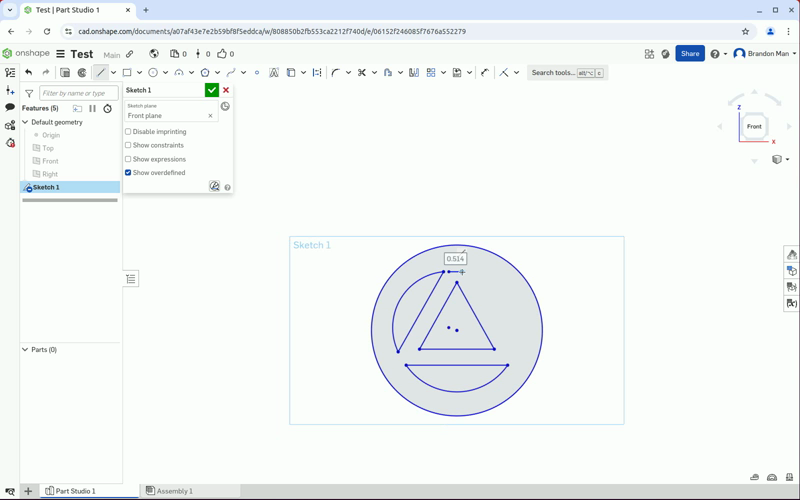
scroll(-6)
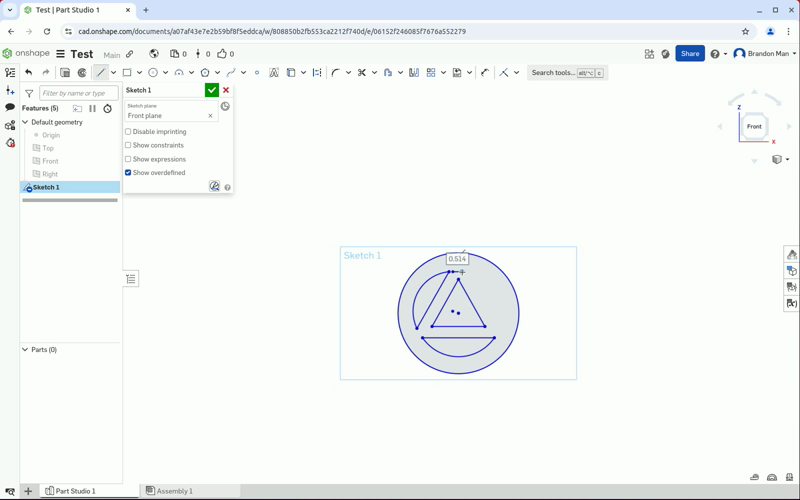
scroll(-6)
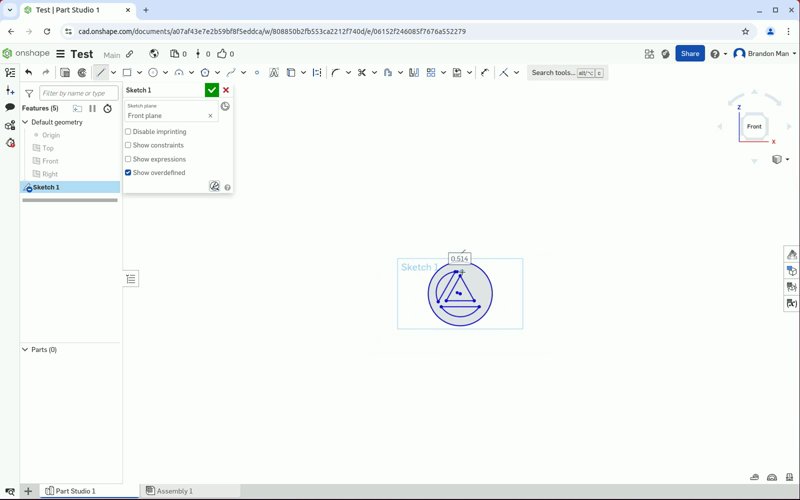
scroll(-6)
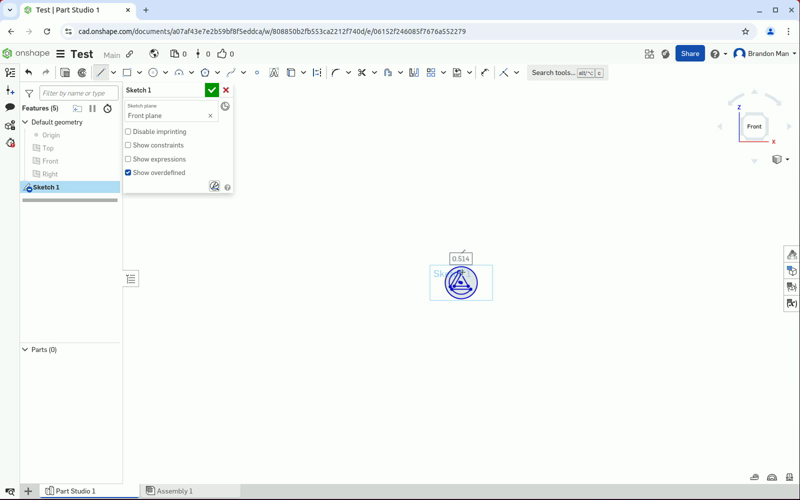
key_up(shift)
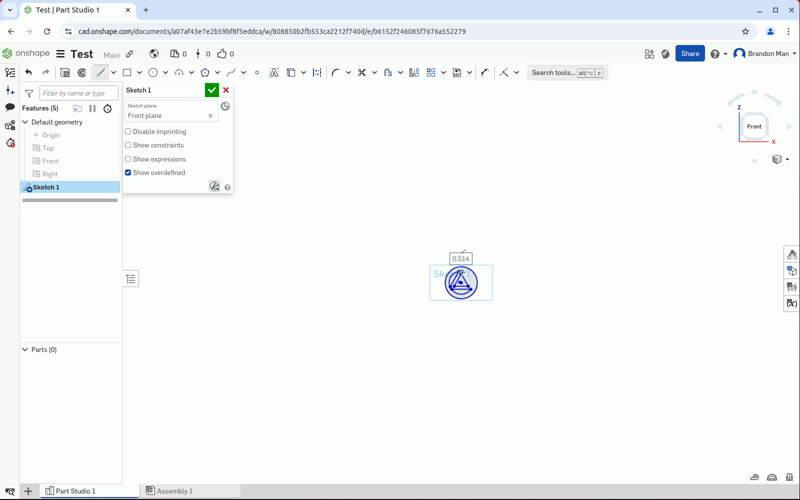
key_down(shift)
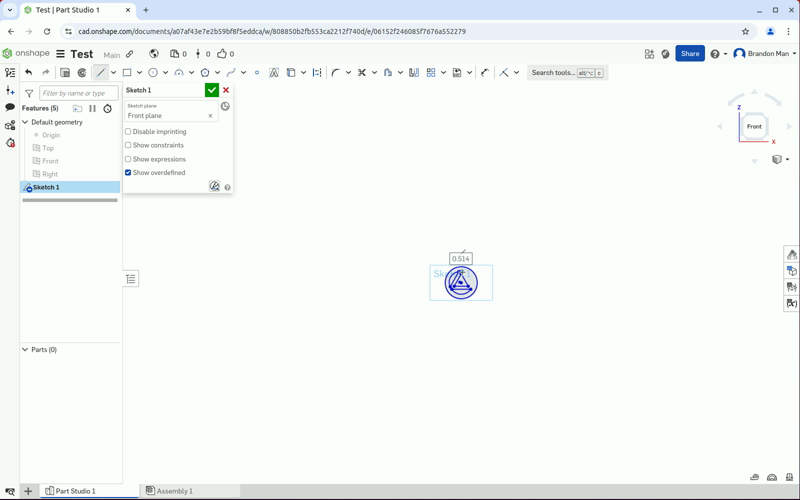
mouse_move(492, 271)
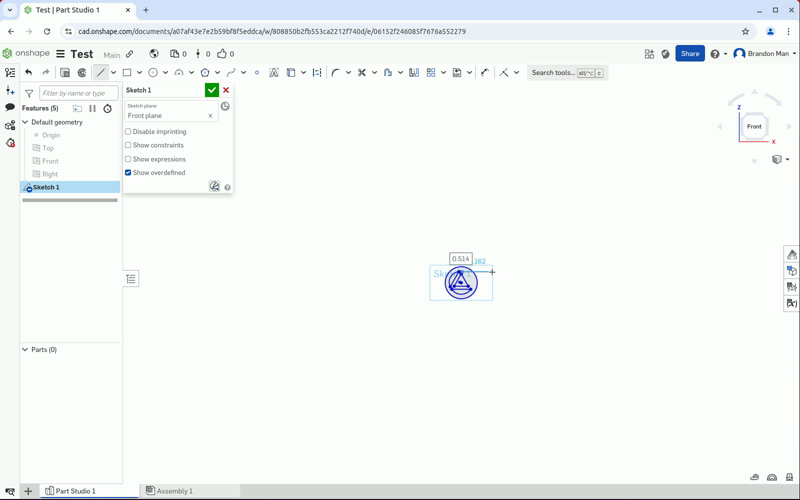
mouse_move(462, 269)
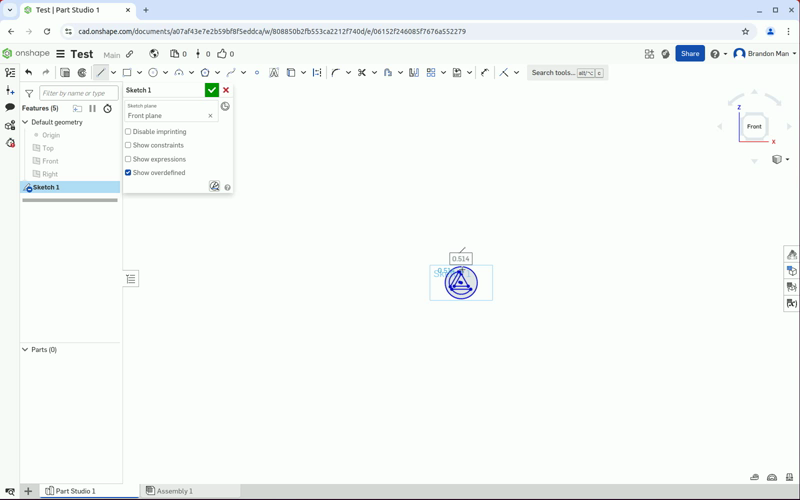
scroll(6)
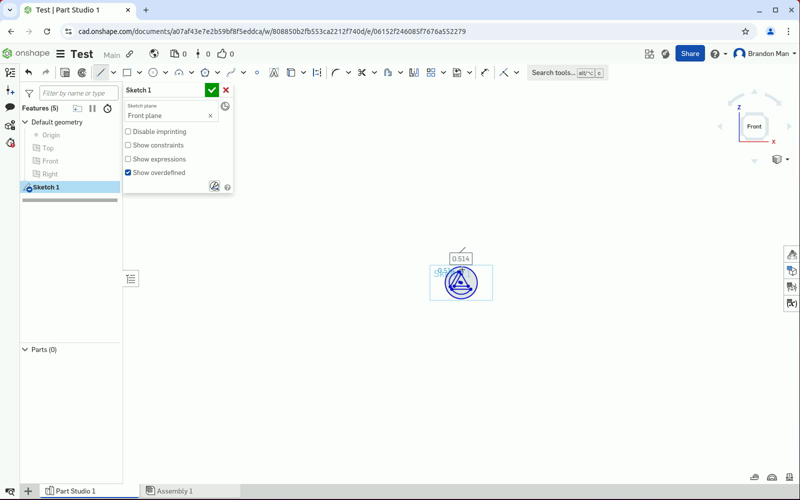
scroll(6)
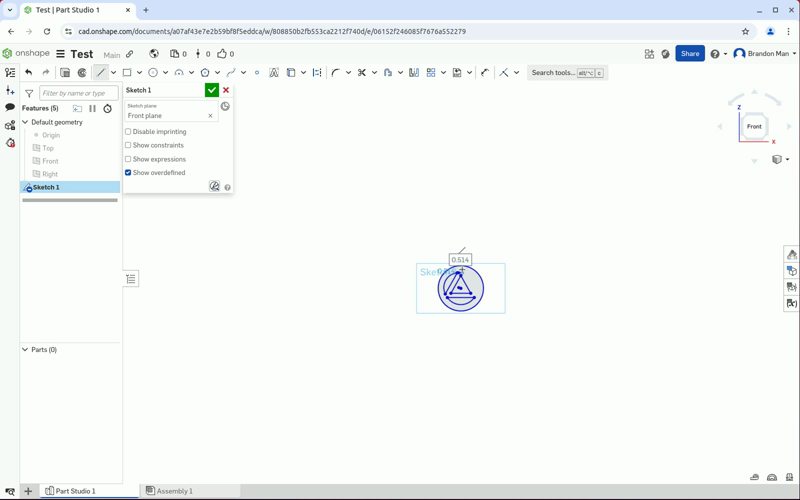
scroll(6)
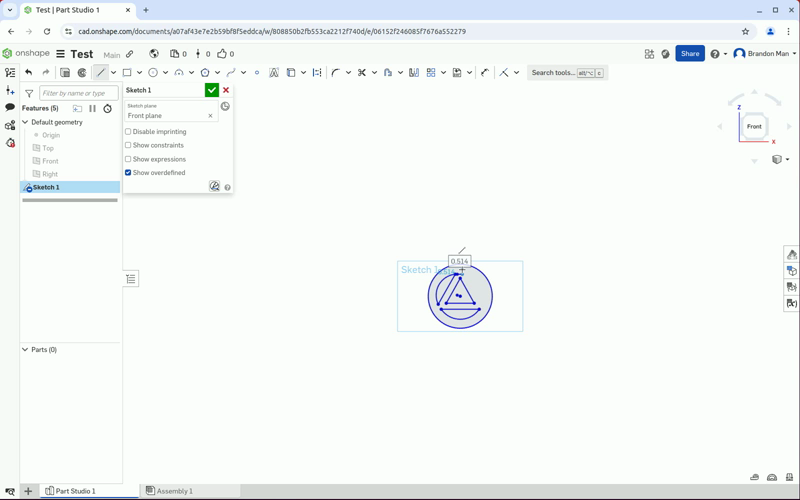
scroll(6)
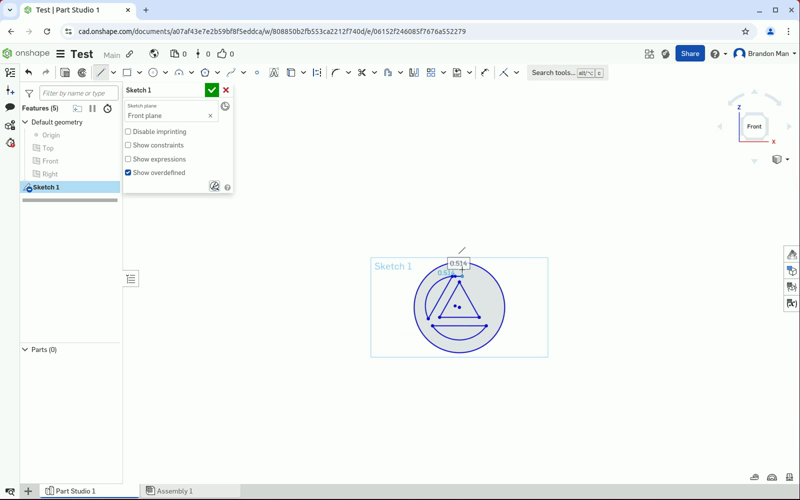
scroll(6)
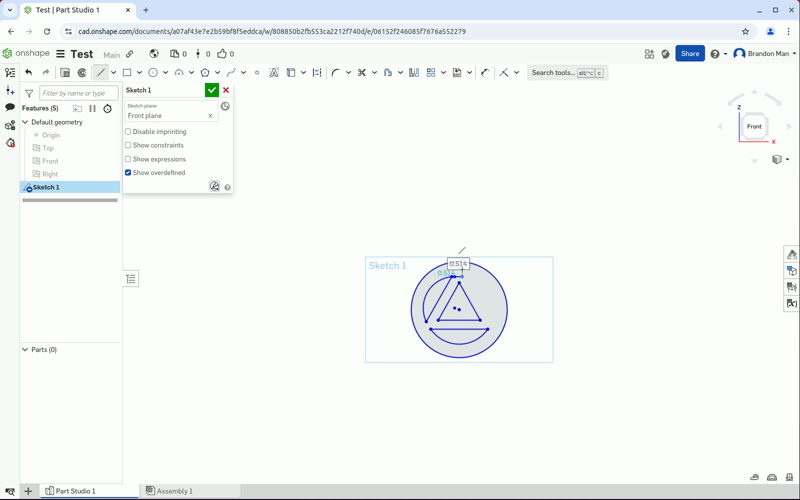
scroll(6)
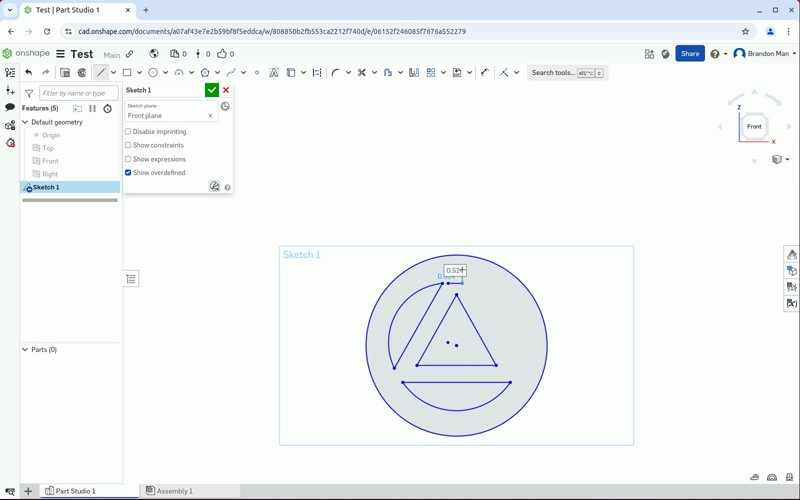
scroll(6)
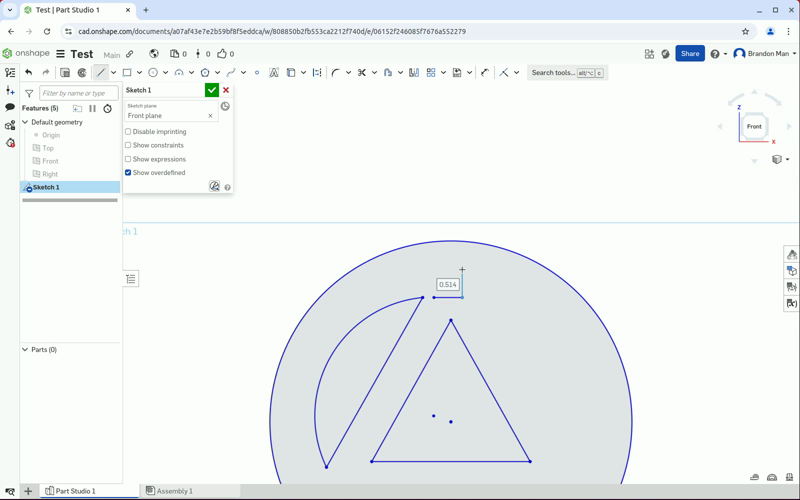
click(462, 269)
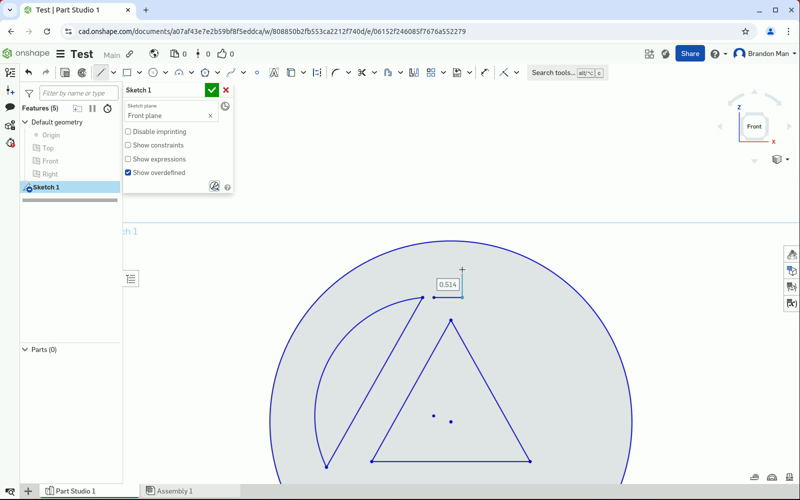
scroll(-6)
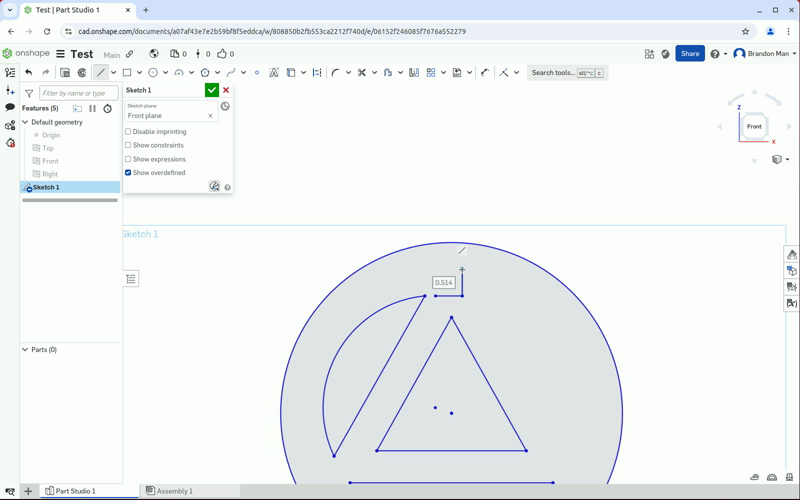
scroll(-6)
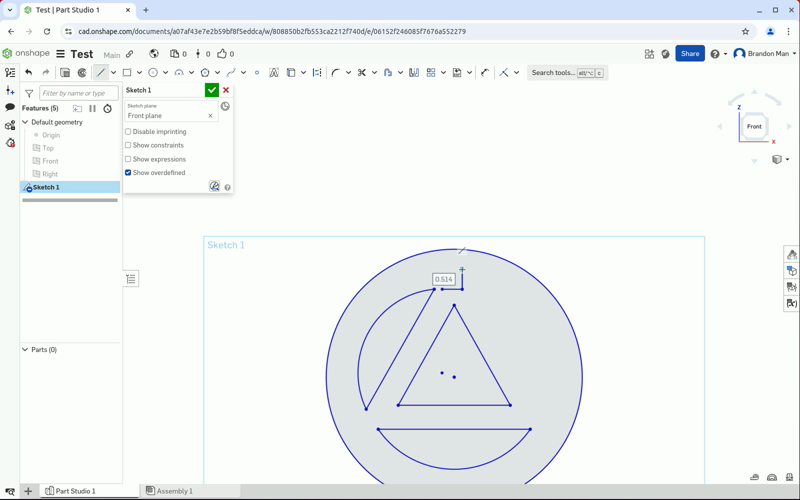
scroll(-6)
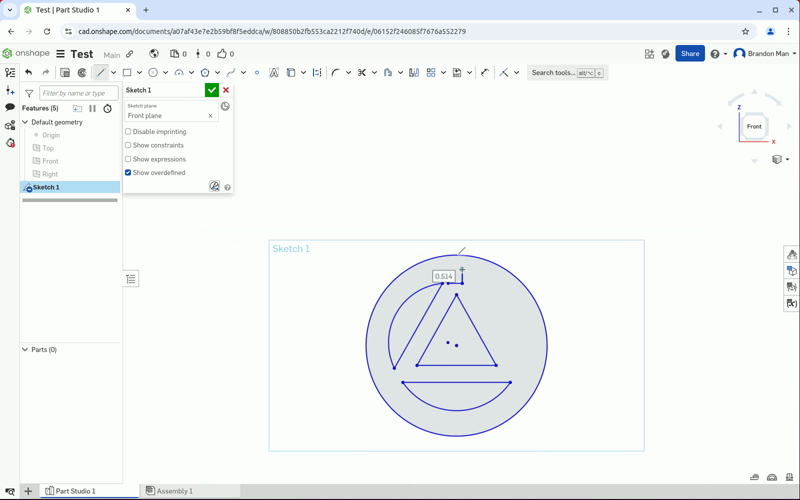
scroll(-6)
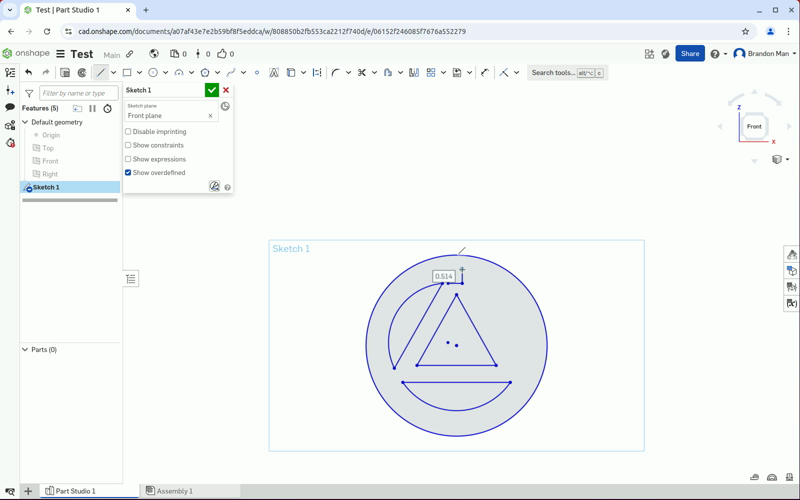
scroll(-6)
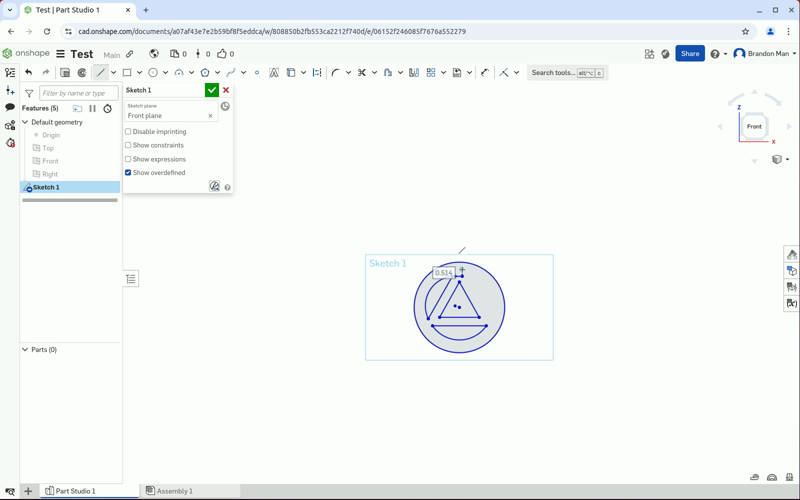
scroll(-6)
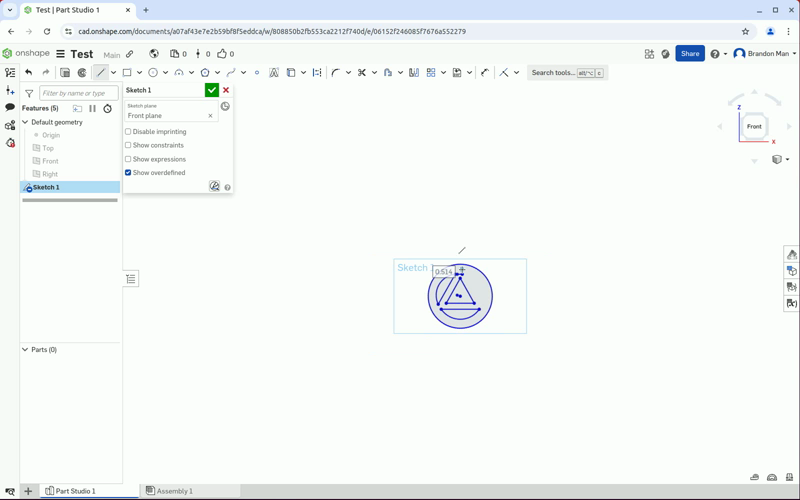
scroll(-6)
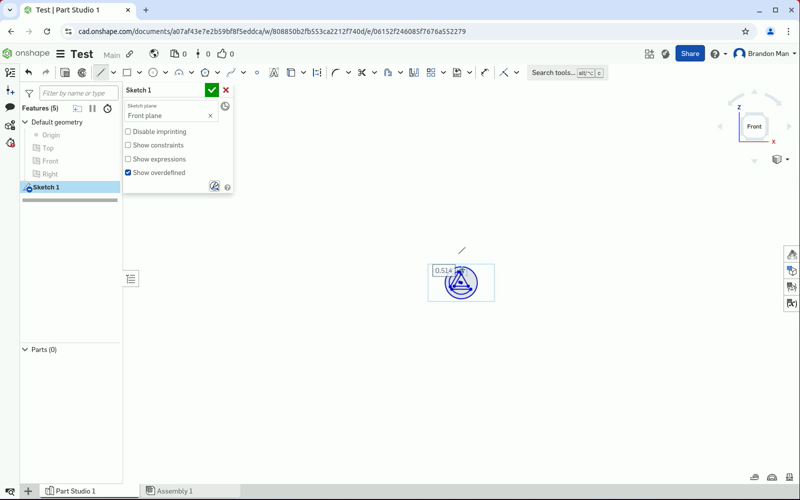
key_up(shift)
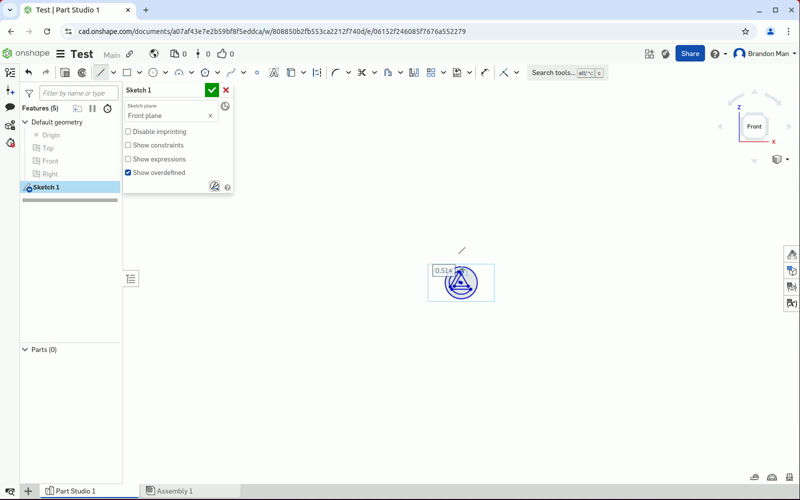
key_down(shift)
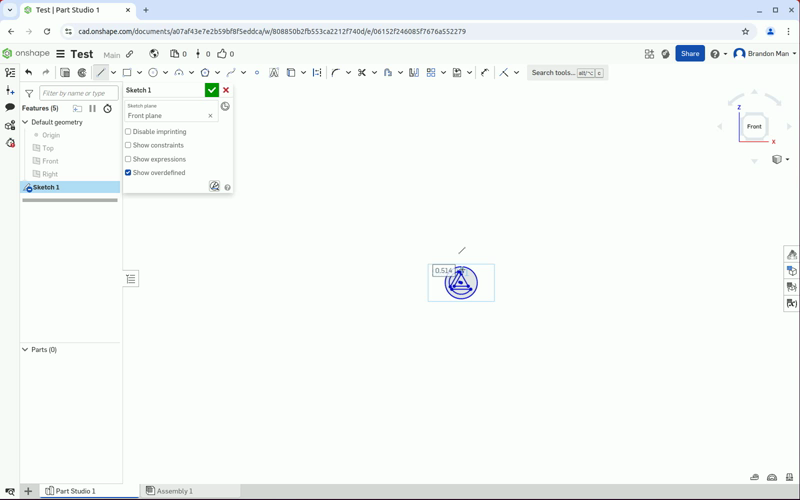
mouse_move(492, 269)
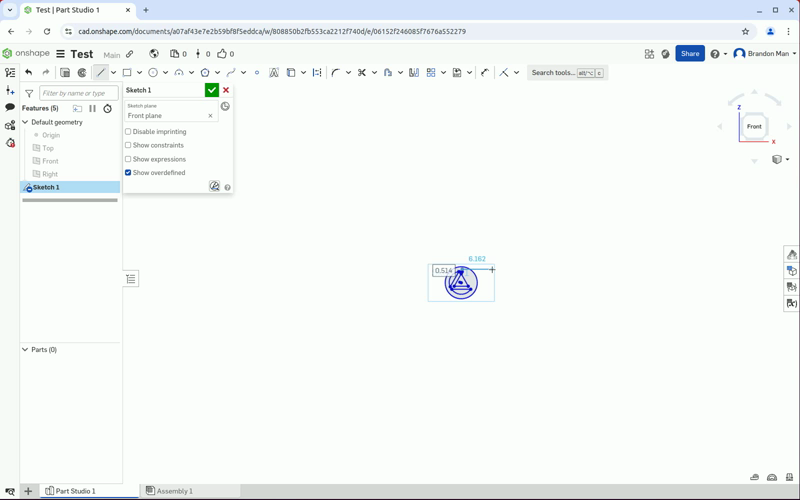
mouse_move(459, 269)
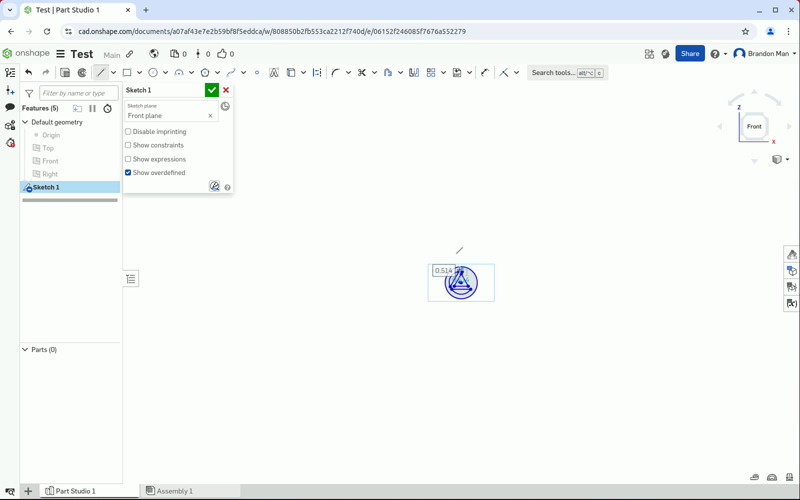
scroll(6)
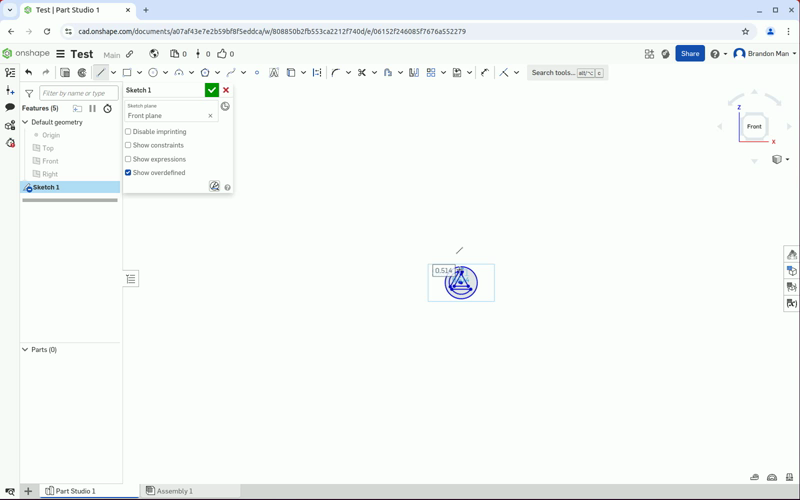
scroll(6)
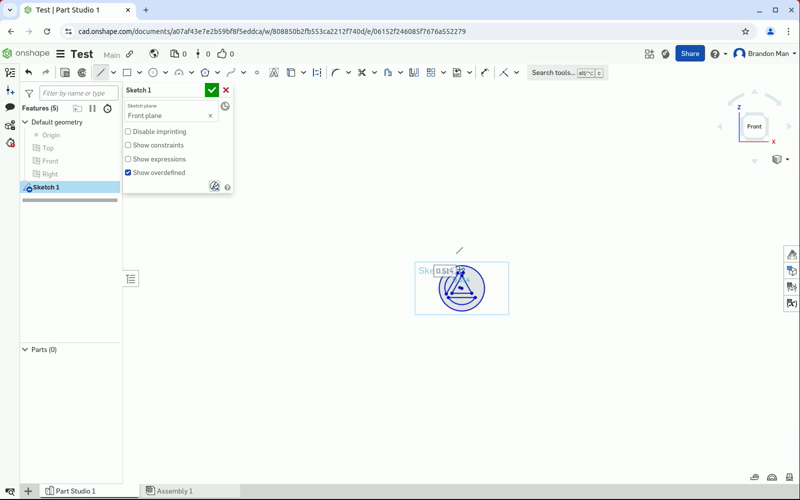
scroll(6)
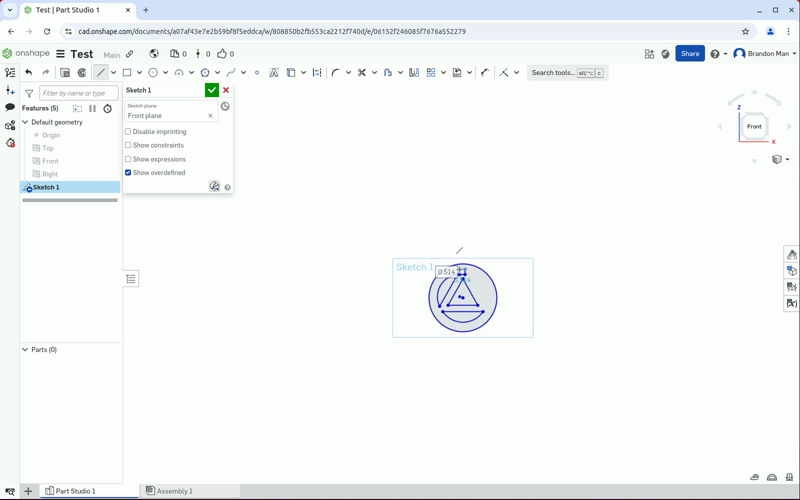
scroll(6)
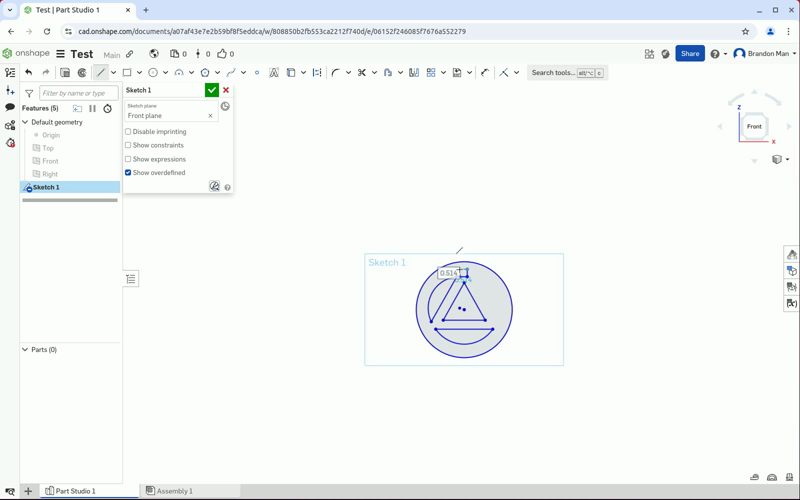
scroll(6)
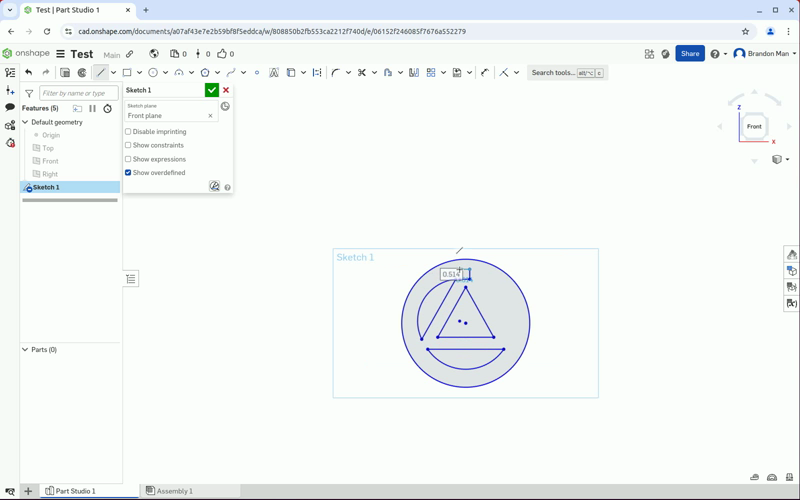
scroll(6)
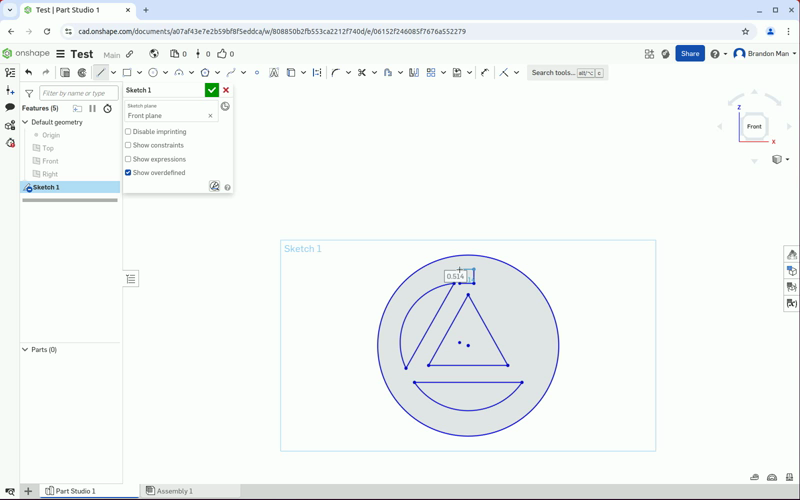
scroll(6)
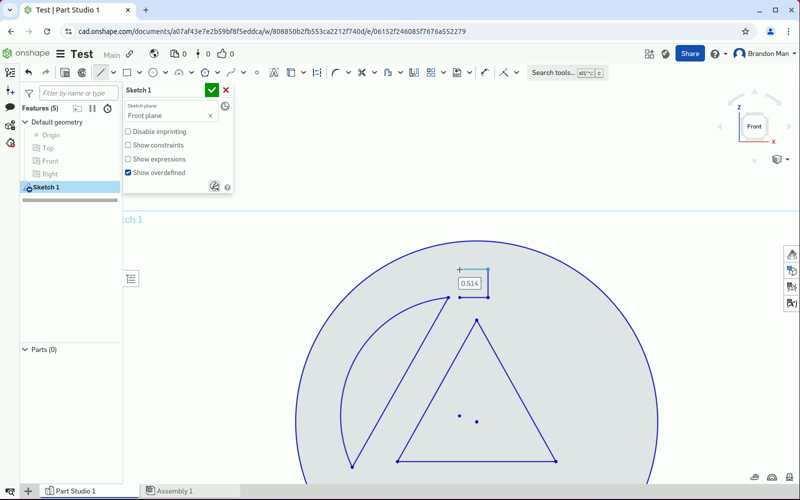
click(459, 269)
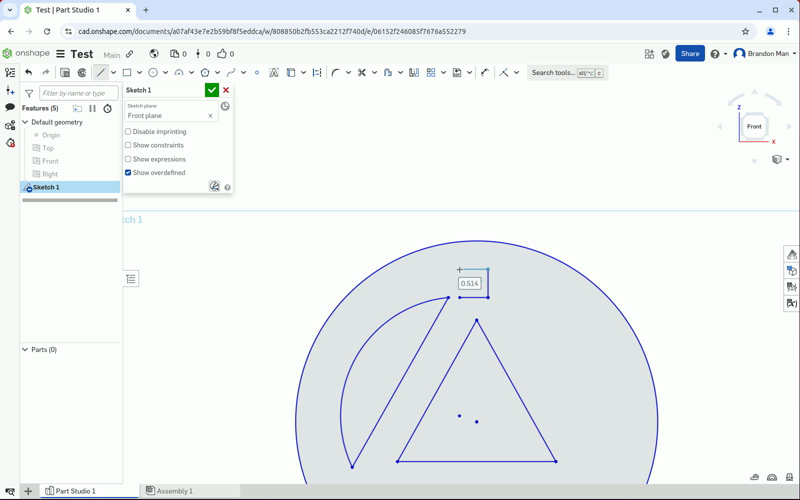
scroll(-6)
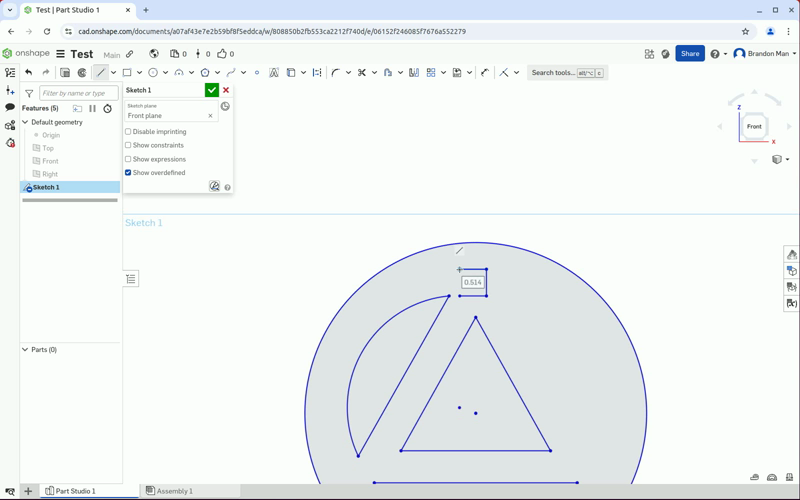
scroll(-6)
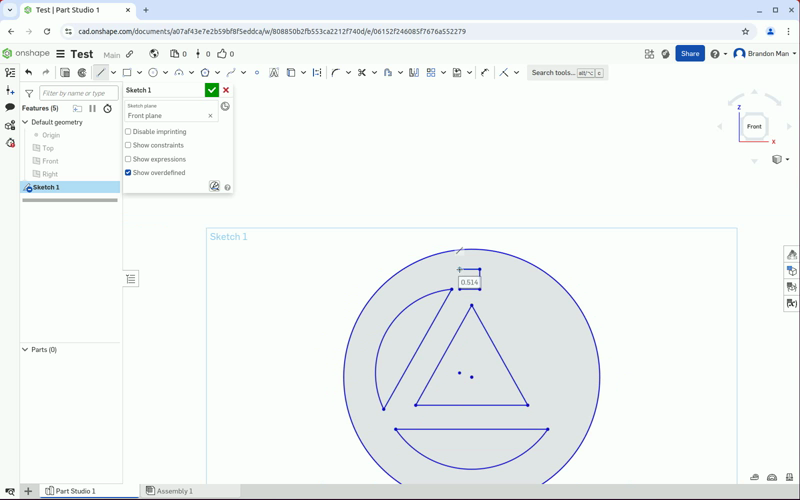
scroll(-6)
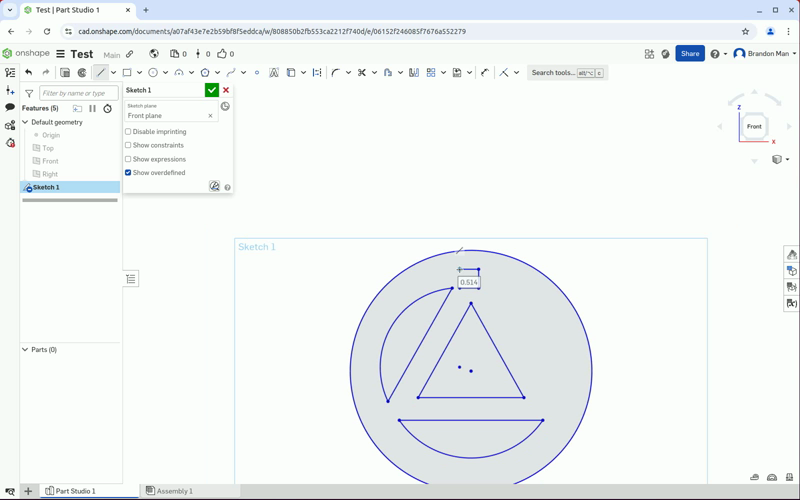
scroll(-6)
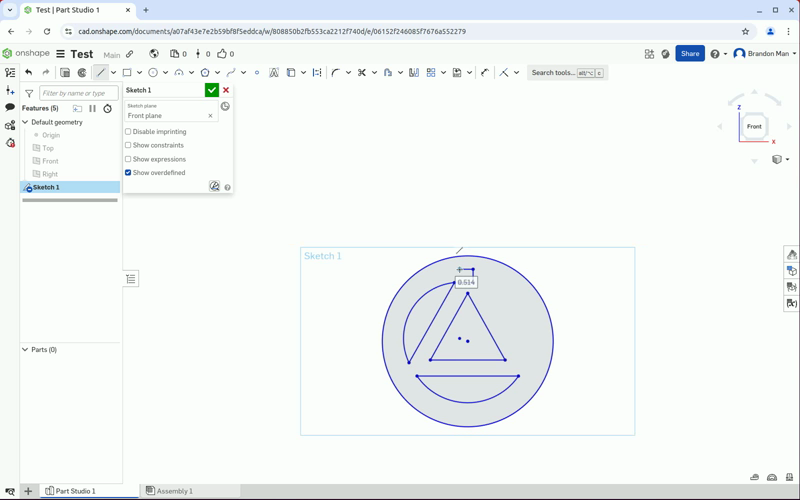
scroll(-6)
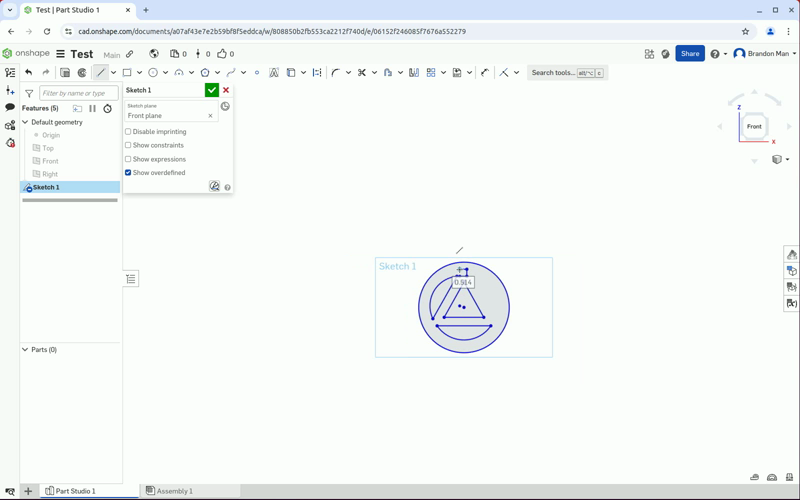
scroll(-6)
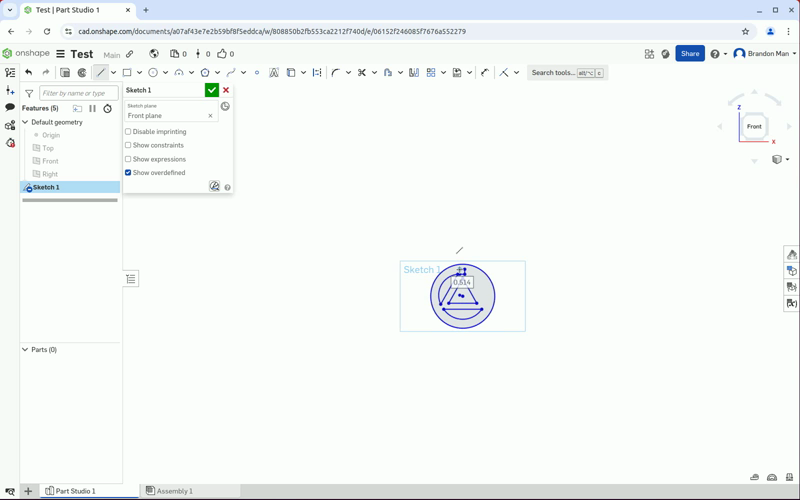
scroll(-6)
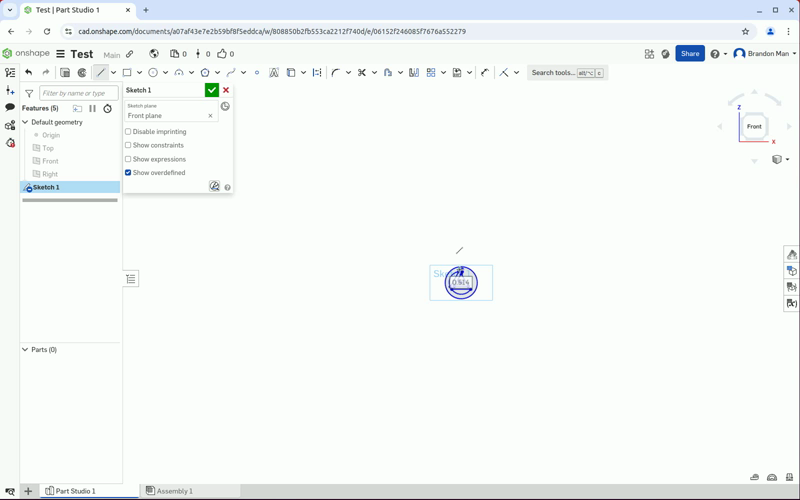
key_up(shift)
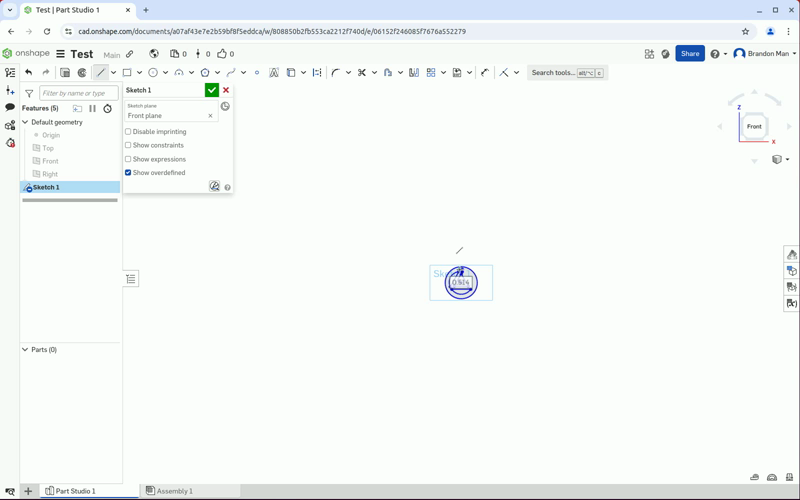
mouse_move(489, 269)
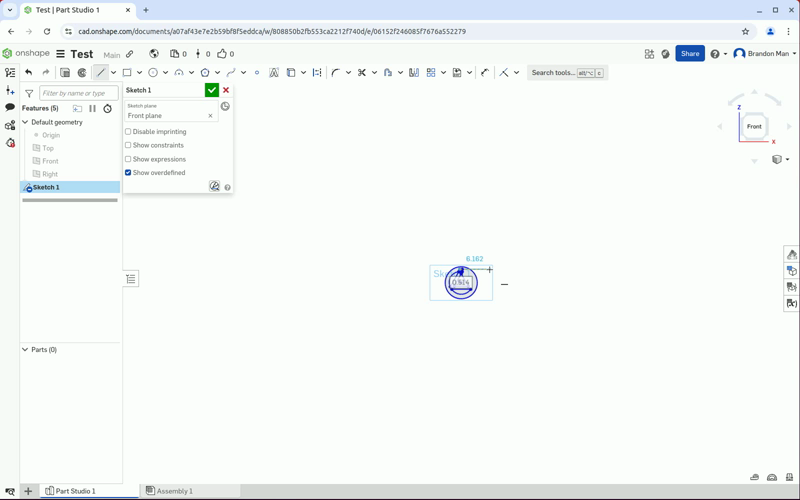
key_down(shift)
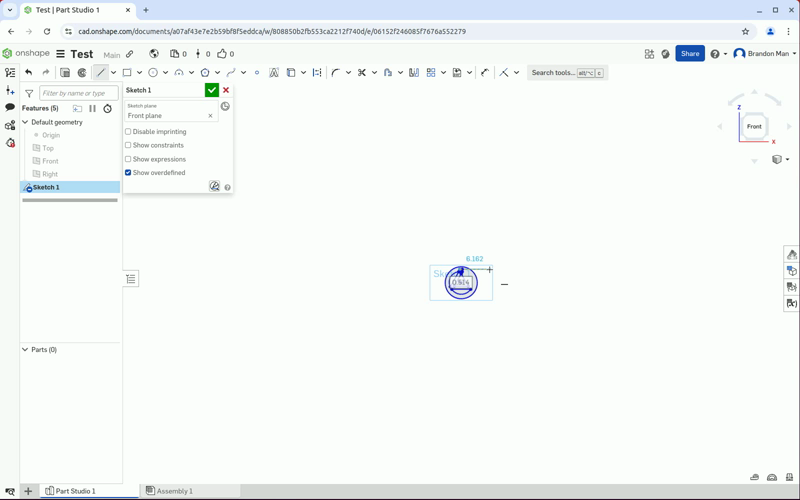
mouse_move(459, 271)
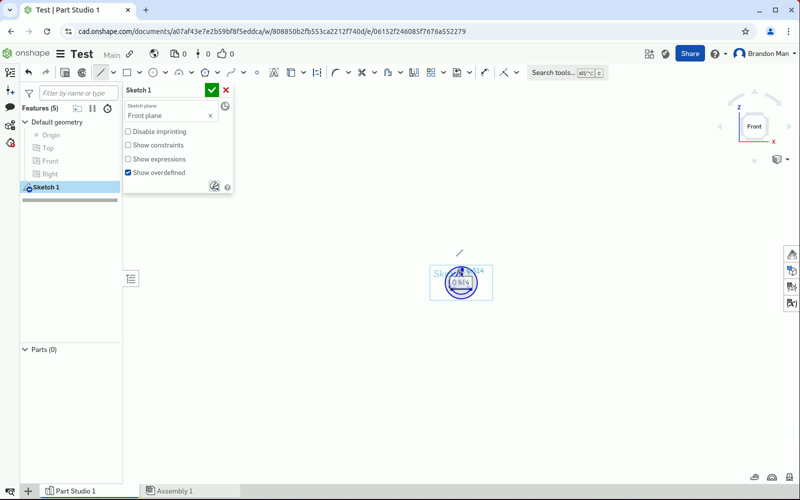
scroll(6)
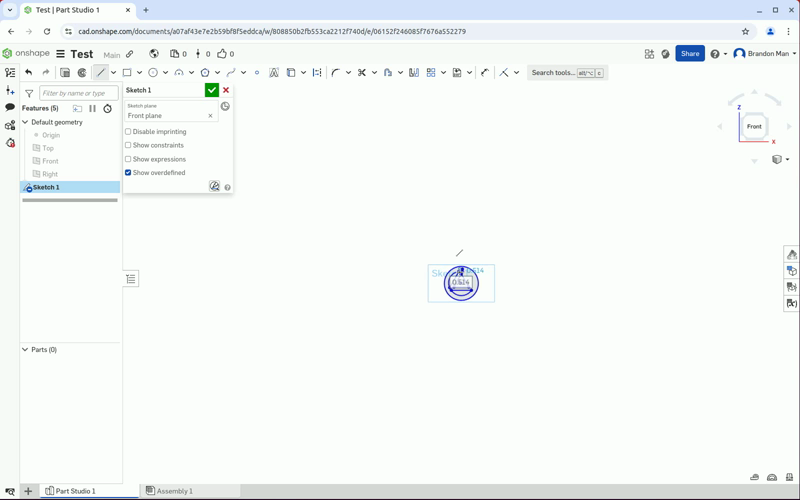
scroll(6)
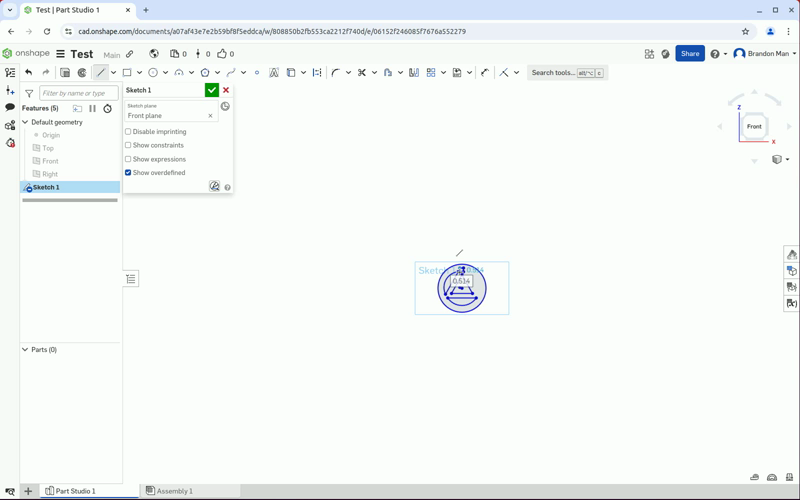
scroll(6)
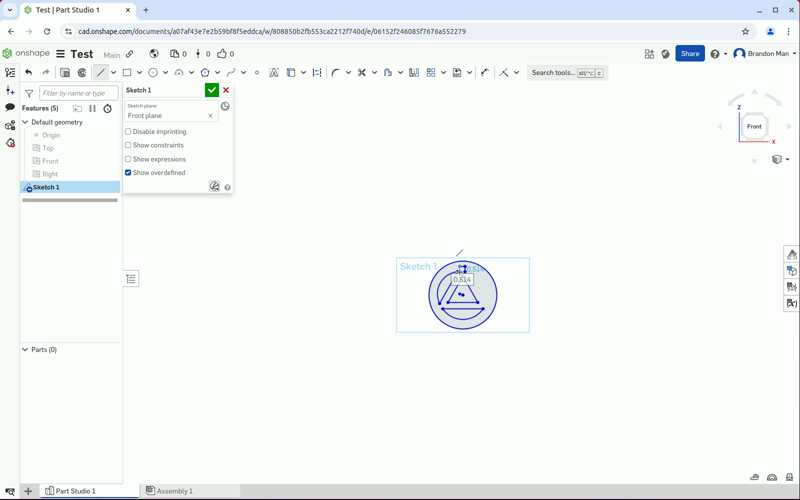
scroll(6)
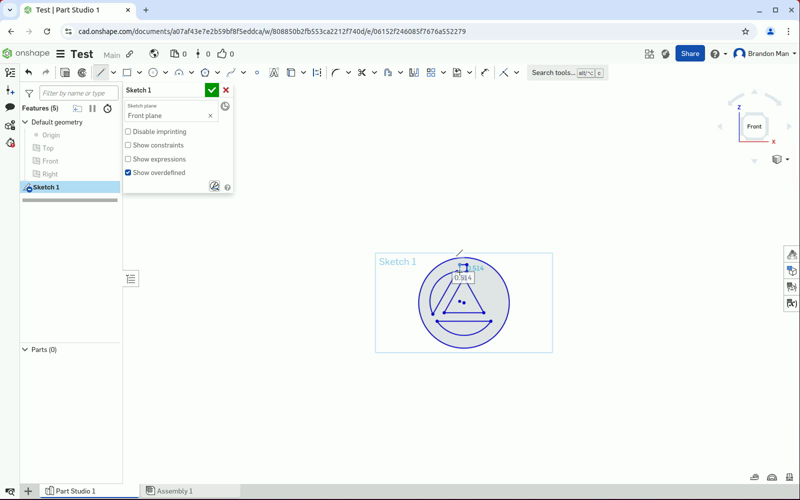
scroll(6)
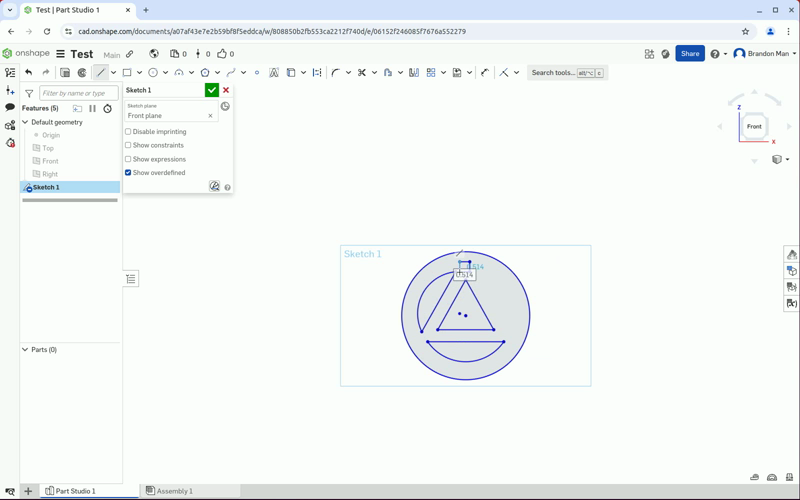
scroll(6)
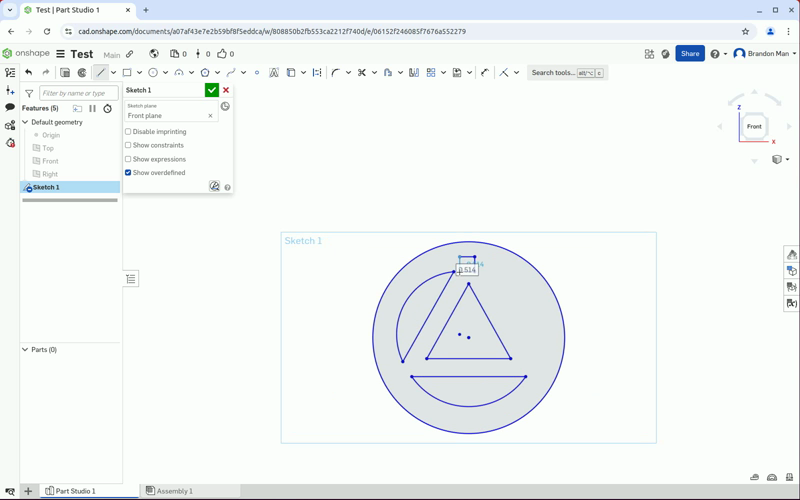
scroll(6)
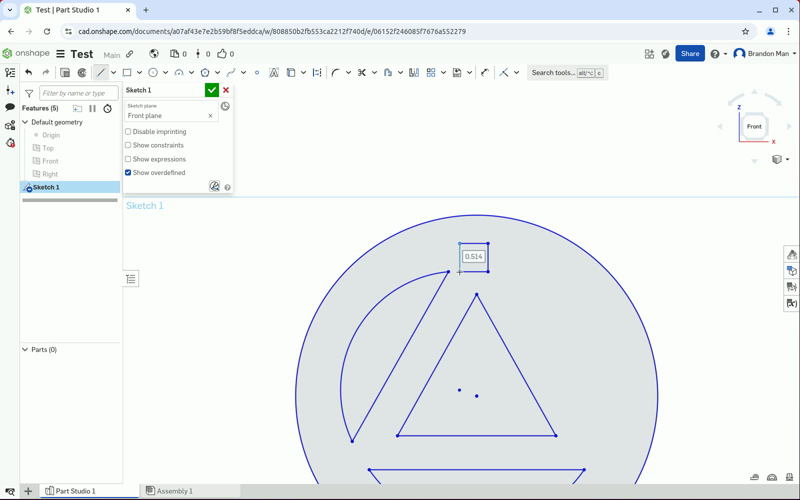
key_up(shift)
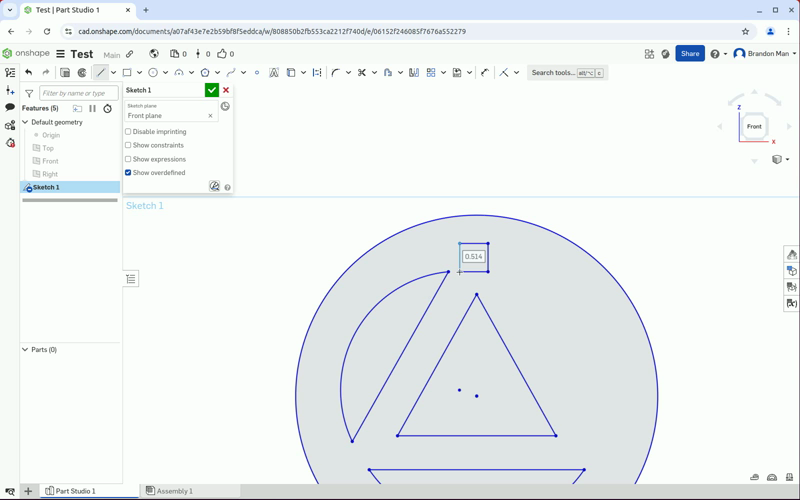
click(459, 271)
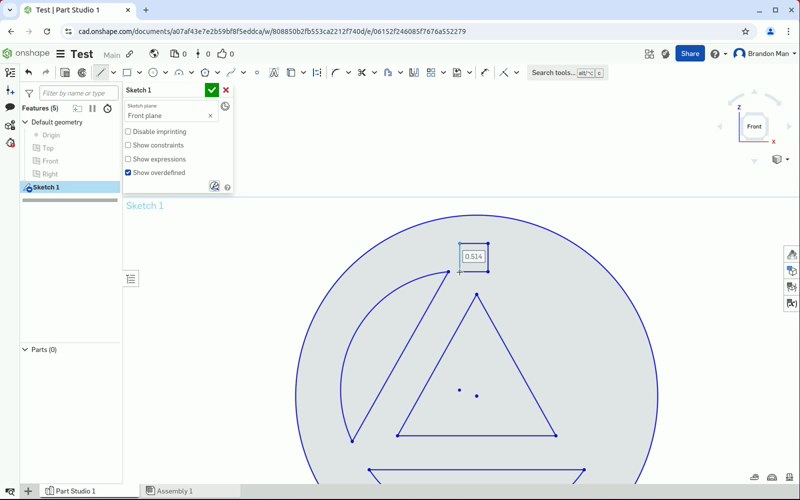
scroll(-6)
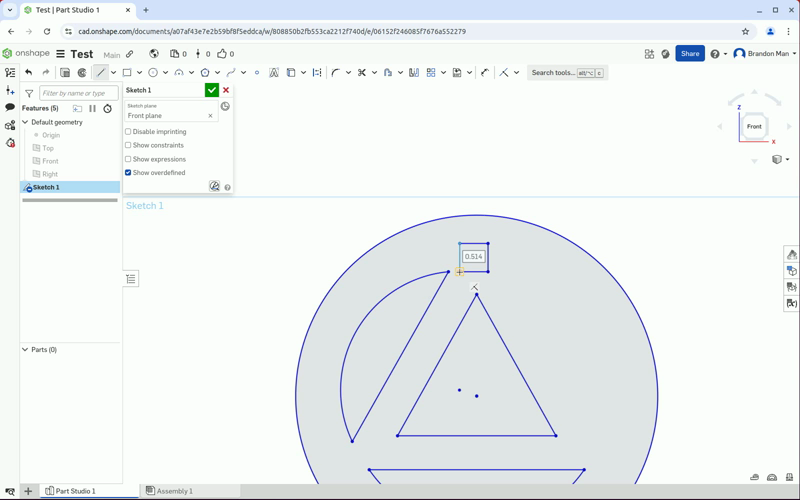
scroll(-6)
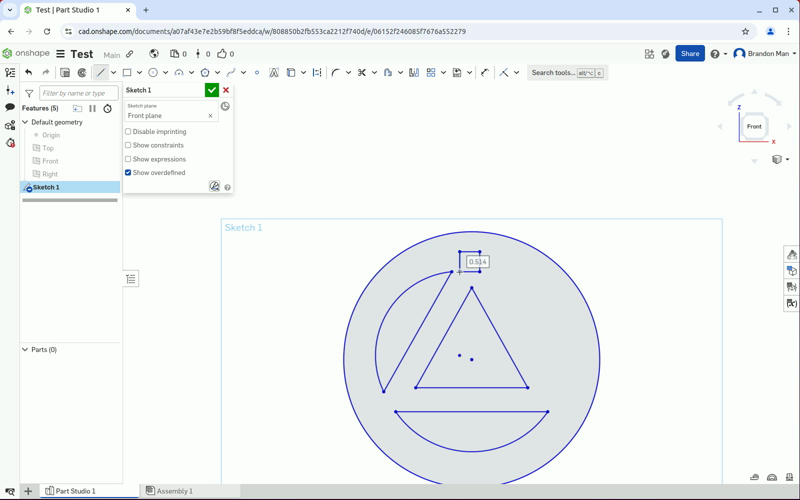
scroll(-6)
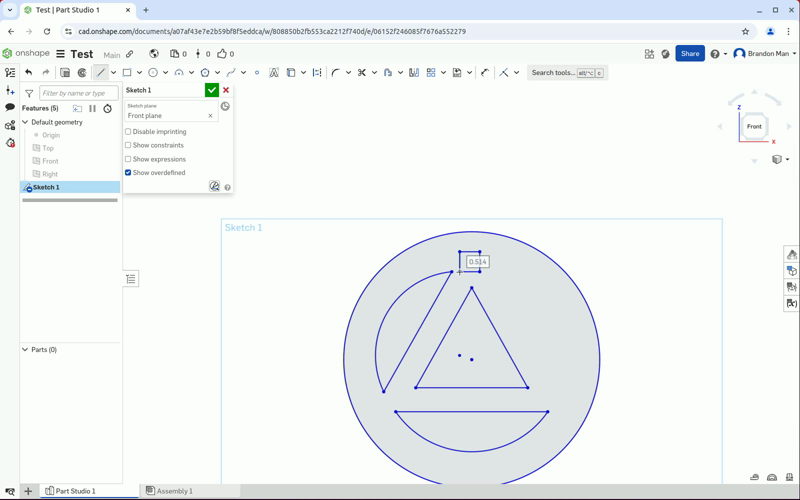
scroll(-6)
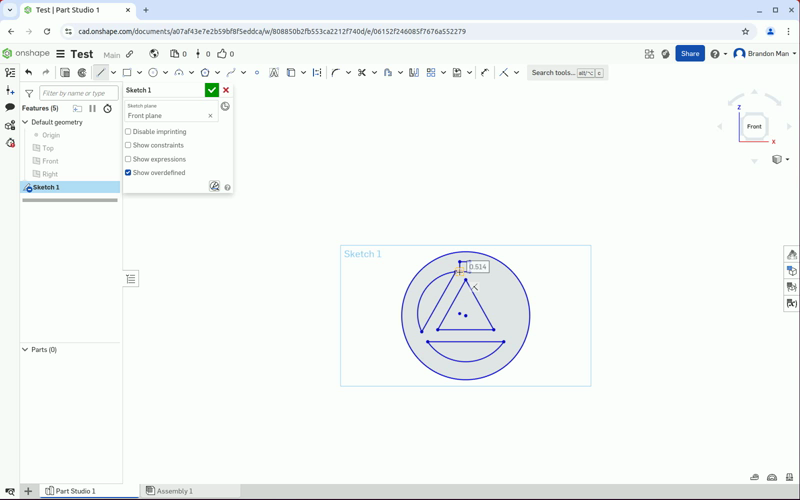
scroll(-6)
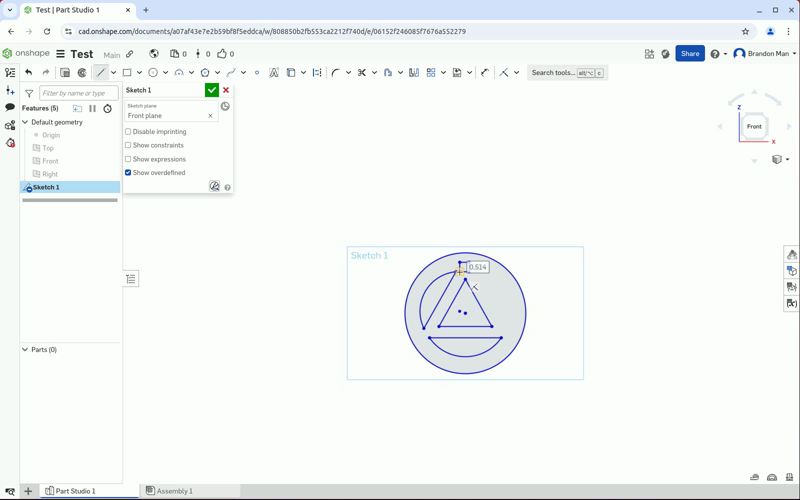
scroll(-6)
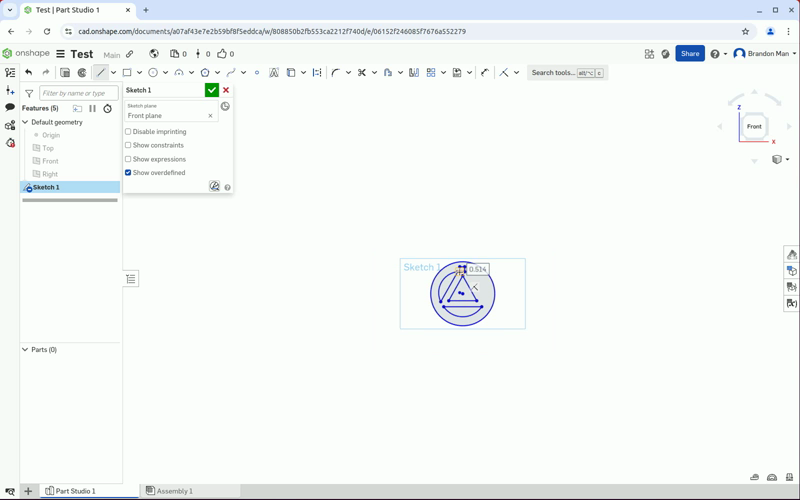
scroll(-6)
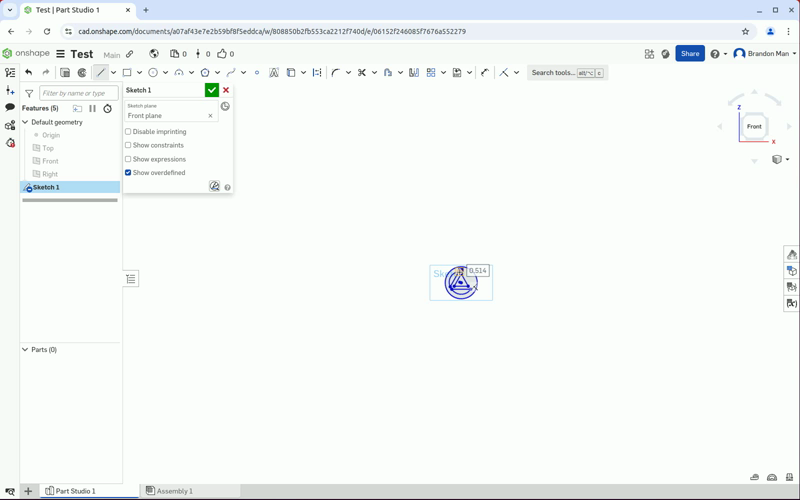
key(esc)
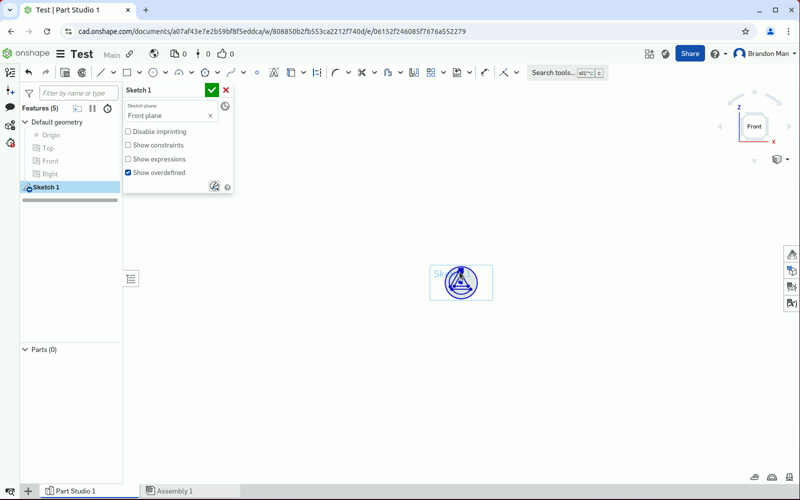
key(l)
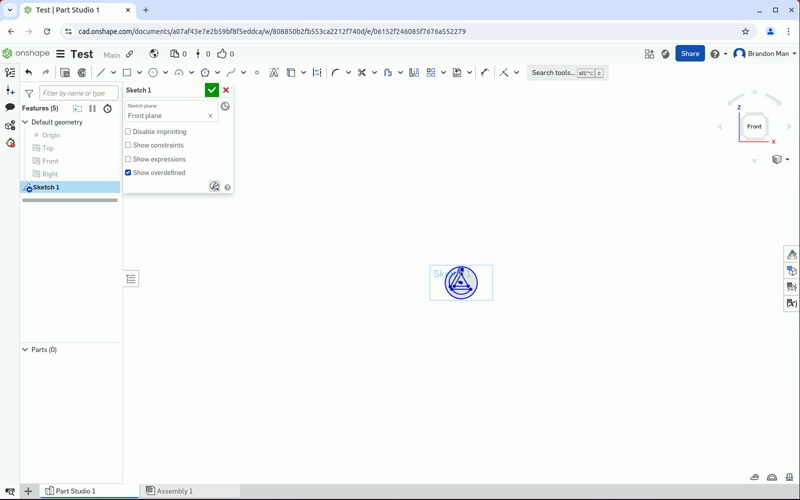
key_down(shift)
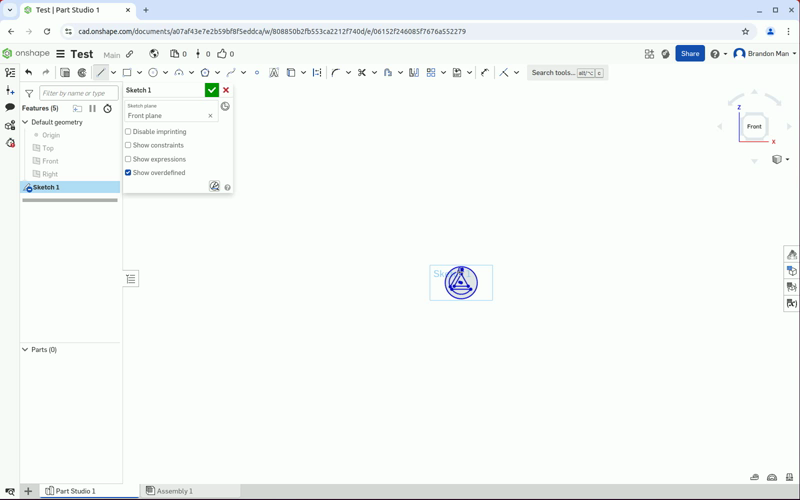
mouse_move(463, 271)
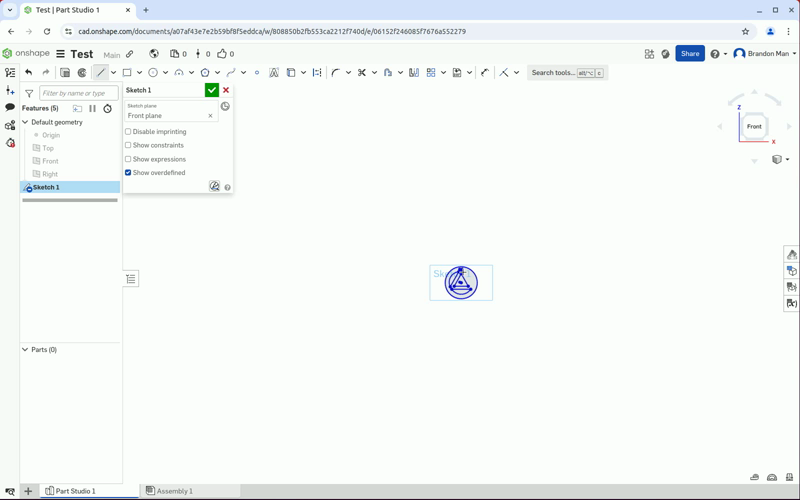
scroll(6)
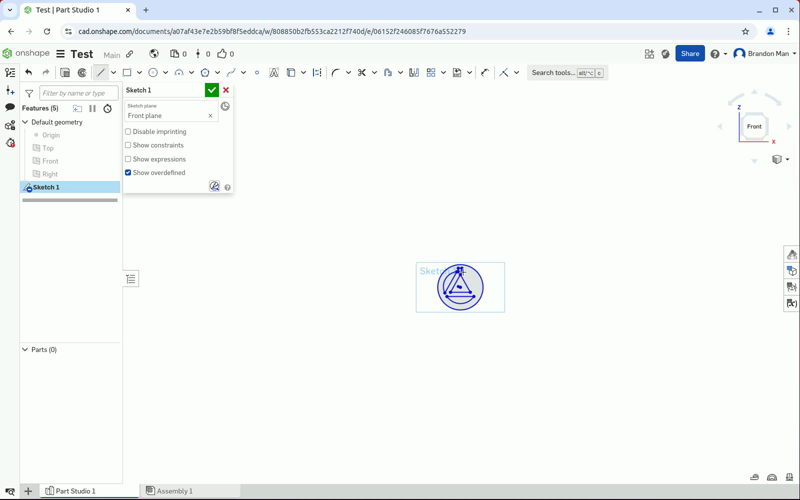
scroll(6)
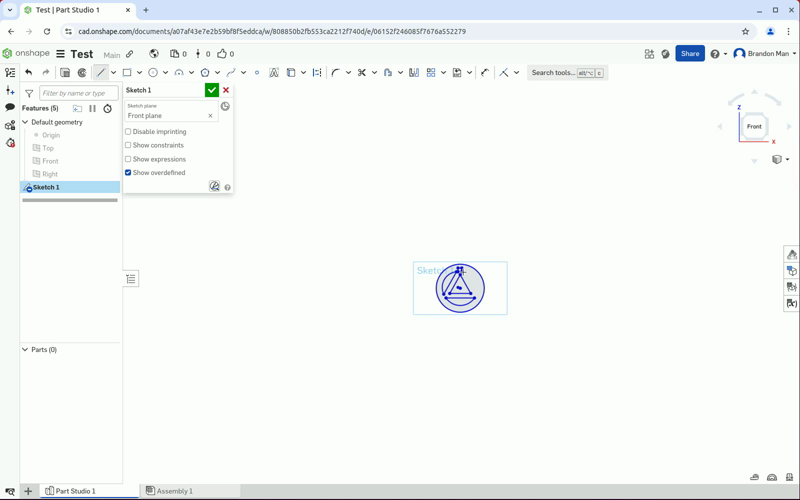
scroll(6)
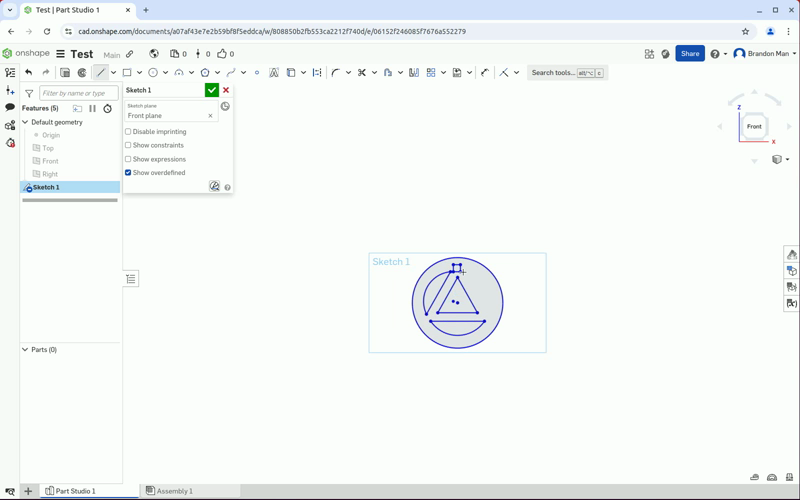
scroll(6)
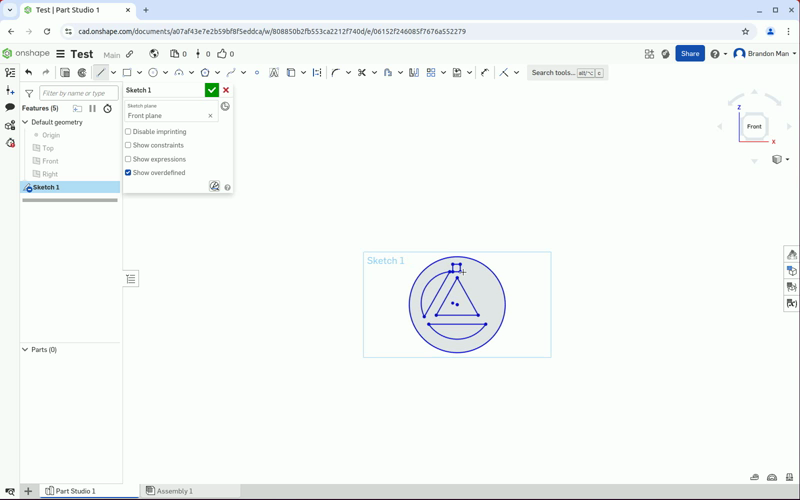
scroll(6)
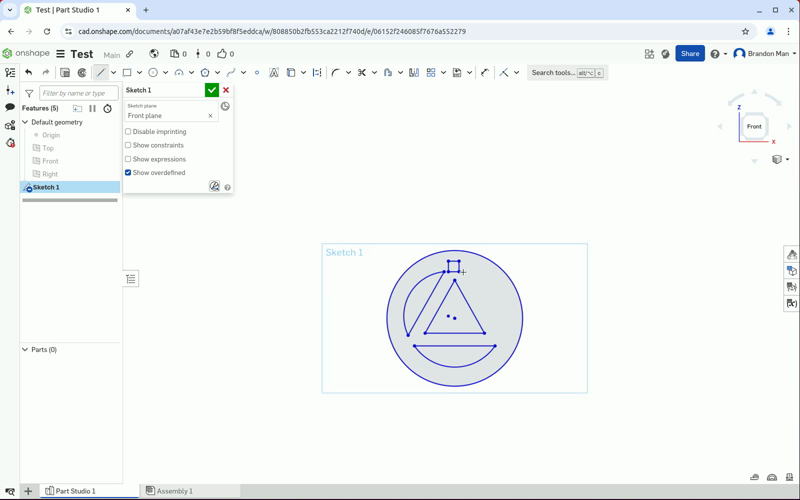
scroll(6)
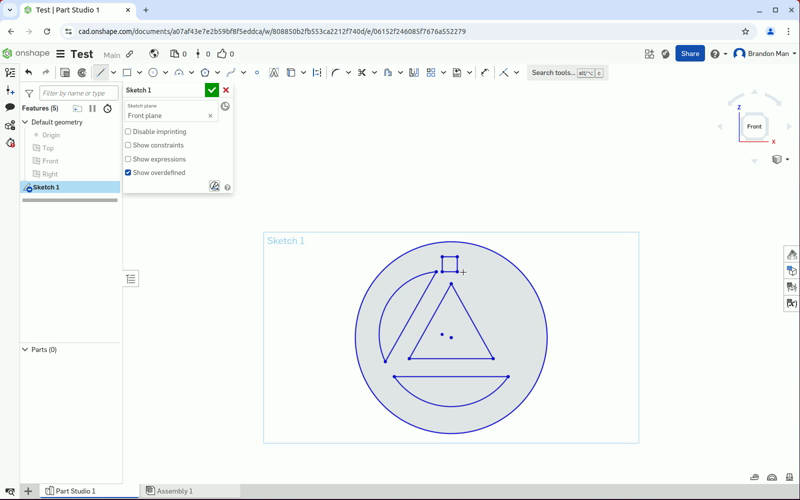
scroll(6)
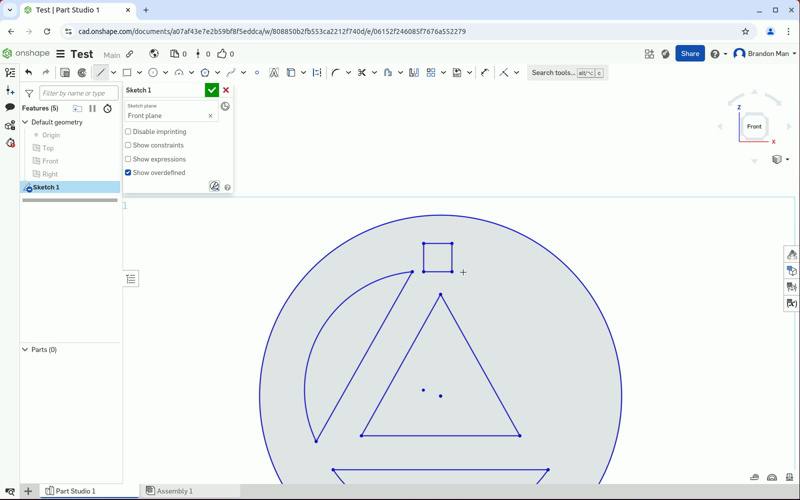
click(463, 271)
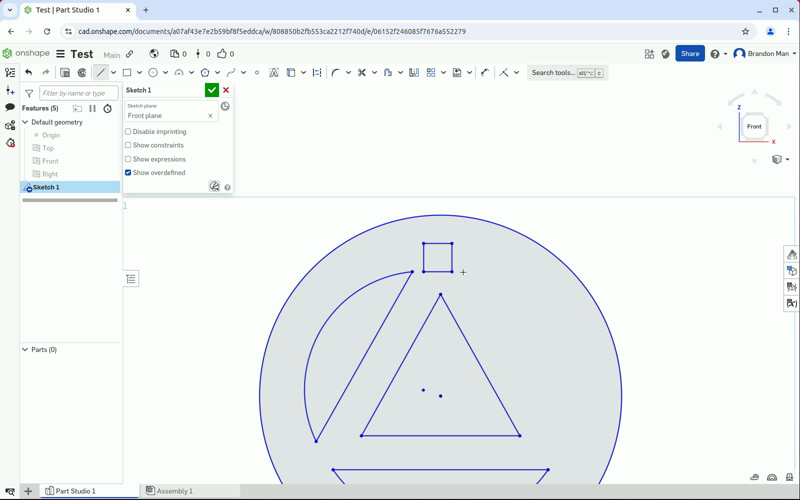
scroll(-6)
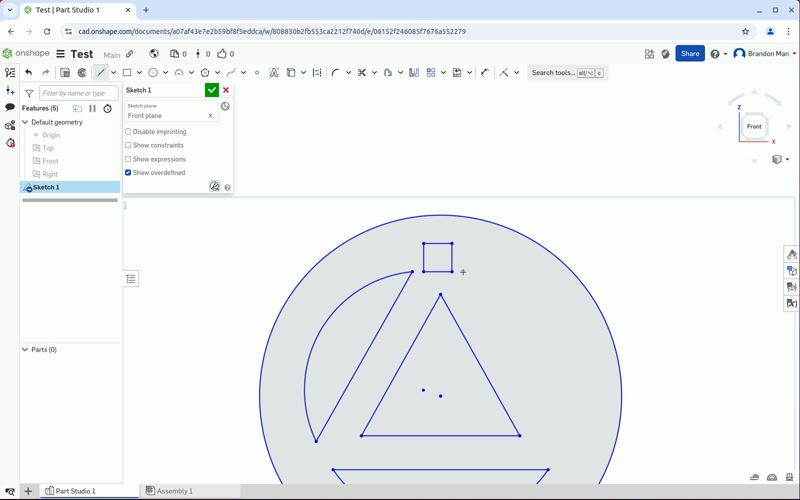
scroll(-6)
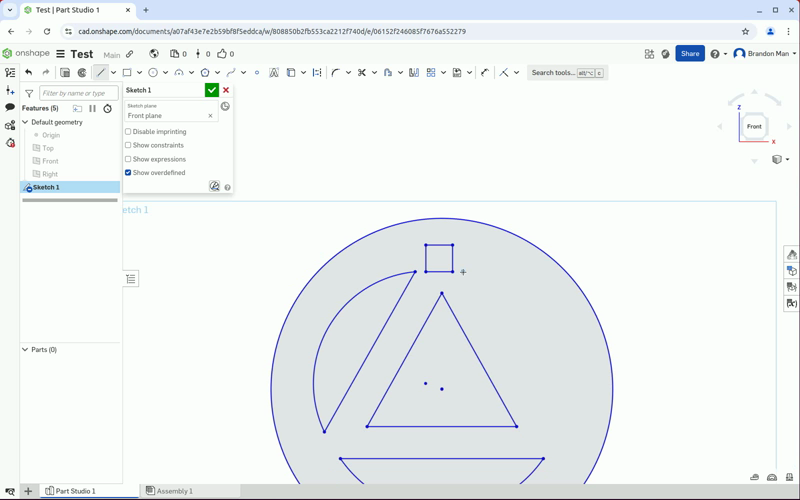
scroll(-6)
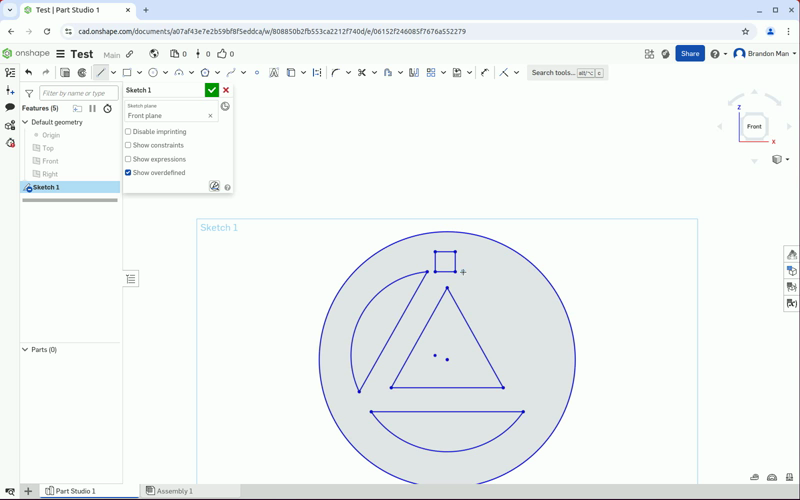
scroll(-6)
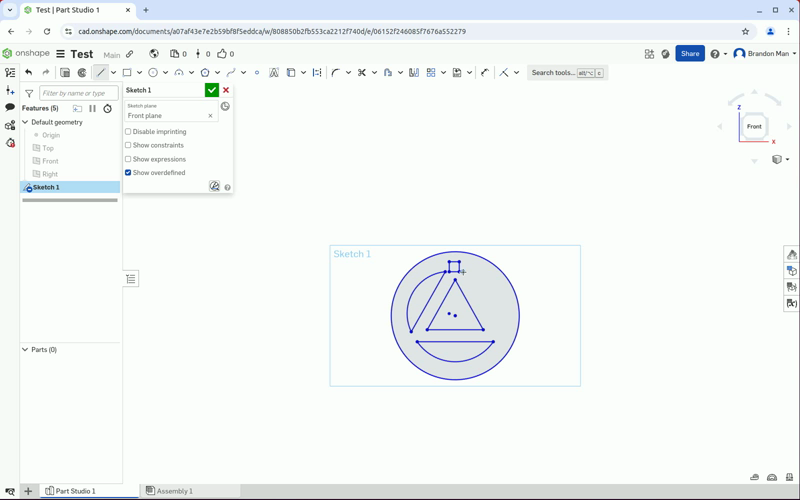
scroll(-6)
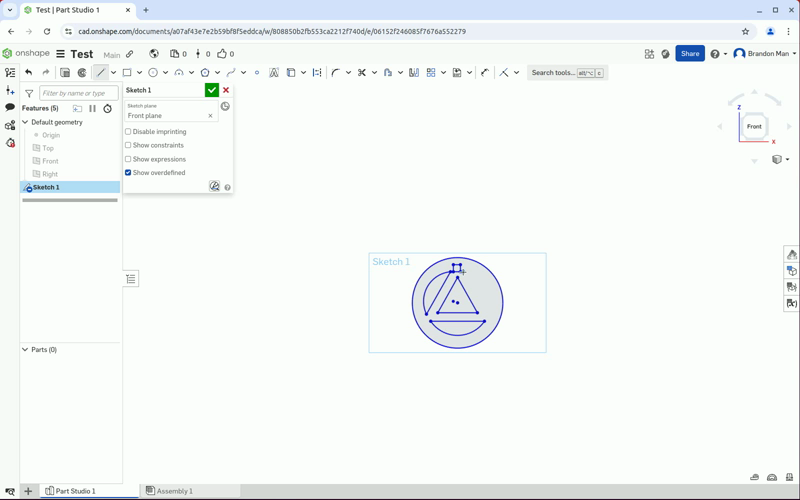
scroll(-6)
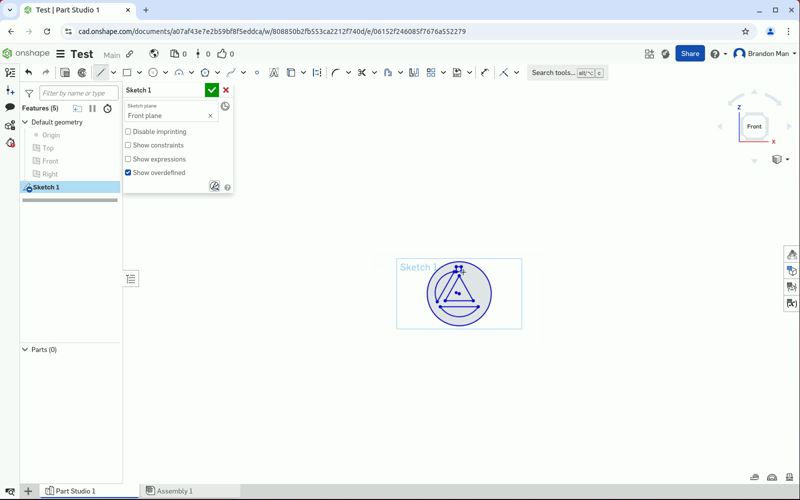
scroll(-6)
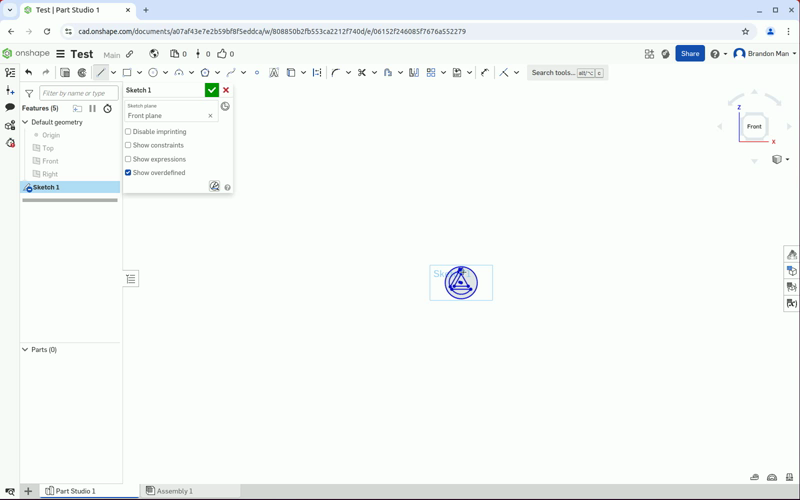
key_up(shift)
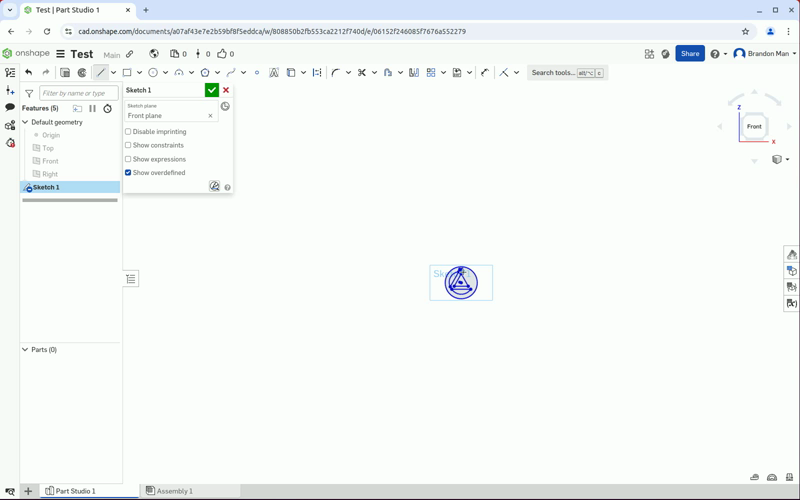
key_down(shift)
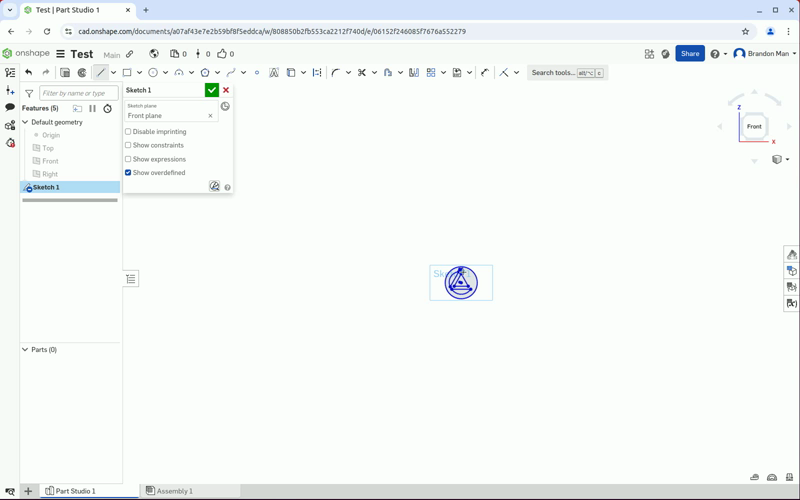
mouse_move(493, 271)
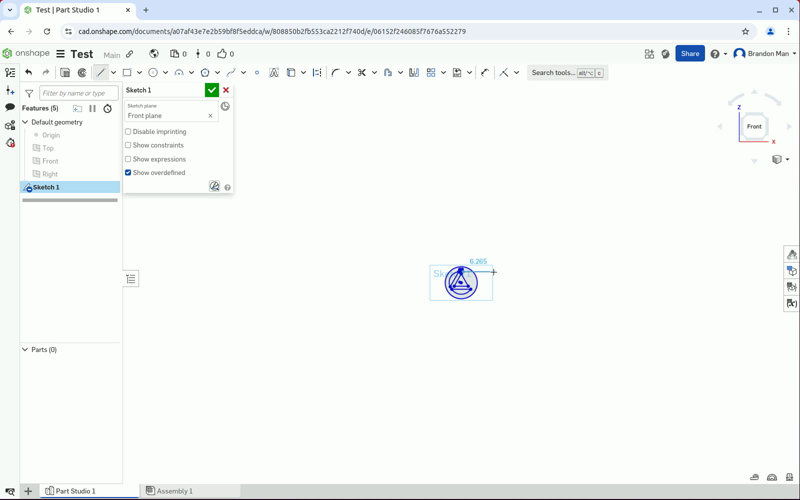
mouse_move(472, 286)
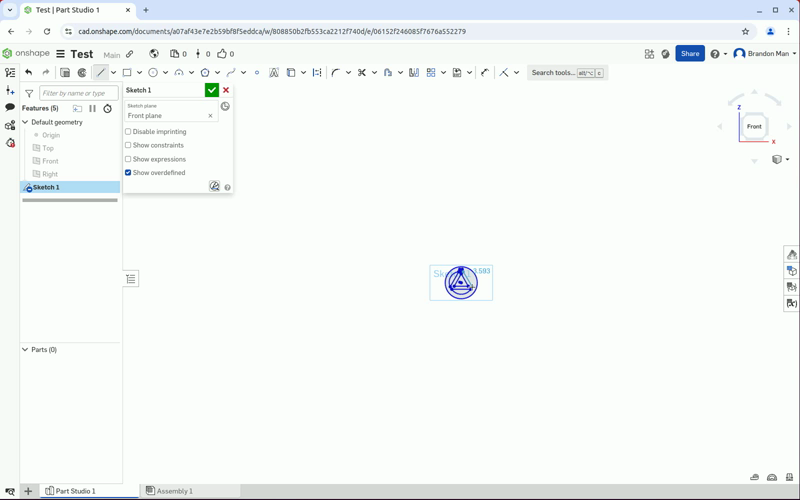
scroll(6)
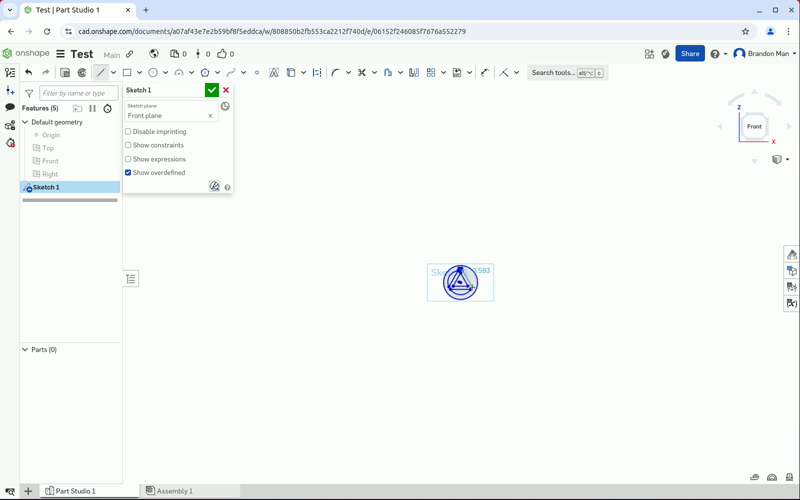
scroll(6)
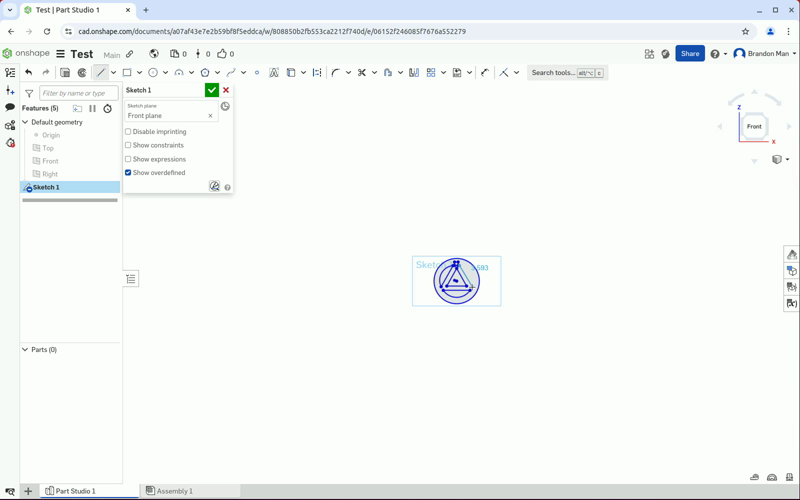
scroll(6)
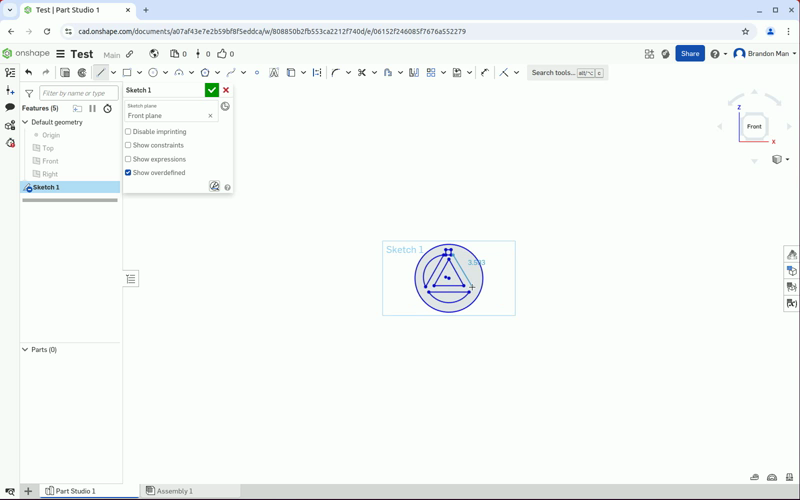
scroll(6)
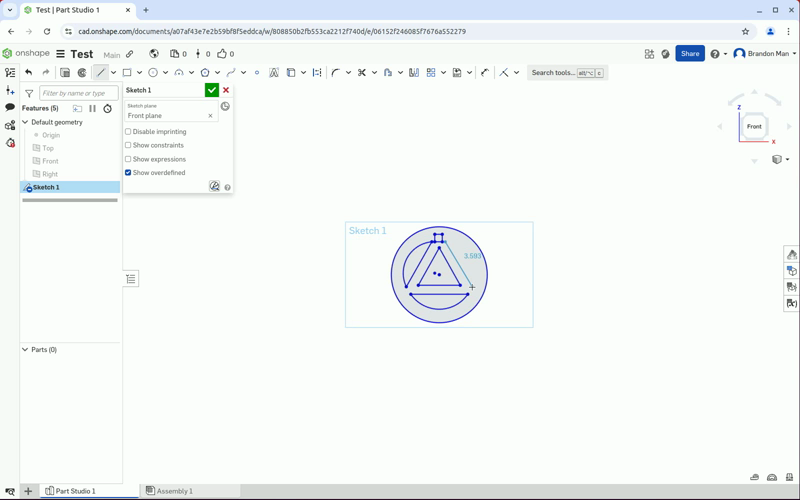
scroll(6)
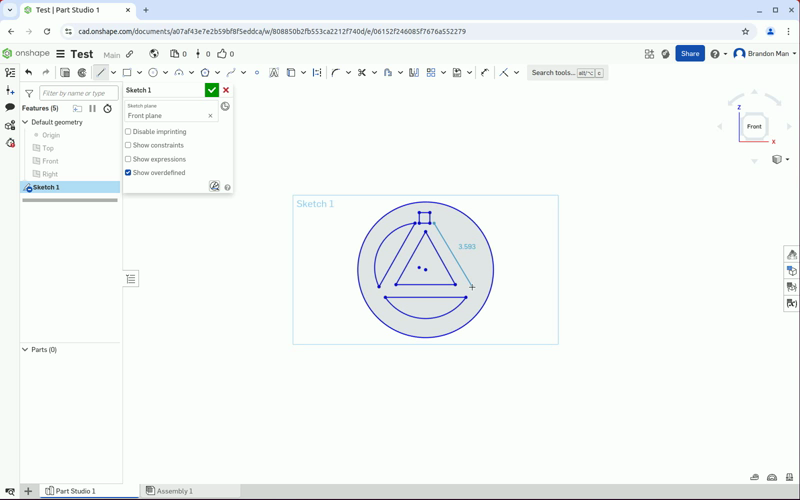
scroll(6)
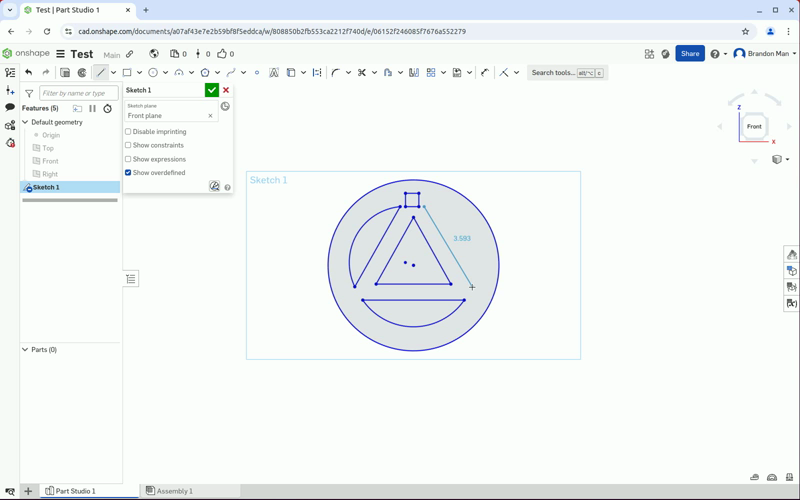
scroll(6)
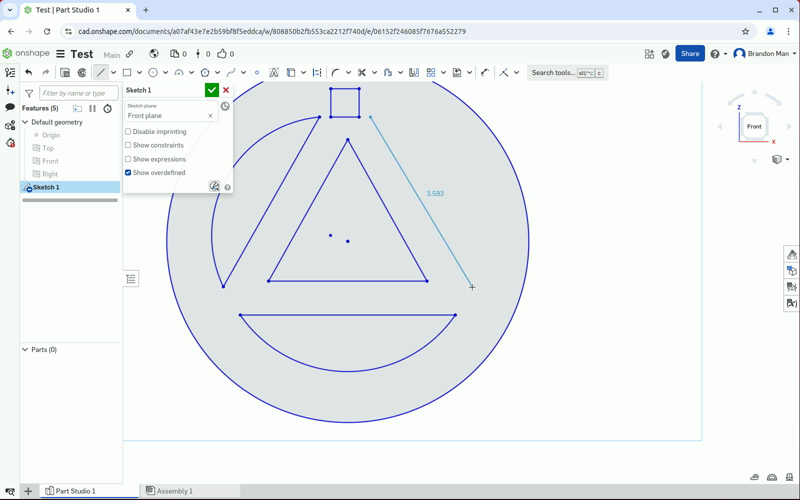
click(472, 286)
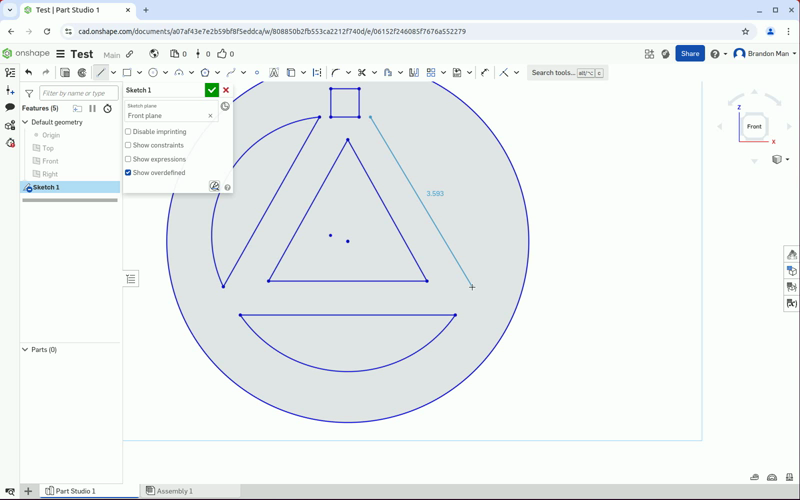
scroll(-6)
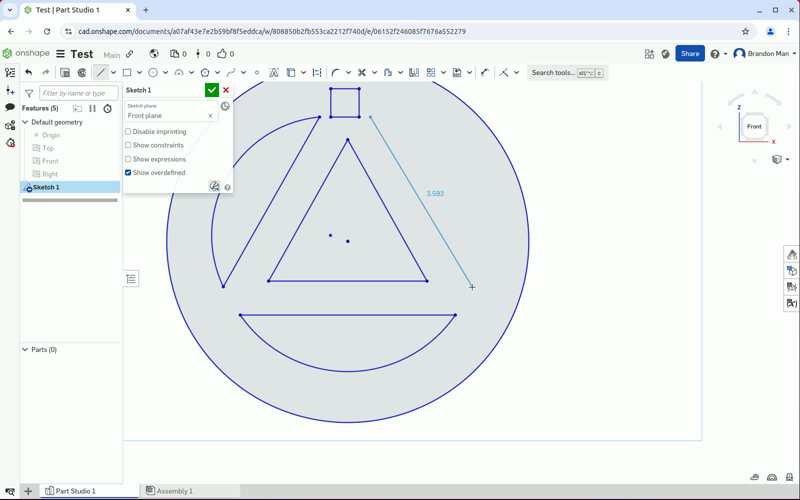
scroll(-6)
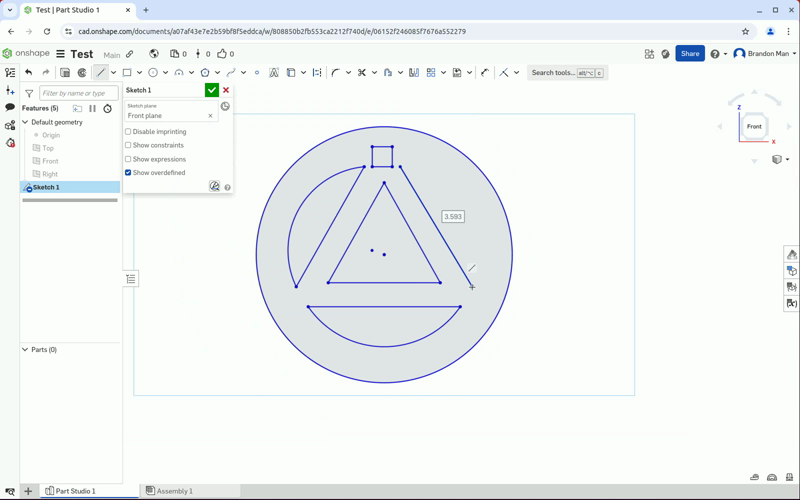
scroll(-6)
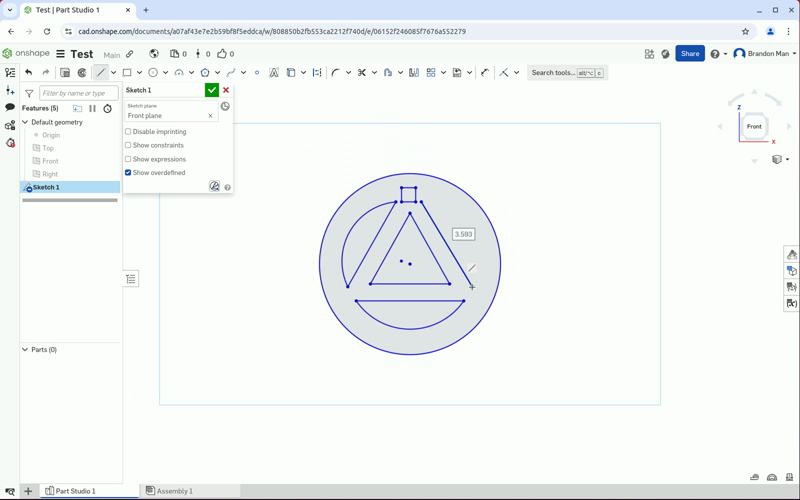
scroll(-6)
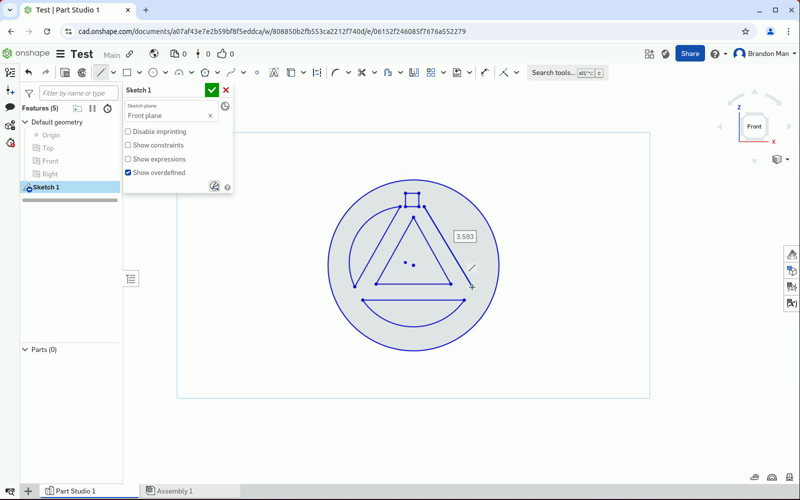
scroll(-6)
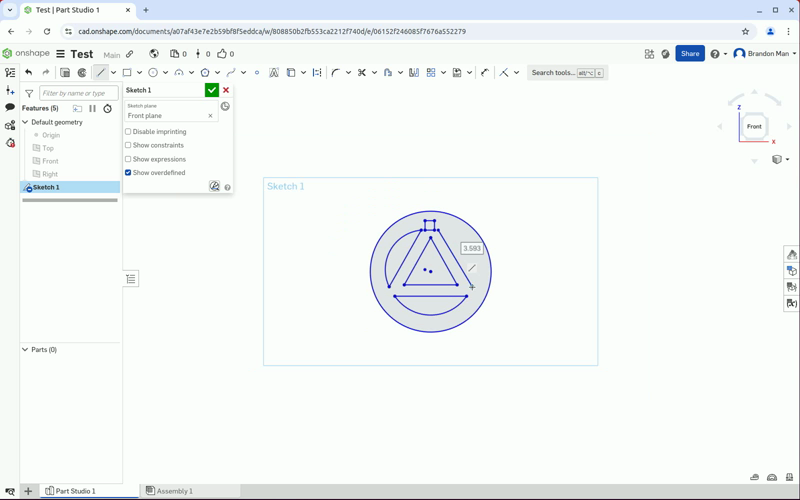
scroll(-6)
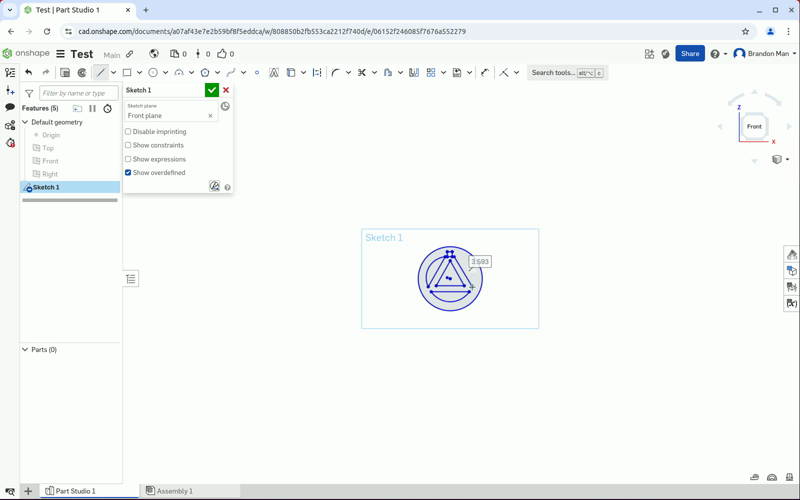
scroll(-6)
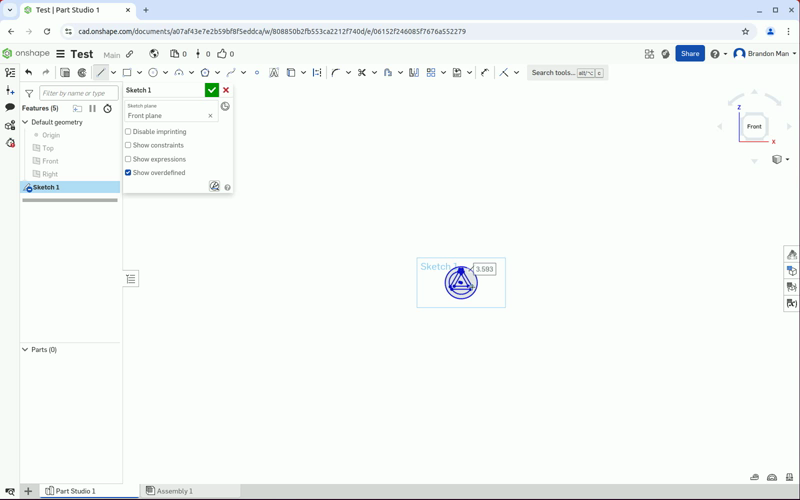
key_up(shift)
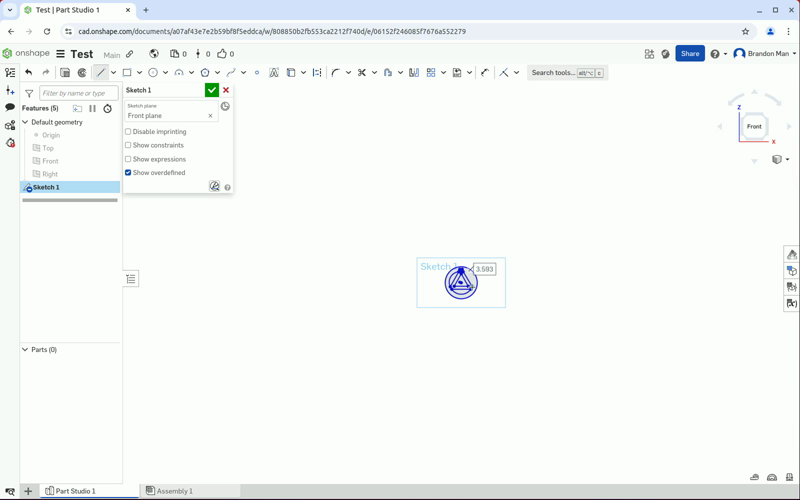
key(esc)
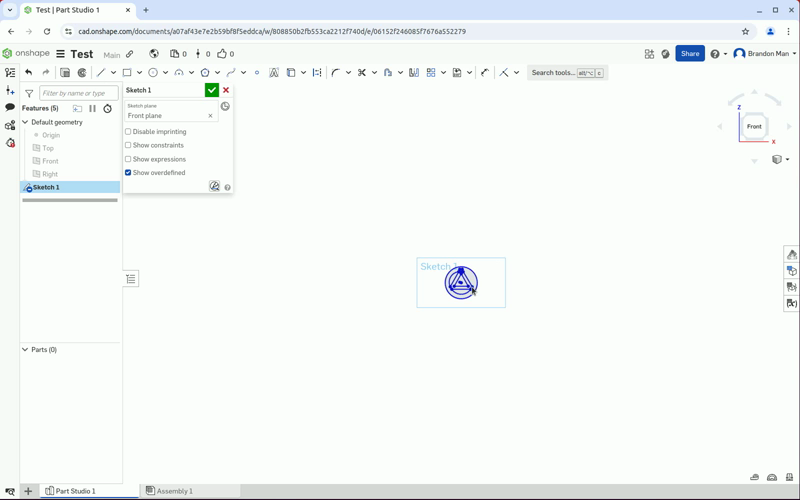
key(a)
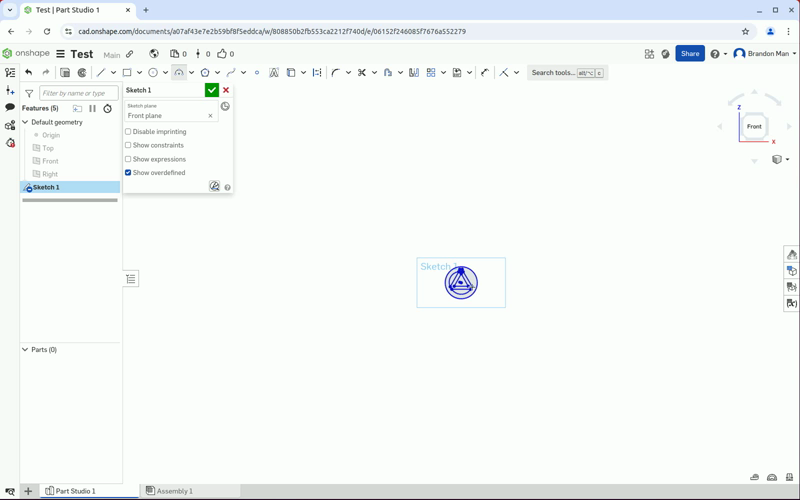
mouse_move(472, 286)
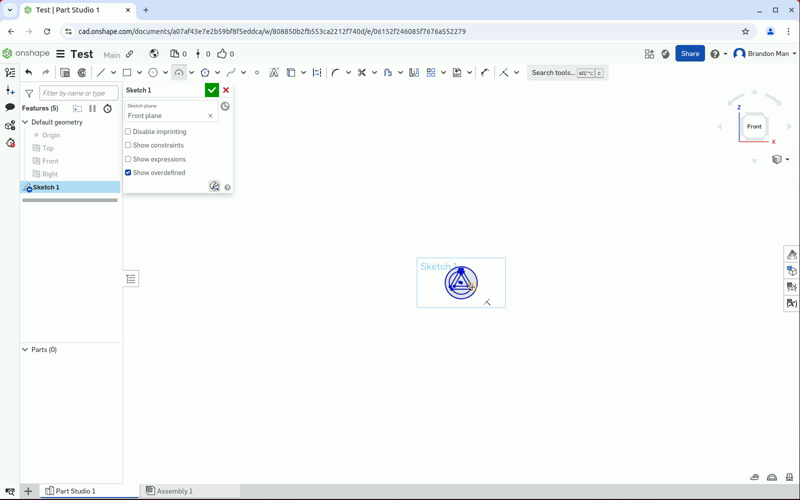
scroll(6)
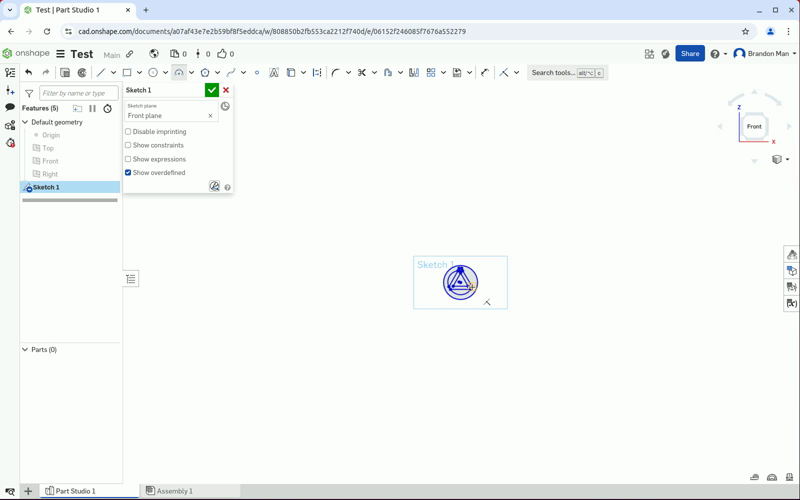
scroll(6)
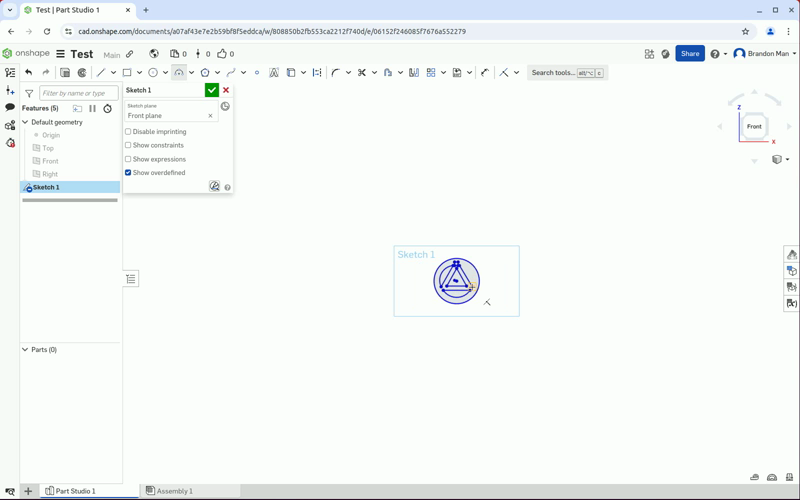
scroll(6)
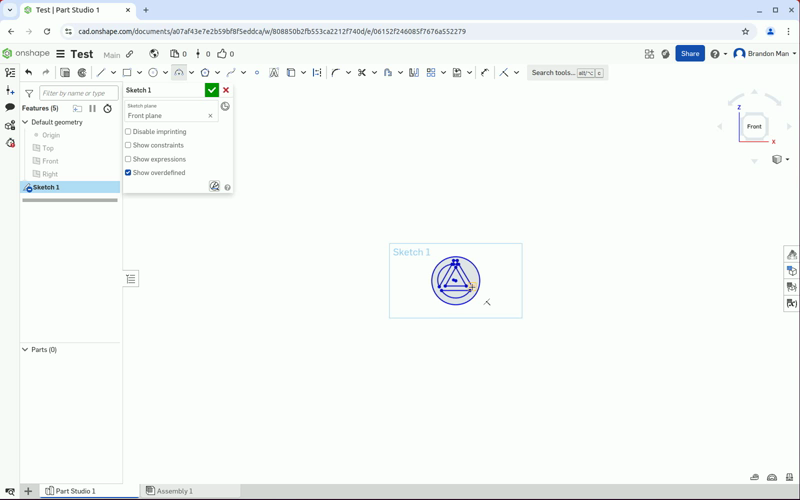
scroll(6)
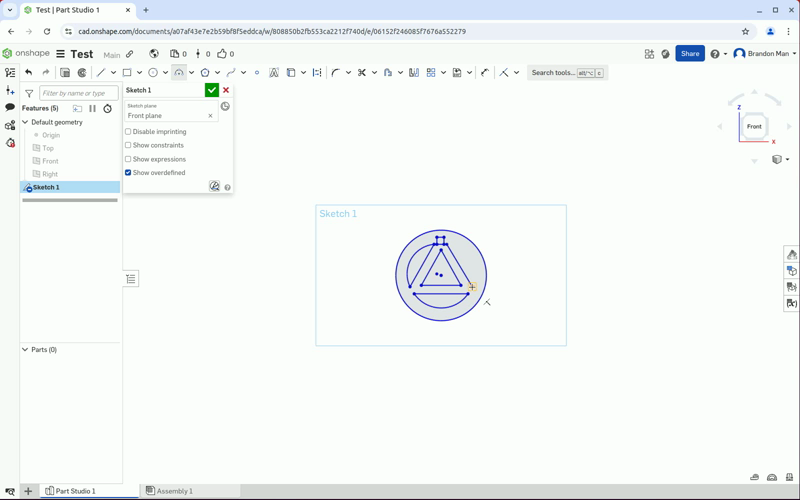
scroll(6)
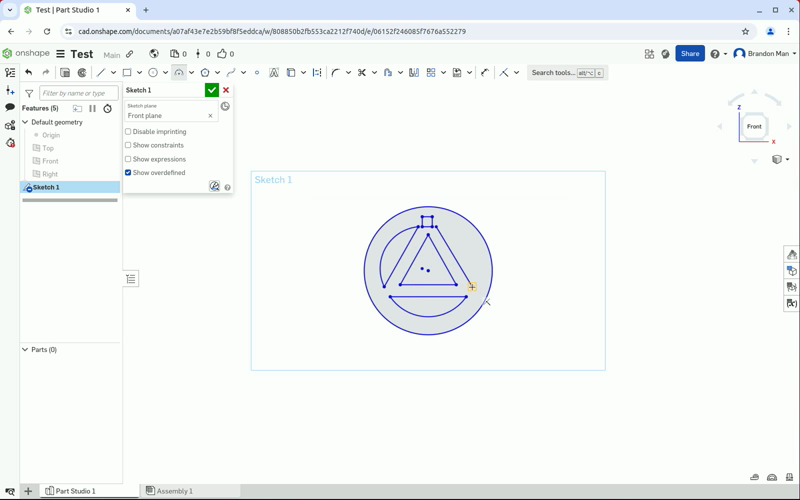
scroll(6)
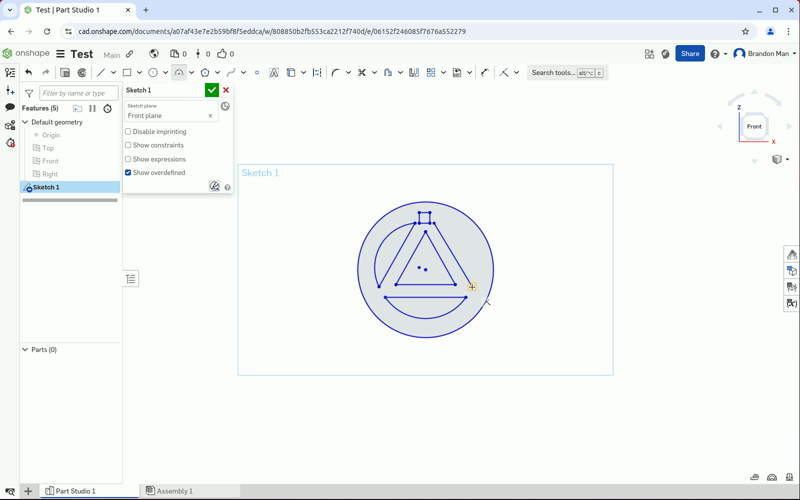
scroll(6)
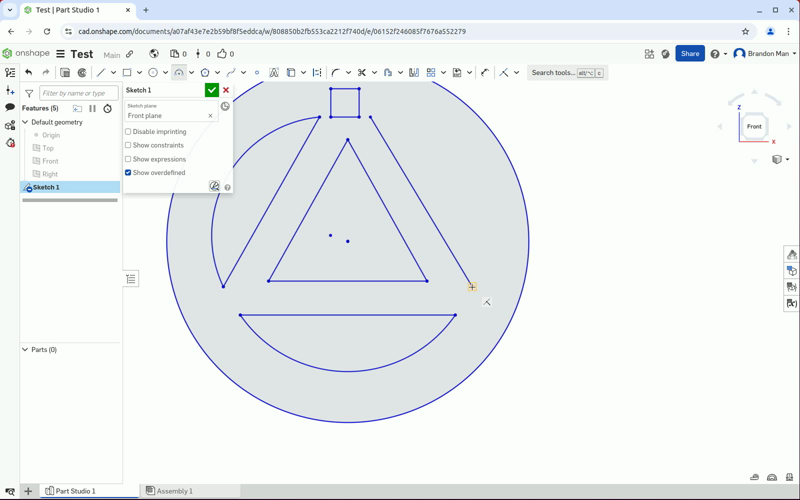
click(472, 286)
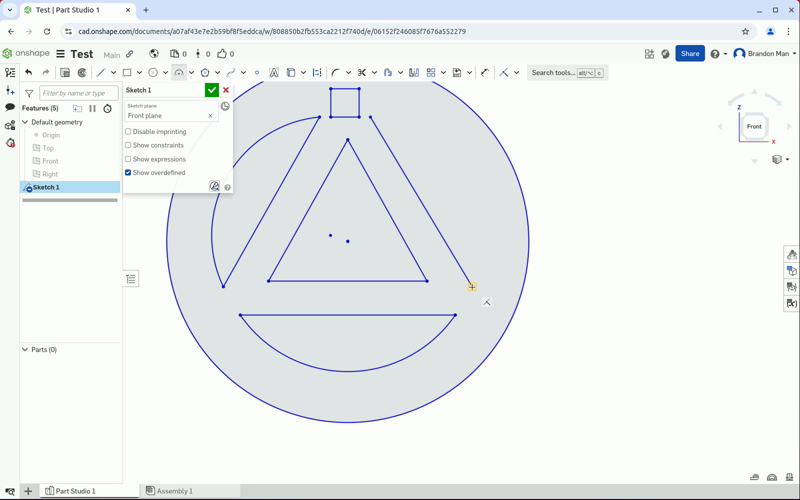
scroll(-6)
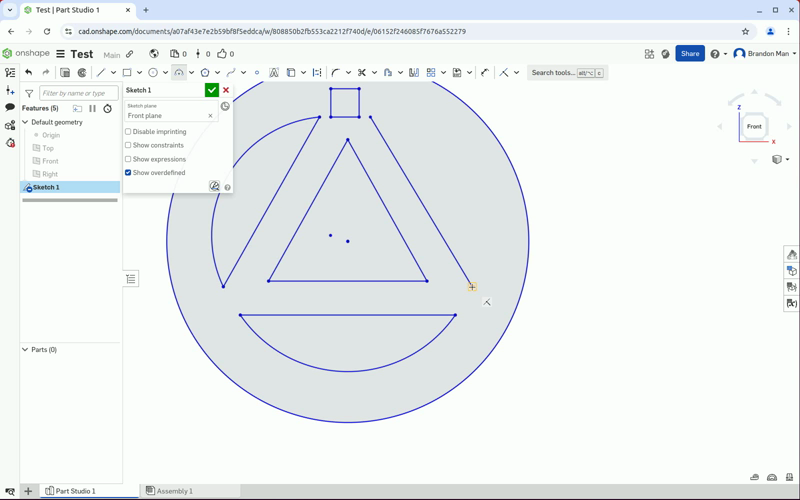
scroll(-6)
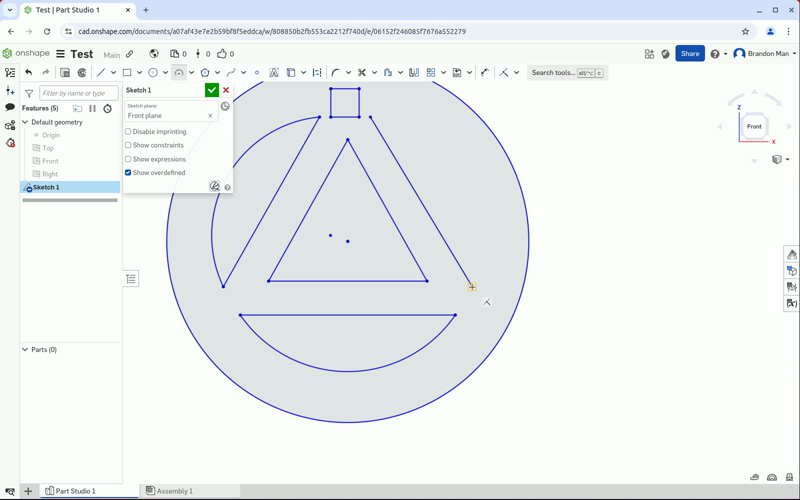
scroll(-6)
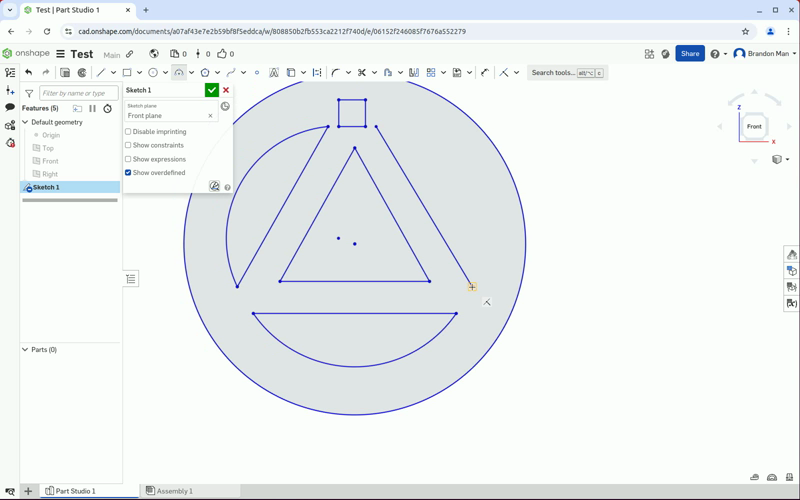
scroll(-6)
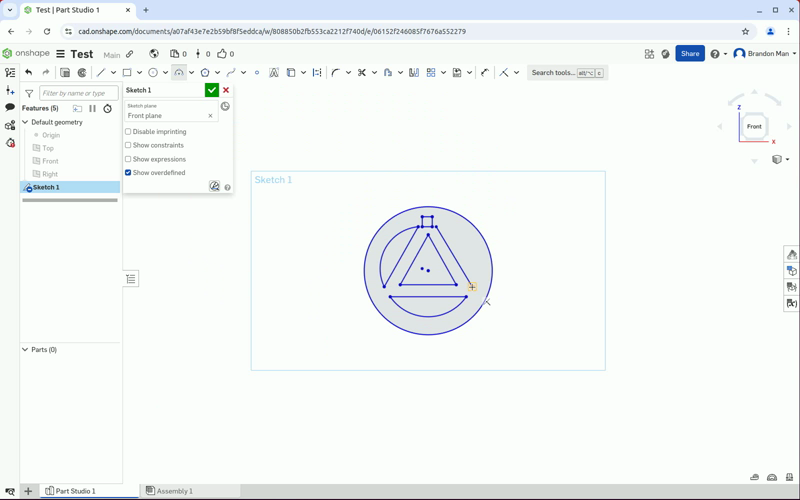
scroll(-6)
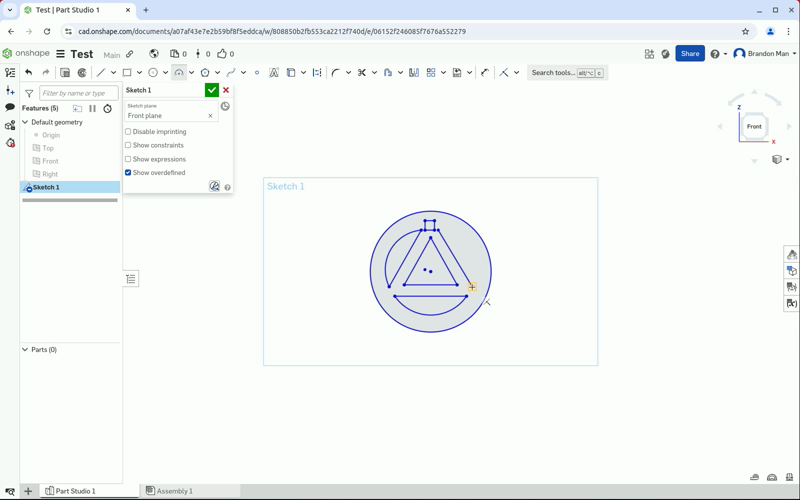
scroll(-6)
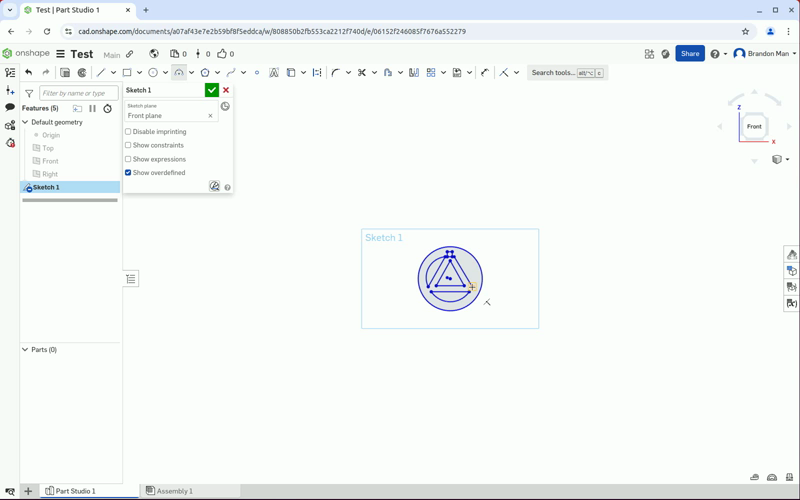
scroll(-6)
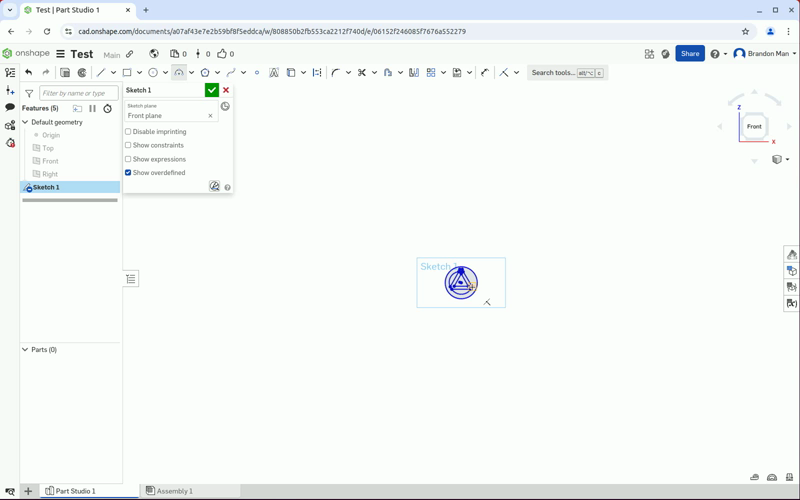
mouse_move(463, 271)
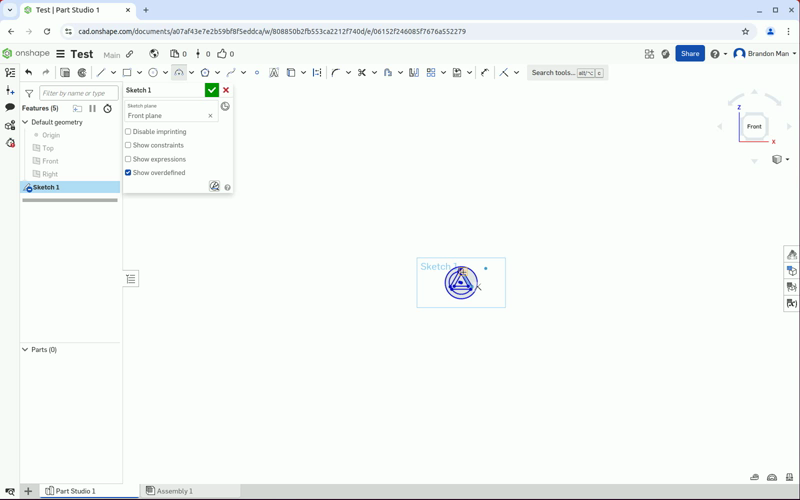
scroll(6)
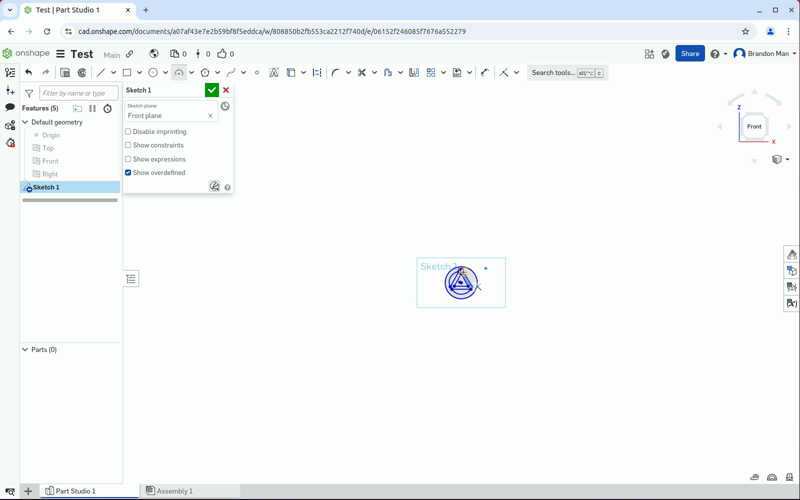
scroll(6)
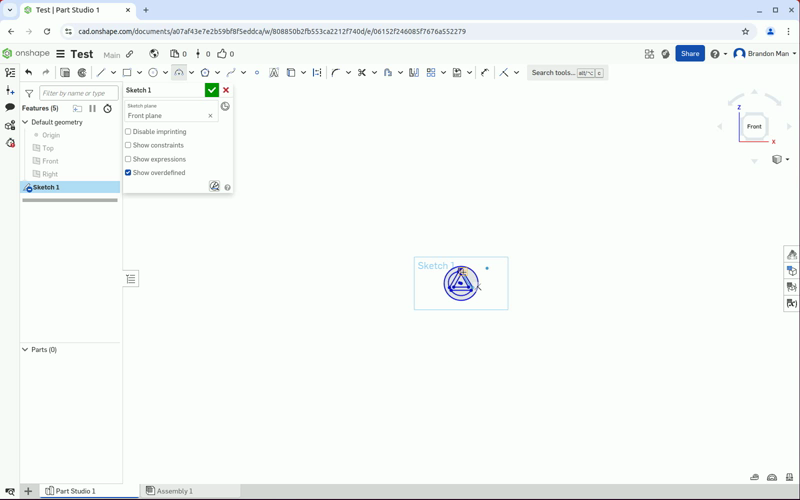
scroll(6)
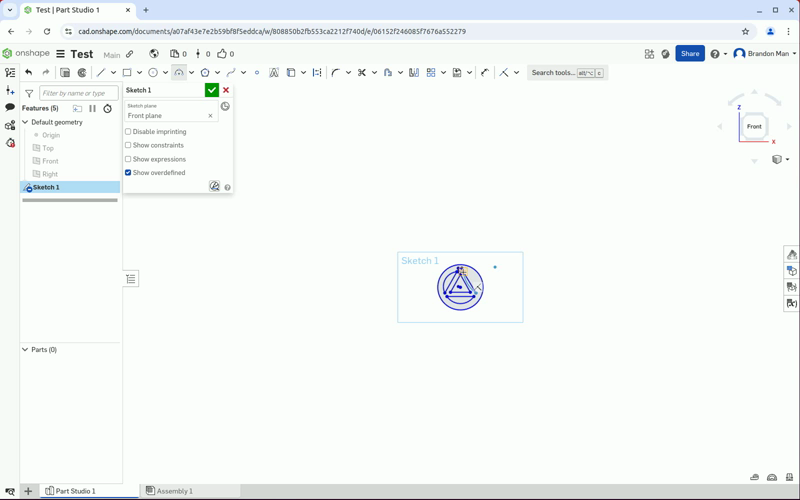
scroll(6)
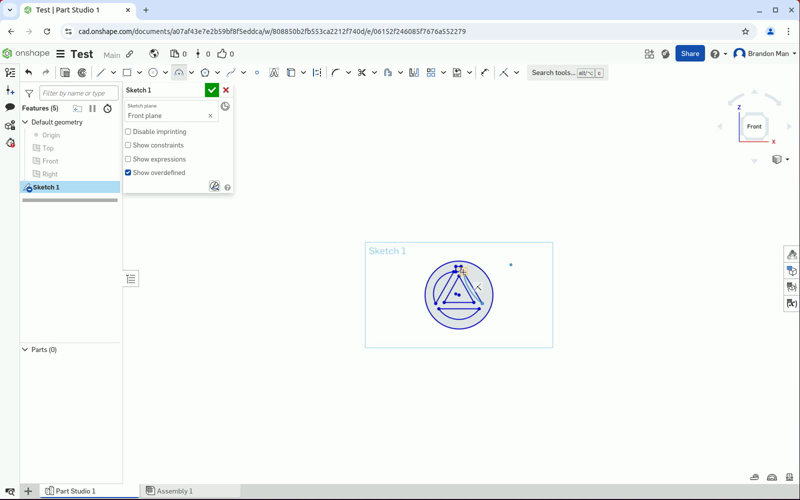
scroll(6)
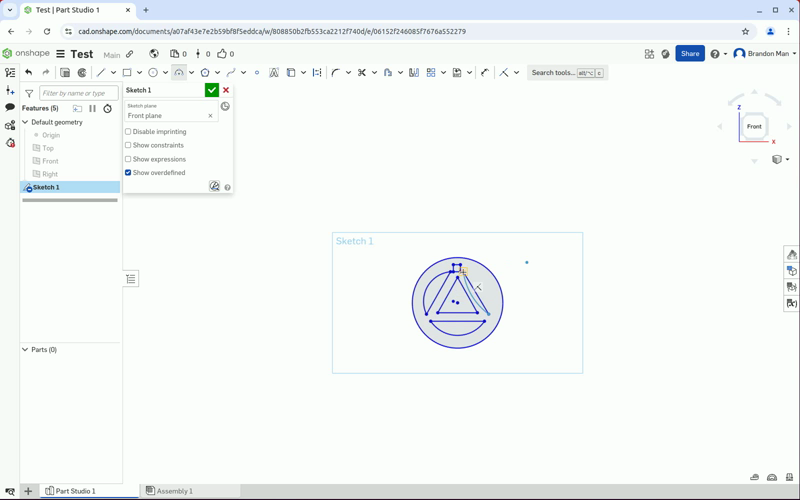
scroll(6)
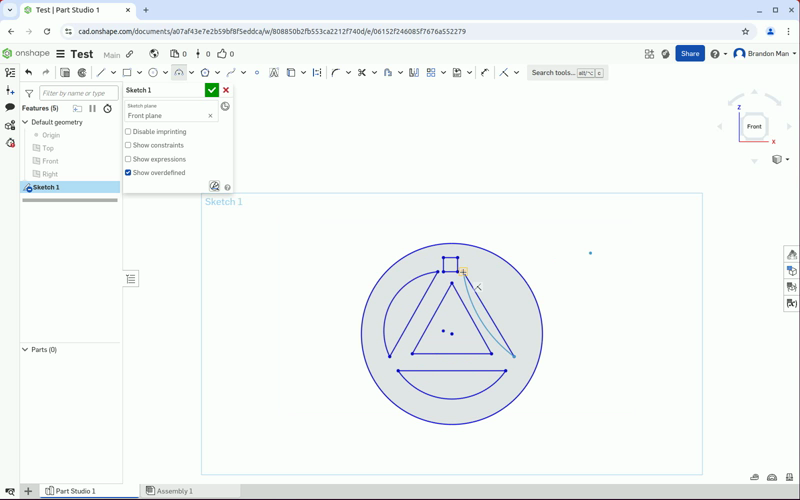
scroll(6)
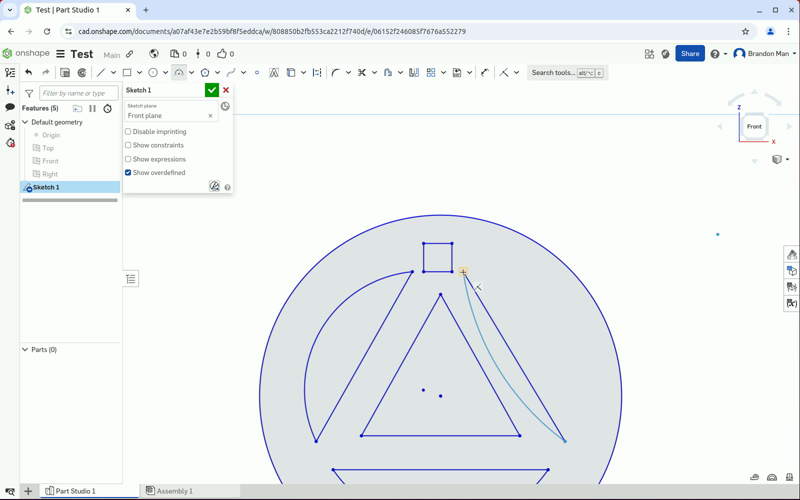
click(463, 271)
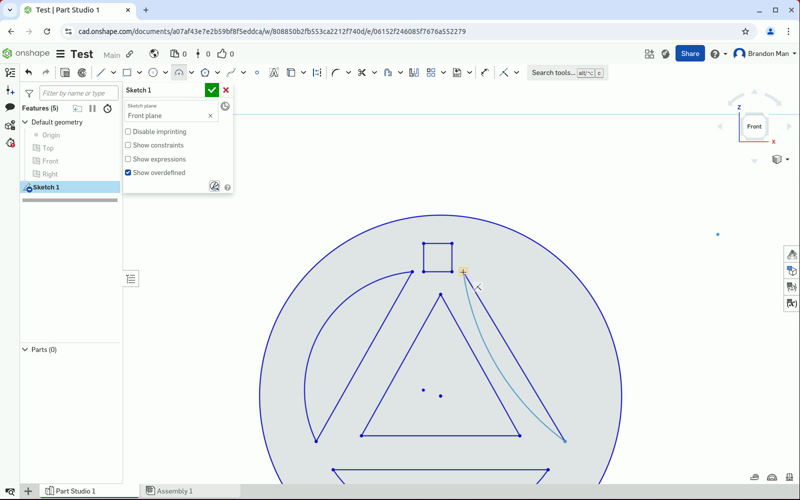
scroll(-6)
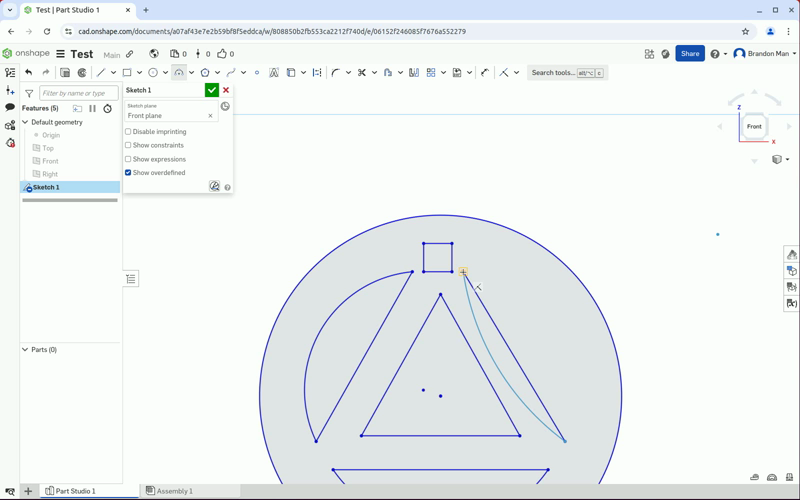
scroll(-6)
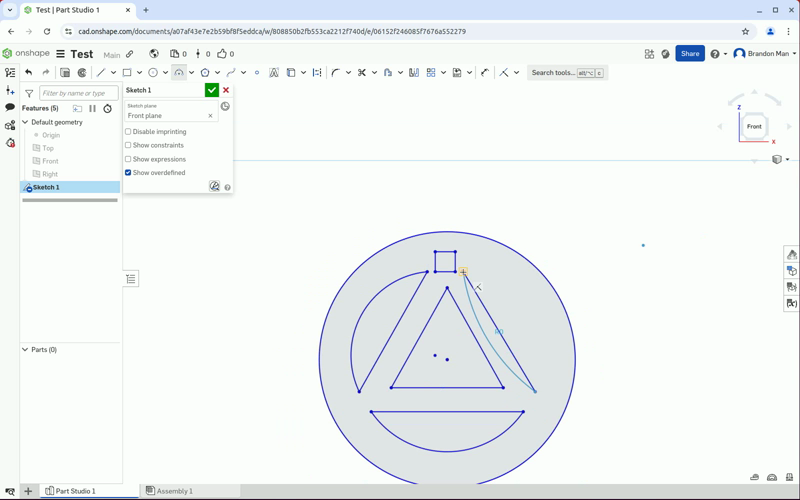
scroll(-6)
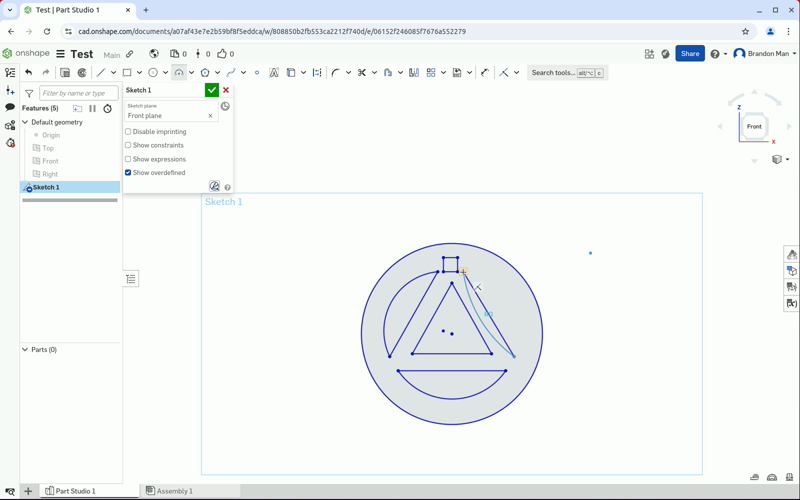
scroll(-6)
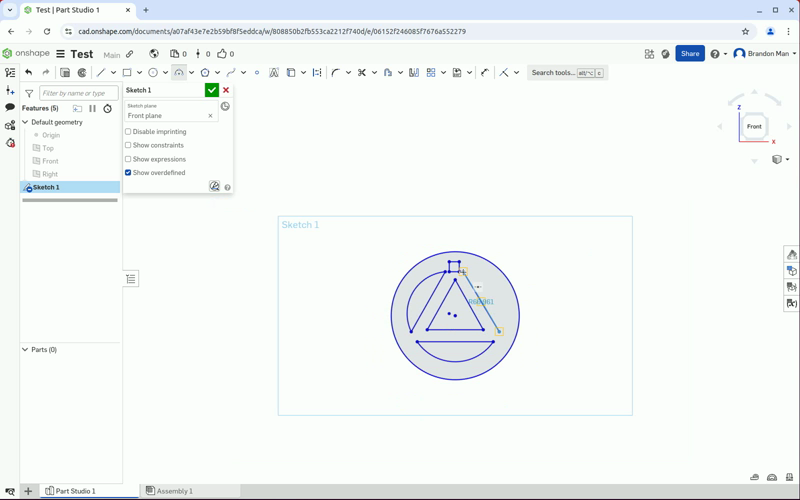
scroll(-6)
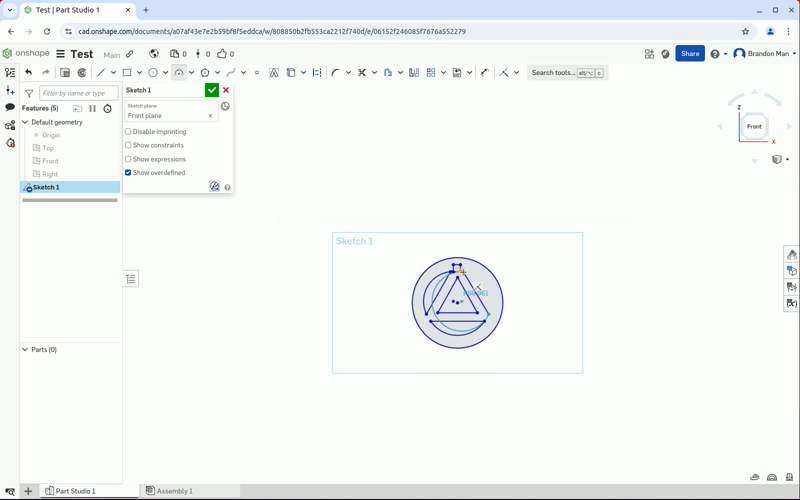
scroll(-6)
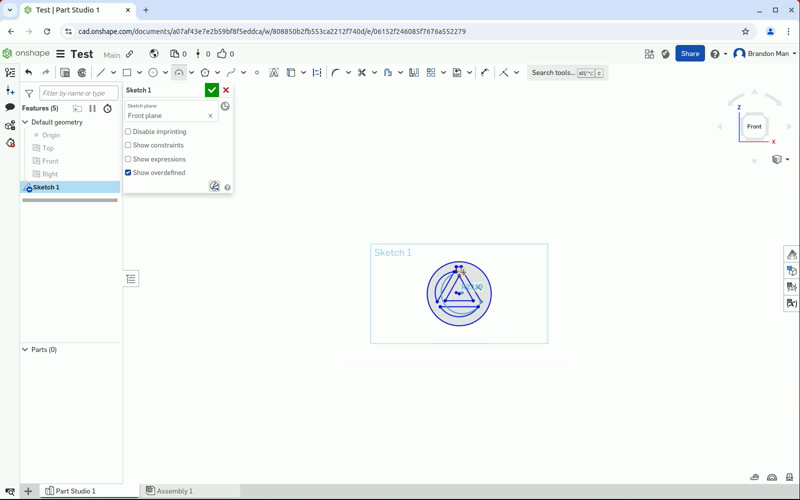
scroll(-6)
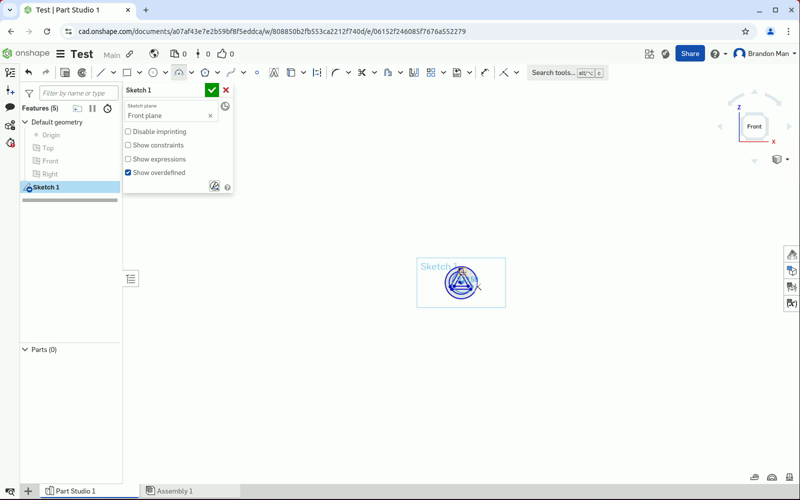
key_down(shift)
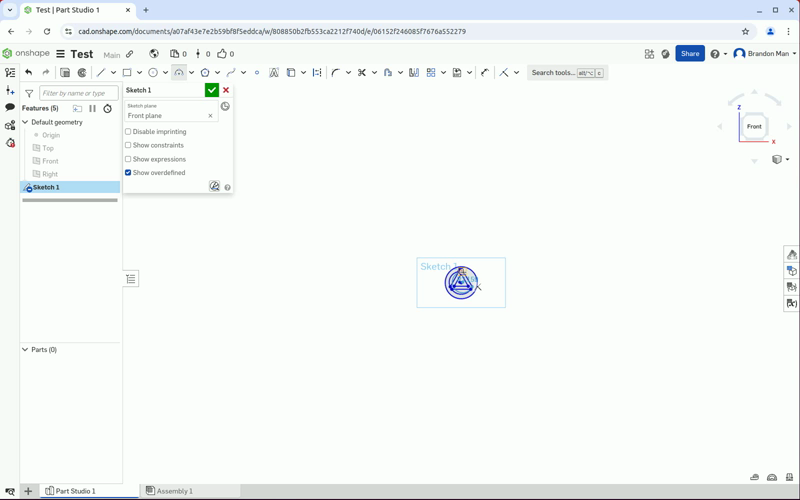
mouse_move(471, 276)
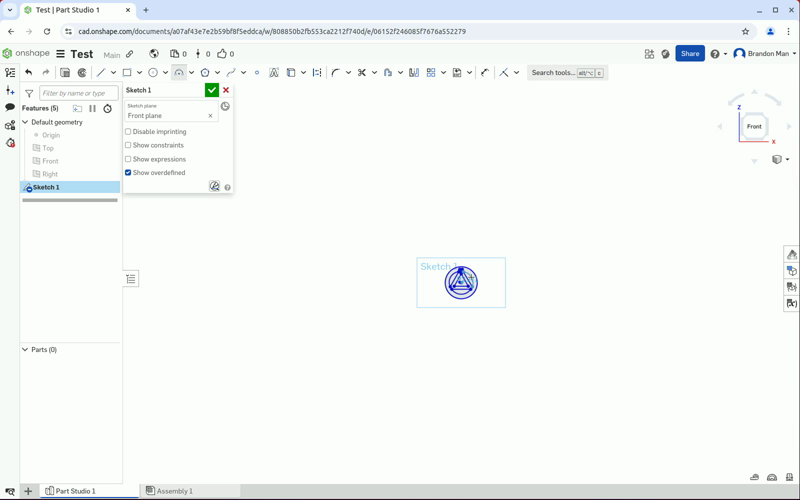
click(471, 276)
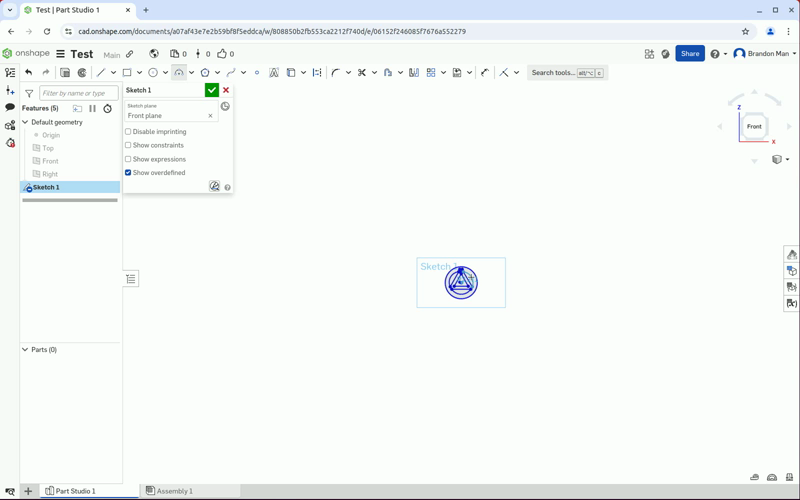
key_up(shift)
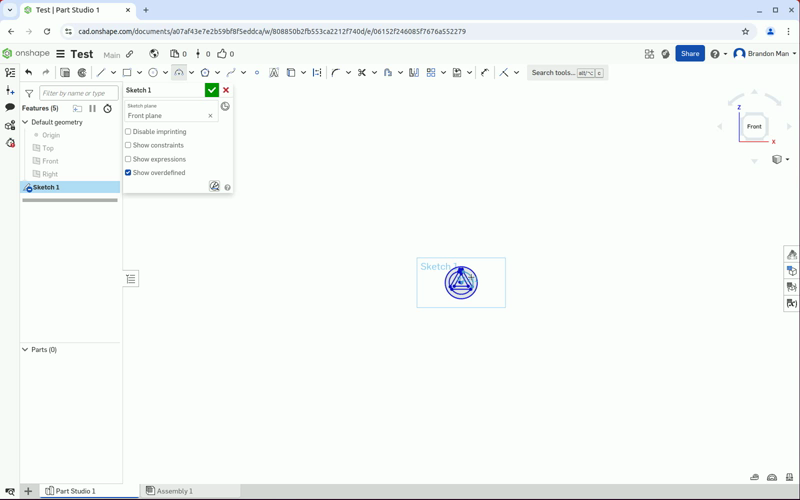
key(esc)
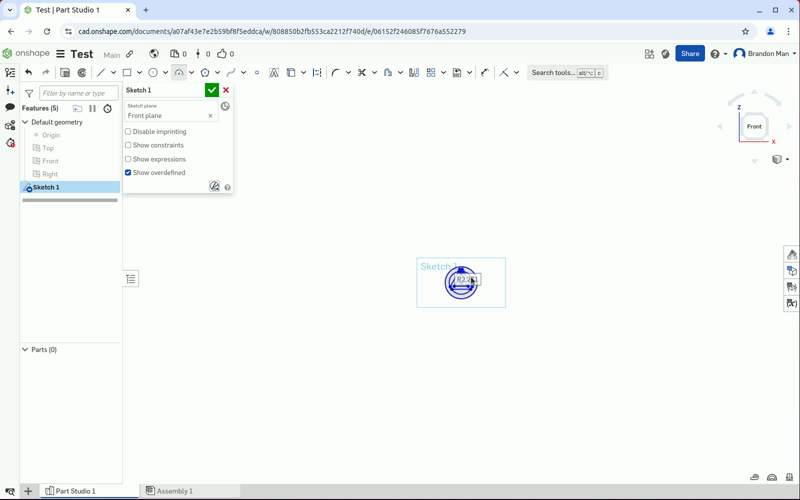
mouse_move(453, 271)
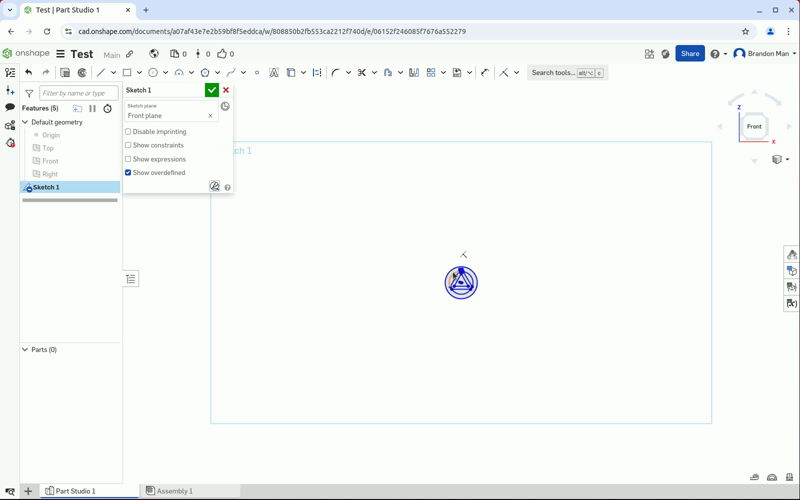
scroll(6)
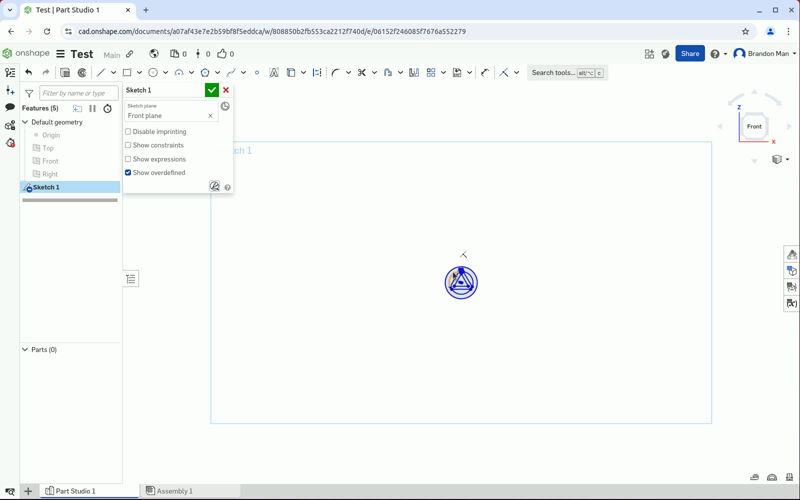
scroll(6)
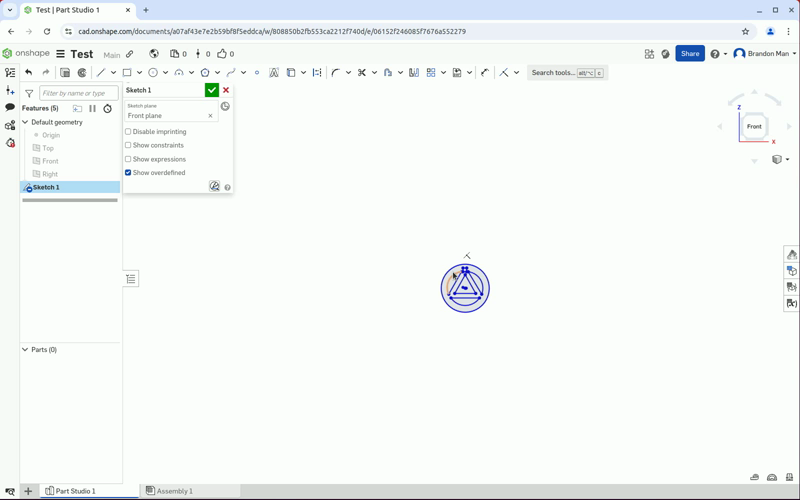
scroll(6)
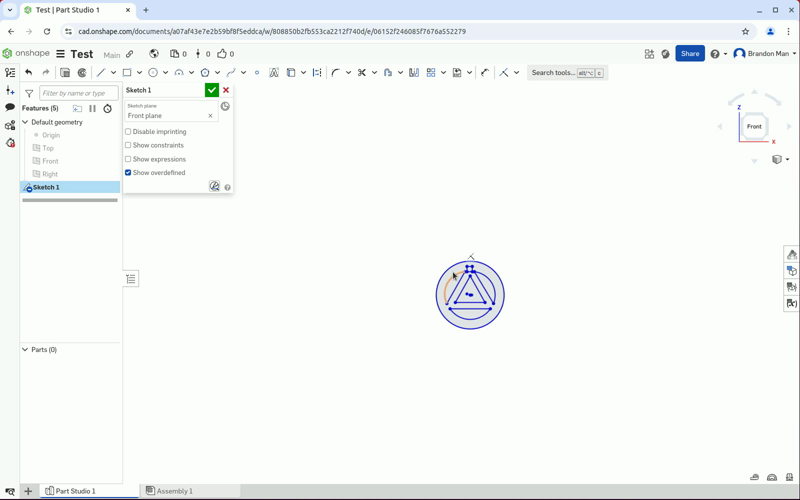
scroll(6)
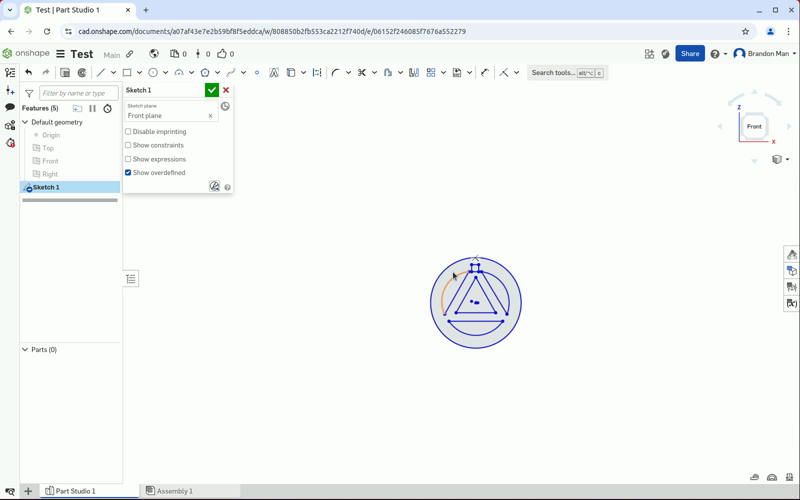
scroll(6)
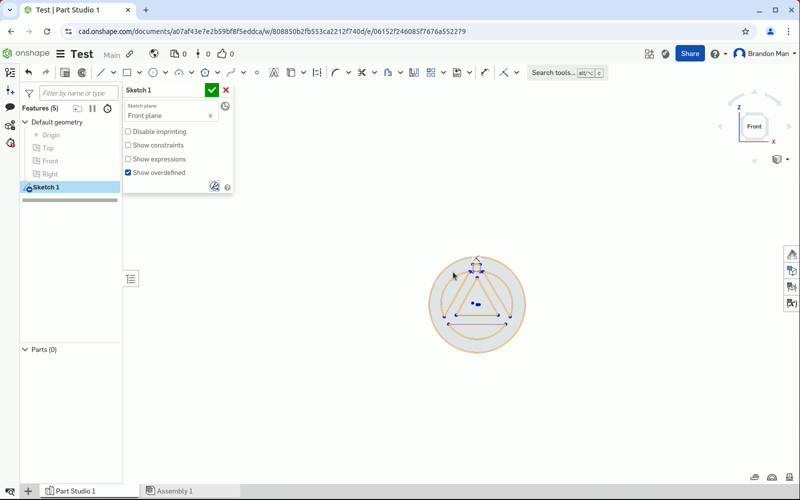
scroll(6)
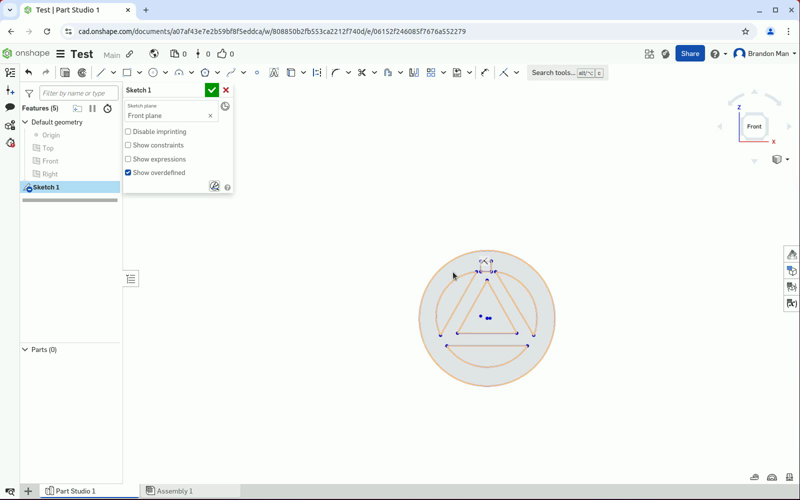
scroll(6)
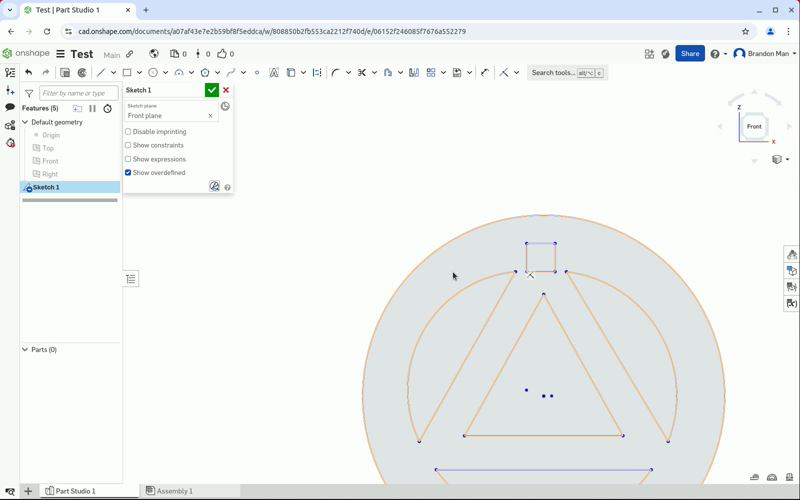
click(453, 271)
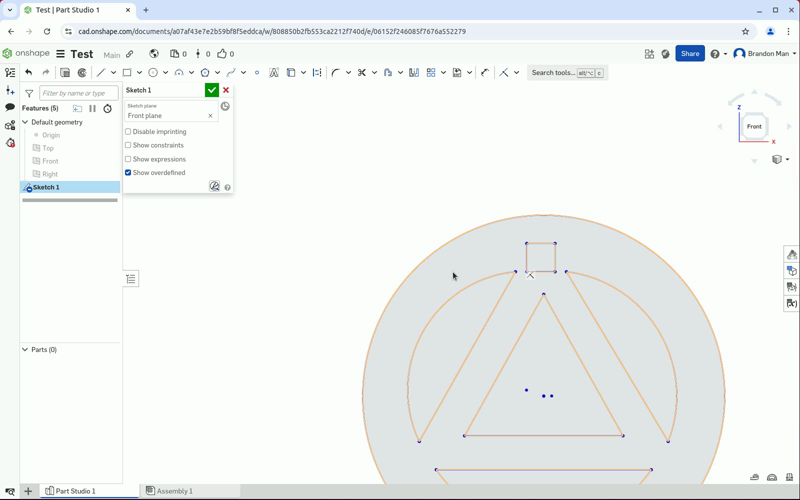
scroll(-6)
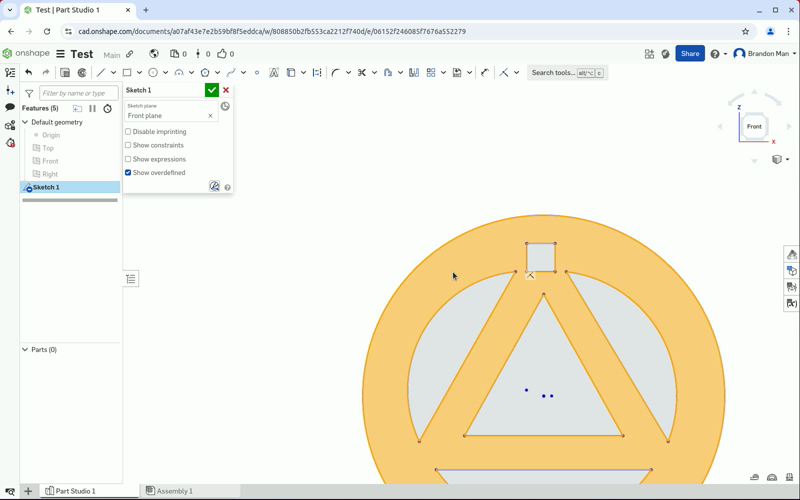
scroll(-6)
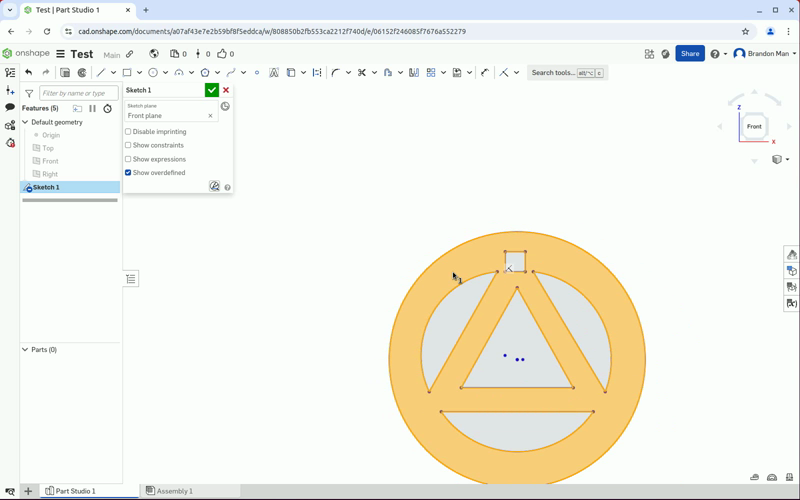
scroll(-6)
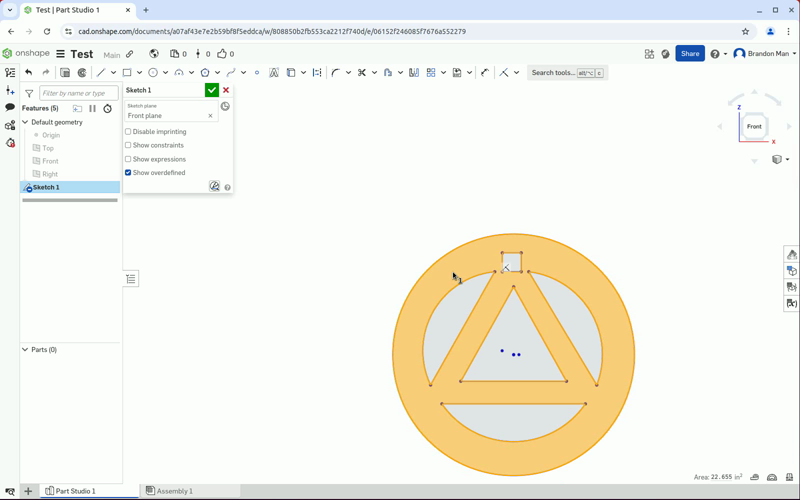
scroll(-6)
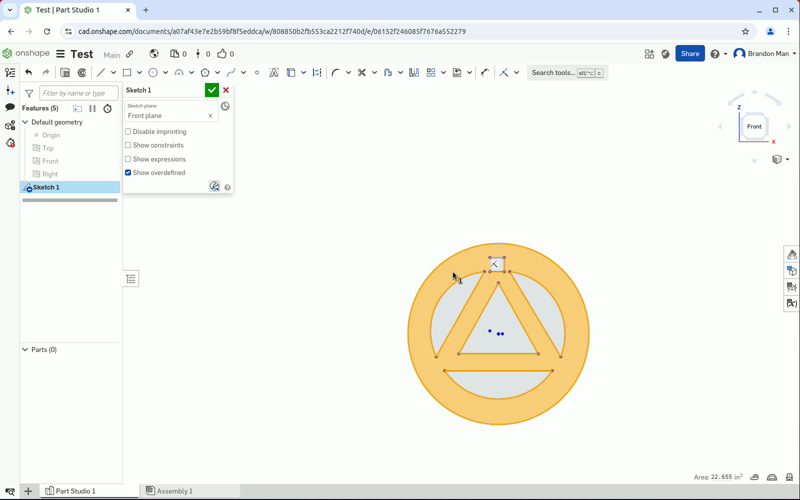
scroll(-6)
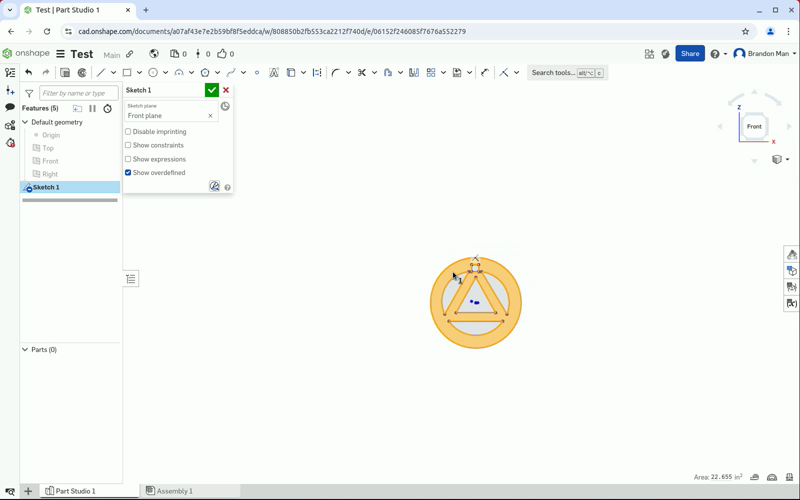
scroll(-6)
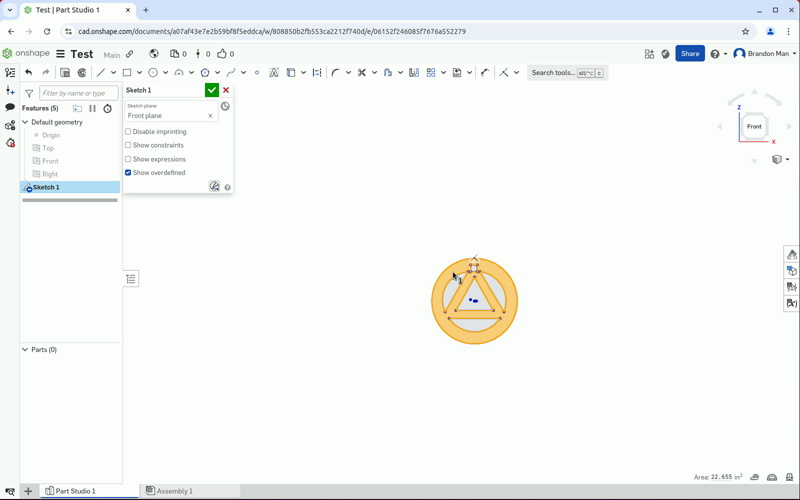
scroll(-6)
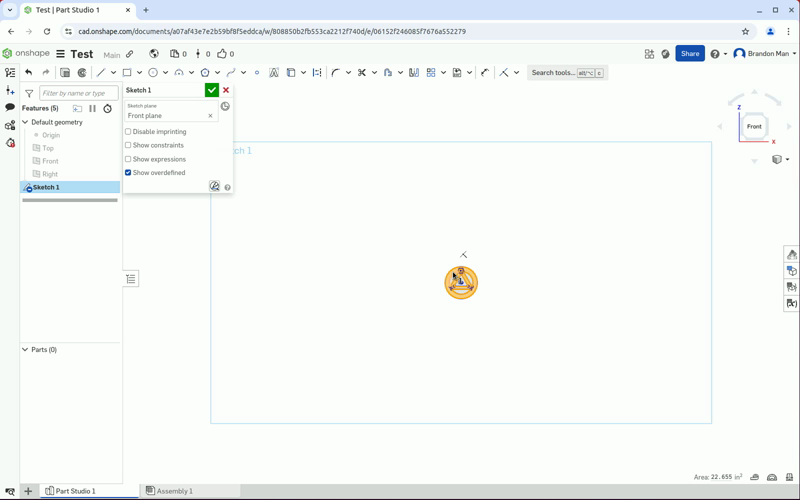
mouse_move(73, 352)
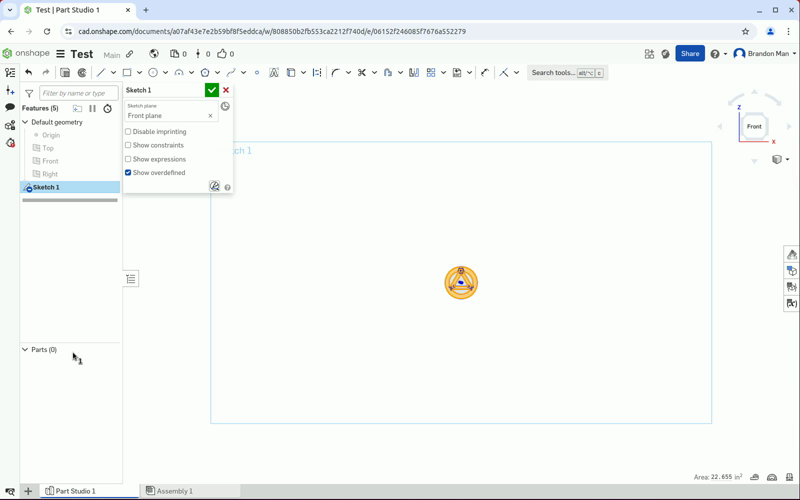
key(shift+y)
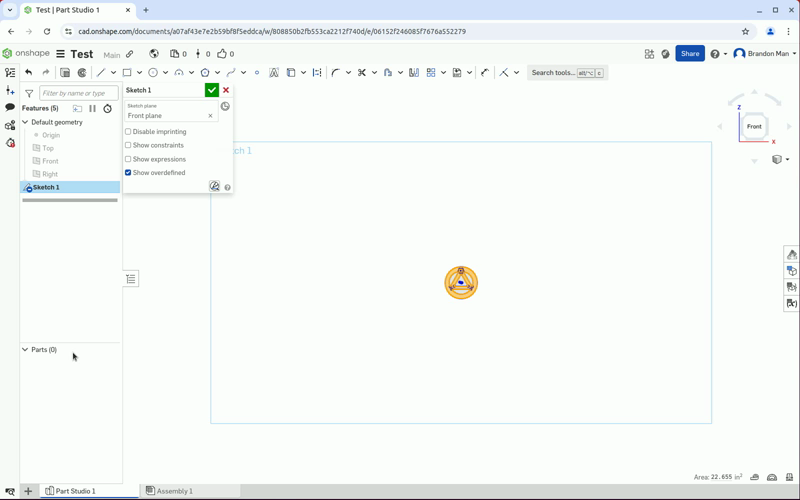
key(shift+e)
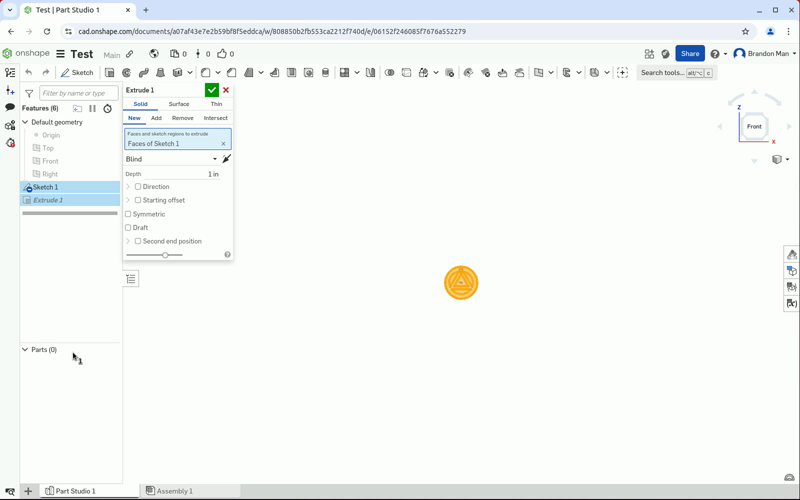
mouse_move(143, 106)
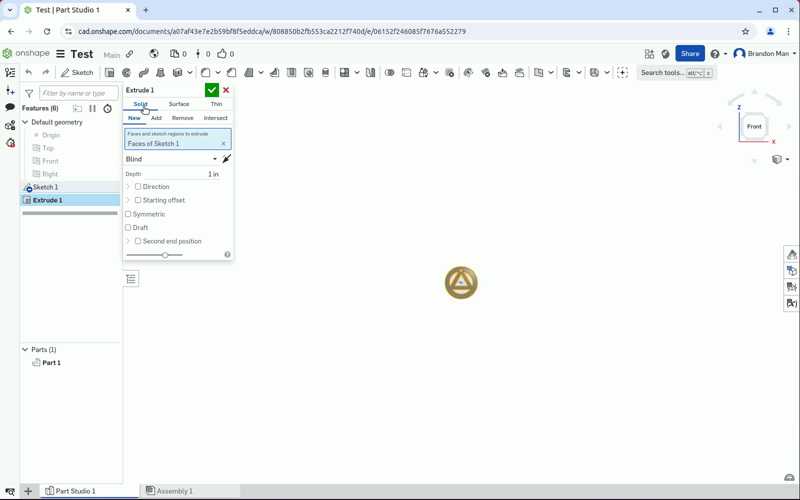
click(143, 106)
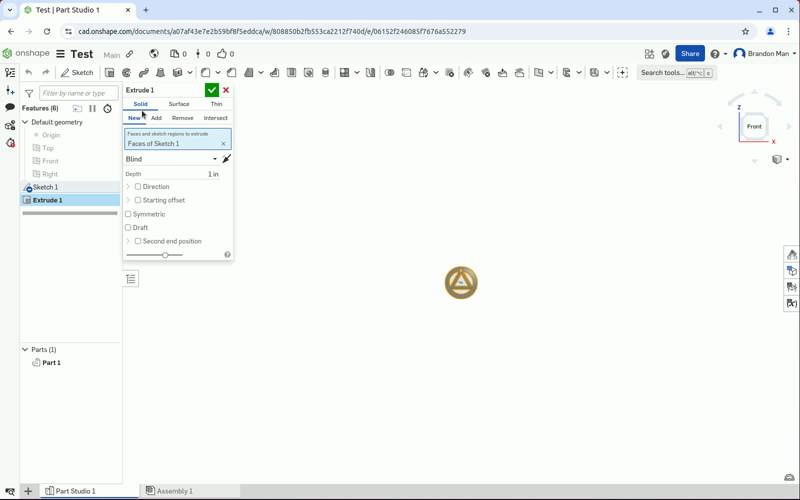
mouse_move(137, 120)
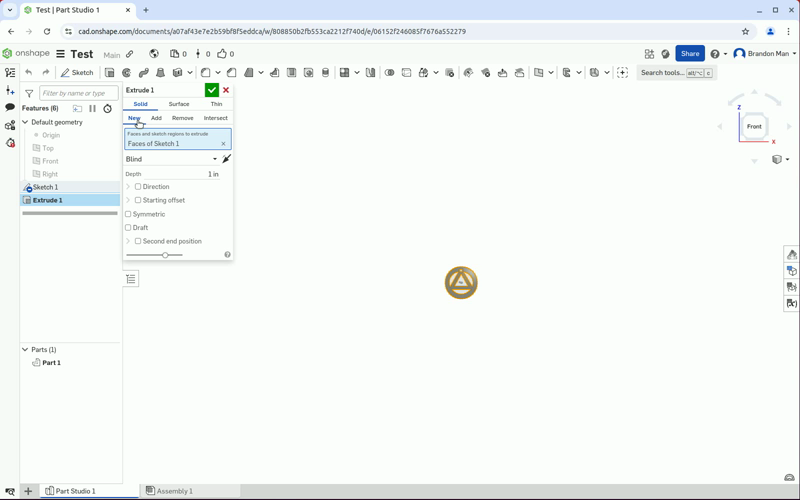
click(137, 120)
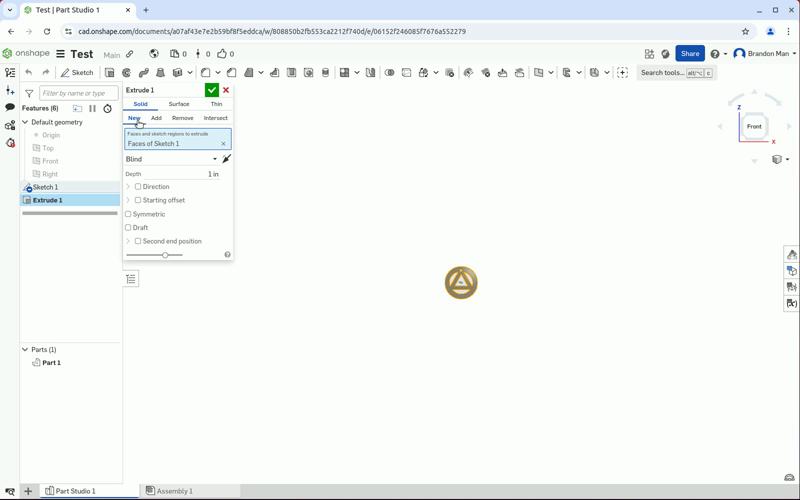
key(tab, 4)
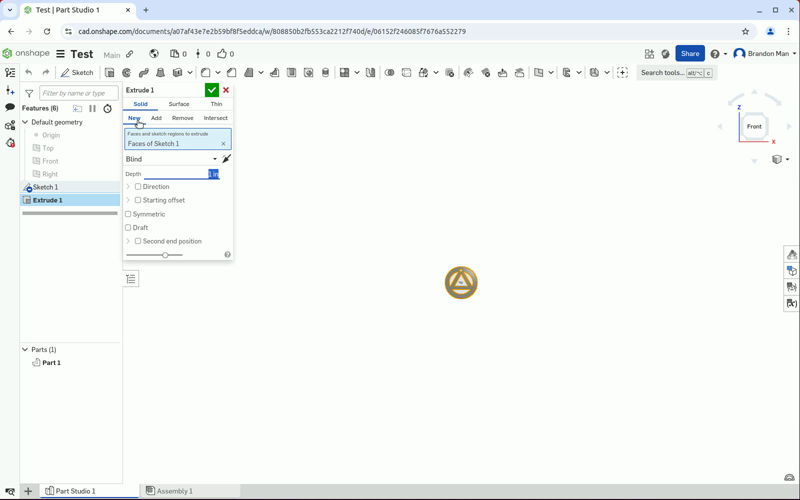
text(23.108)
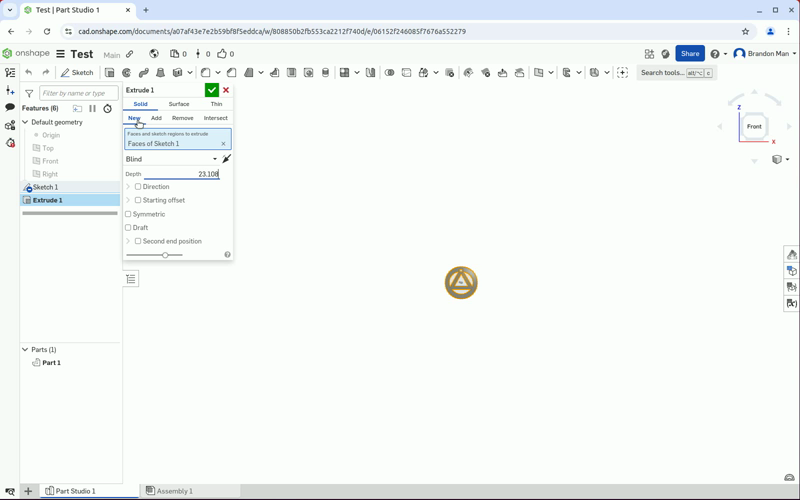
key(enter)
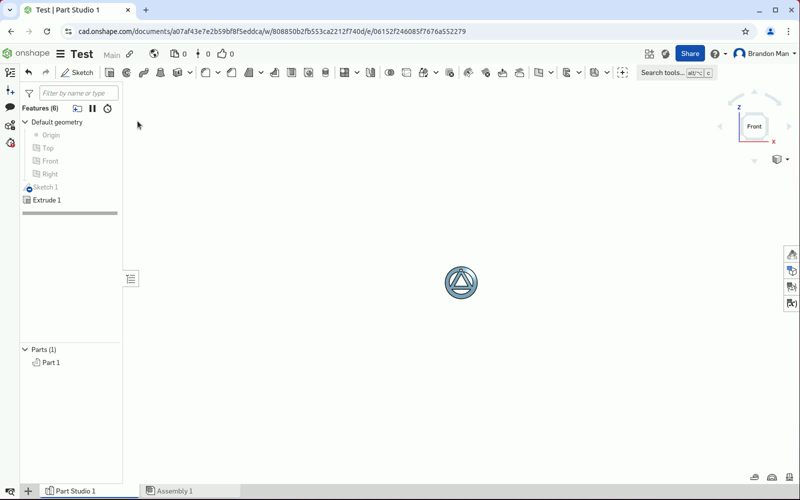
key(shift+h)
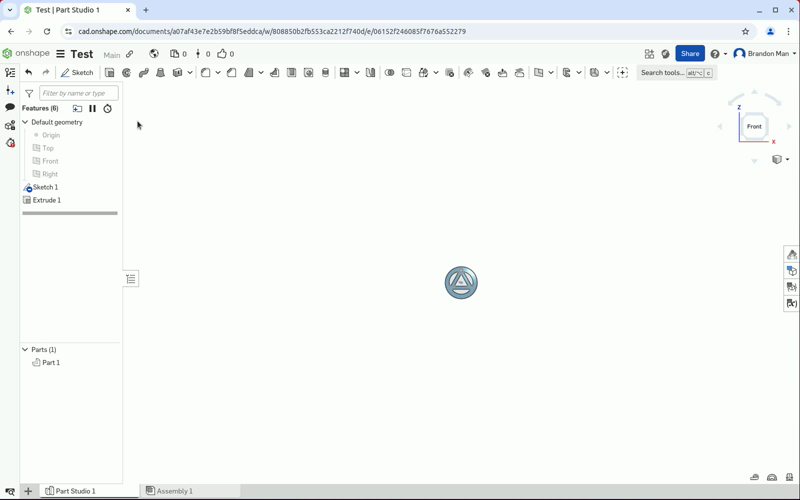
key(shift+h)
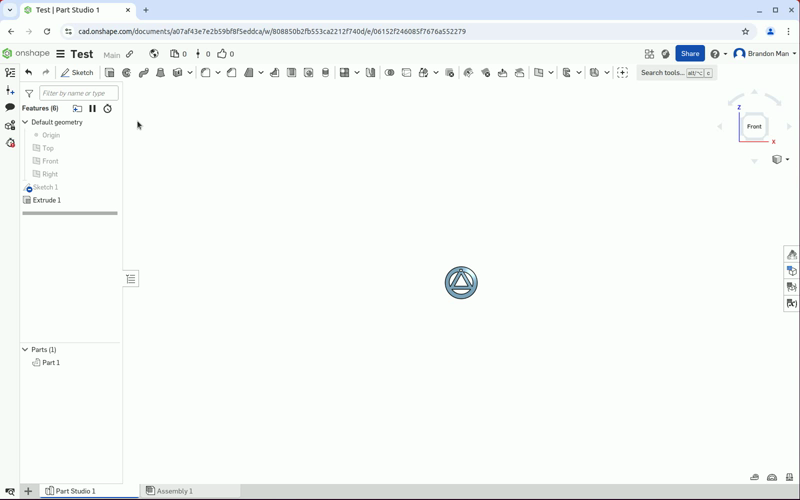
mouse_move(73, 189)
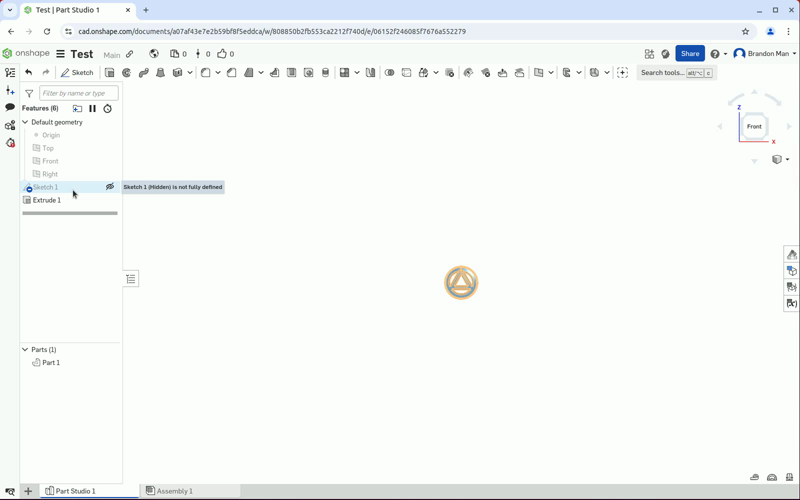
click(73, 189)
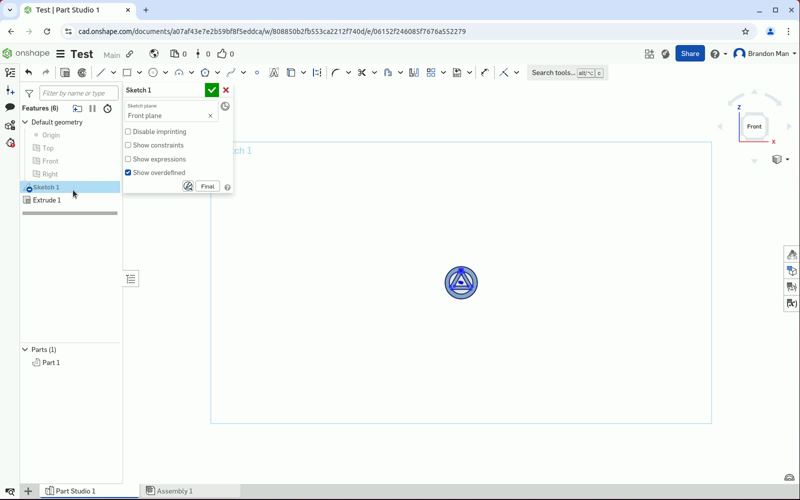
mouse_move(229, 92)
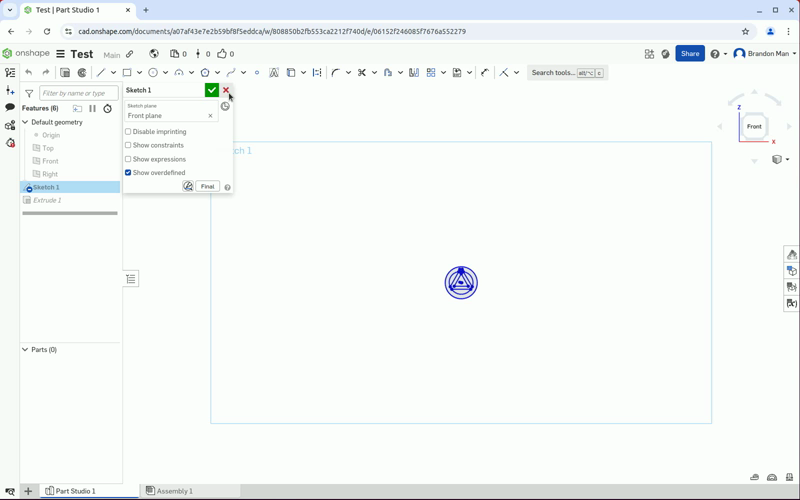
click(229, 92)
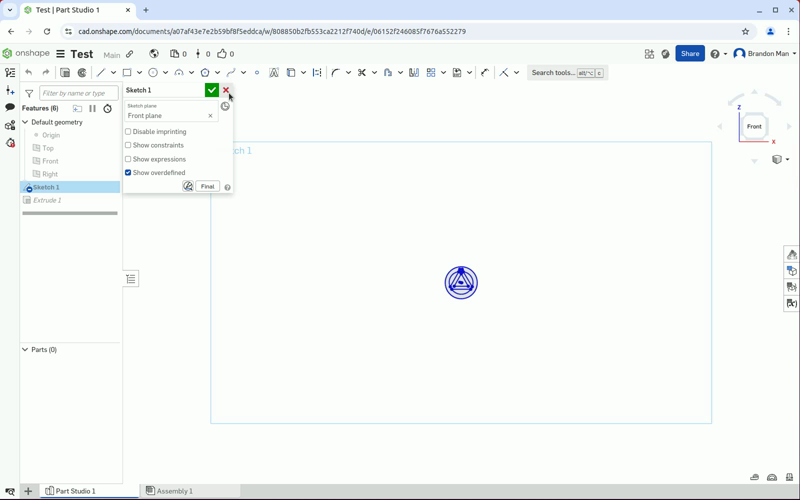
key(shift+s)
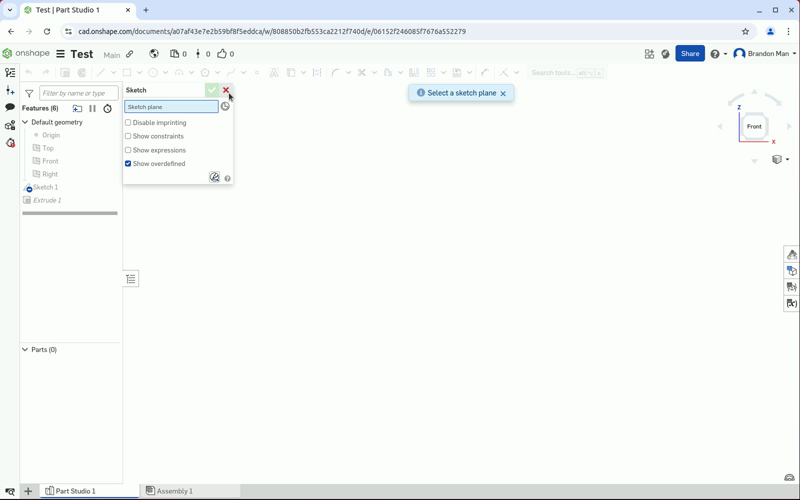
mouse_move(73, 163)
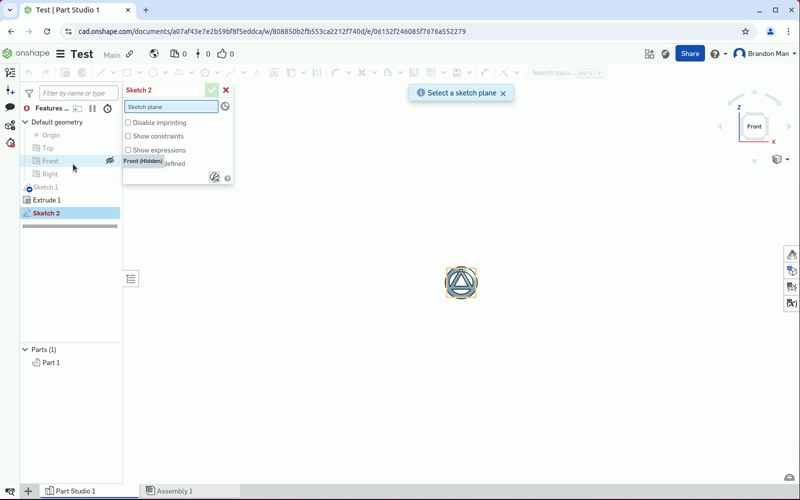
click(73, 163)
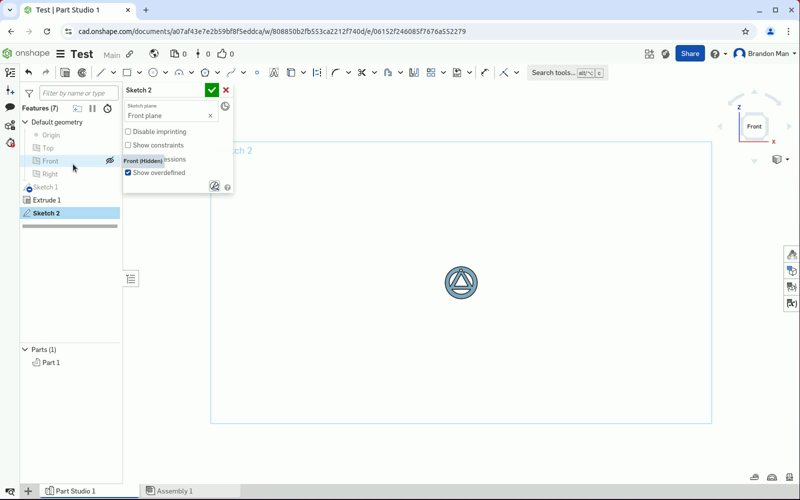
mouse_move(73, 352)
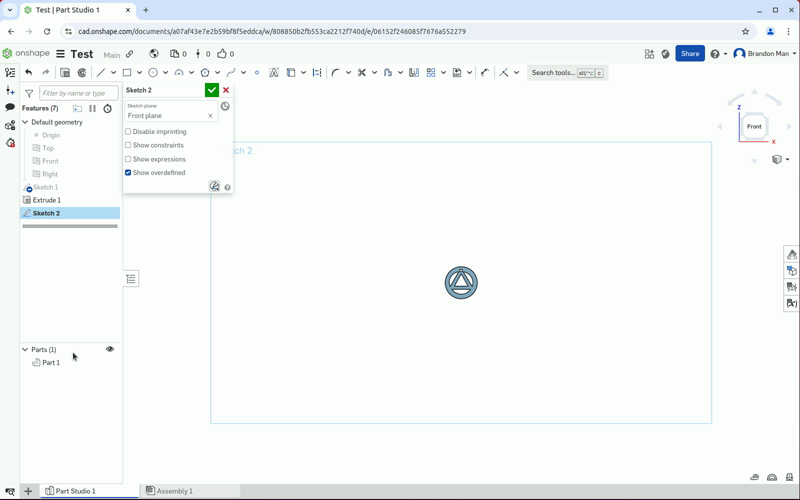
key(y)
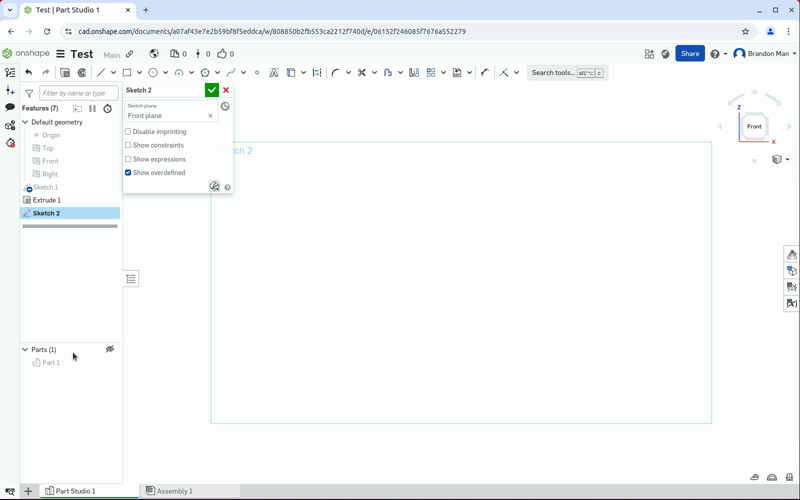
key(l)
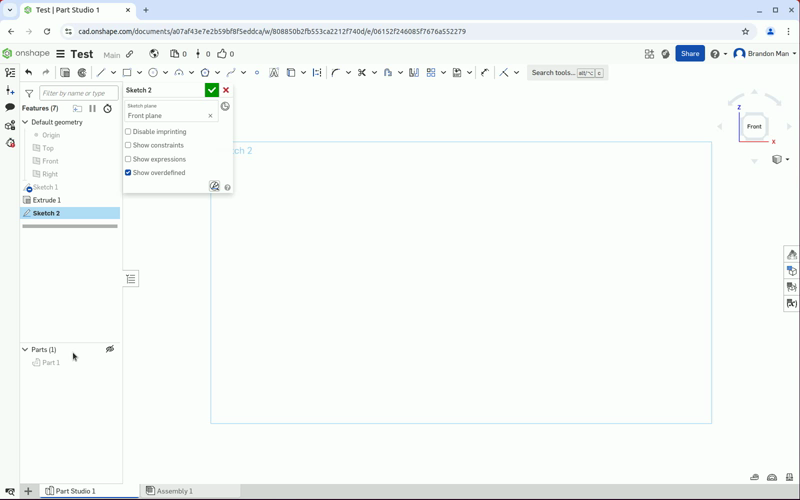
key_down(shift)
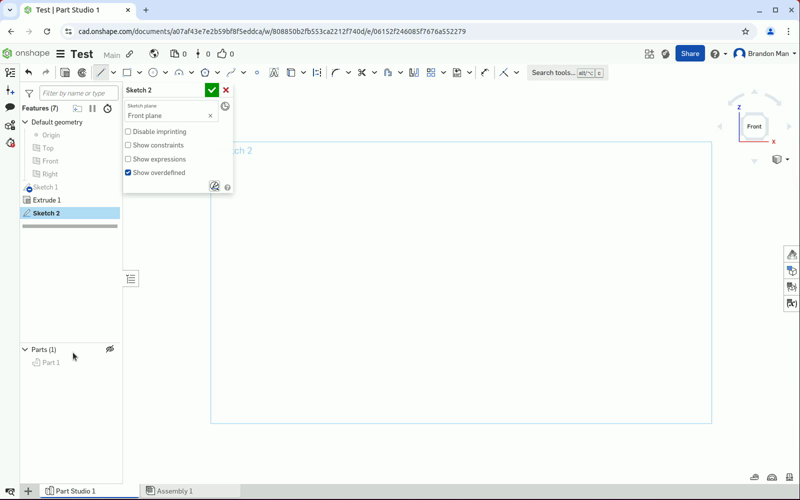
mouse_move(459, 272)
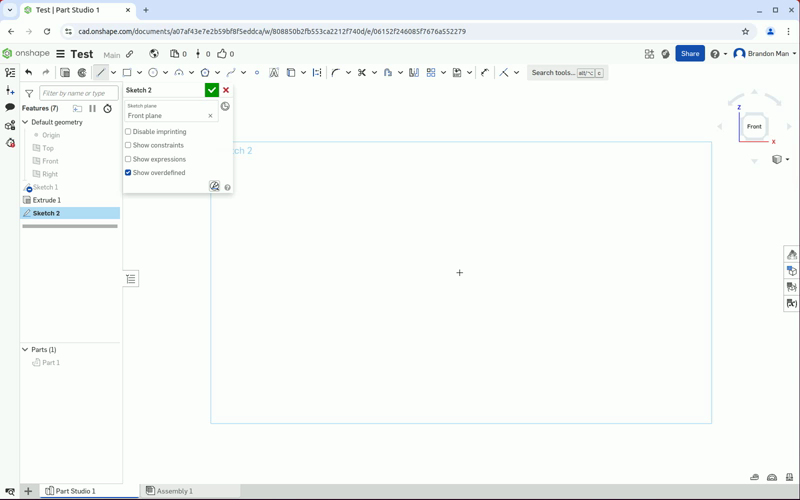
click(459, 272)
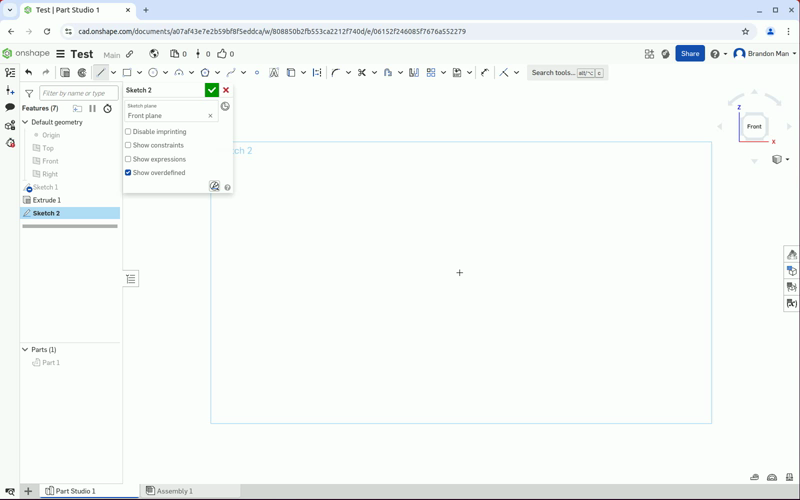
key_up(shift)
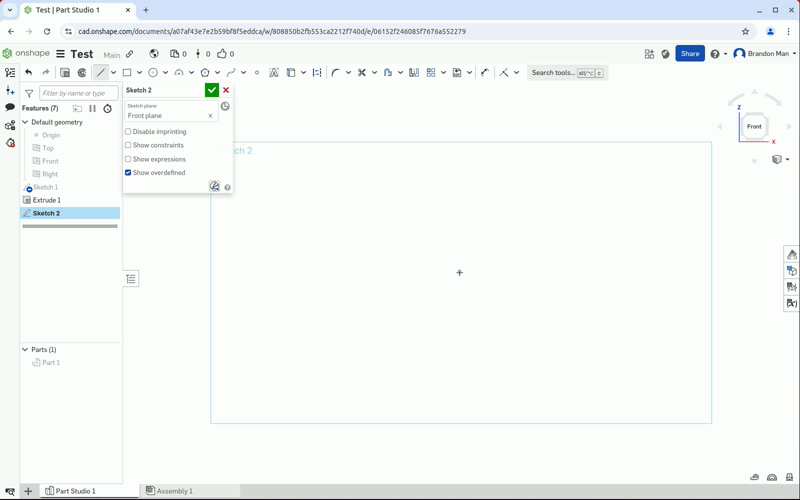
key_down(shift)
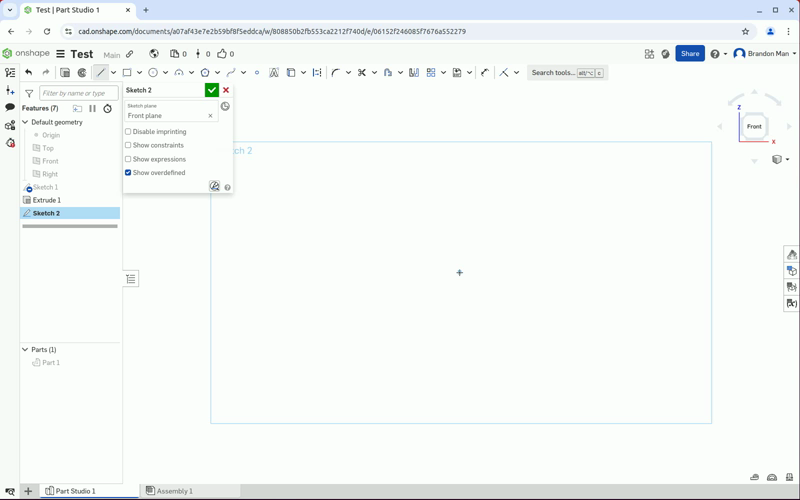
mouse_move(489, 272)
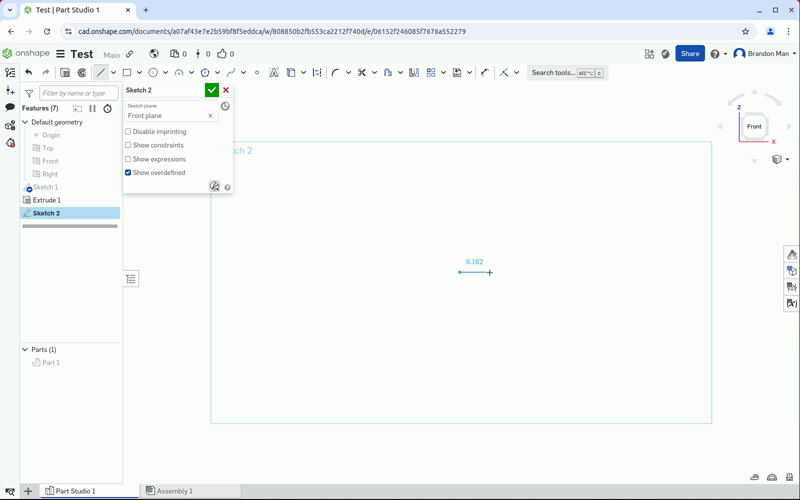
mouse_move(463, 272)
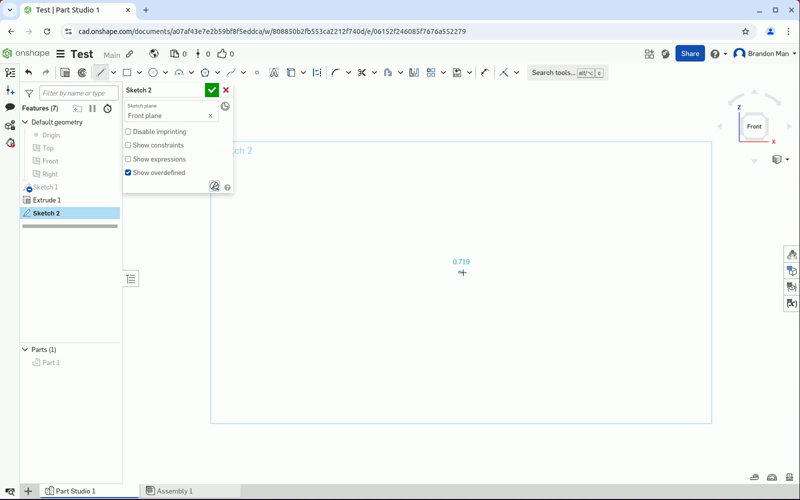
scroll(6)
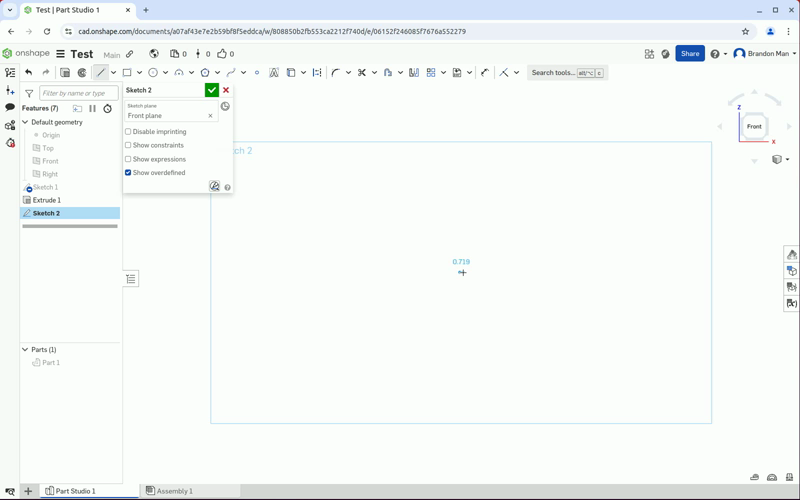
scroll(6)
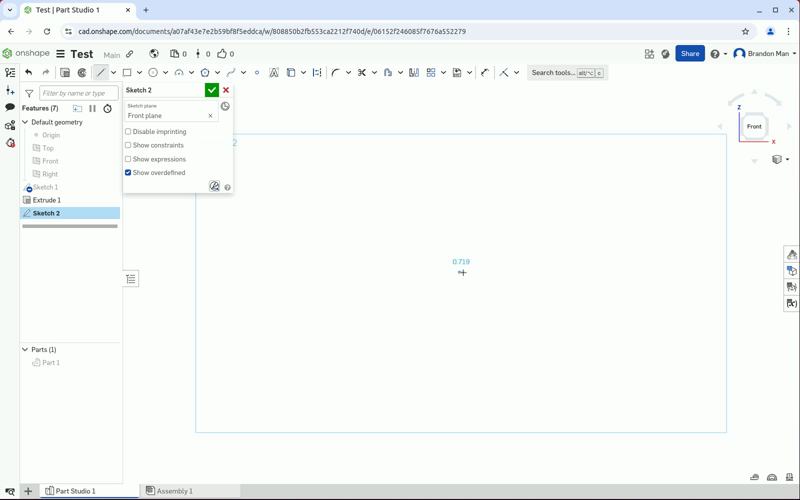
scroll(6)
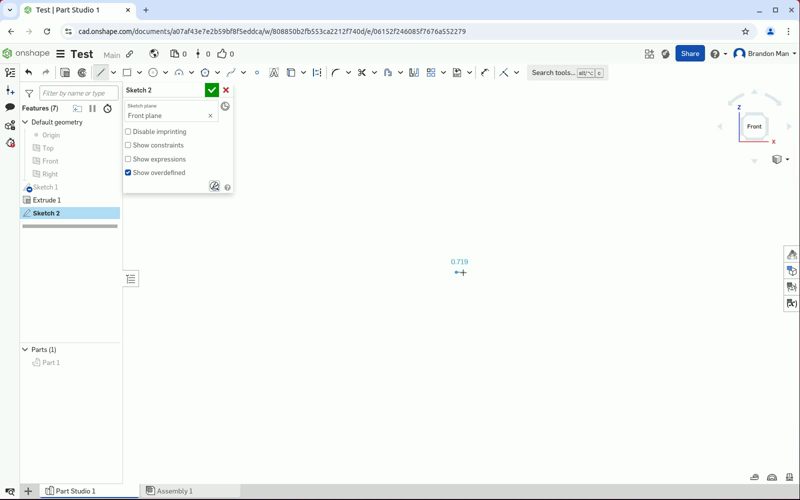
scroll(6)
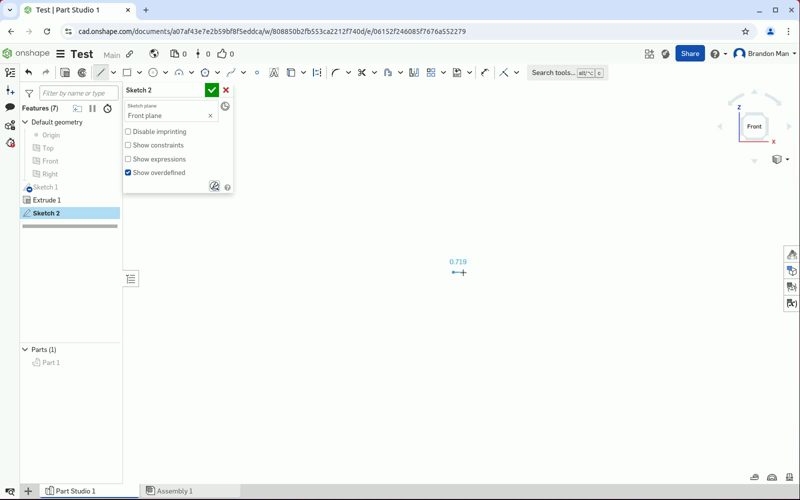
scroll(6)
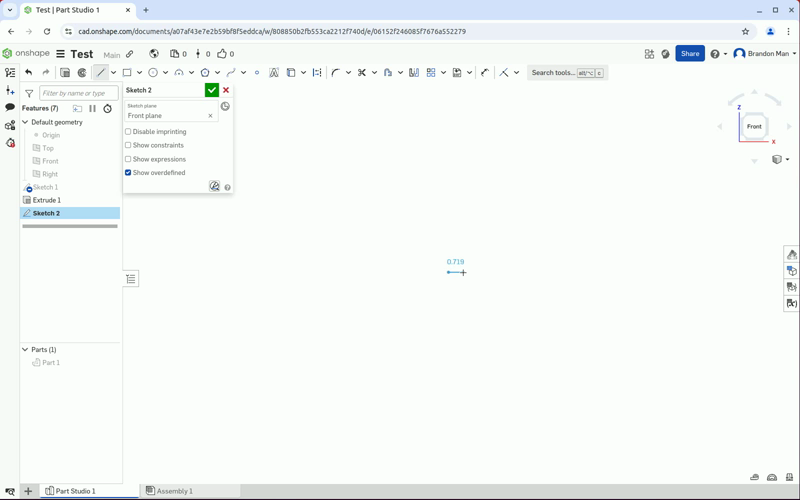
scroll(6)
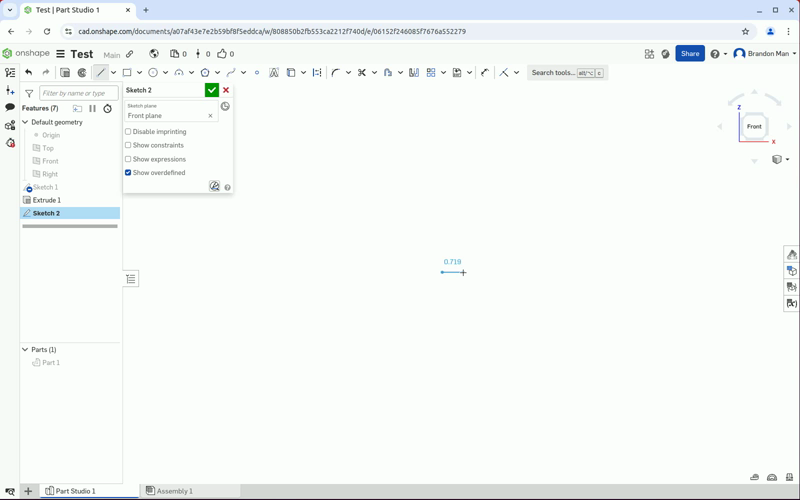
scroll(6)
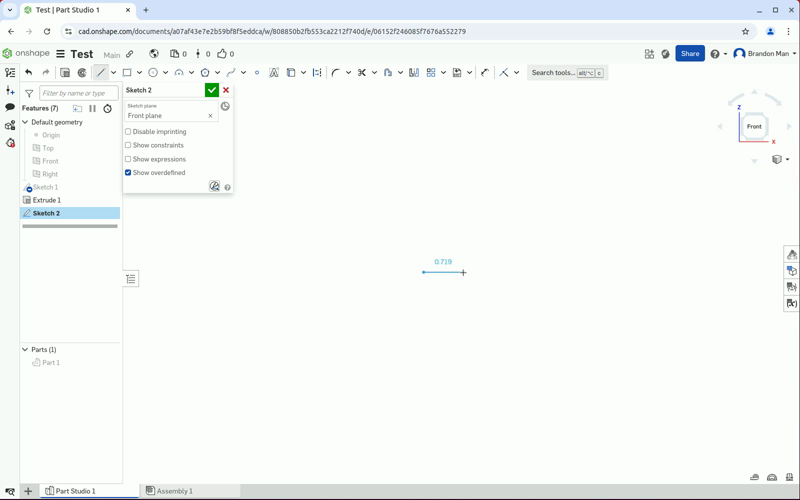
click(463, 272)
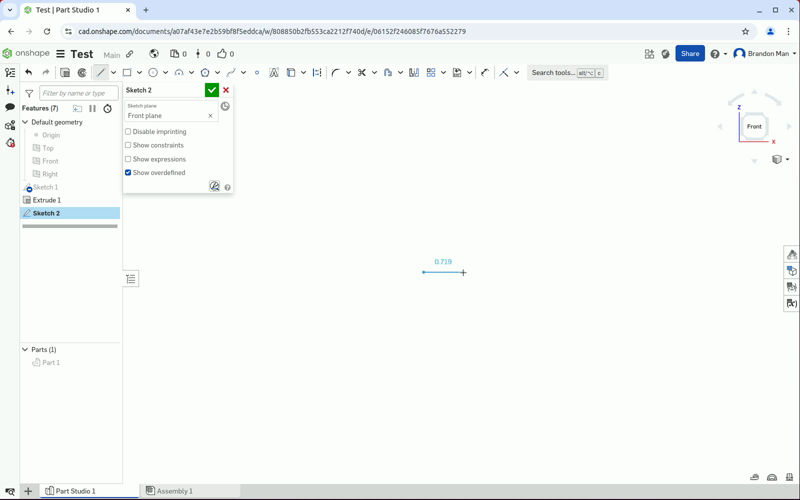
scroll(-6)
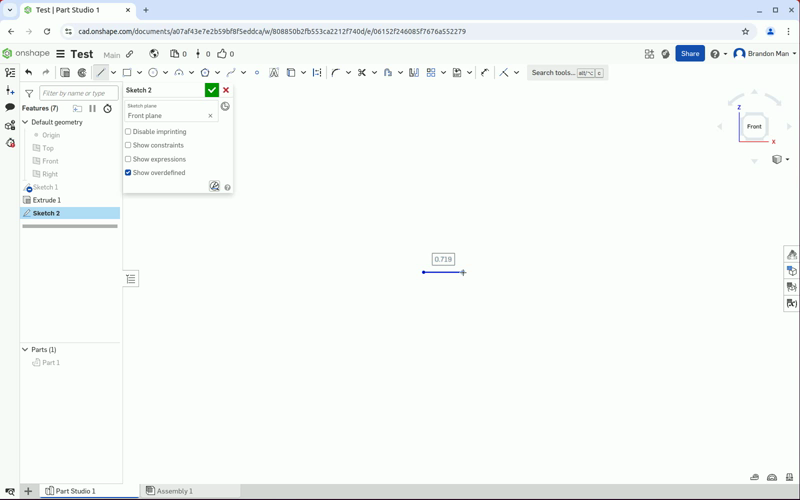
scroll(-6)
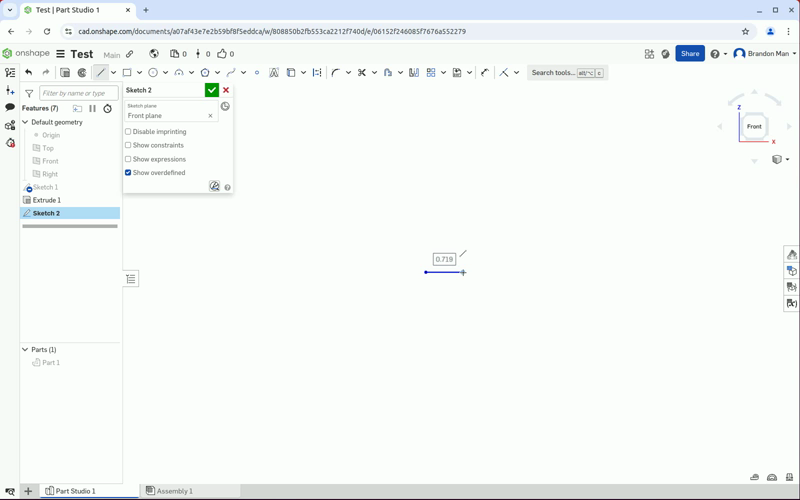
scroll(-6)
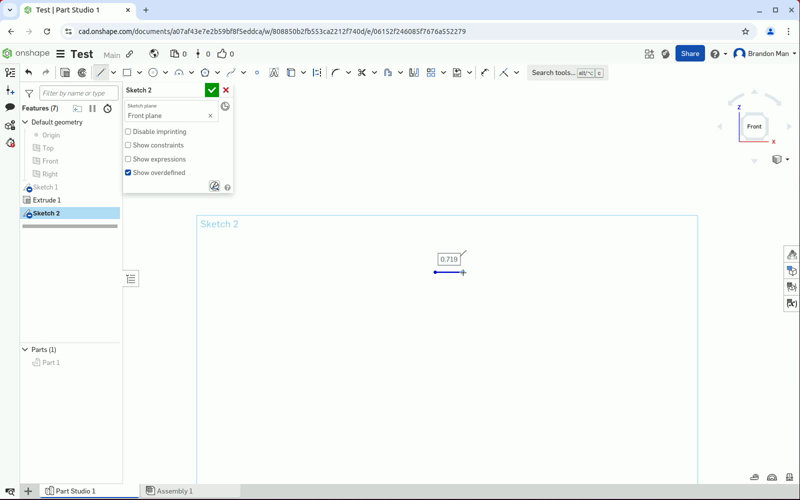
scroll(-6)
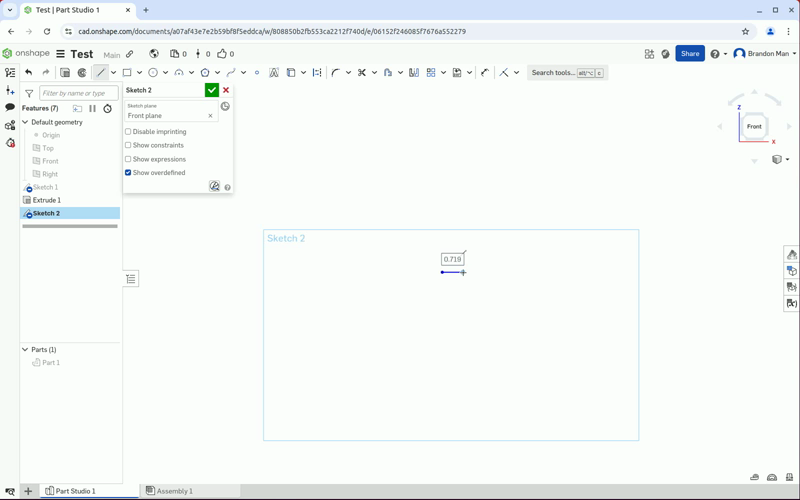
scroll(-6)
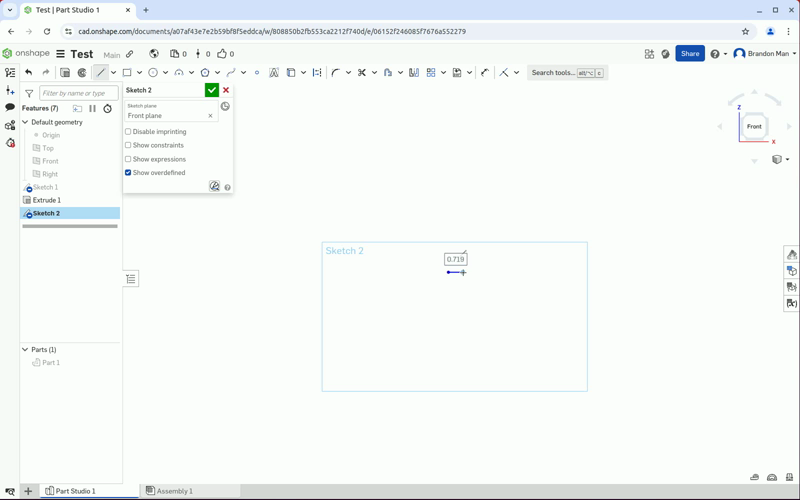
scroll(-6)
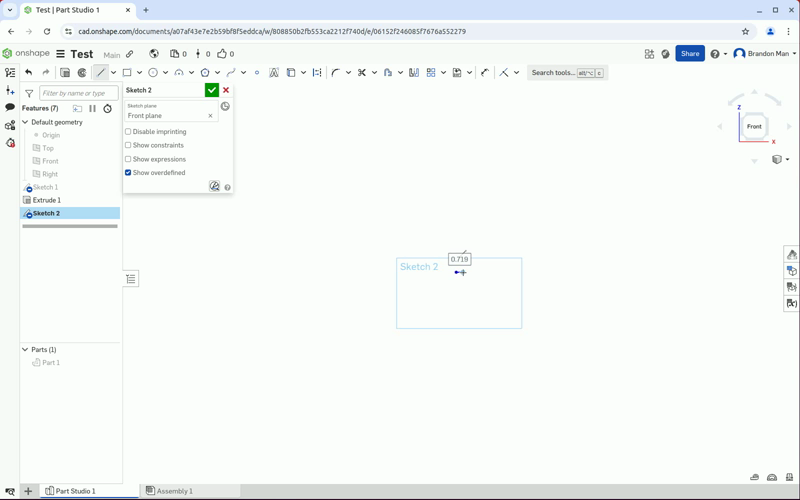
scroll(-6)
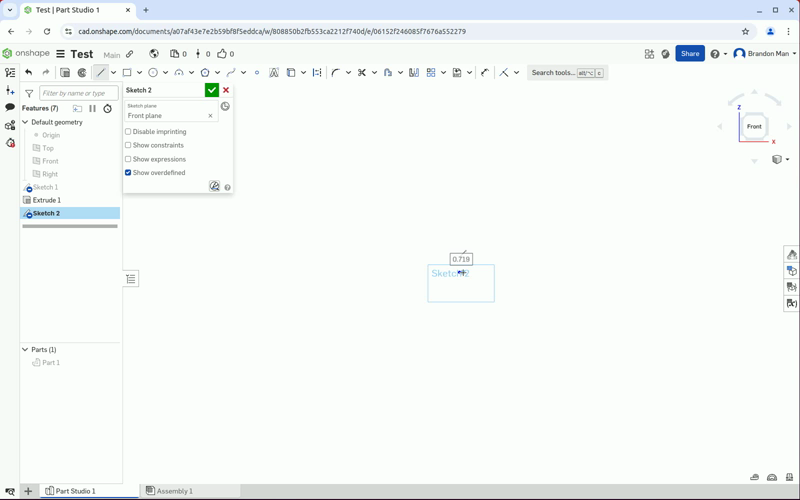
key_up(shift)
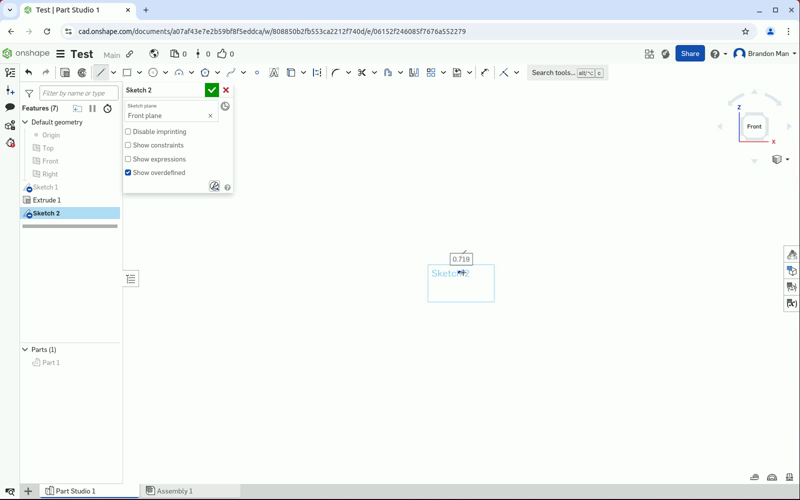
key_down(shift)
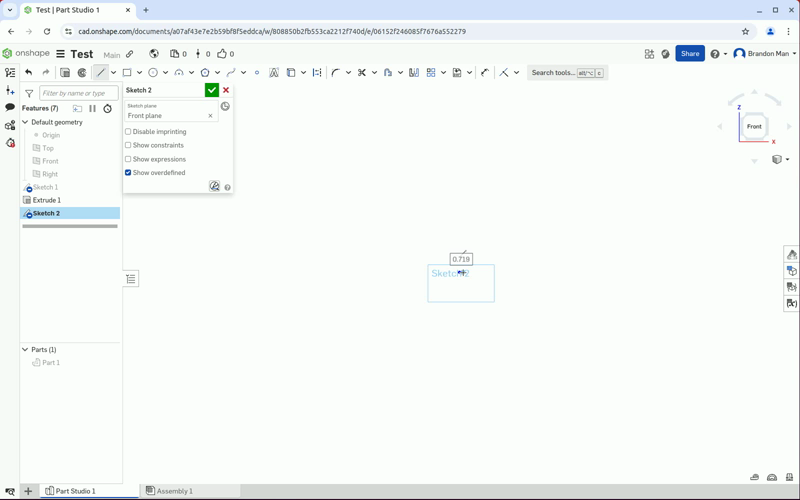
mouse_move(493, 272)
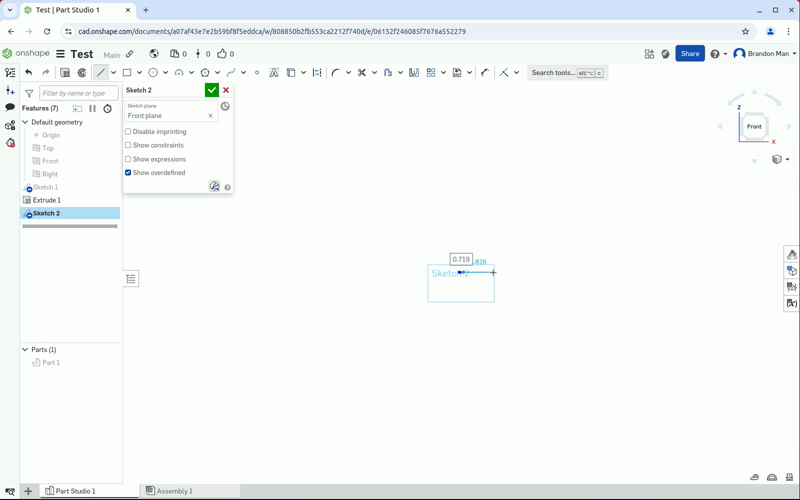
mouse_move(463, 269)
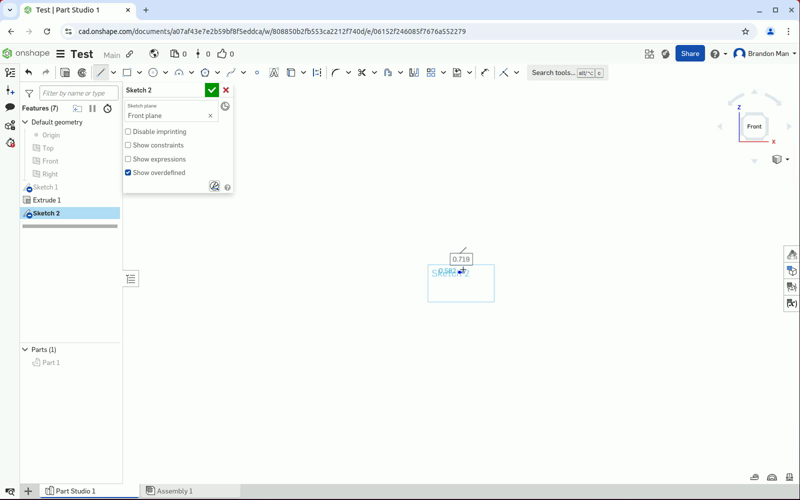
scroll(6)
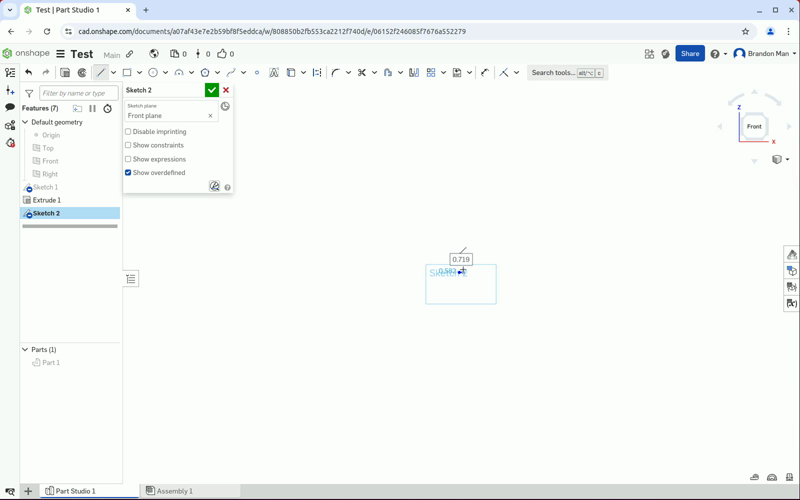
scroll(6)
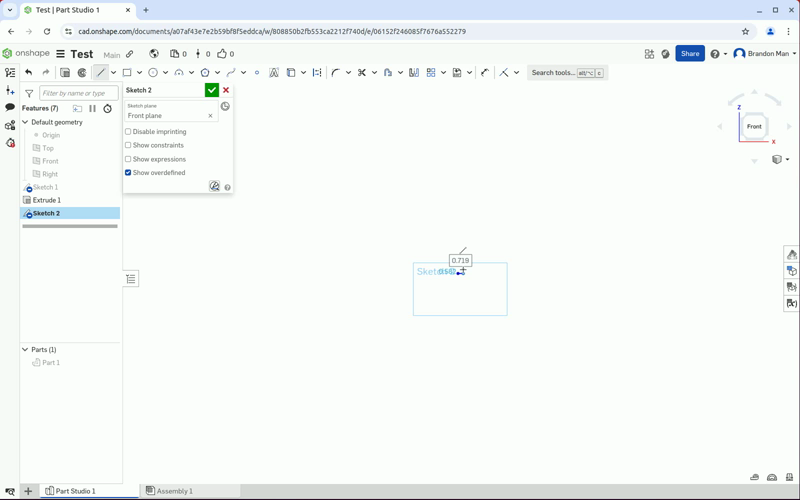
scroll(6)
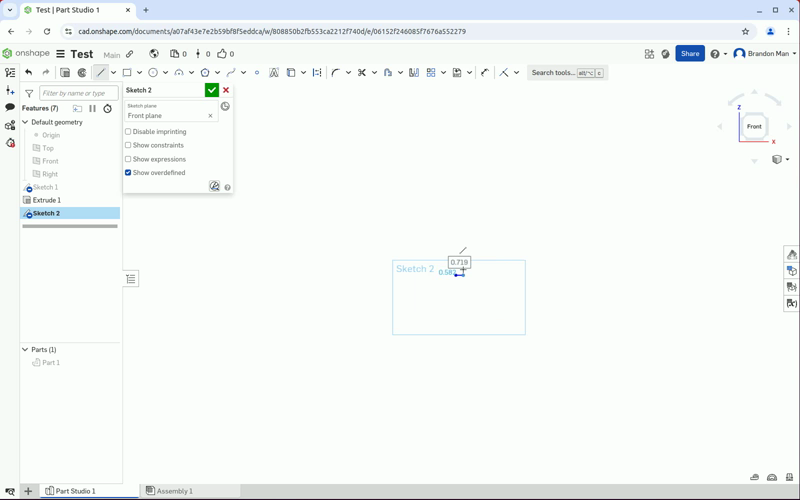
scroll(6)
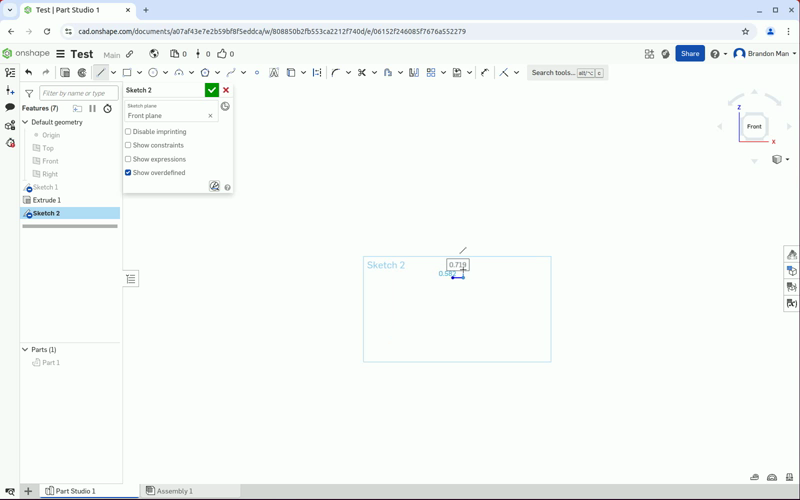
scroll(6)
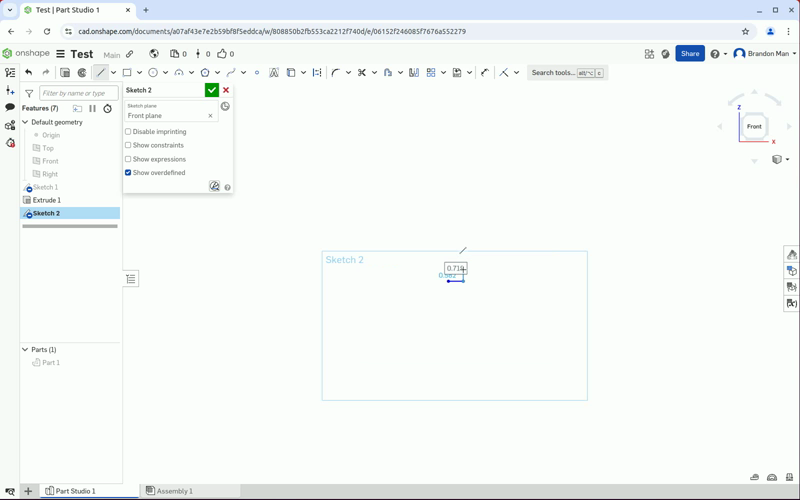
scroll(6)
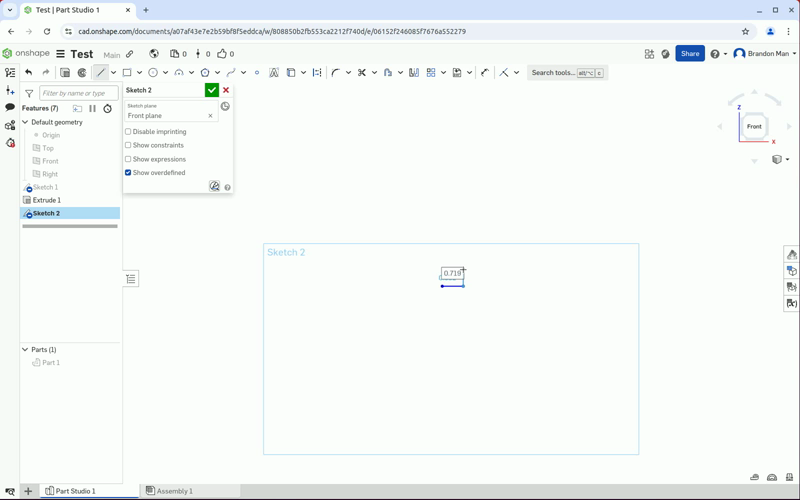
scroll(6)
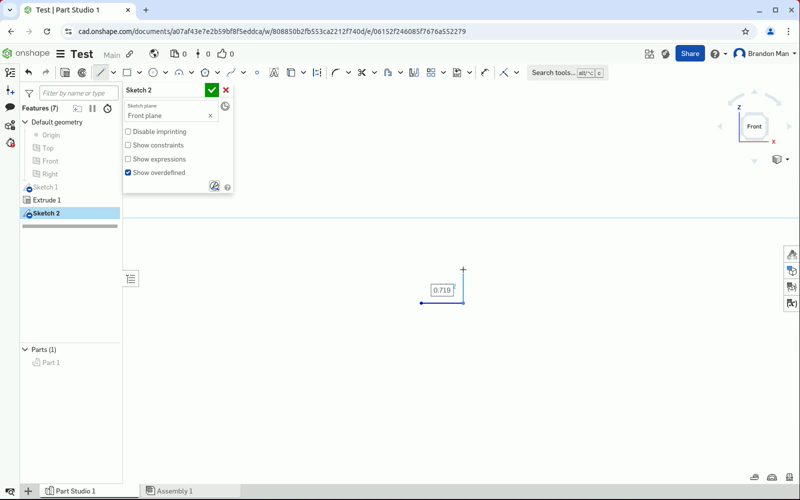
click(463, 269)
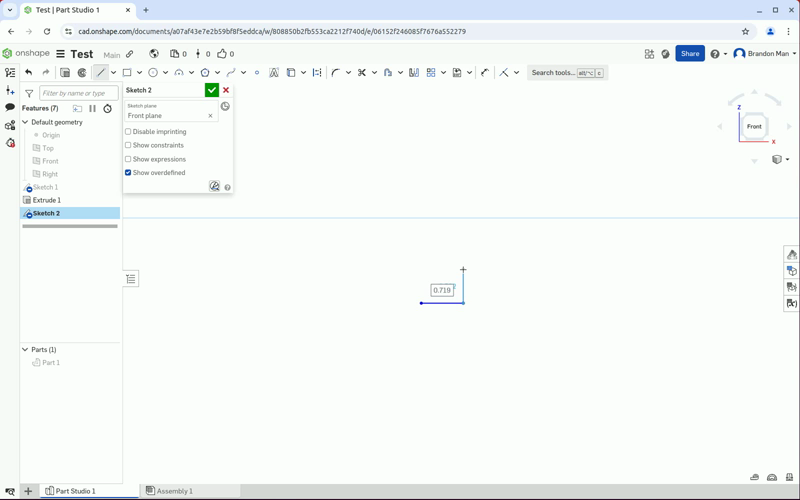
scroll(-6)
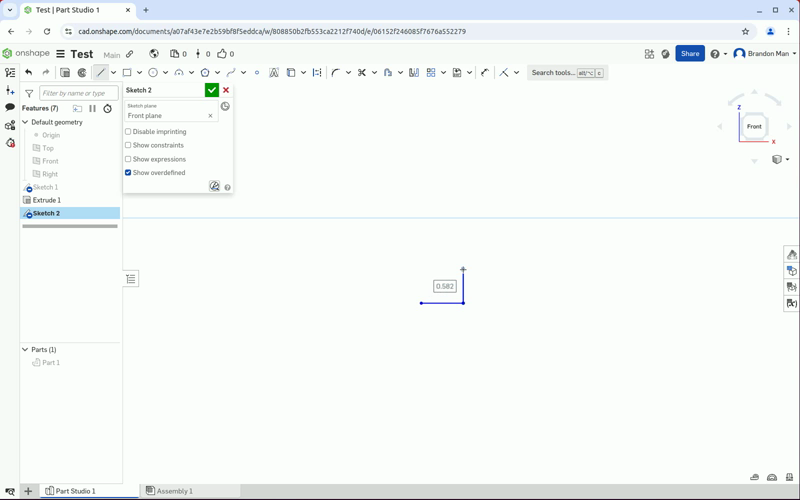
scroll(-6)
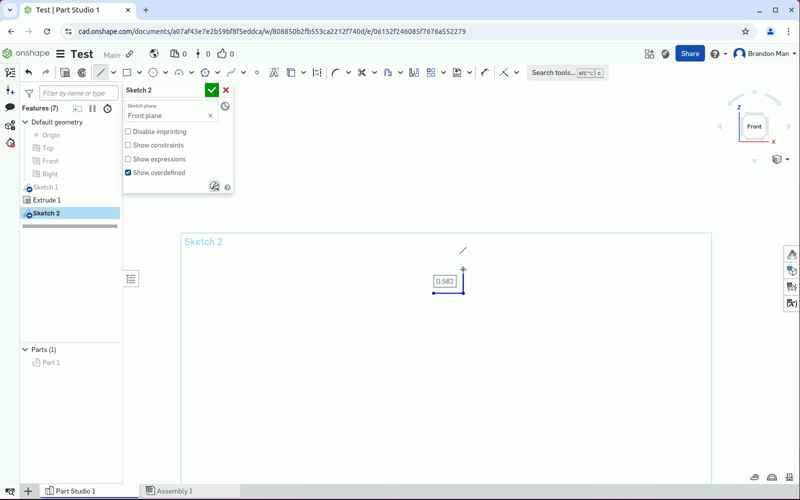
scroll(-6)
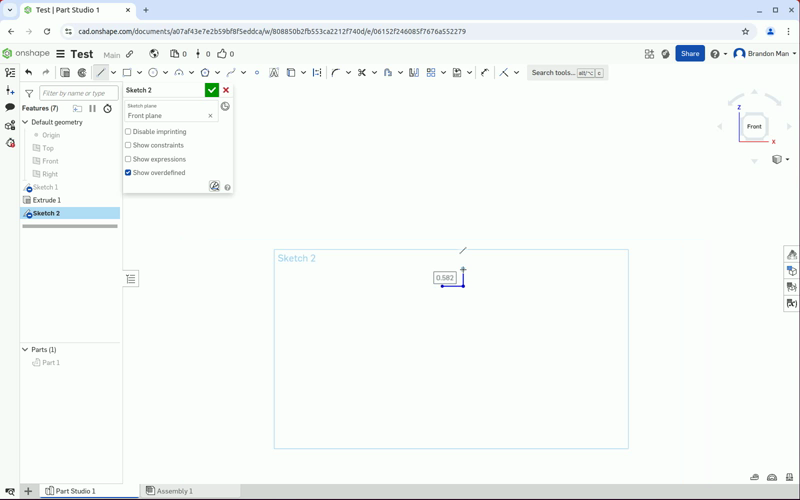
scroll(-6)
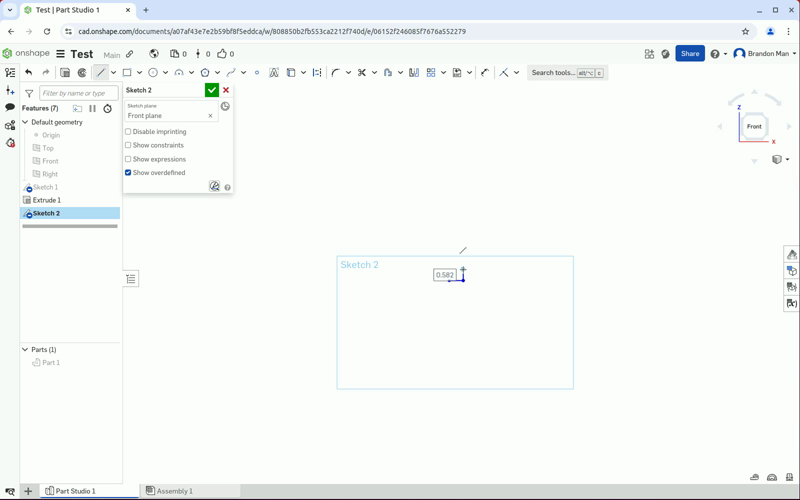
scroll(-6)
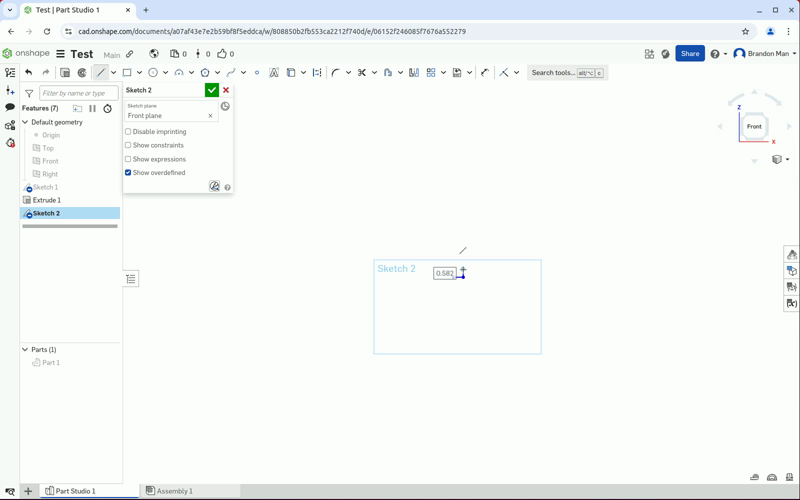
scroll(-6)
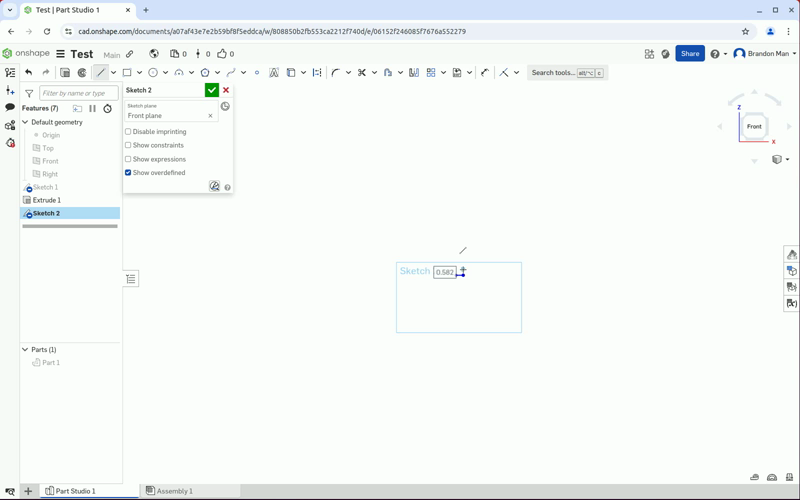
scroll(-6)
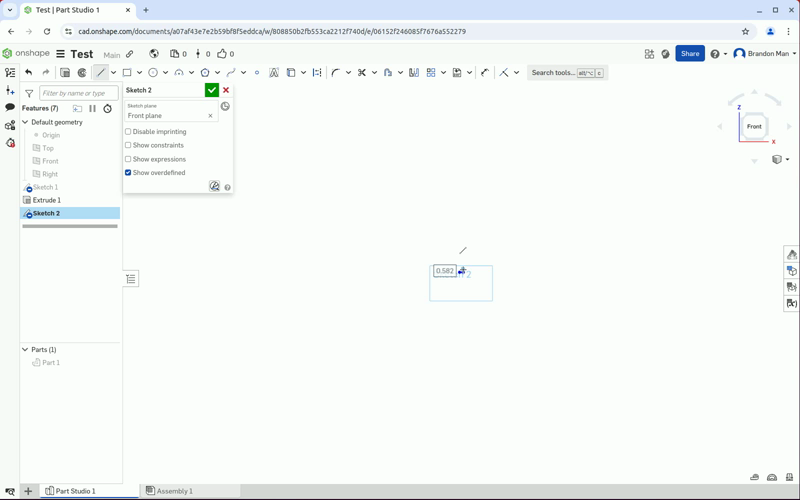
key_up(shift)
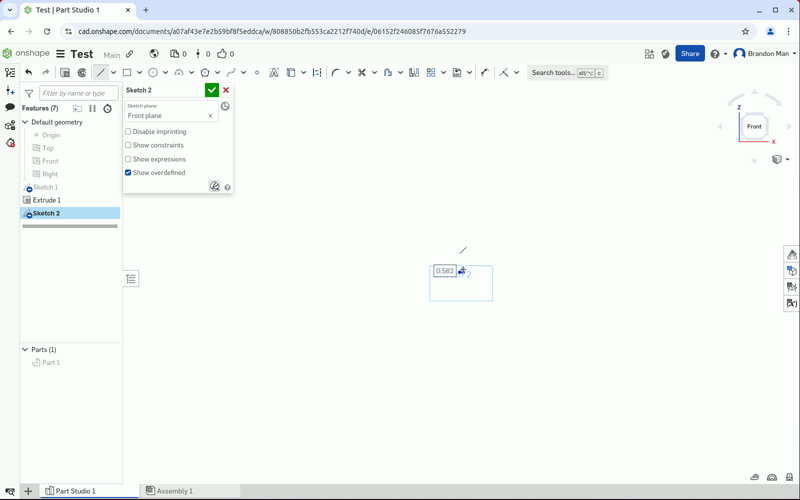
key_down(shift)
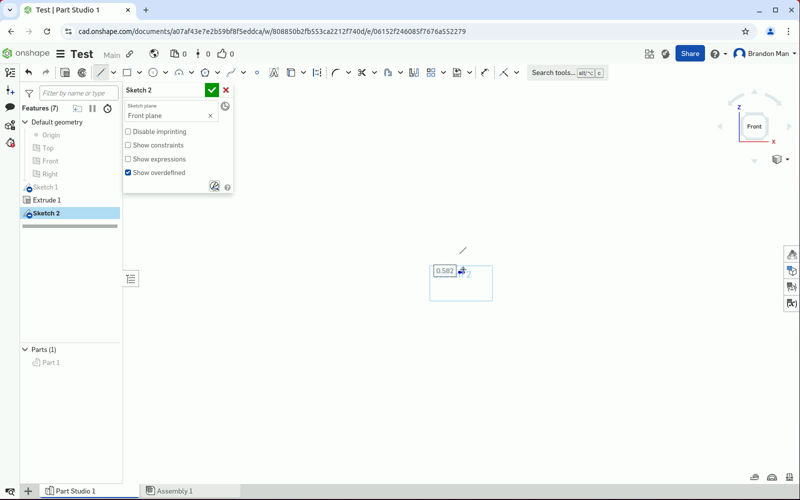
mouse_move(493, 269)
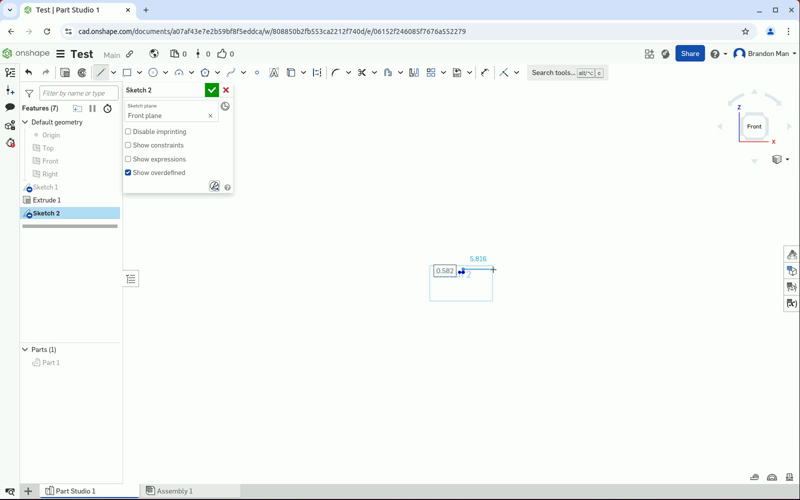
mouse_move(459, 269)
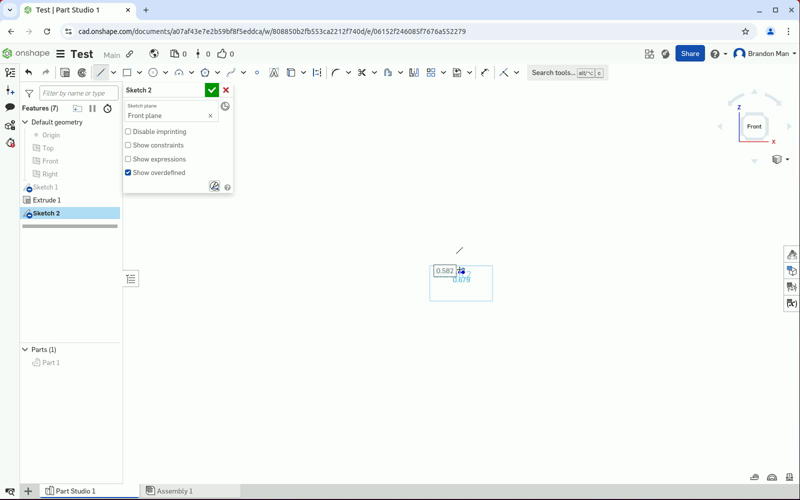
scroll(6)
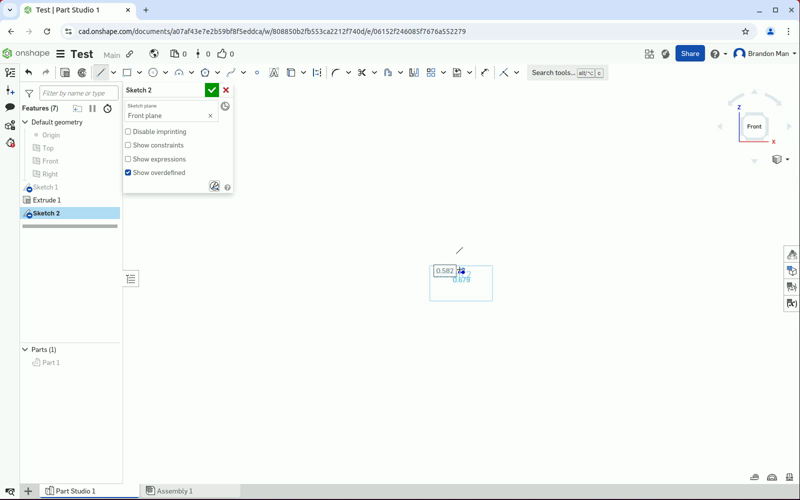
scroll(6)
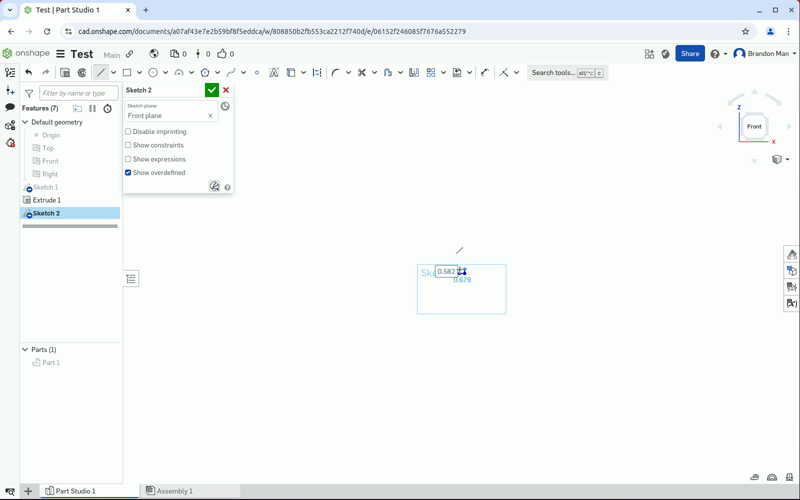
scroll(6)
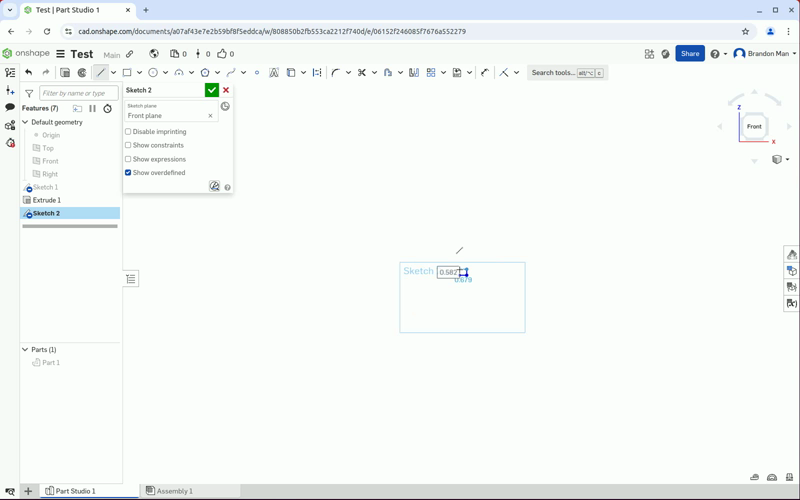
scroll(6)
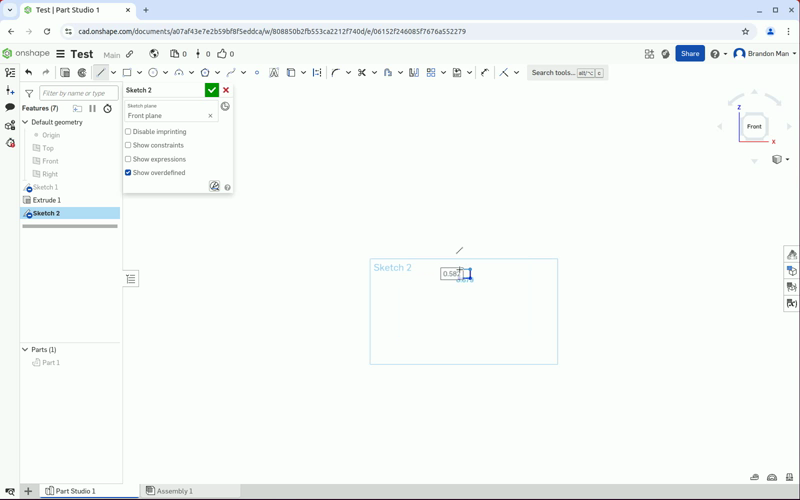
scroll(6)
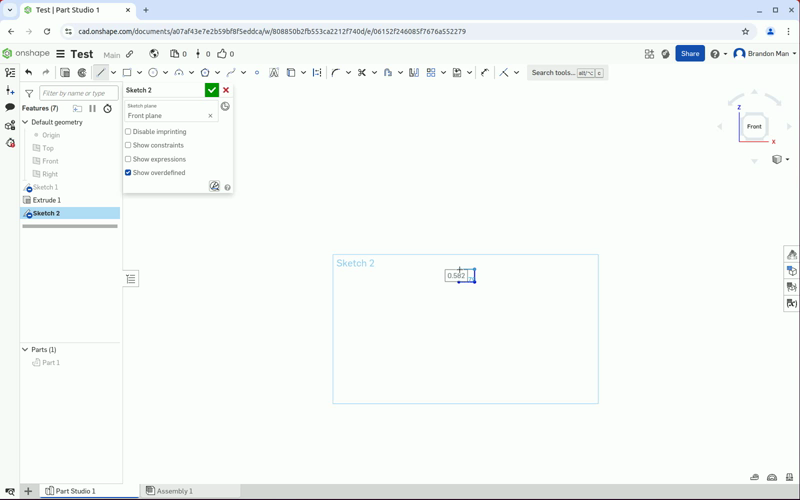
scroll(6)
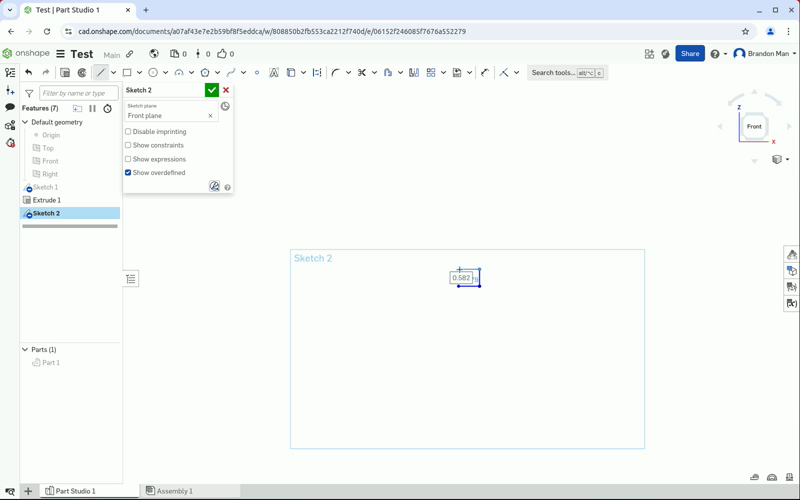
scroll(6)
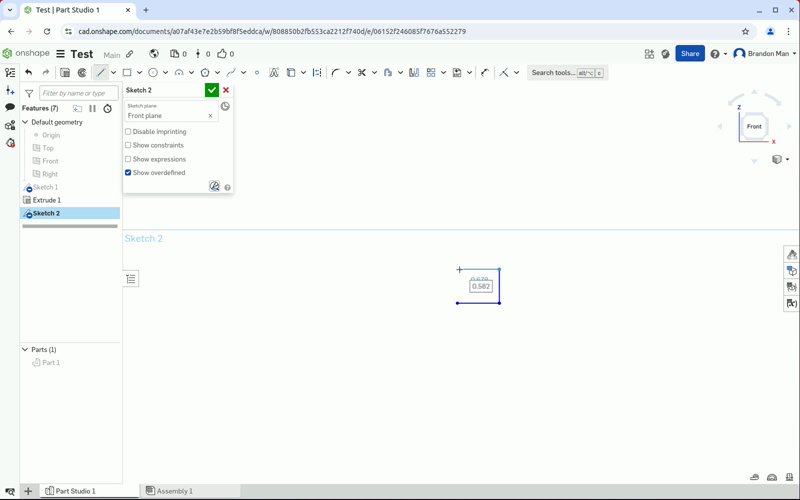
click(459, 269)
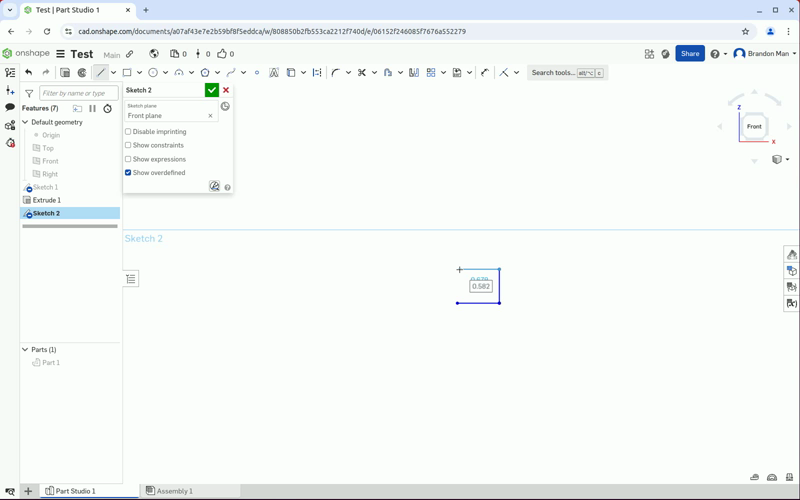
scroll(-6)
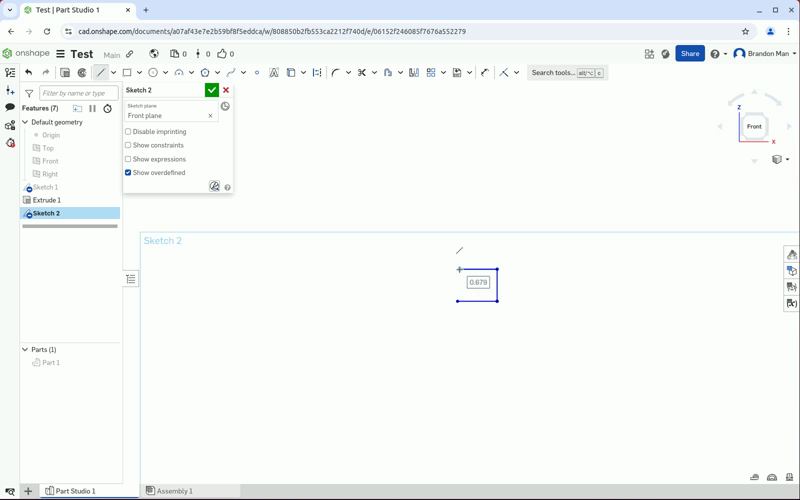
scroll(-6)
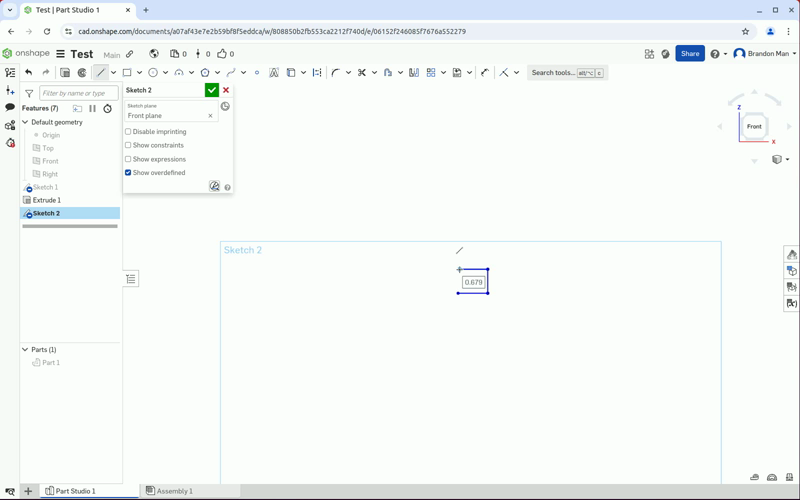
scroll(-6)
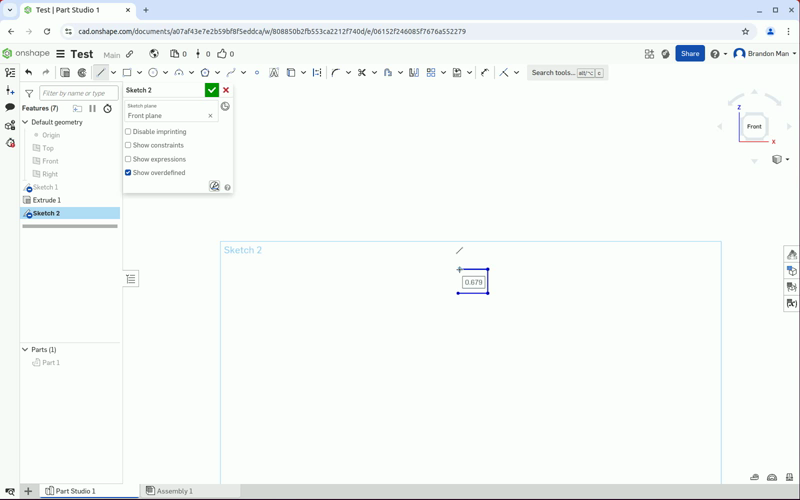
scroll(-6)
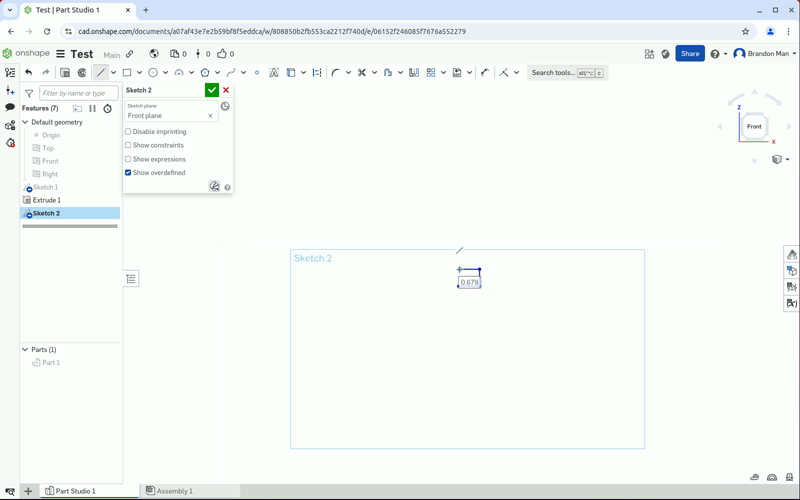
scroll(-6)
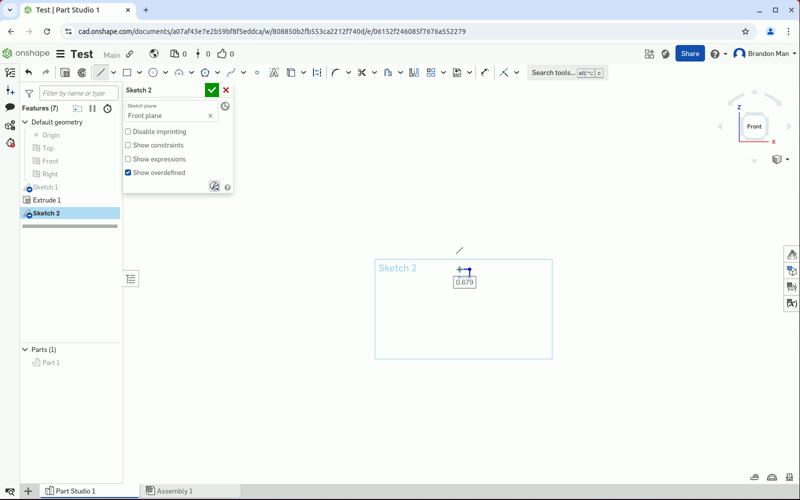
scroll(-6)
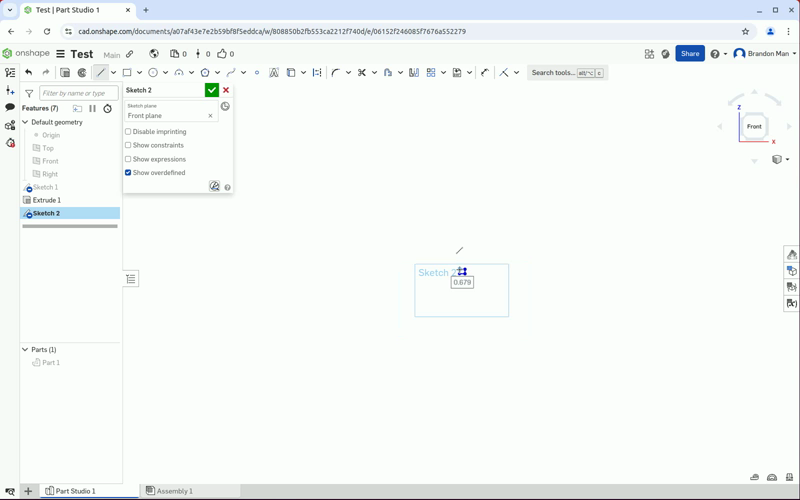
scroll(-6)
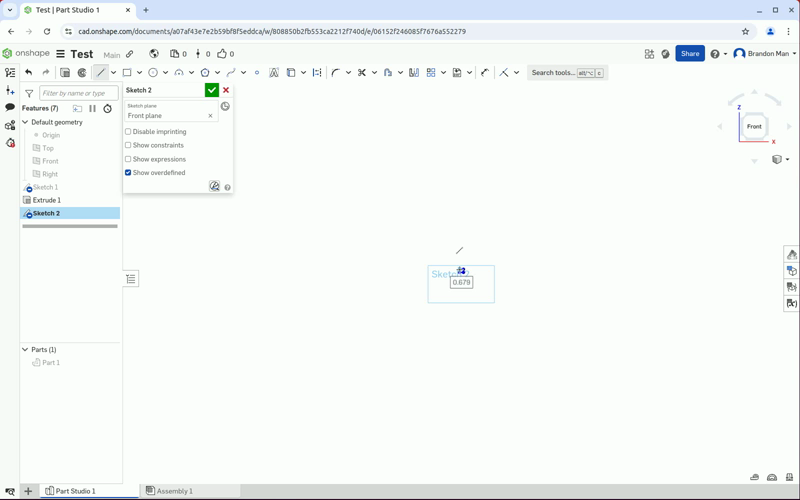
key_up(shift)
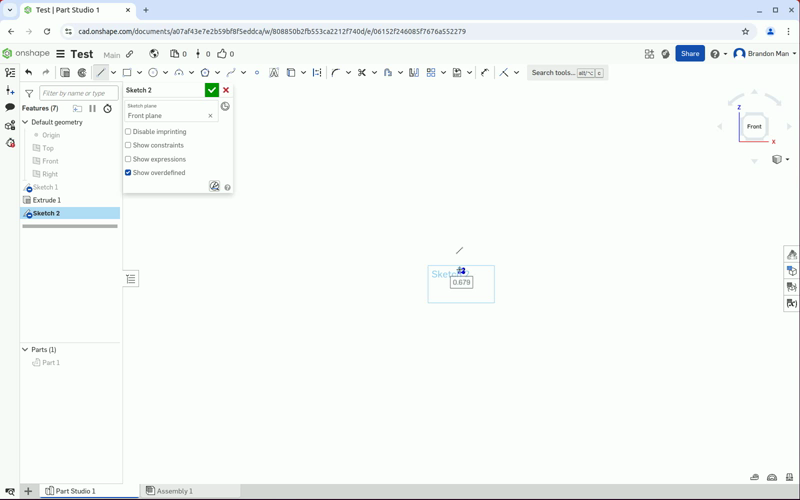
mouse_move(489, 269)
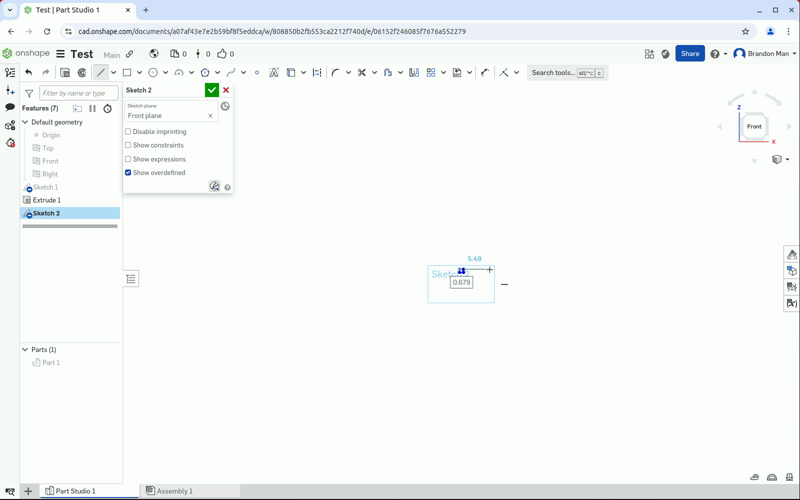
key_down(shift)
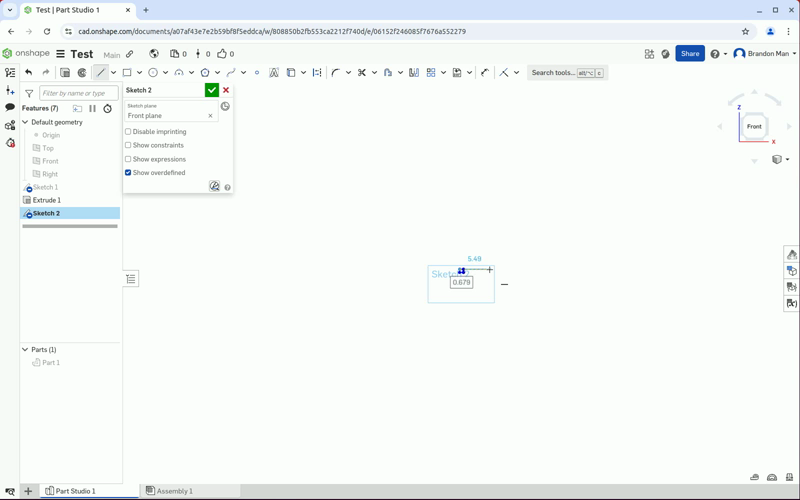
mouse_move(459, 272)
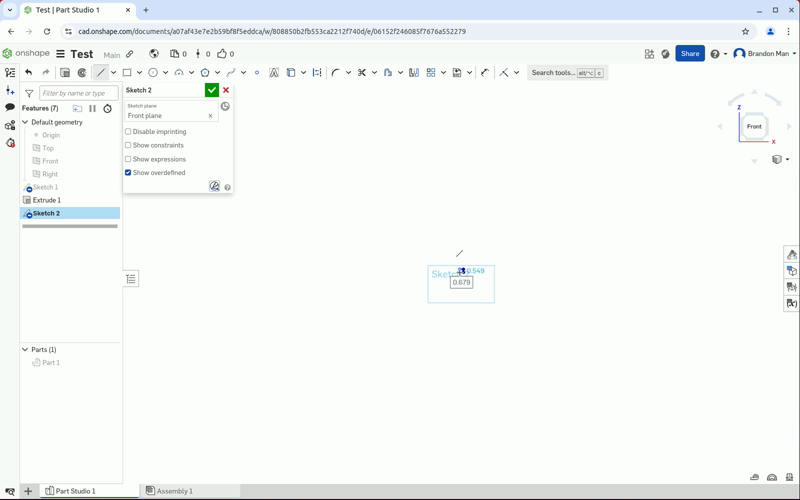
scroll(6)
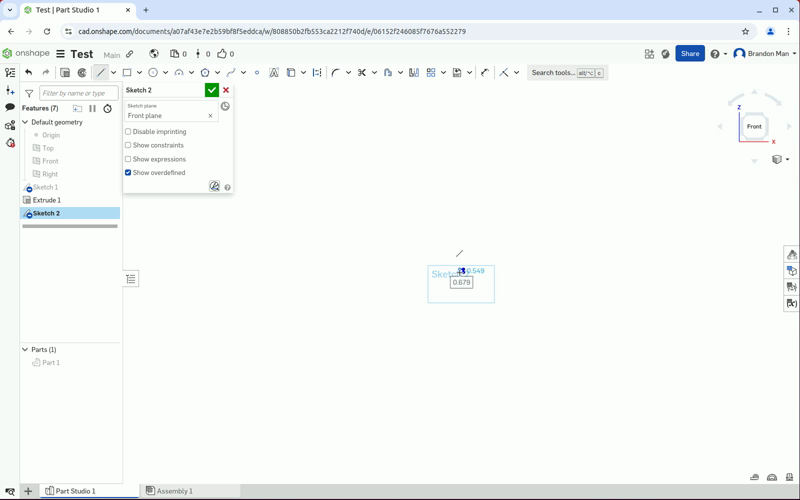
scroll(6)
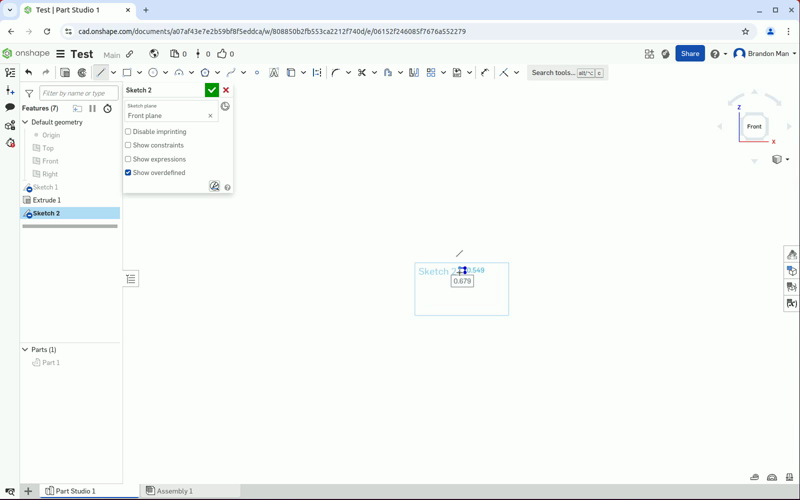
scroll(6)
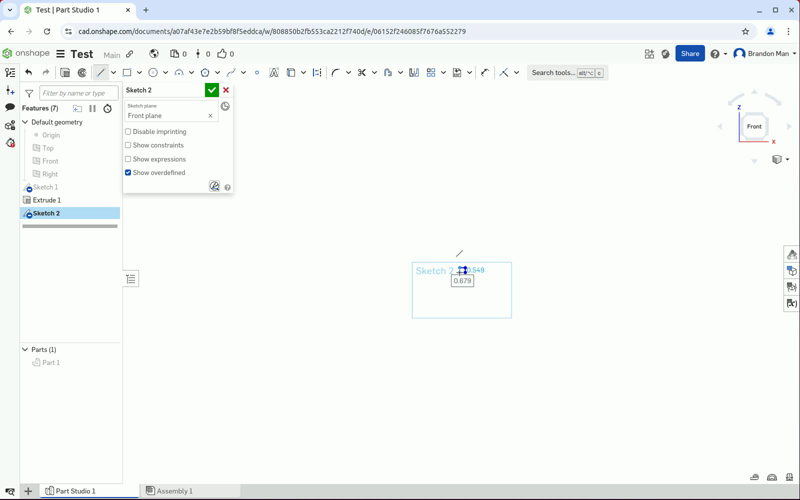
scroll(6)
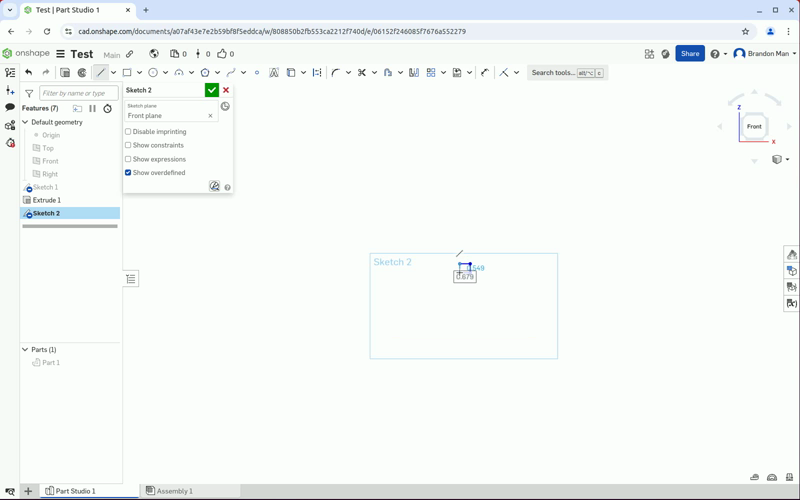
scroll(6)
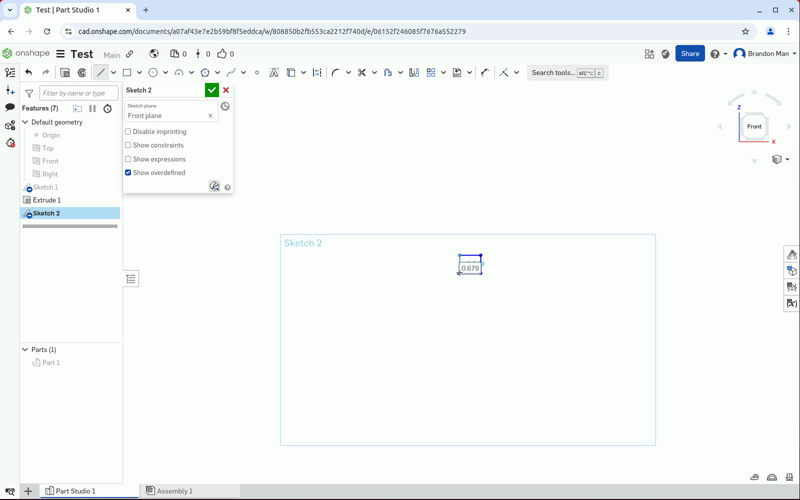
scroll(6)
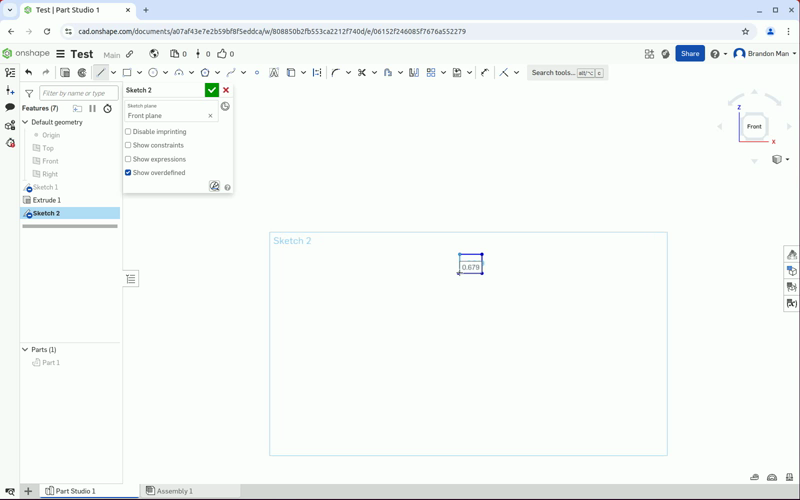
scroll(6)
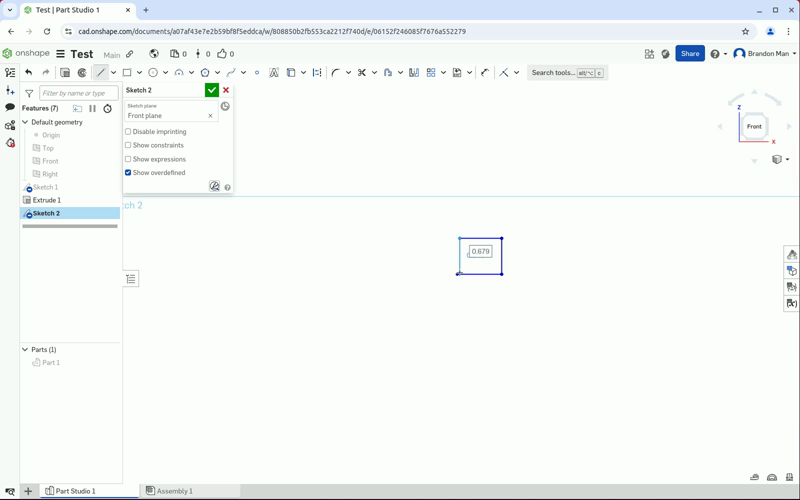
key_up(shift)
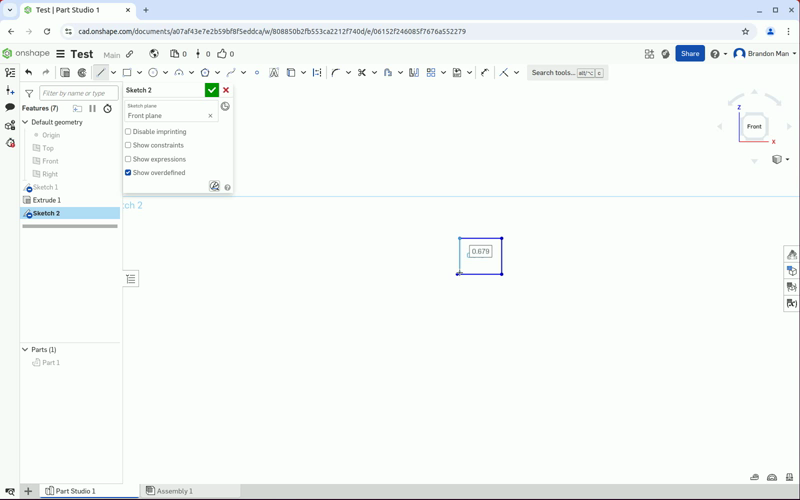
click(459, 272)
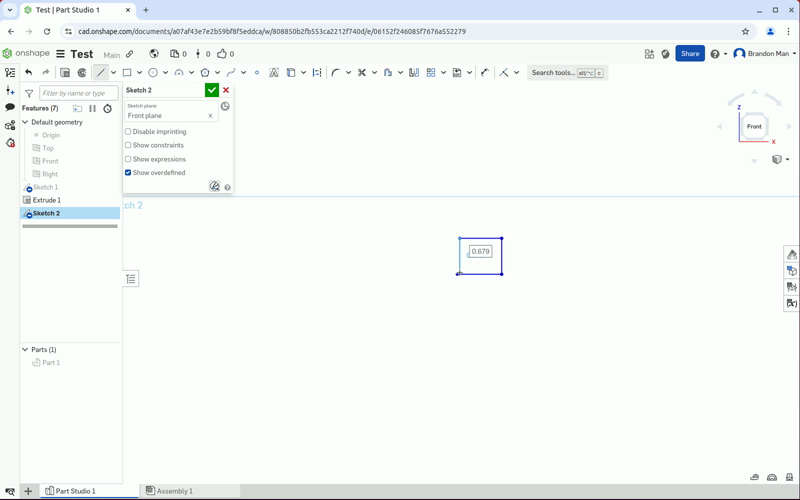
scroll(-6)
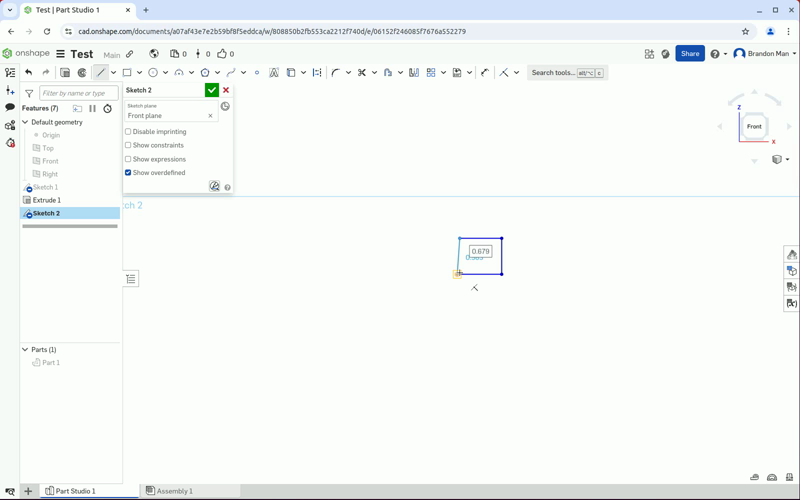
scroll(-6)
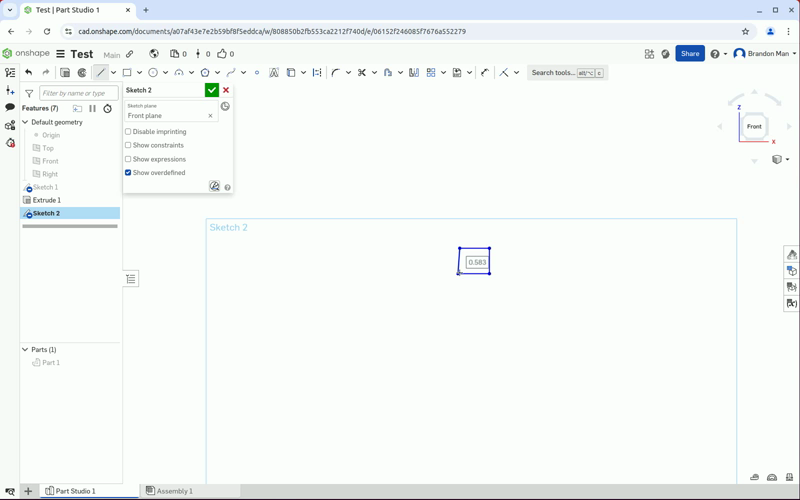
scroll(-6)
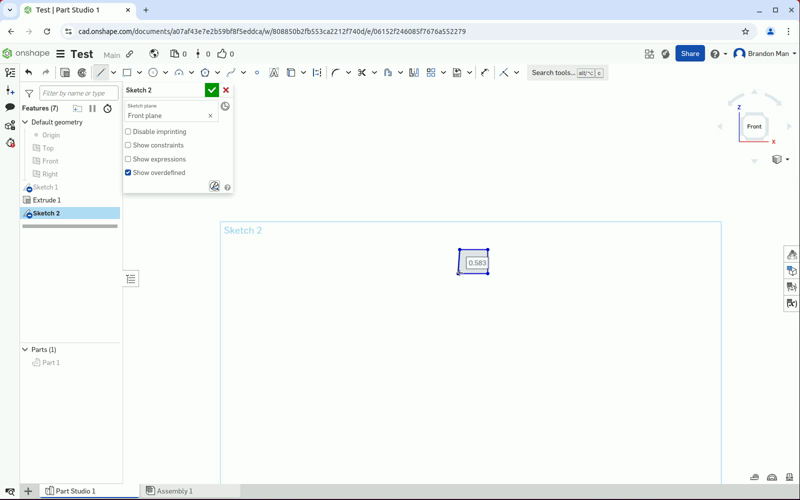
scroll(-6)
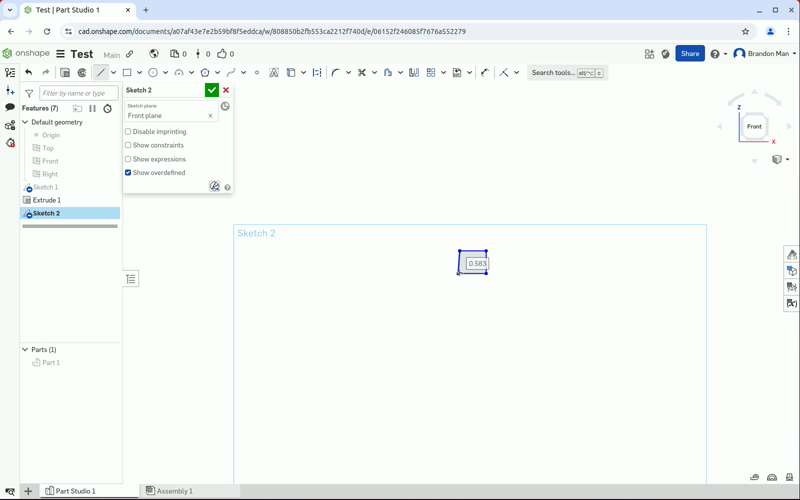
scroll(-6)
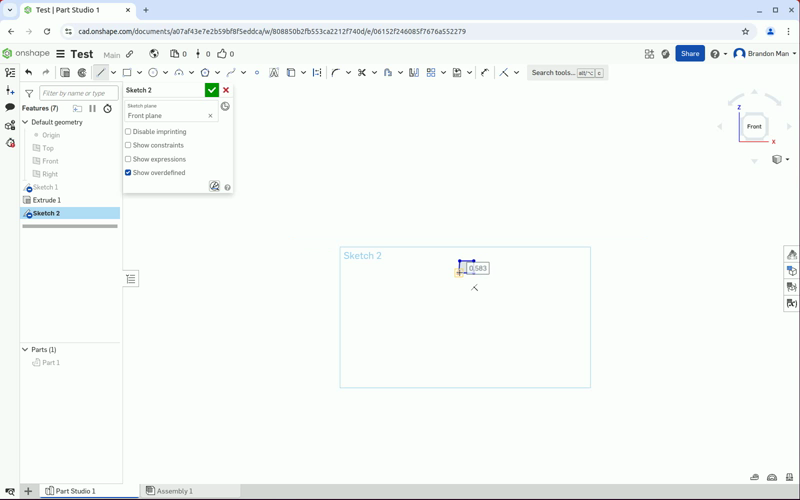
scroll(-6)
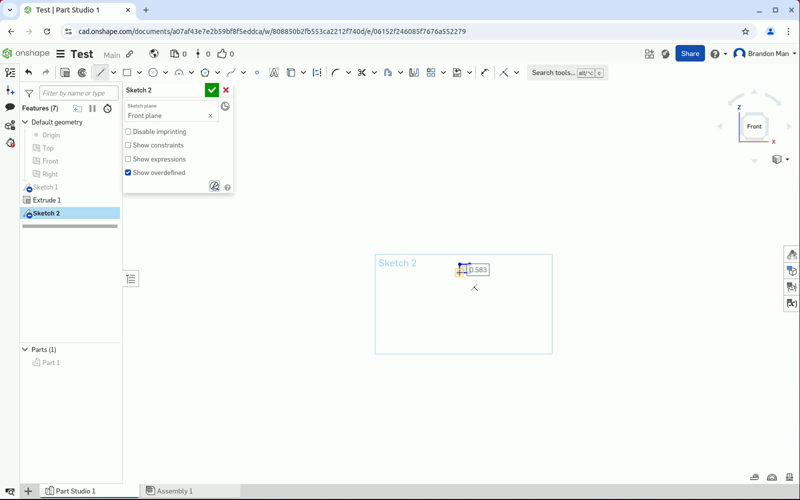
scroll(-6)
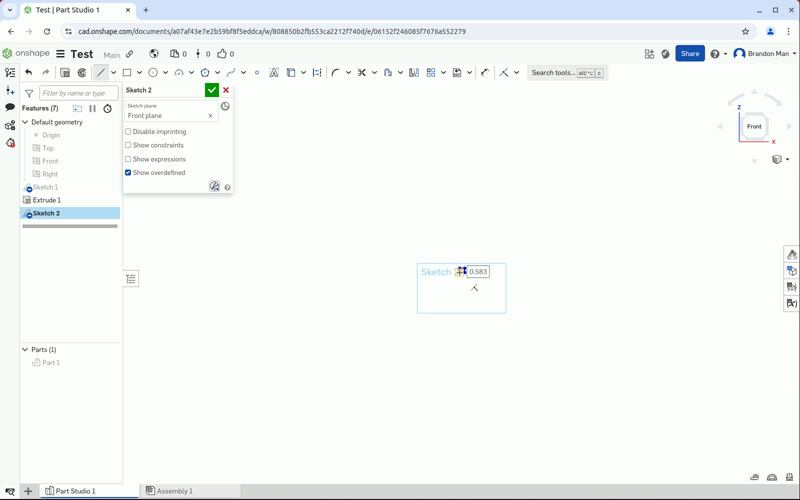
key(esc)
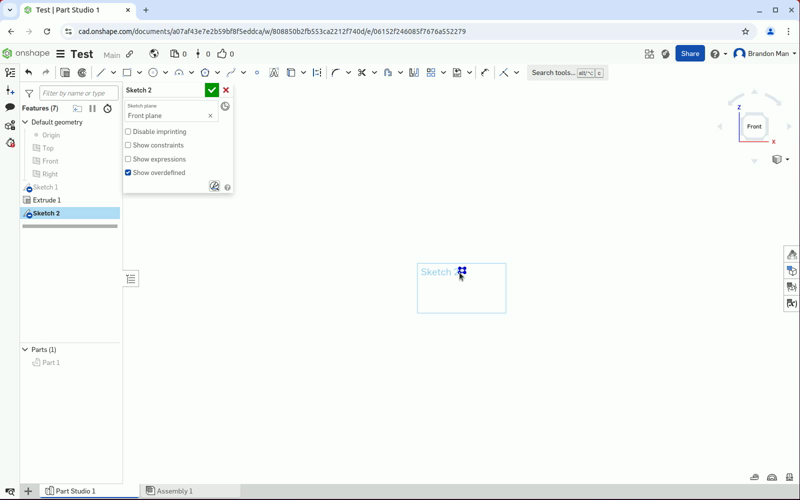
mouse_move(462, 271)
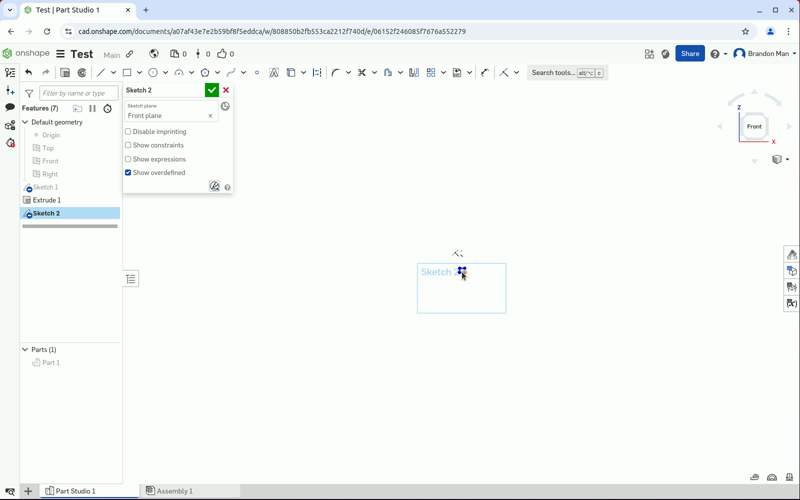
scroll(6)
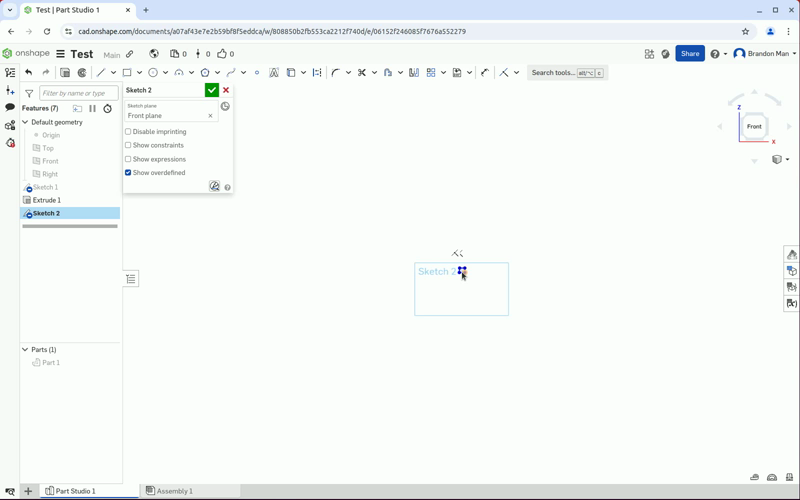
scroll(6)
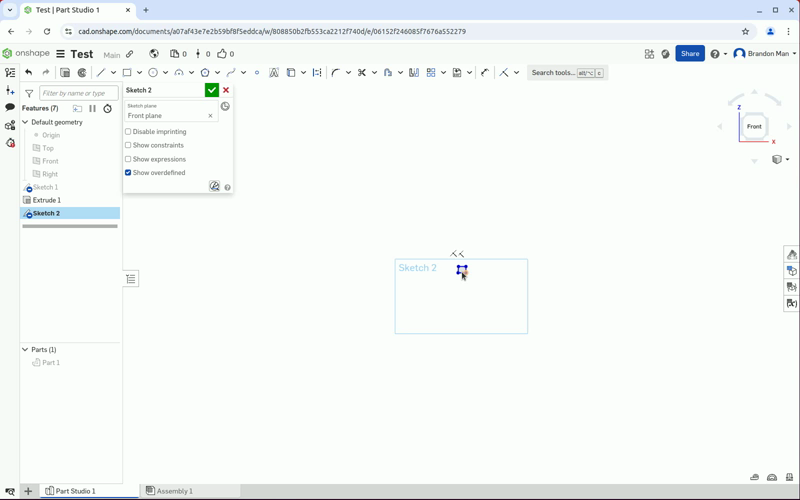
scroll(6)
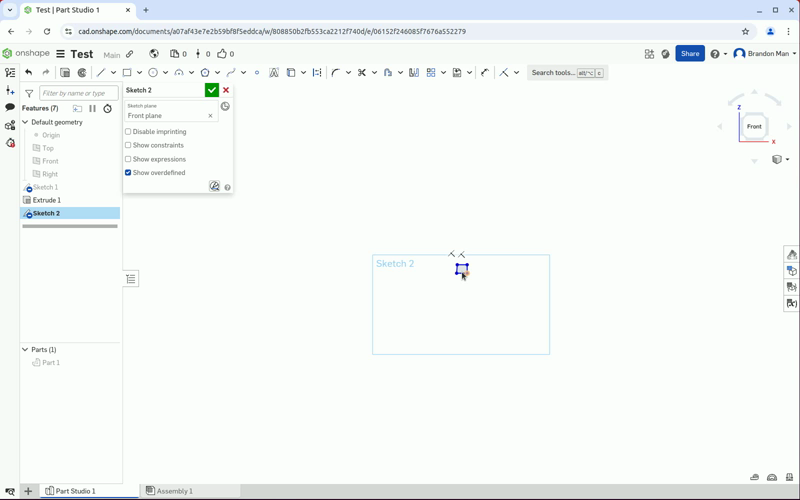
scroll(6)
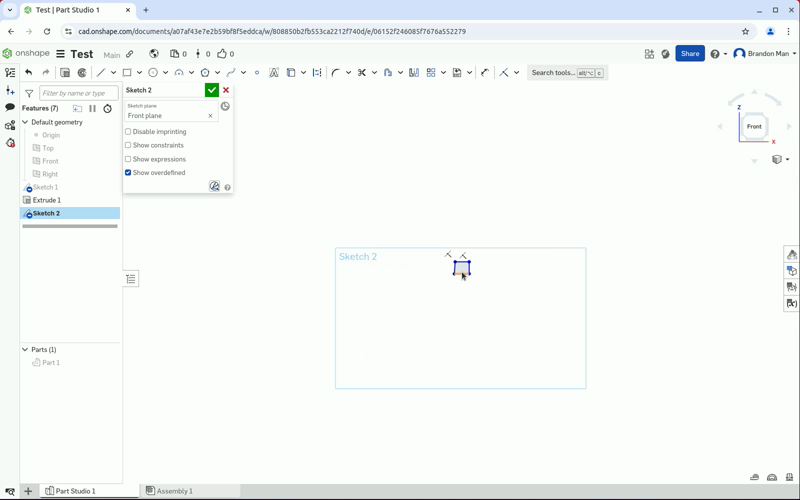
scroll(6)
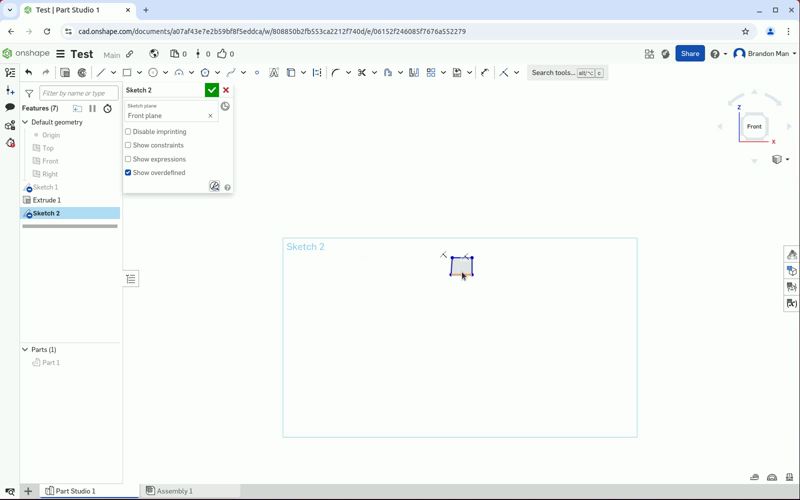
scroll(6)
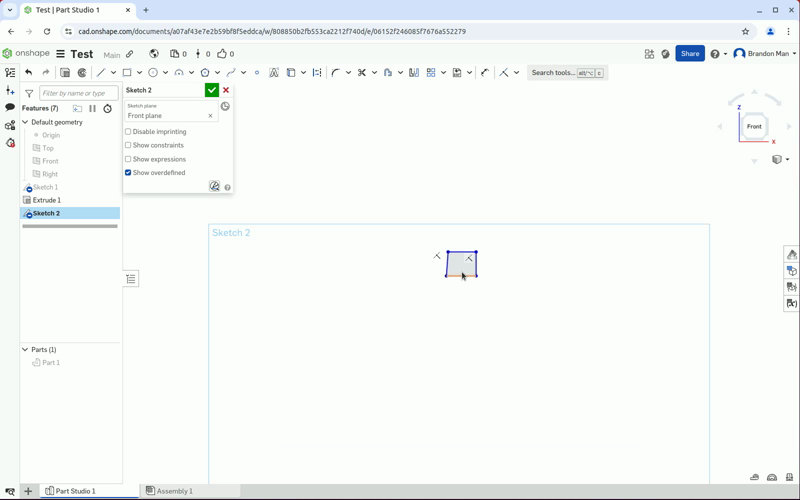
scroll(6)
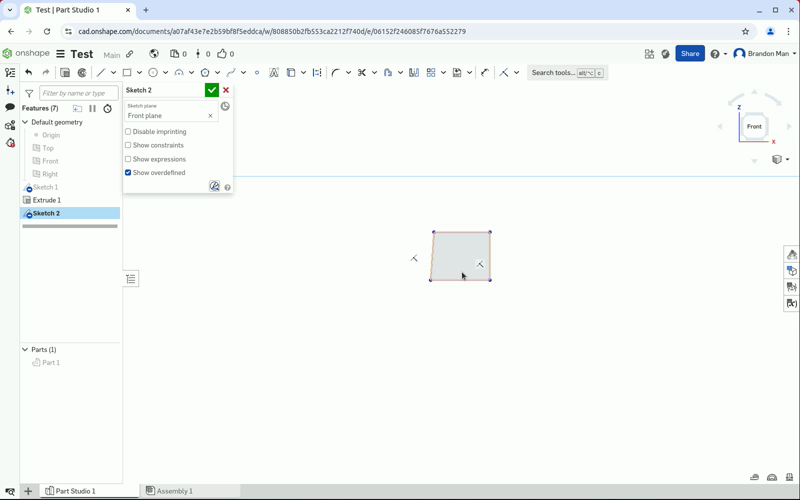
click(462, 271)
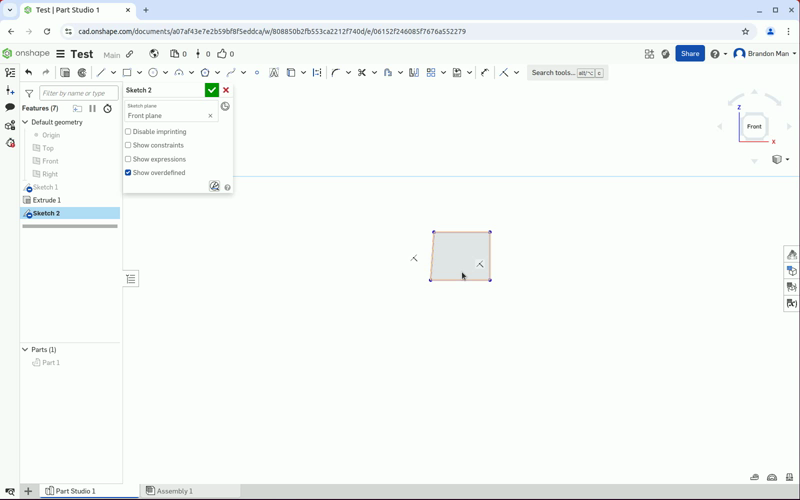
scroll(-6)
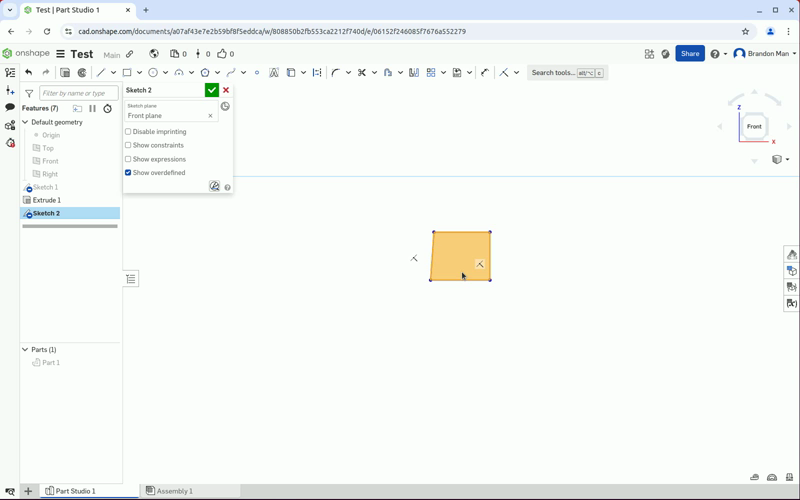
scroll(-6)
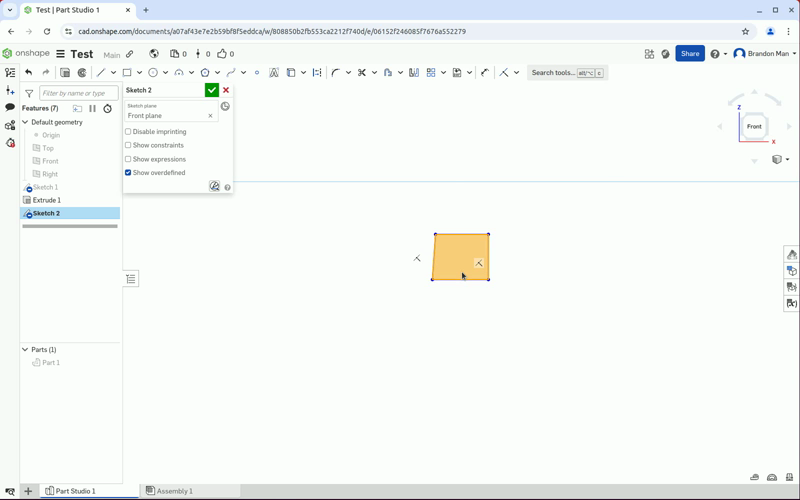
scroll(-6)
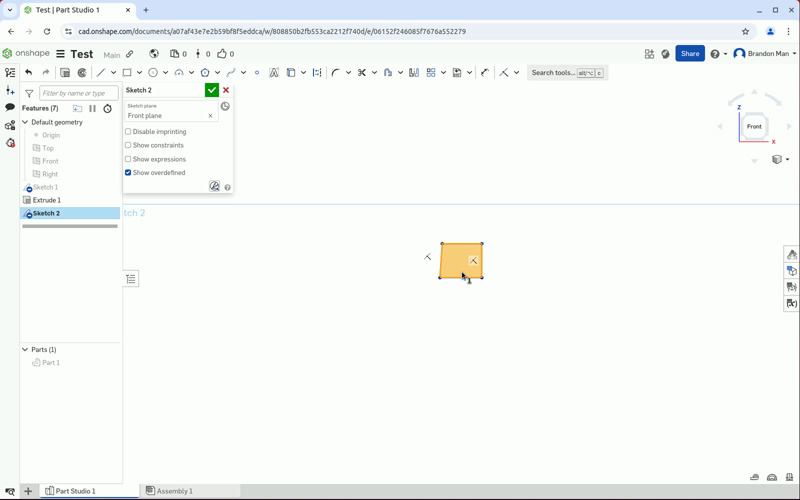
scroll(-6)
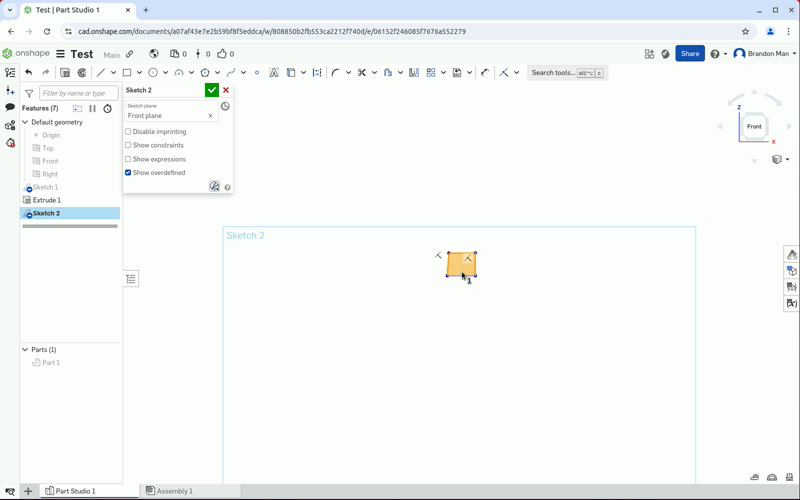
scroll(-6)
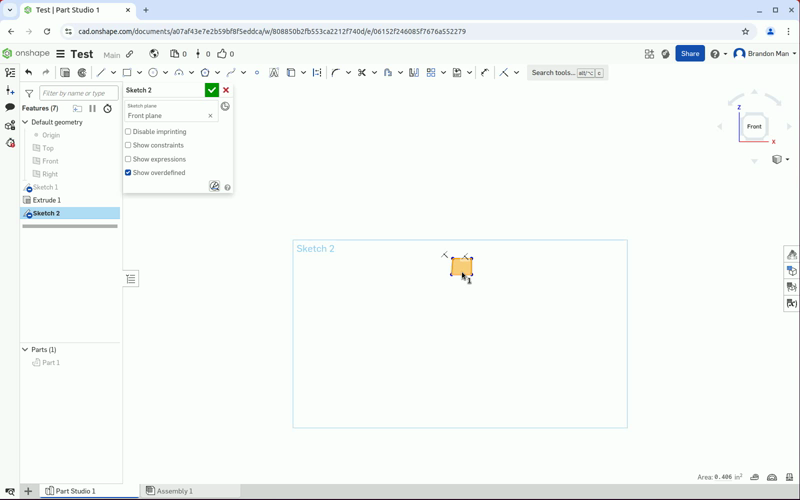
scroll(-6)
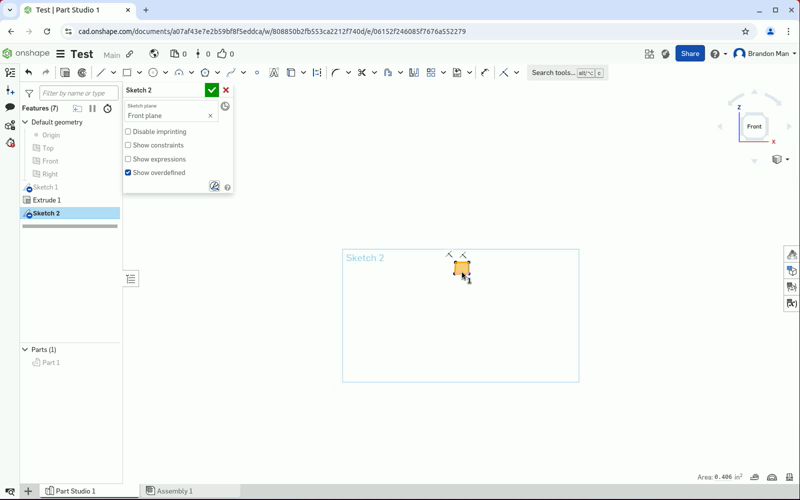
scroll(-6)
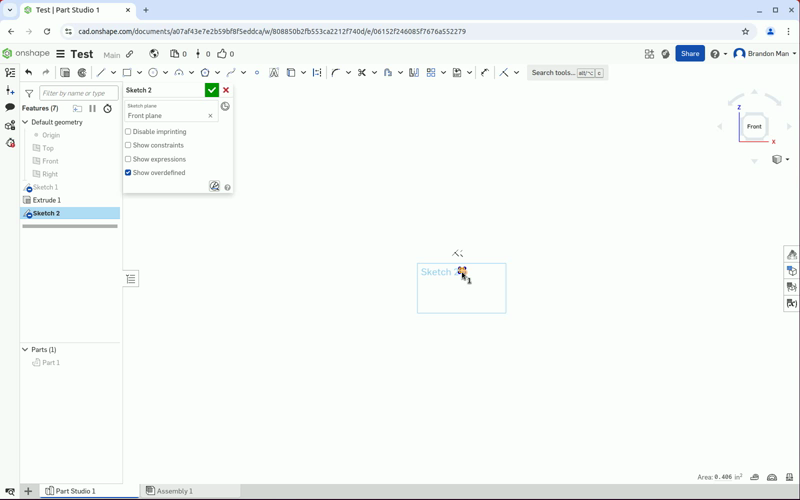
mouse_move(73, 352)
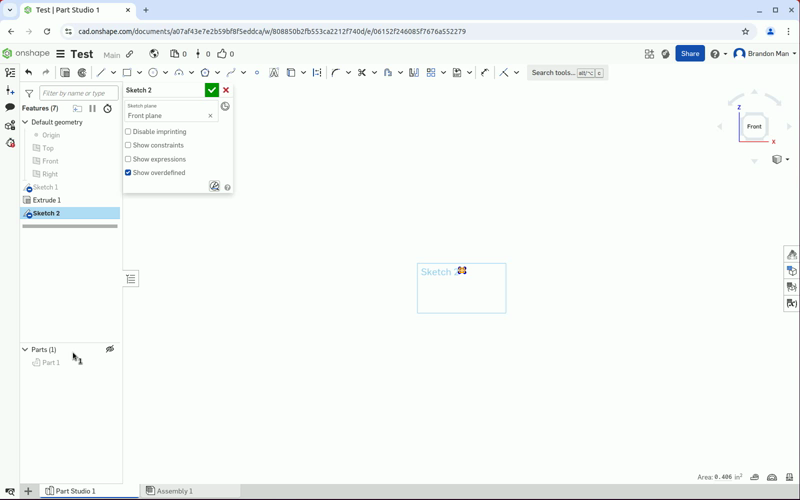
key(shift+y)
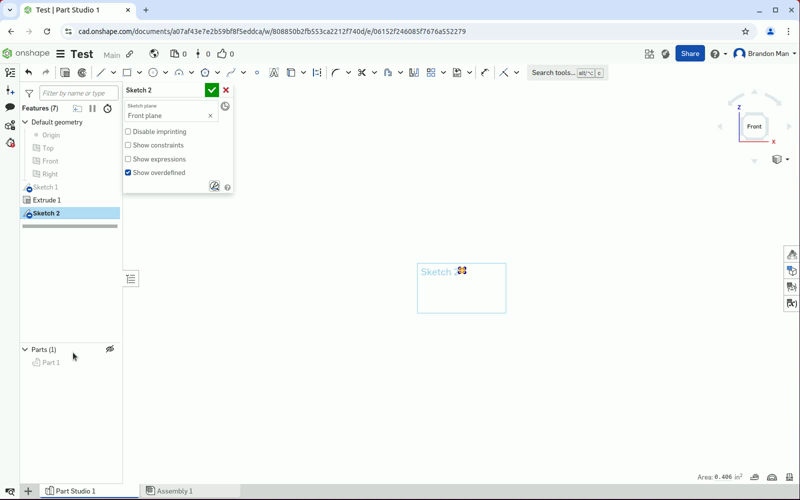
key(shift+e)
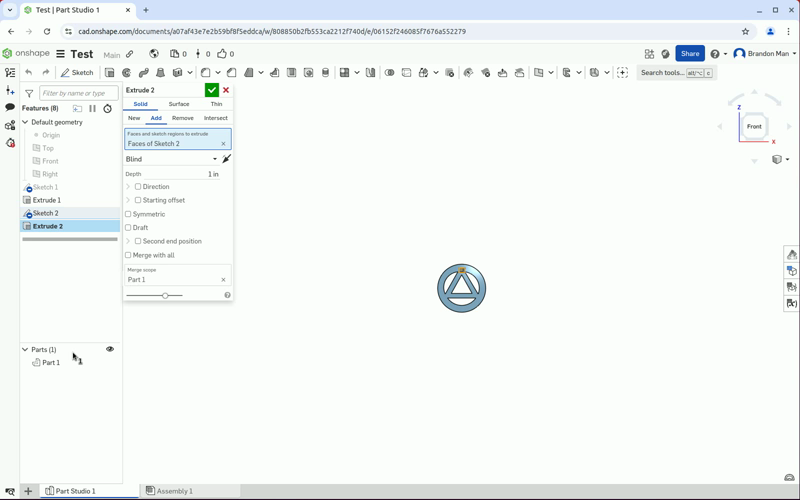
mouse_move(143, 106)
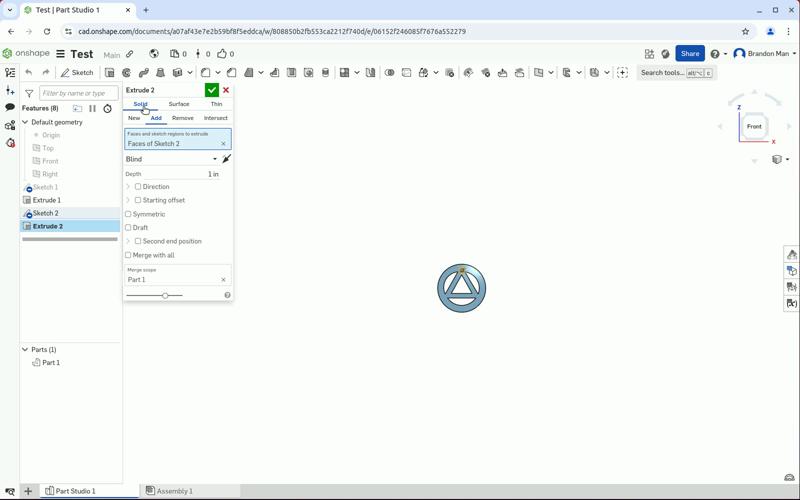
click(143, 106)
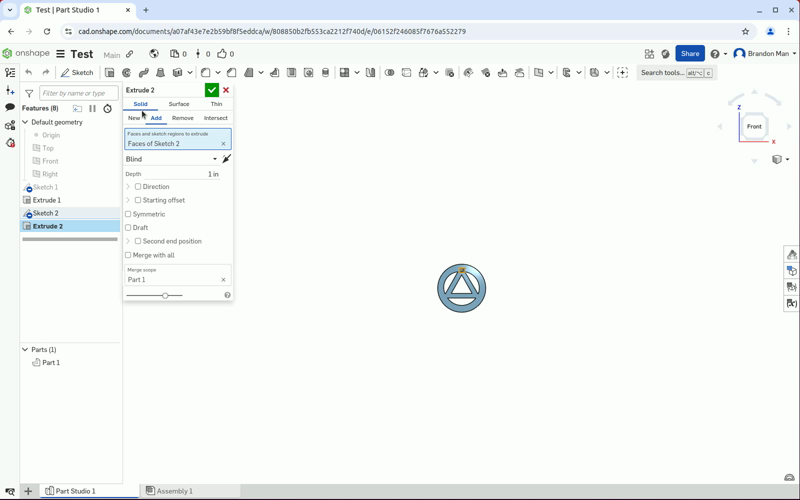
mouse_move(137, 120)
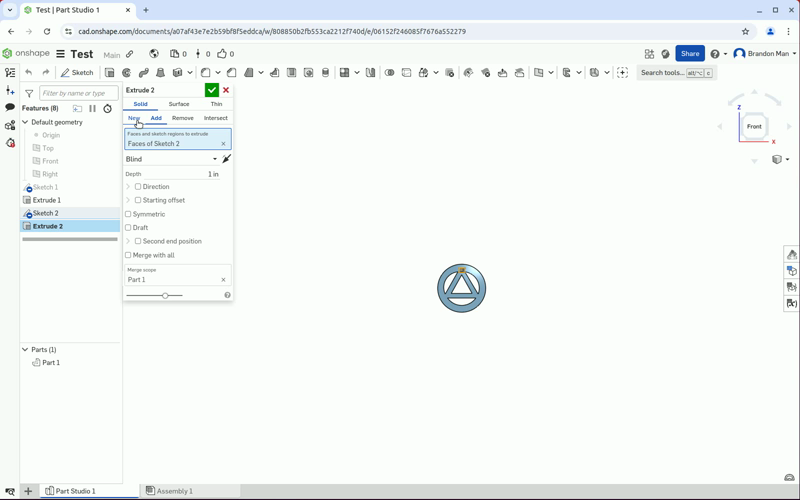
click(137, 120)
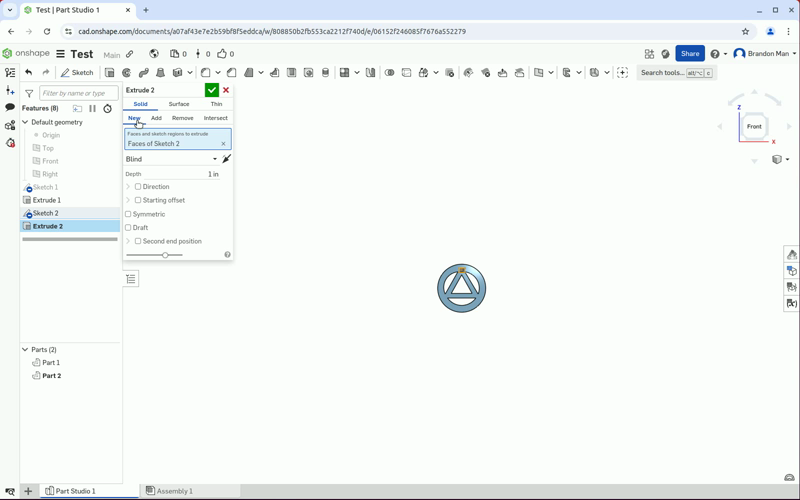
key(tab, 4)
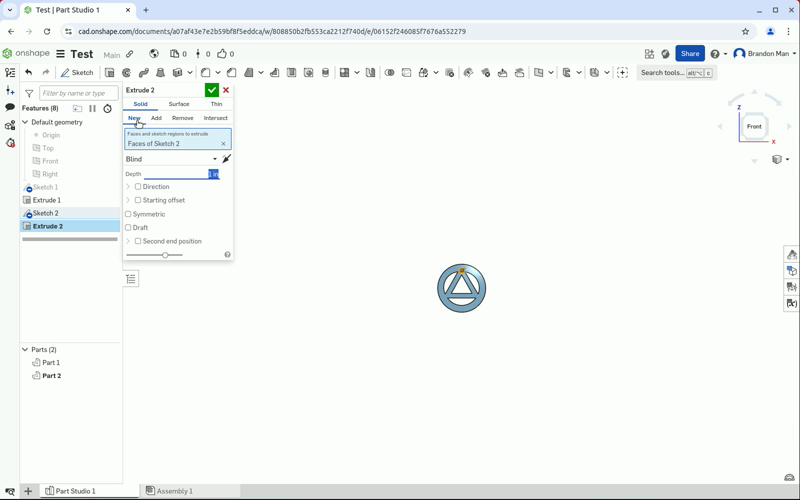
text(23.108)
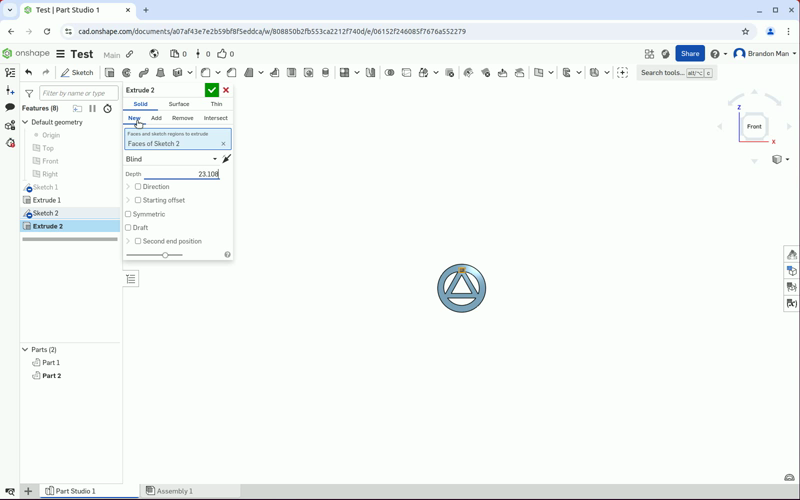
key(enter)
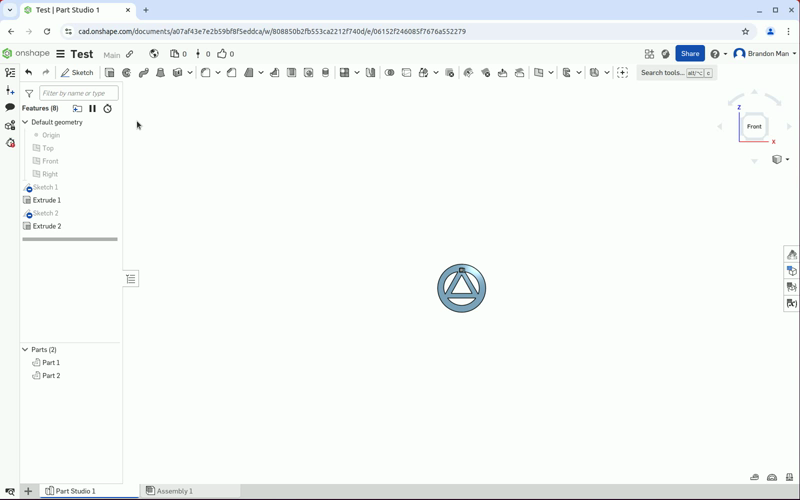
key(shift+h)
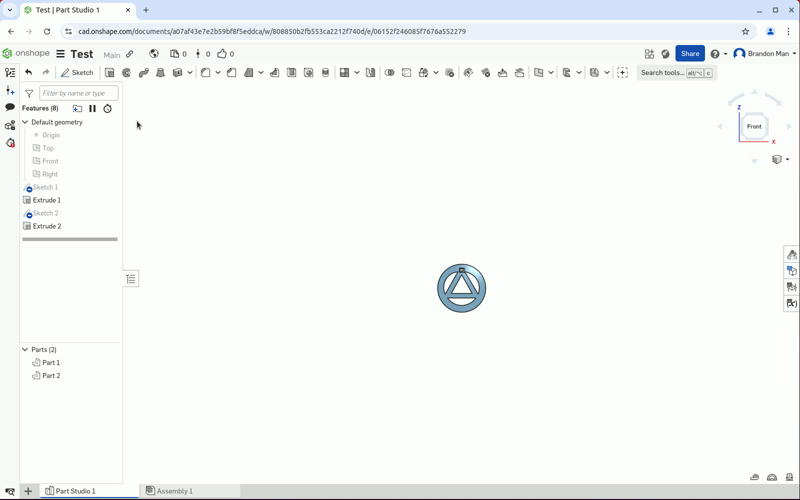
key(shift+h)
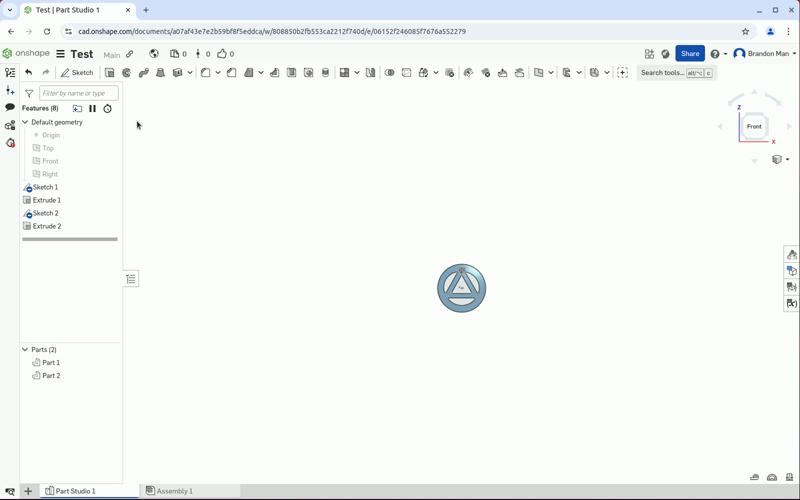
key(shift+7)
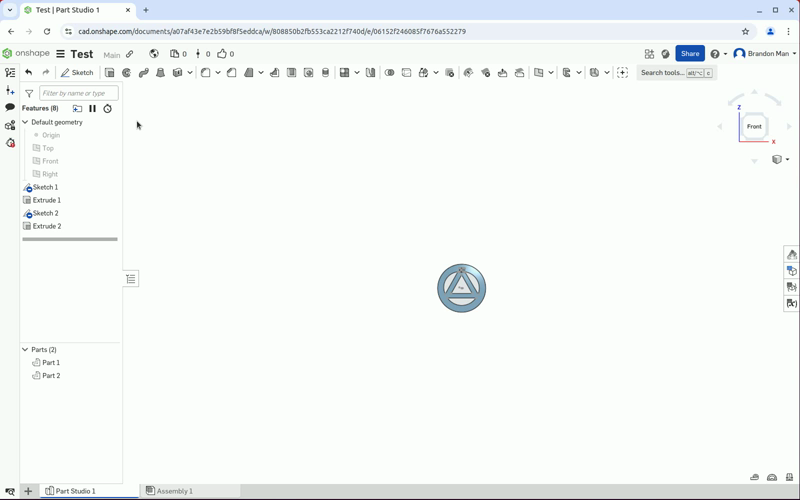
key(left, 2)
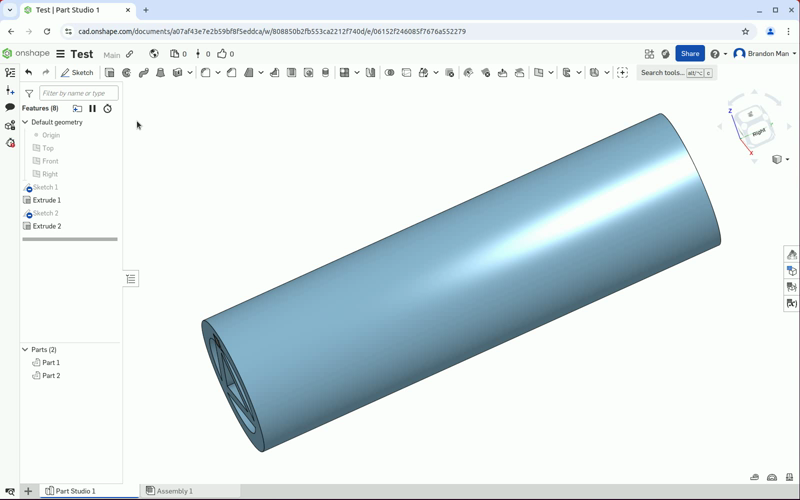
key(down, 2)
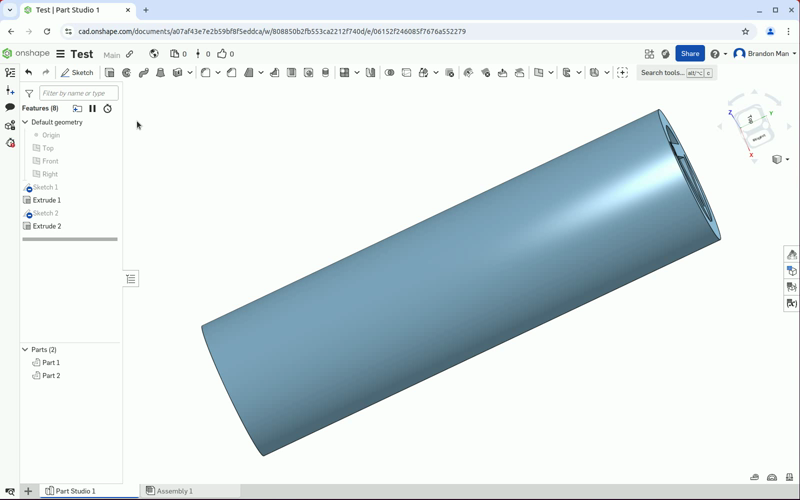
key(up, 2)
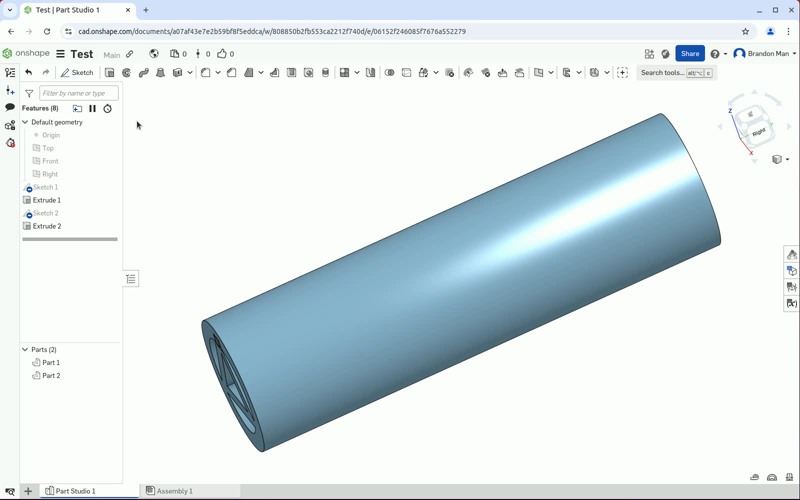
key(right, 2)
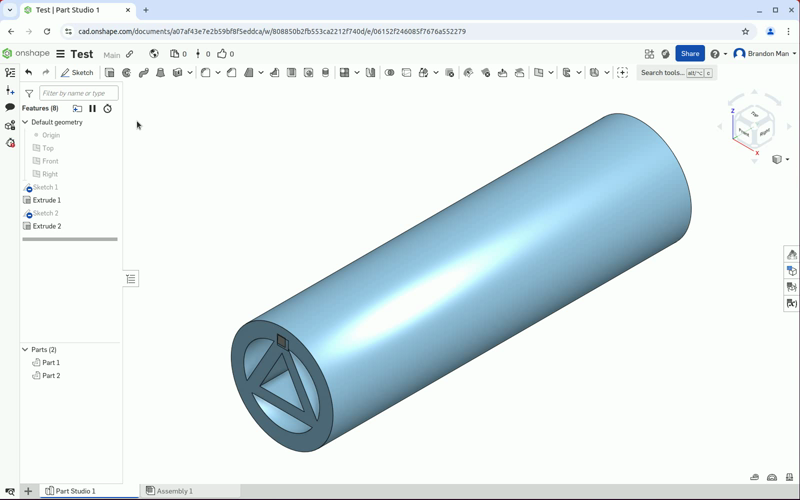
mouse_move(73, 189)
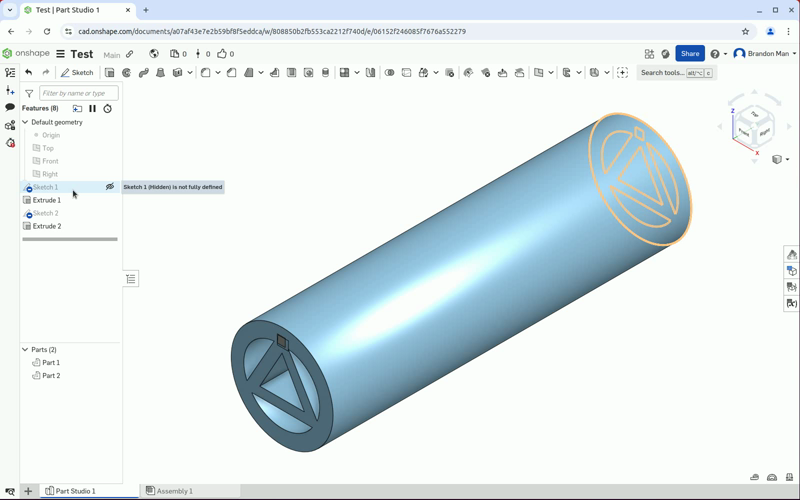
click(73, 189)